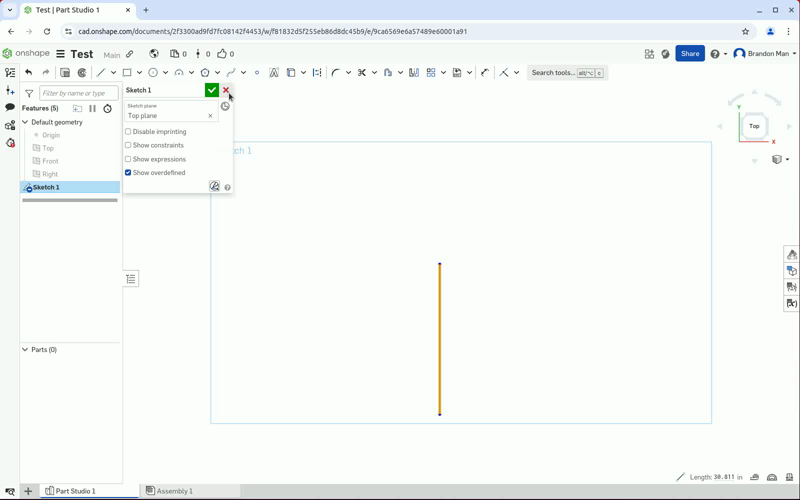
key(shift+h)
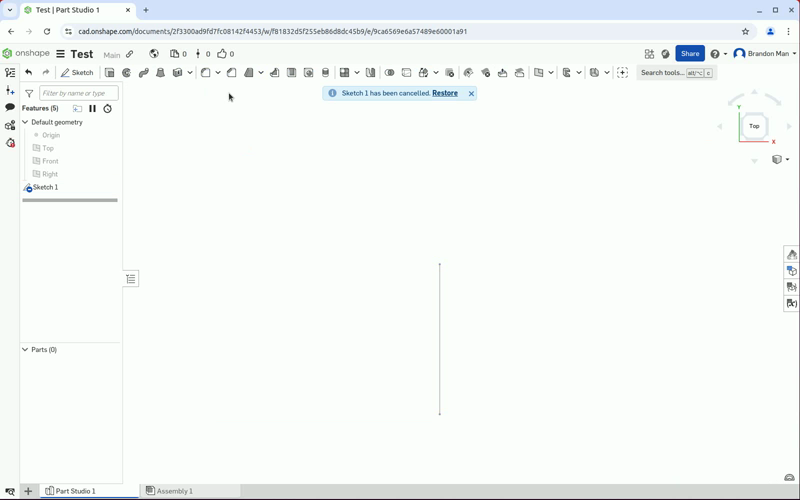
key(shift+s)
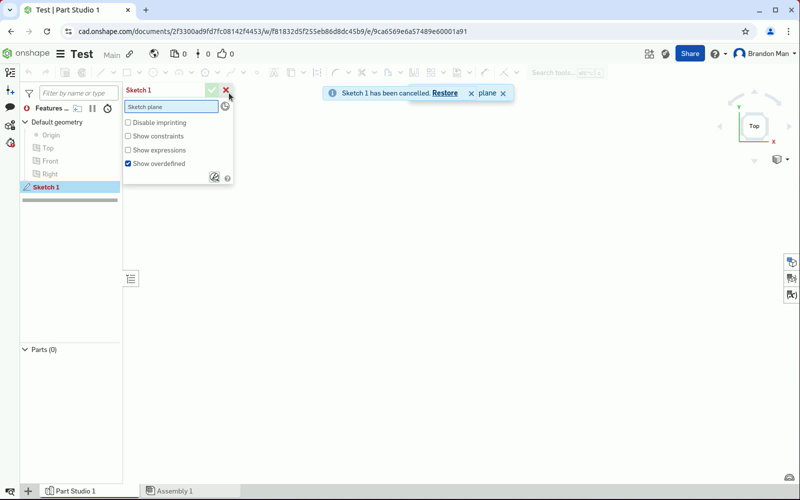
mouse_move(73, 150)
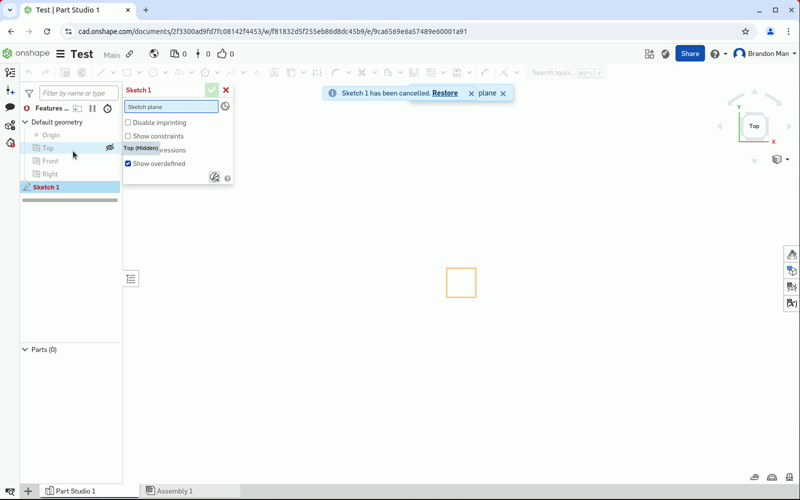
click(73, 150)
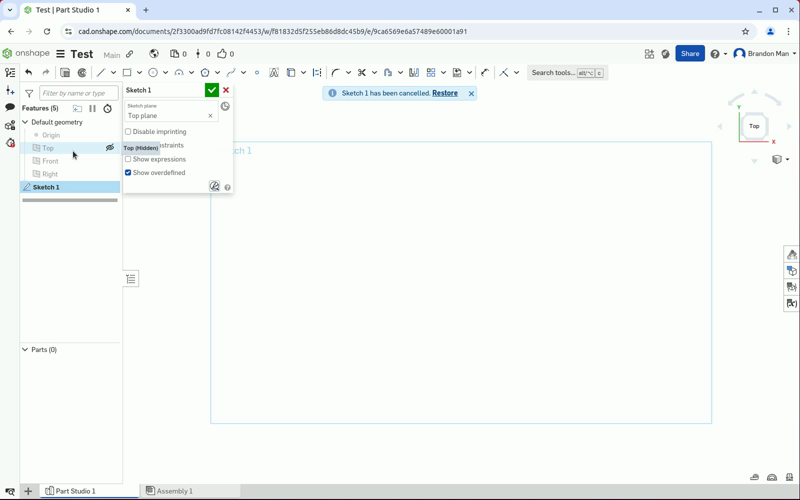
mouse_move(73, 352)
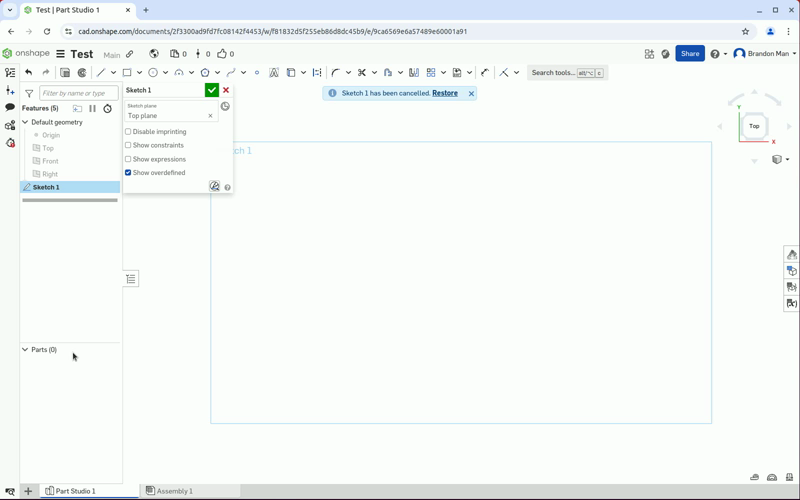
key(y)
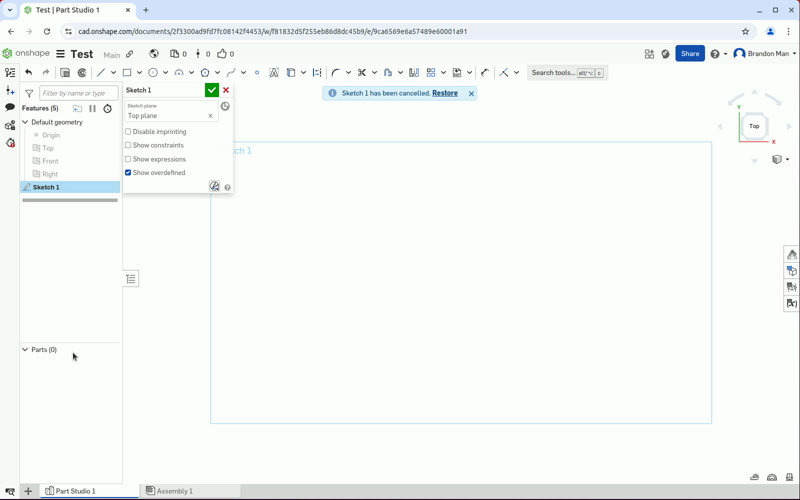
key(c)
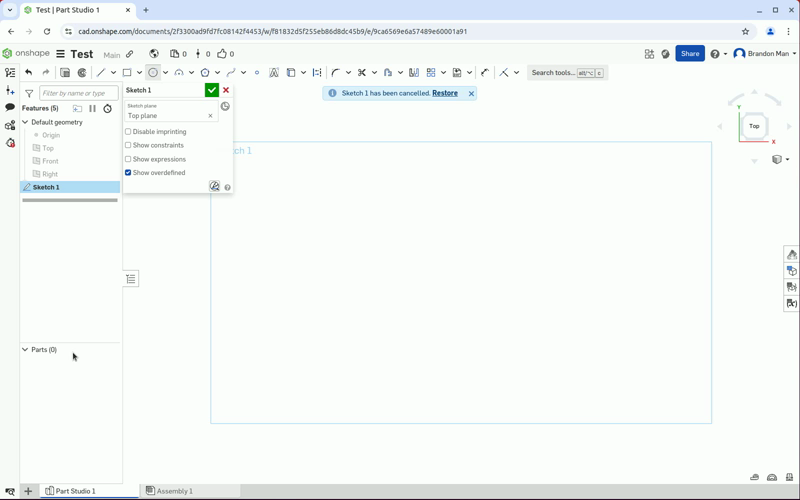
key_down(shift)
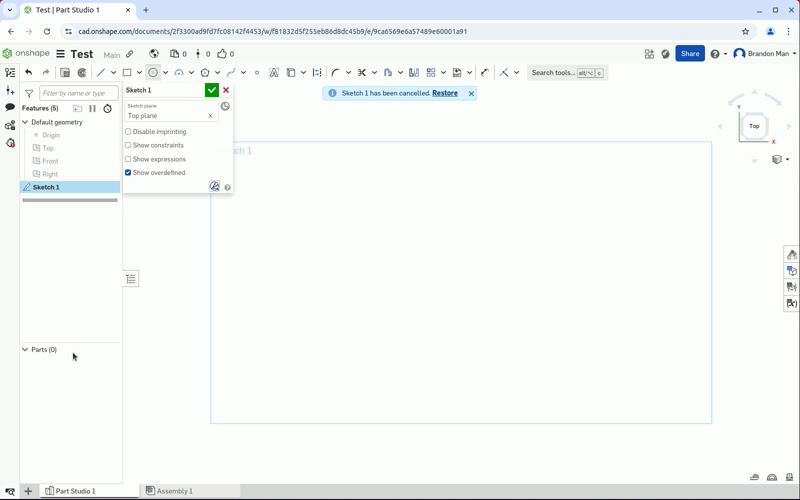
mouse_move(358, 282)
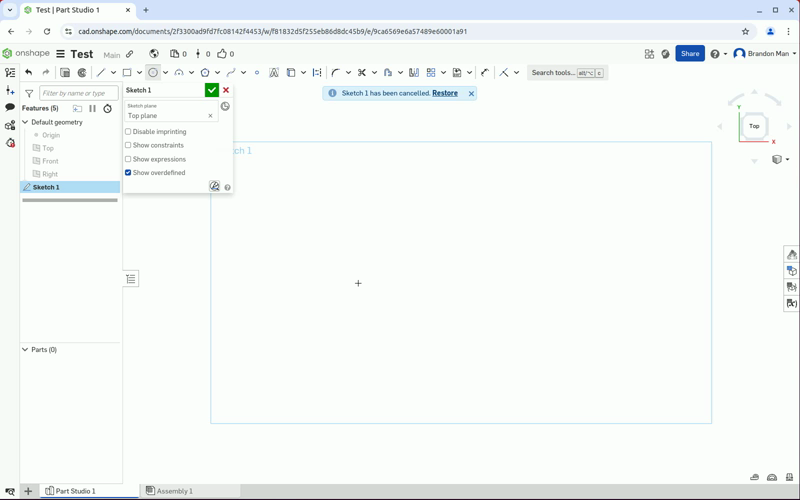
click(358, 282)
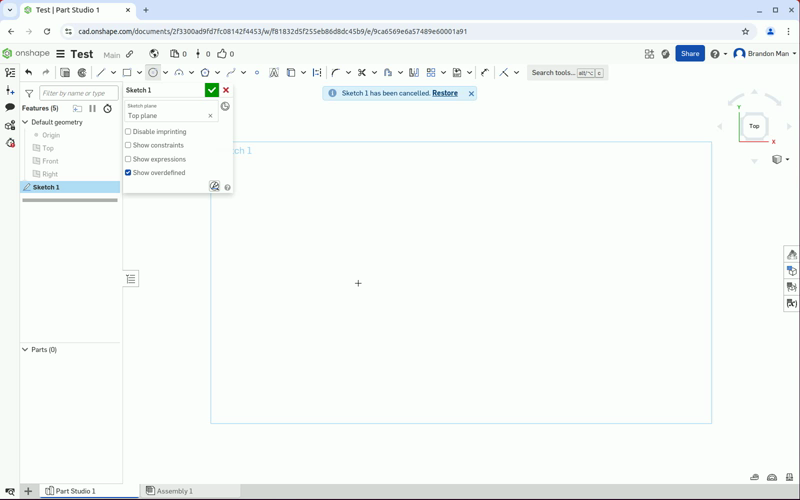
key_up(shift)
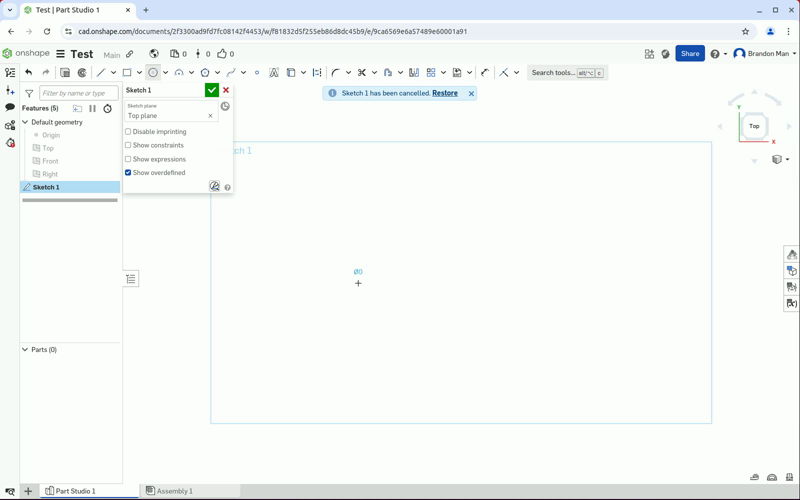
mouse_move(368, 282)
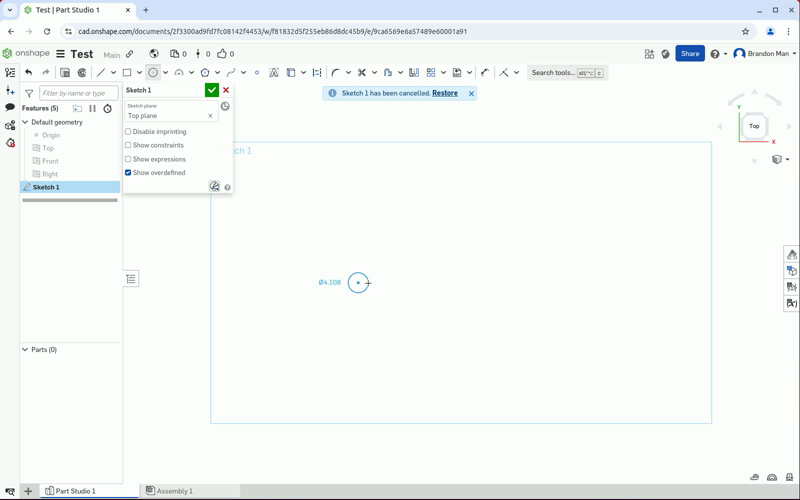
click(368, 282)
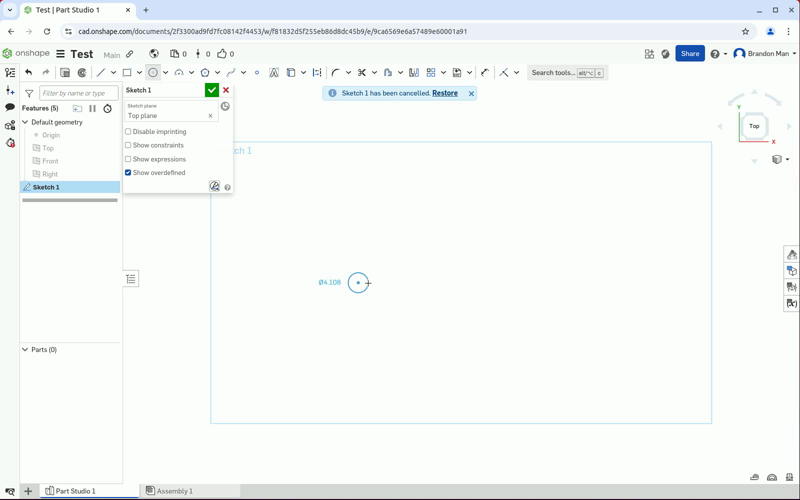
key(esc)
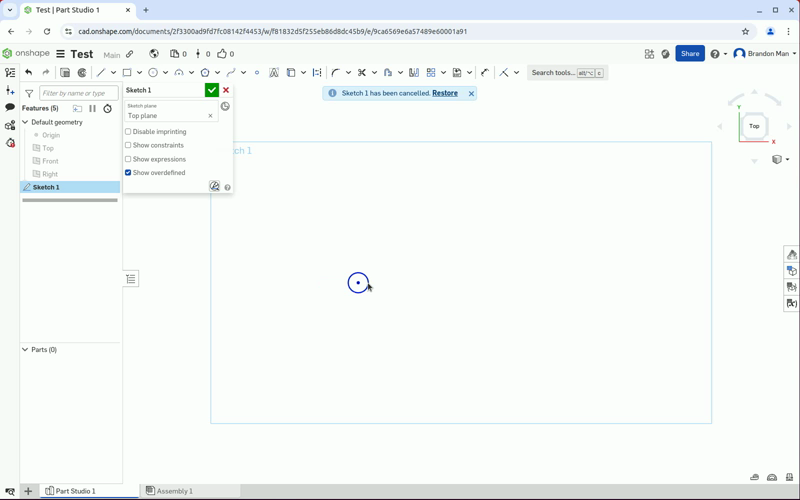
key(c)
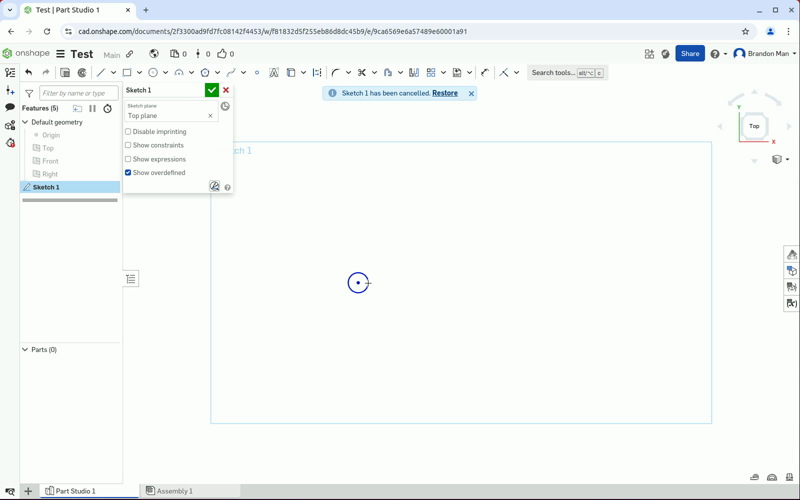
key_down(shift)
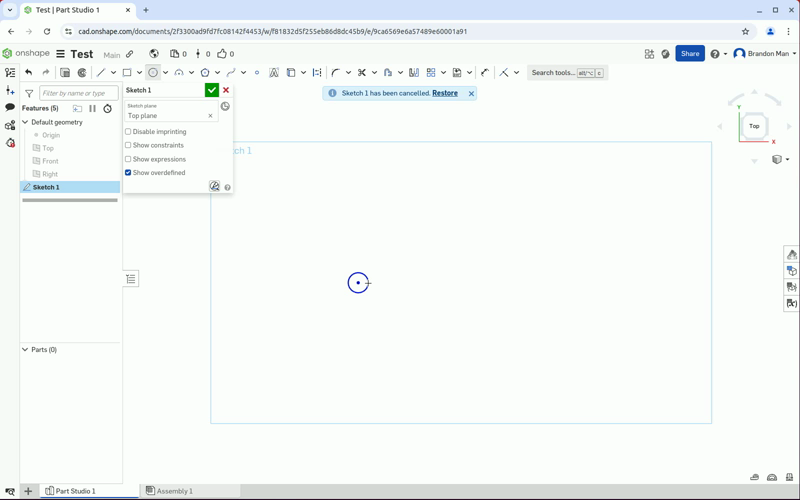
mouse_move(358, 282)
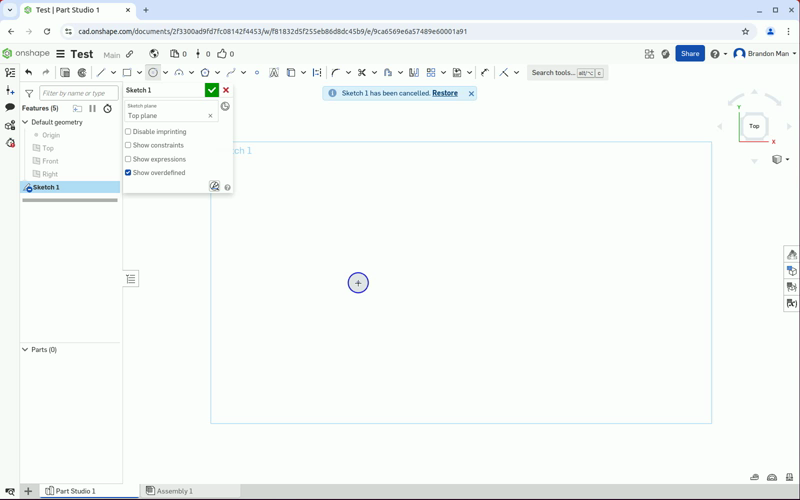
click(358, 282)
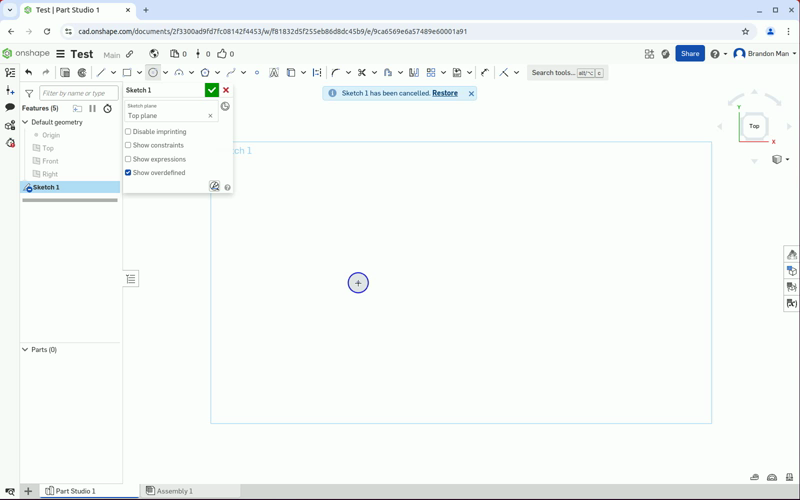
key_up(shift)
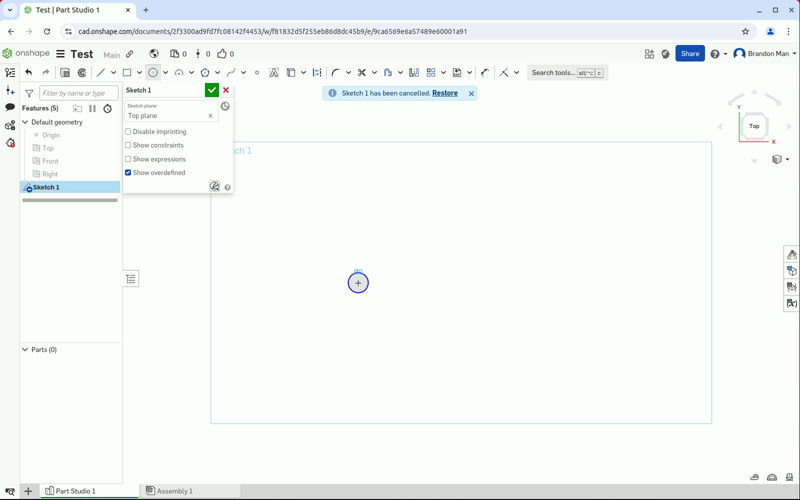
mouse_move(362, 282)
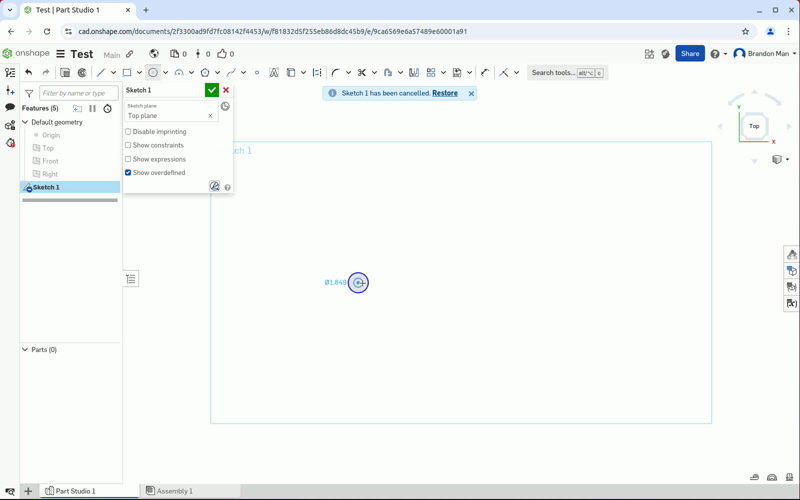
scroll(6)
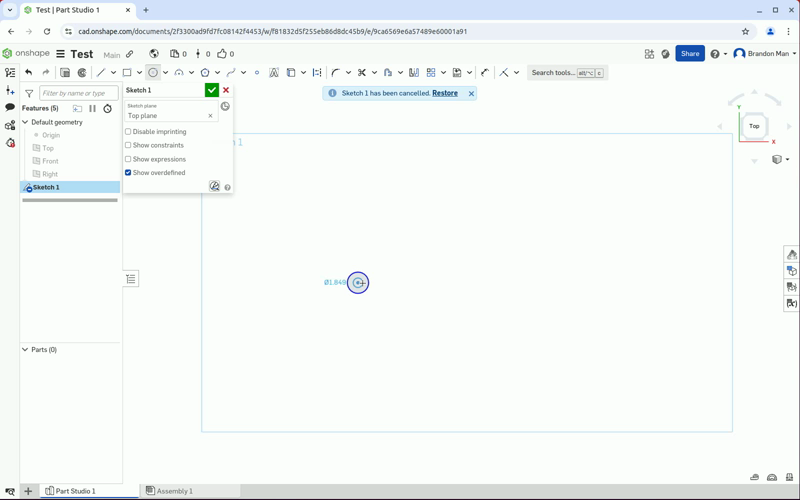
scroll(6)
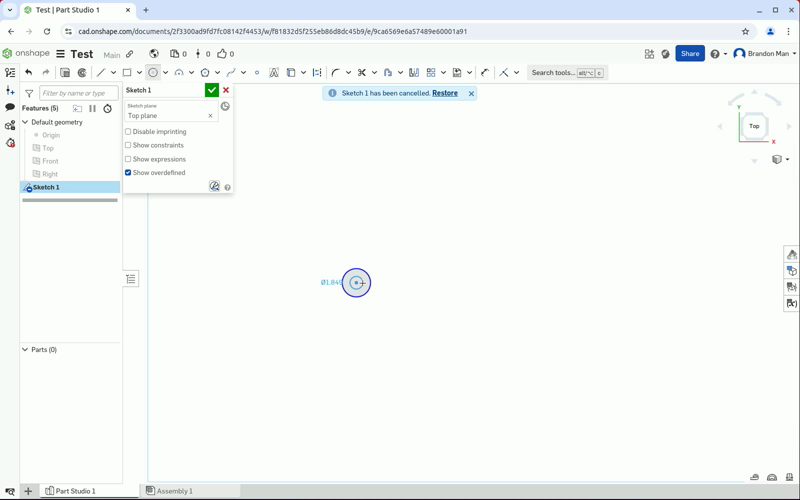
scroll(6)
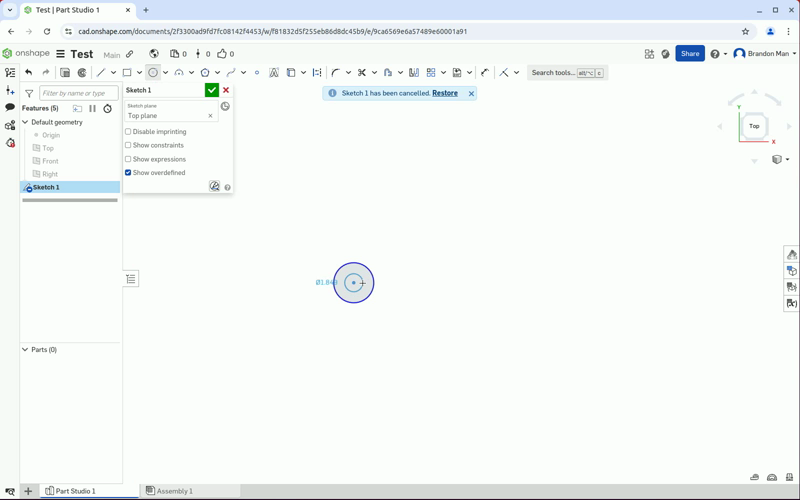
scroll(6)
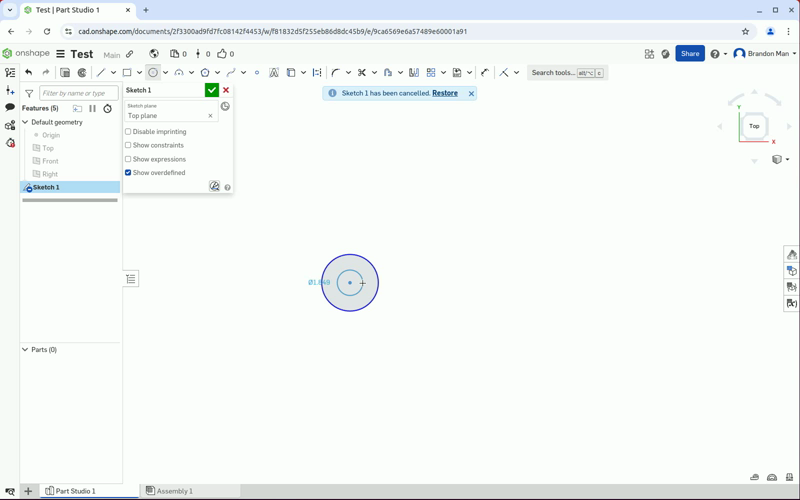
scroll(6)
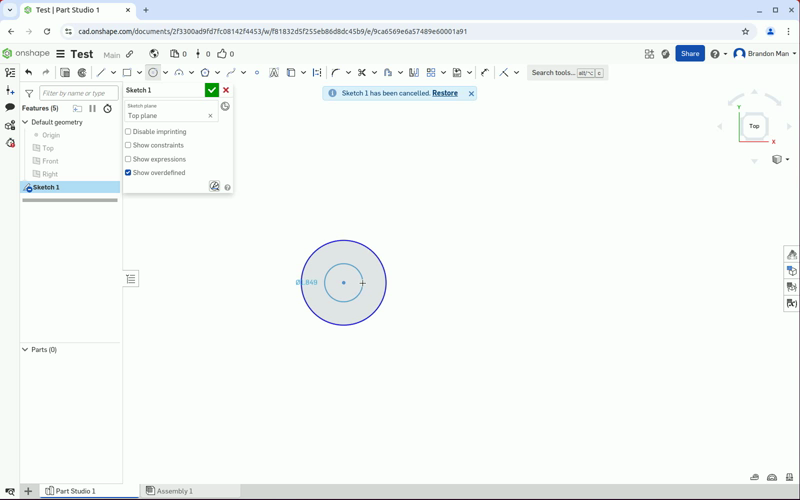
scroll(6)
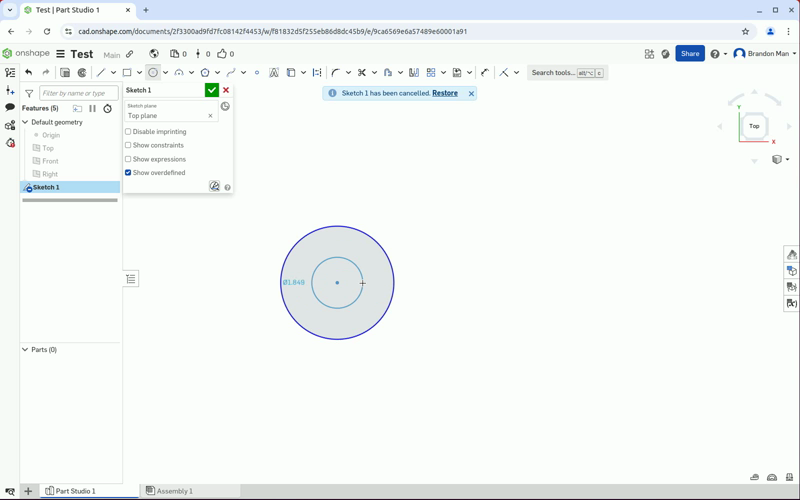
scroll(6)
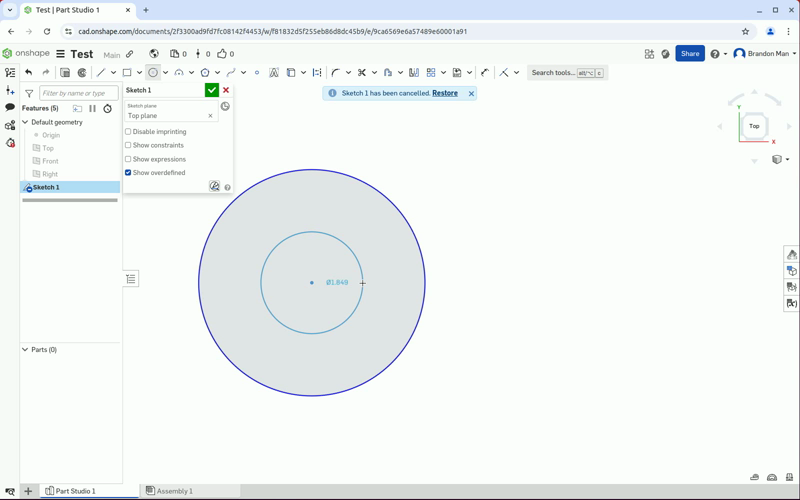
click(362, 282)
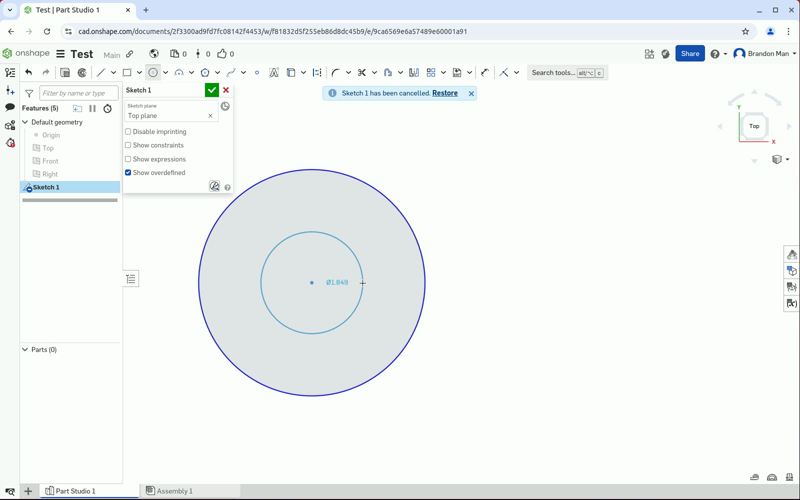
scroll(-6)
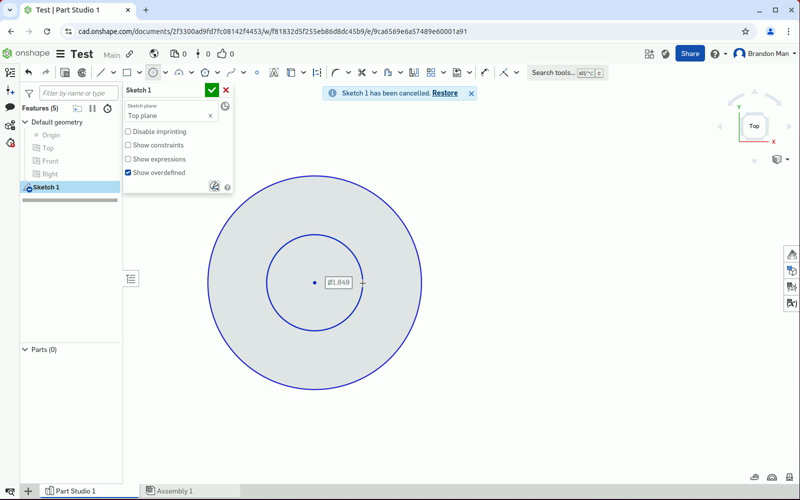
scroll(-6)
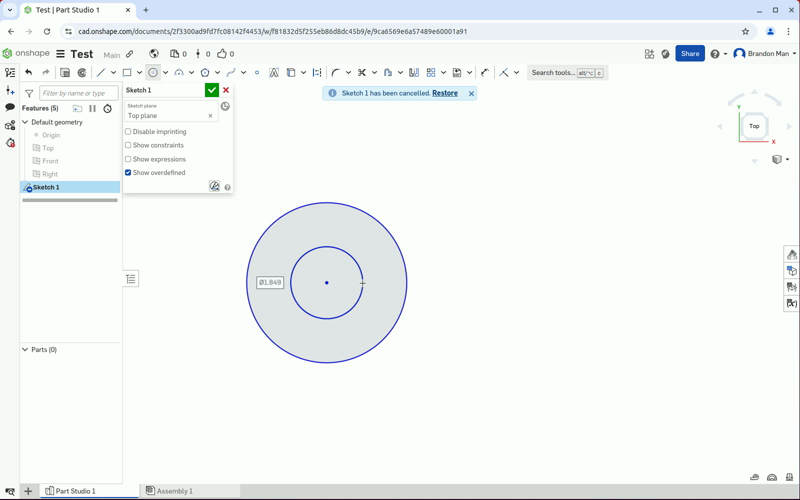
scroll(-6)
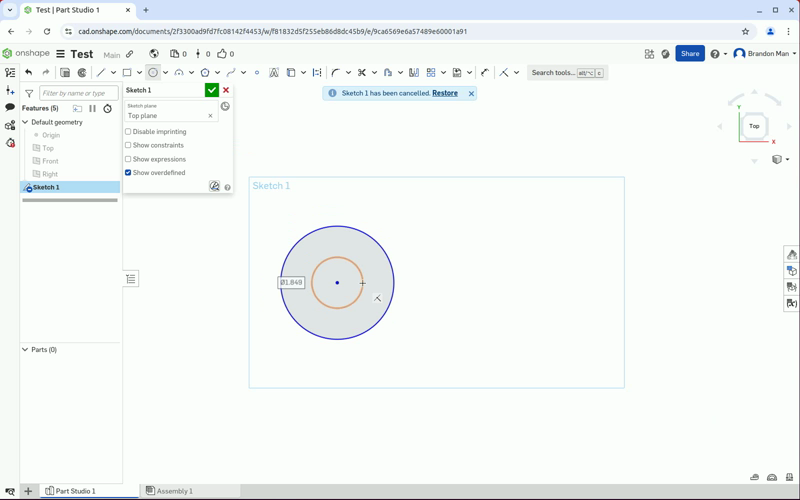
scroll(-6)
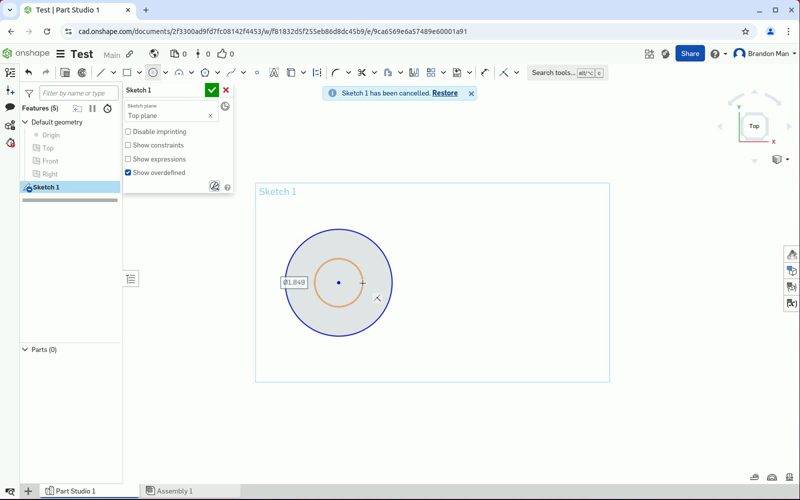
scroll(-6)
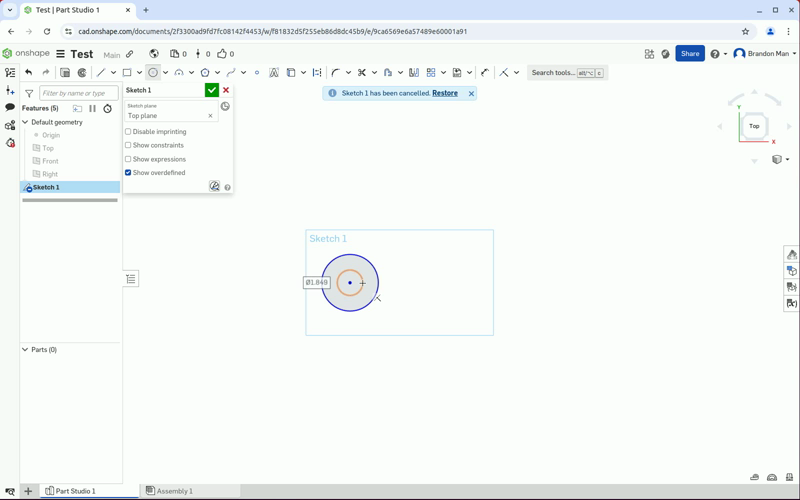
scroll(-6)
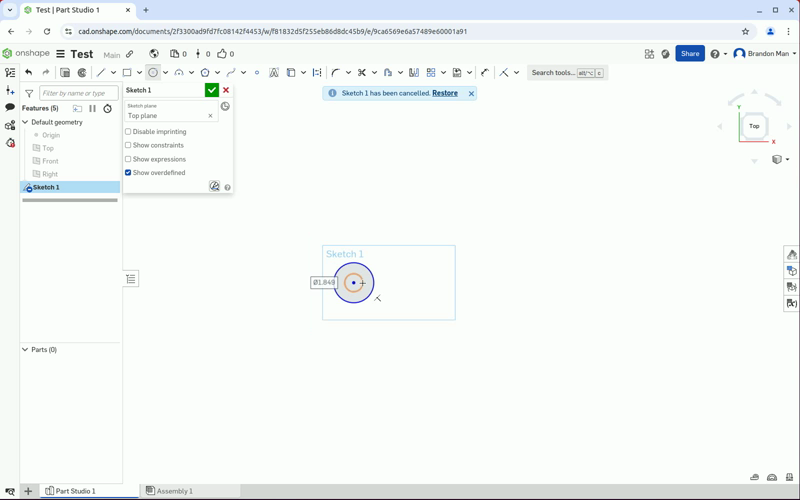
scroll(-6)
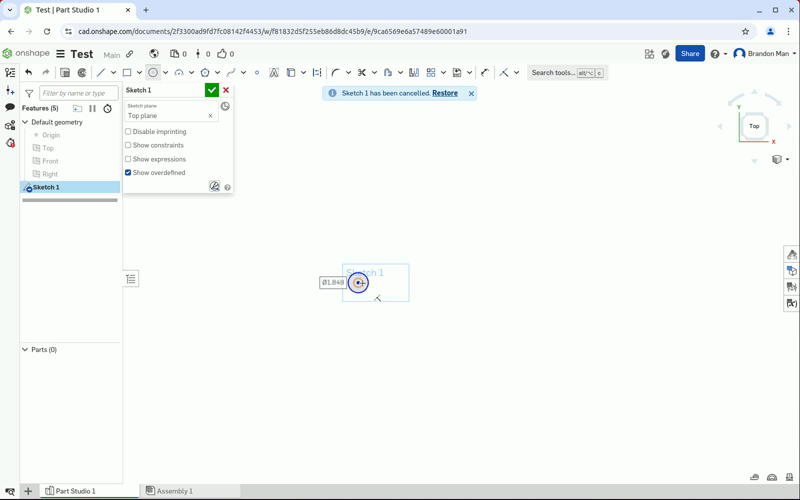
key(esc)
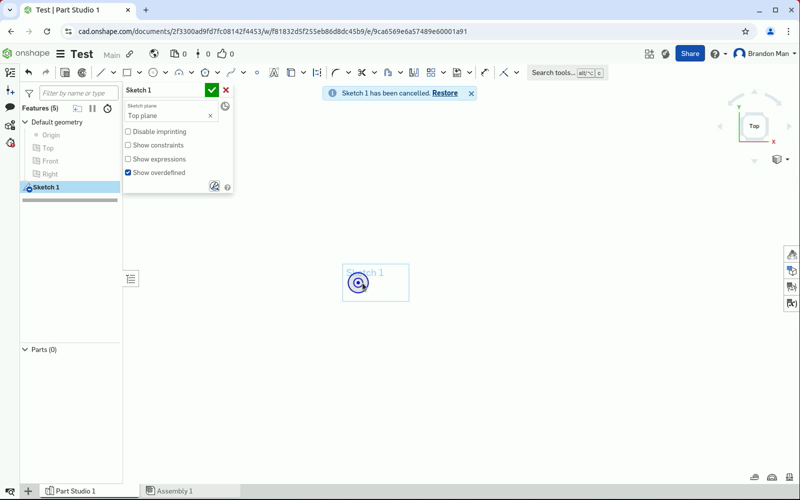
mouse_move(363, 279)
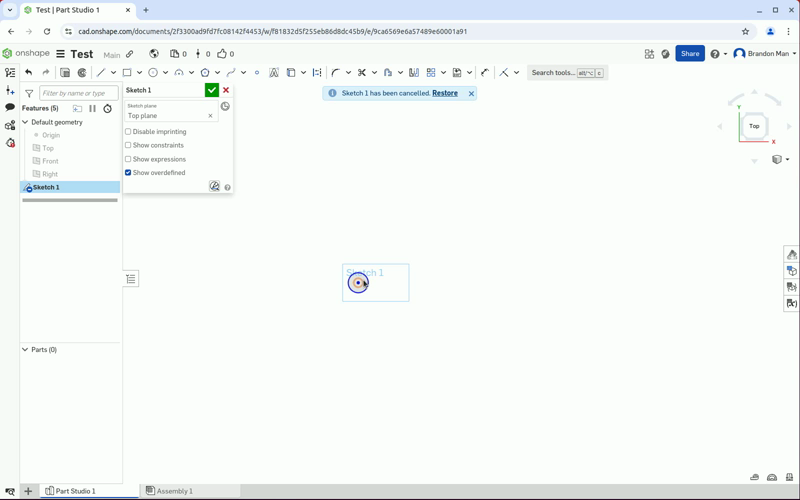
scroll(6)
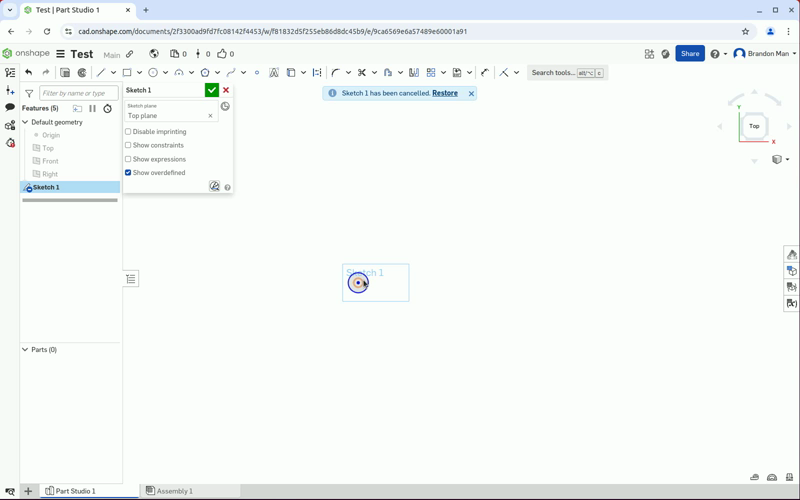
scroll(6)
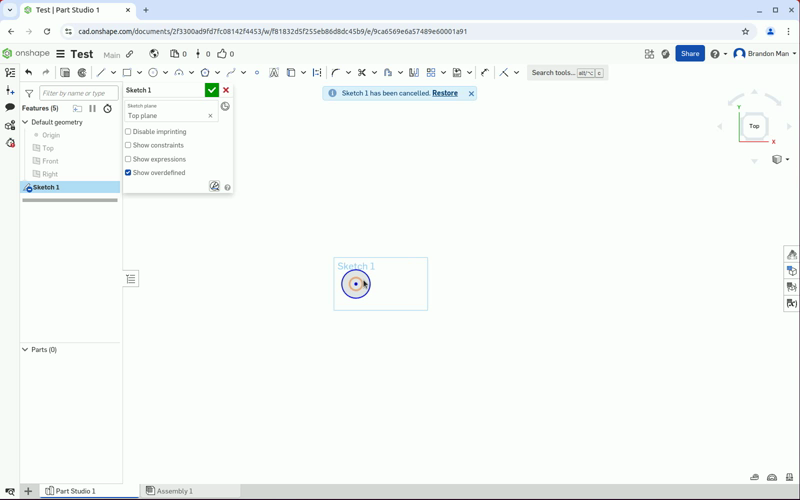
scroll(6)
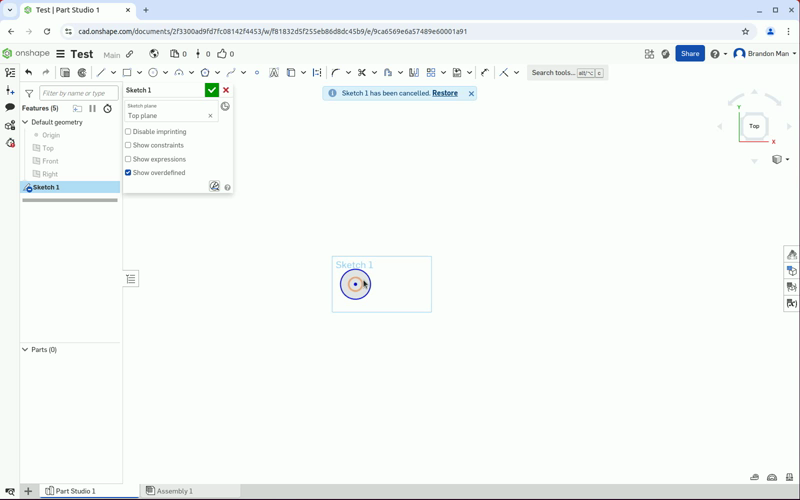
scroll(6)
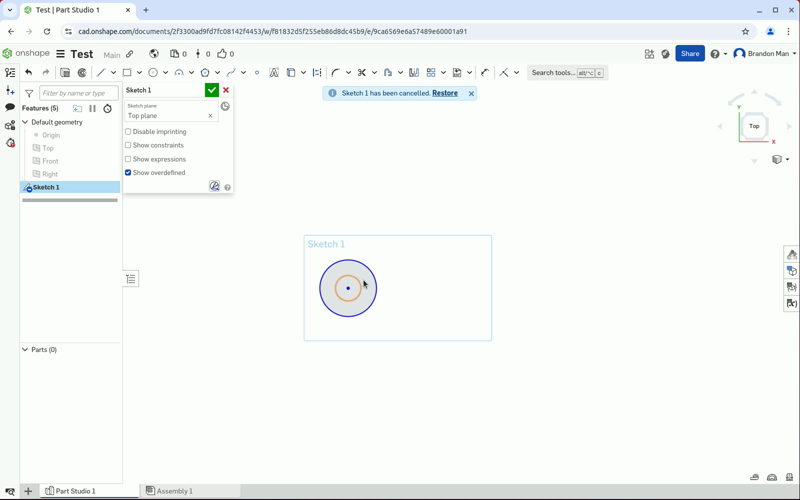
scroll(6)
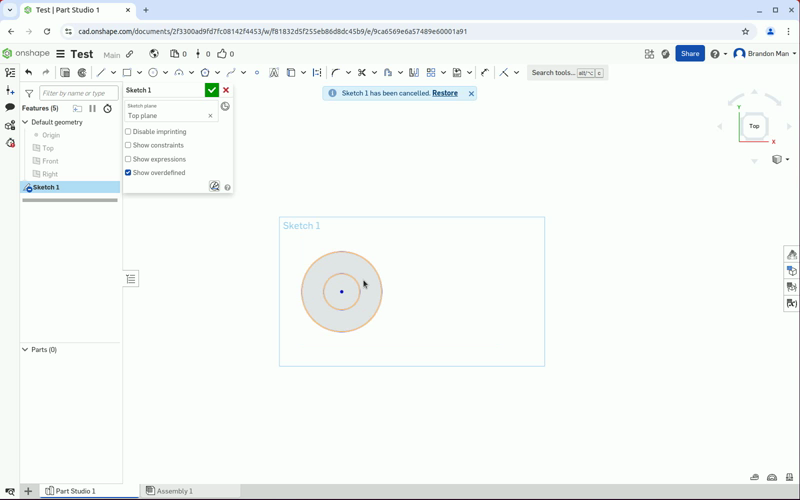
scroll(6)
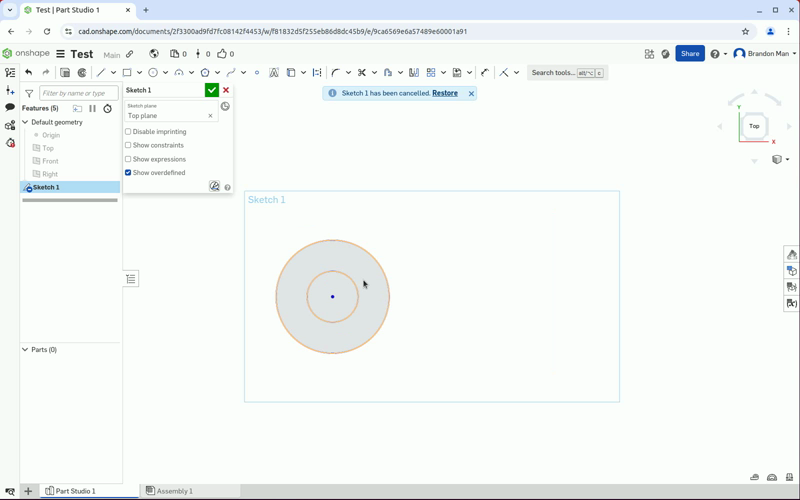
scroll(6)
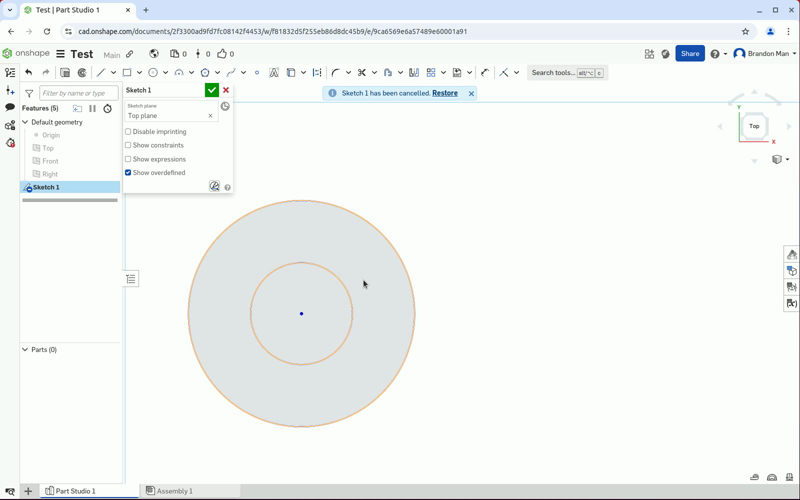
click(363, 279)
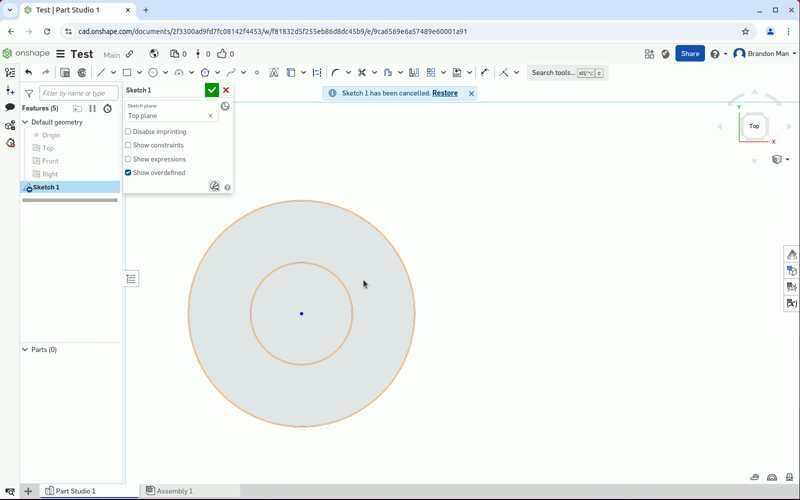
scroll(-6)
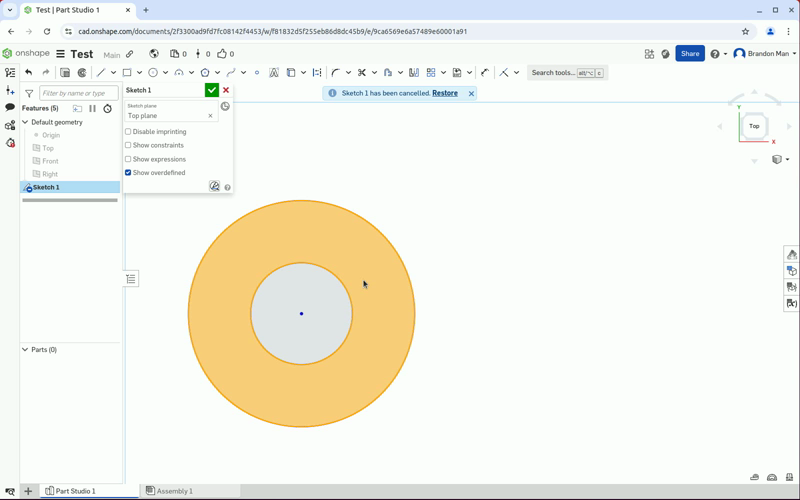
scroll(-6)
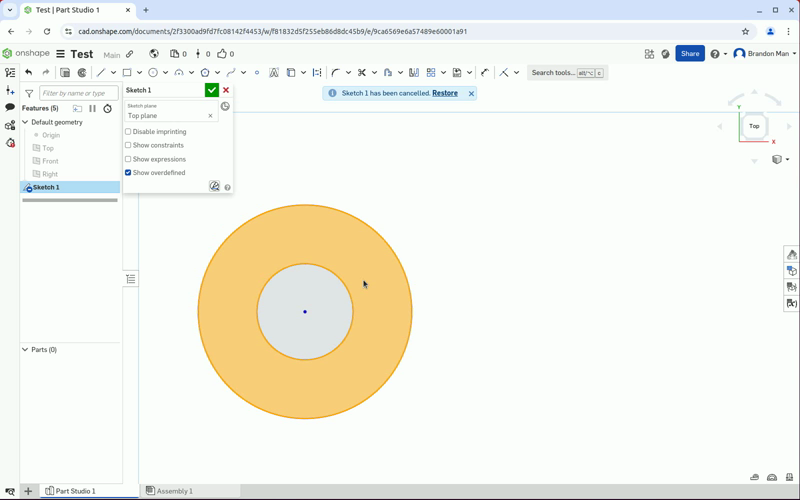
scroll(-6)
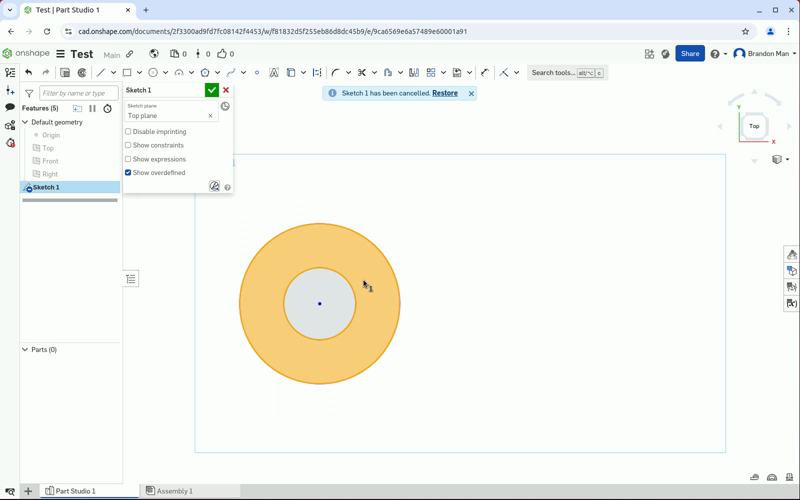
scroll(-6)
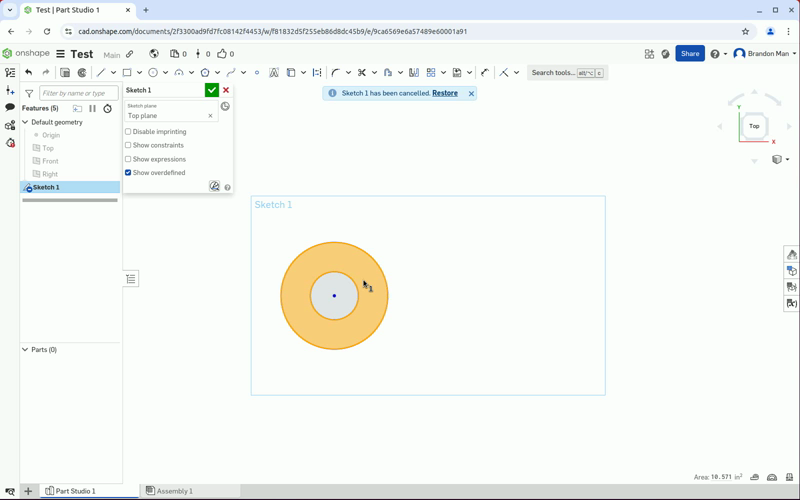
scroll(-6)
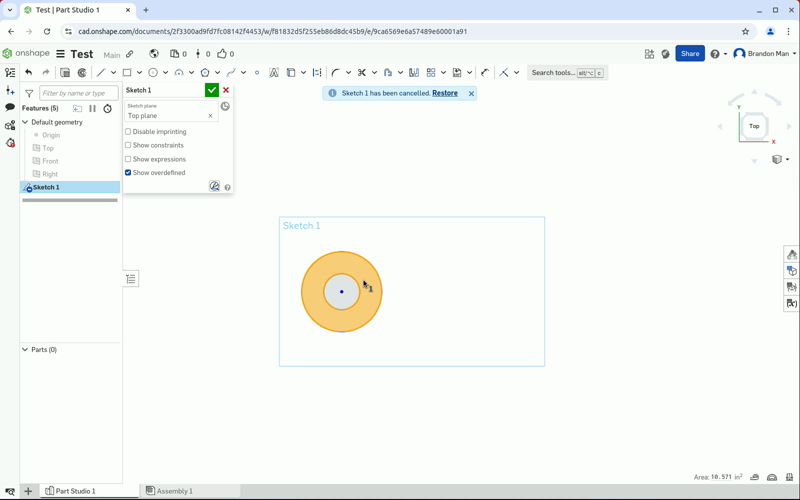
scroll(-6)
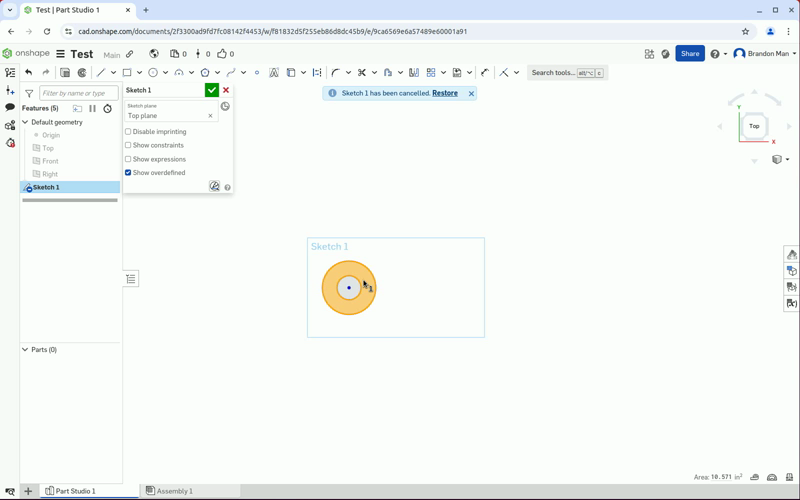
scroll(-6)
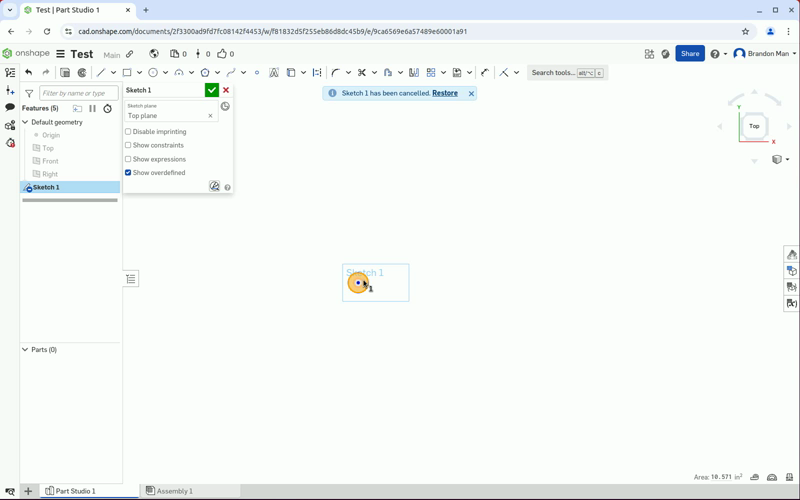
mouse_move(73, 352)
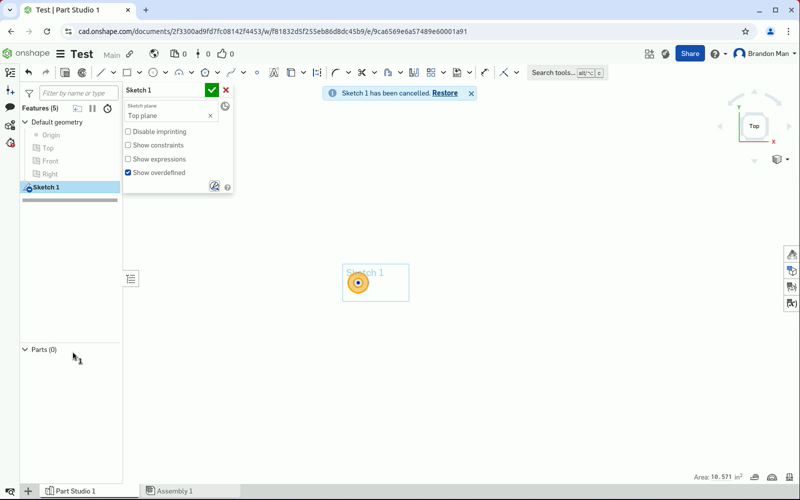
key(shift+y)
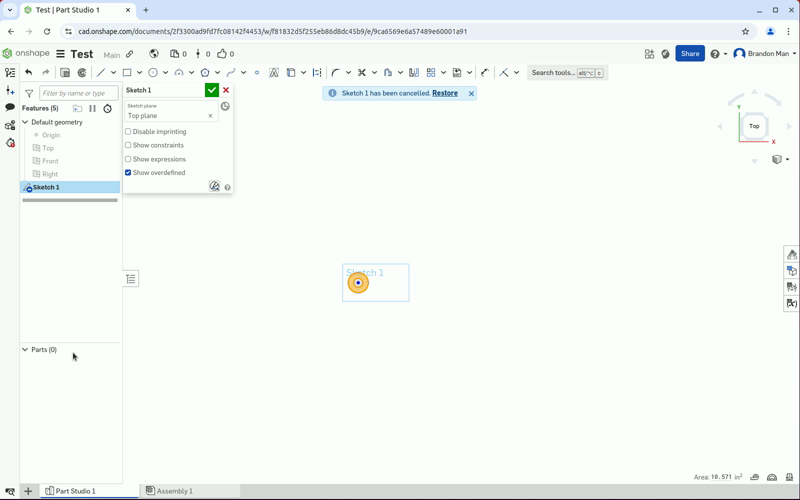
key(shift+e)
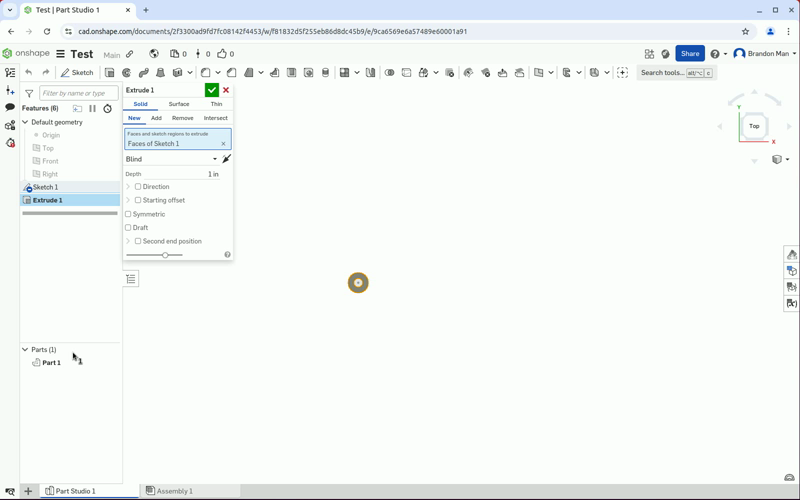
mouse_move(143, 106)
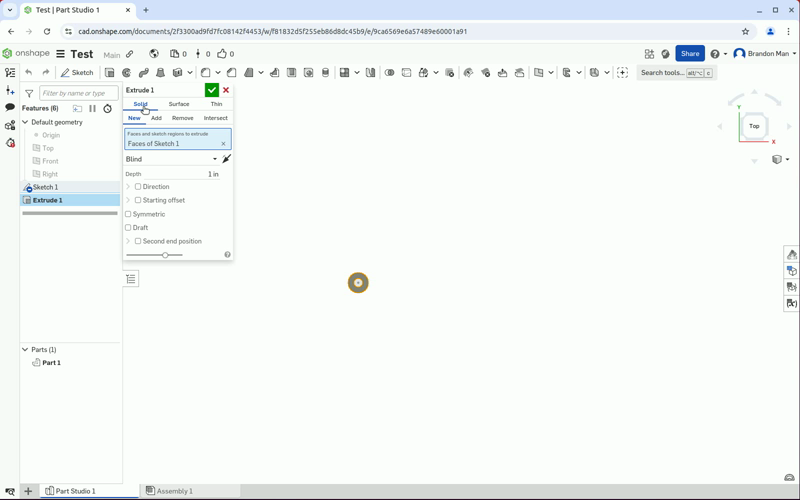
click(143, 106)
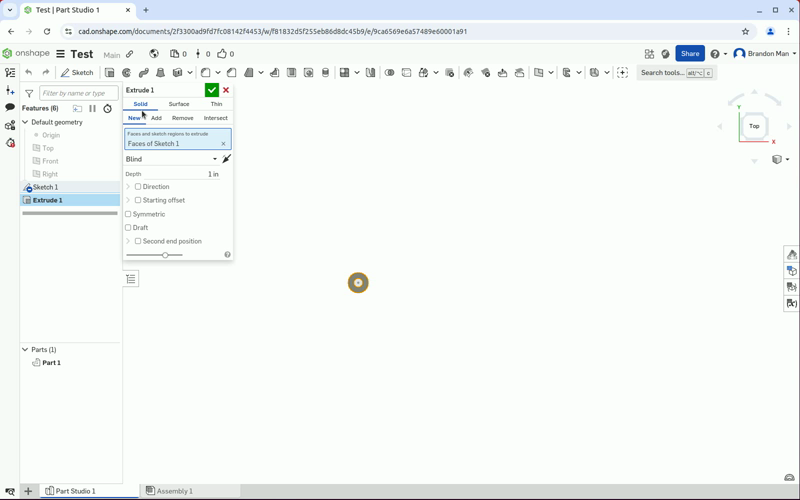
mouse_move(137, 120)
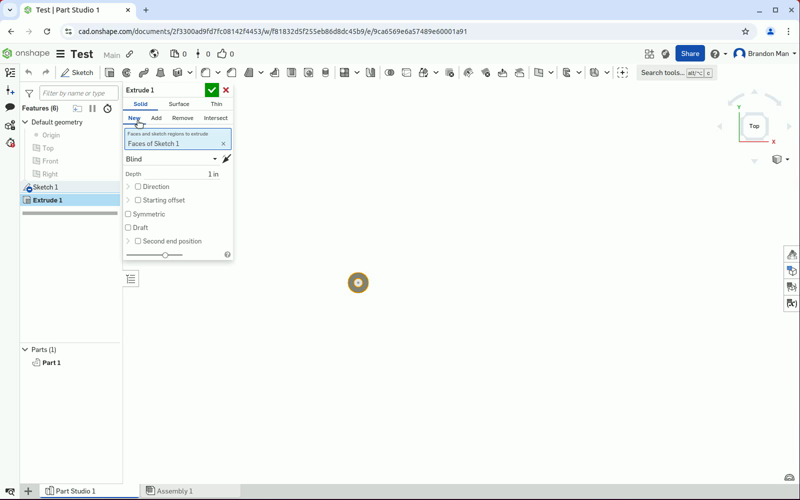
click(137, 120)
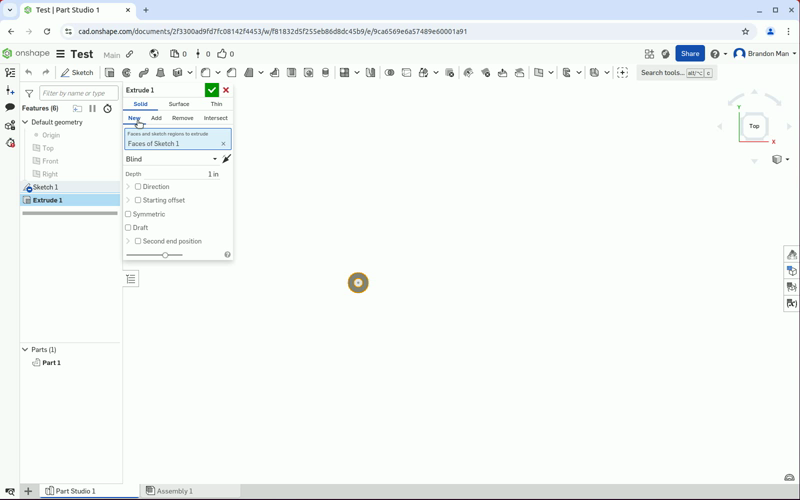
key(tab, 4)
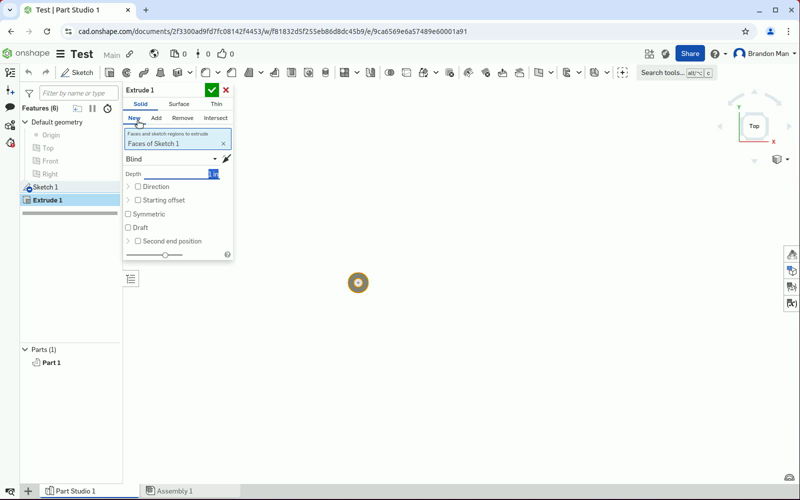
text(-1.204)
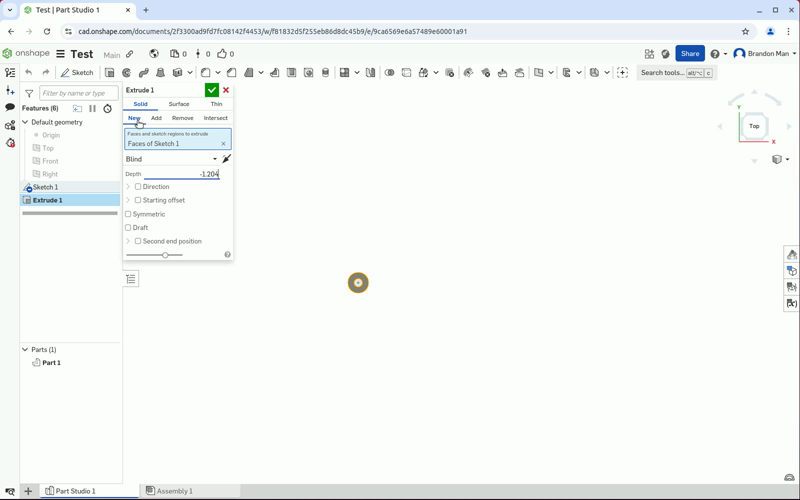
key(enter)
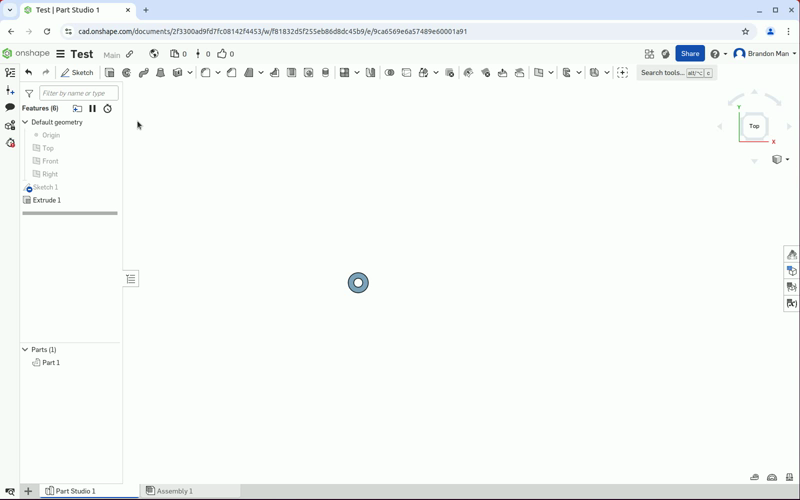
key(shift+h)
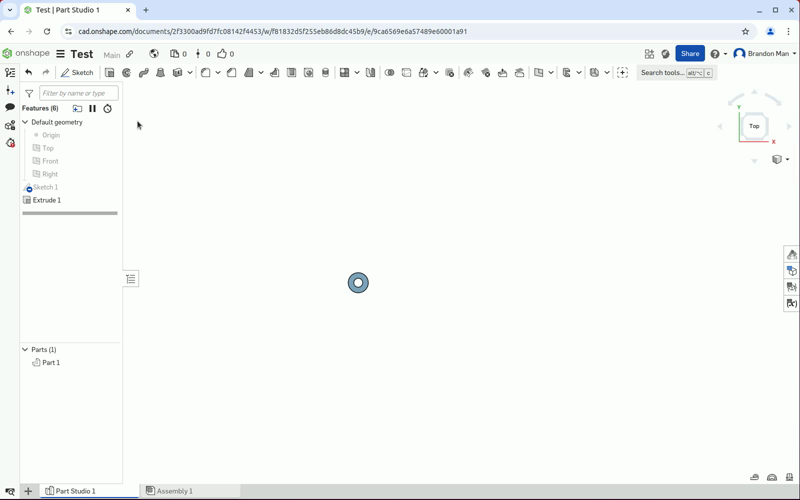
key(shift+h)
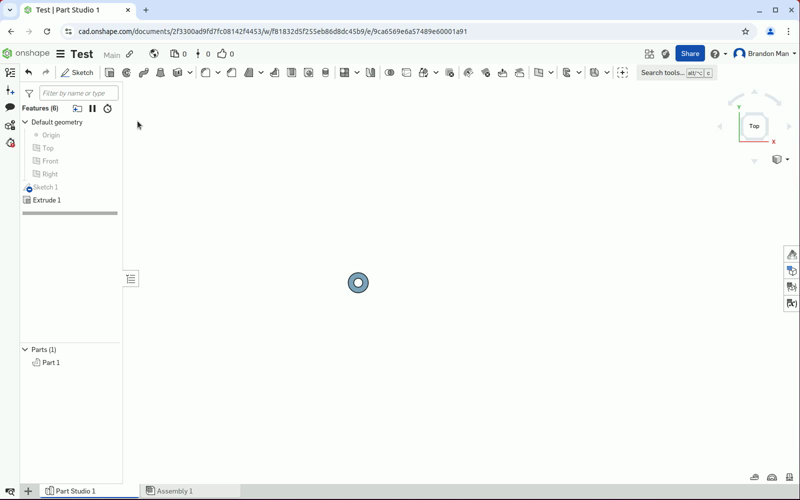
mouse_move(73, 189)
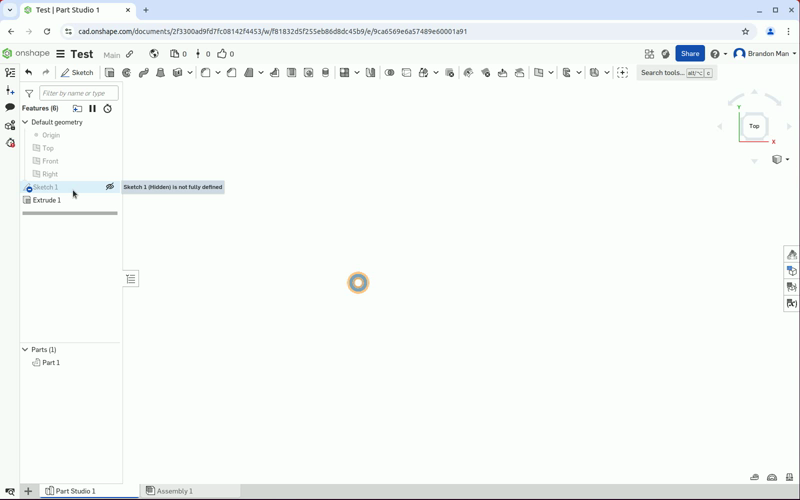
click(73, 189)
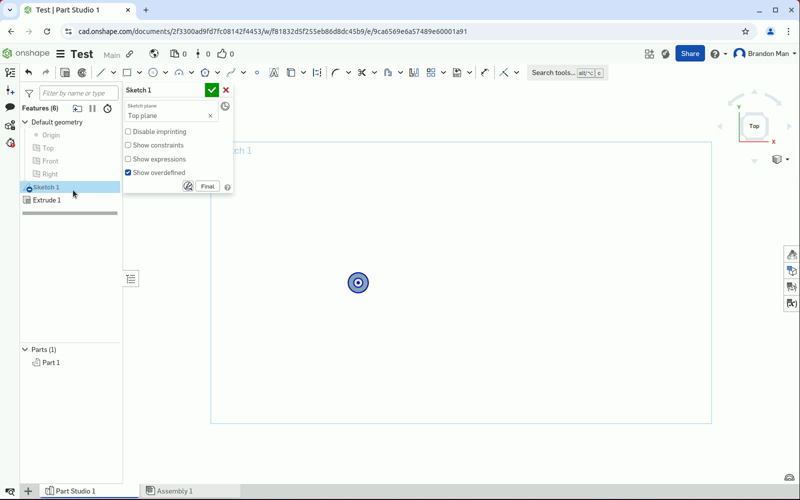
mouse_move(229, 92)
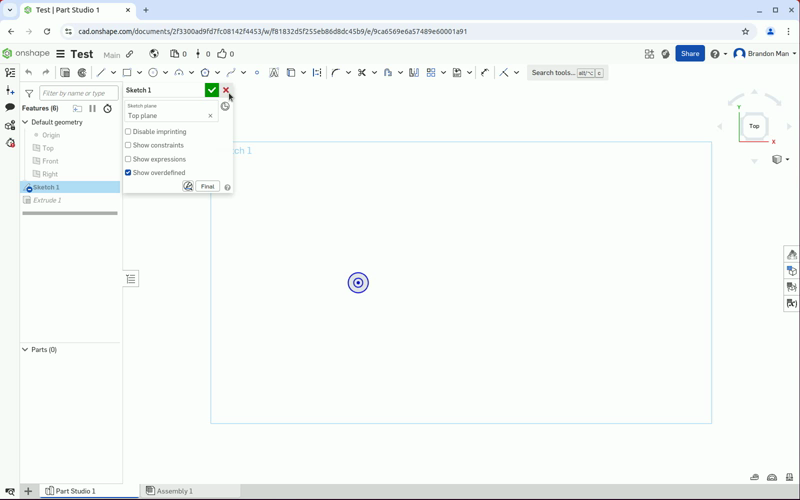
click(229, 92)
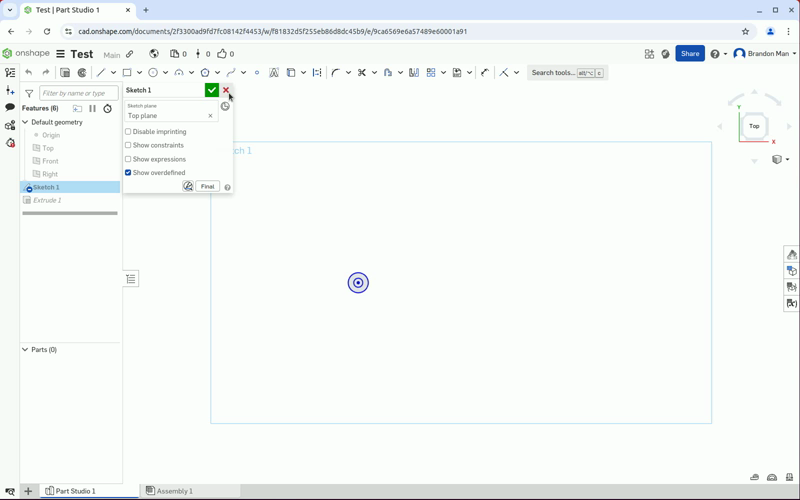
key(shift+s)
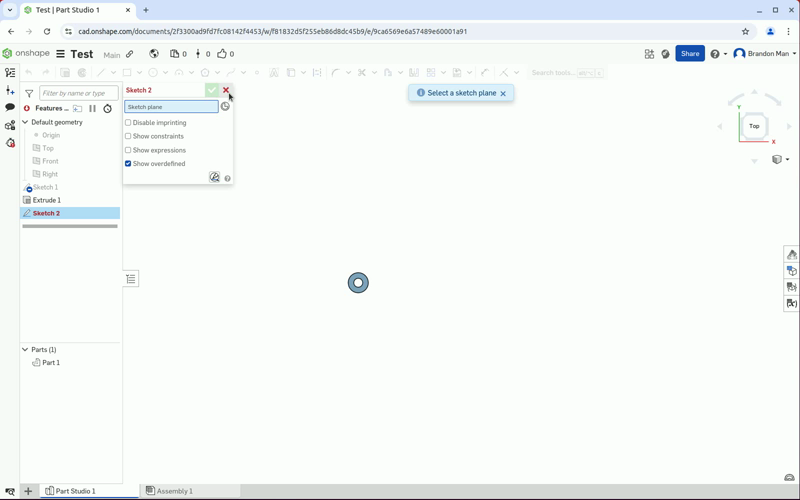
mouse_move(73, 150)
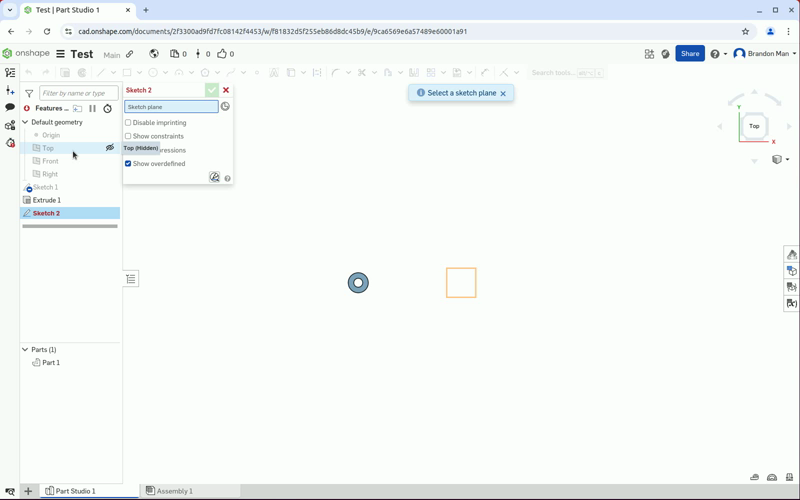
click(73, 150)
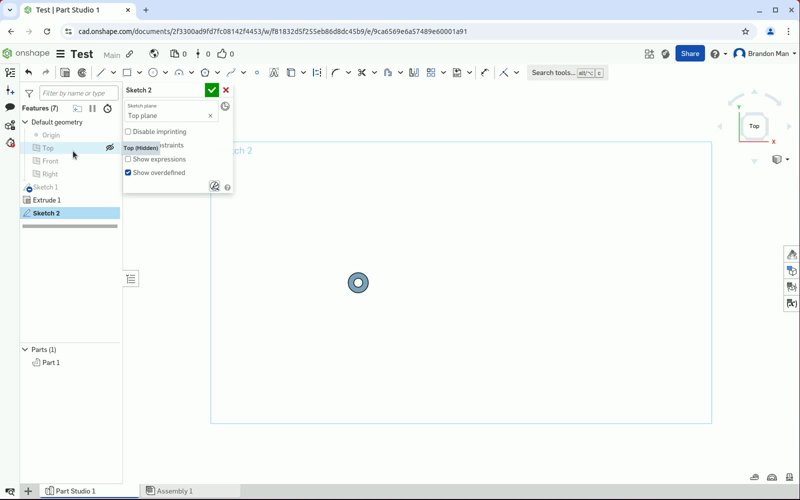
mouse_move(73, 352)
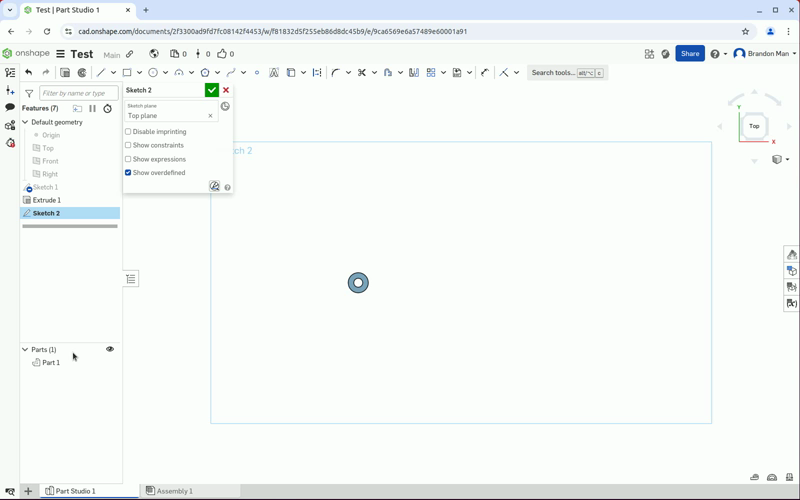
key(y)
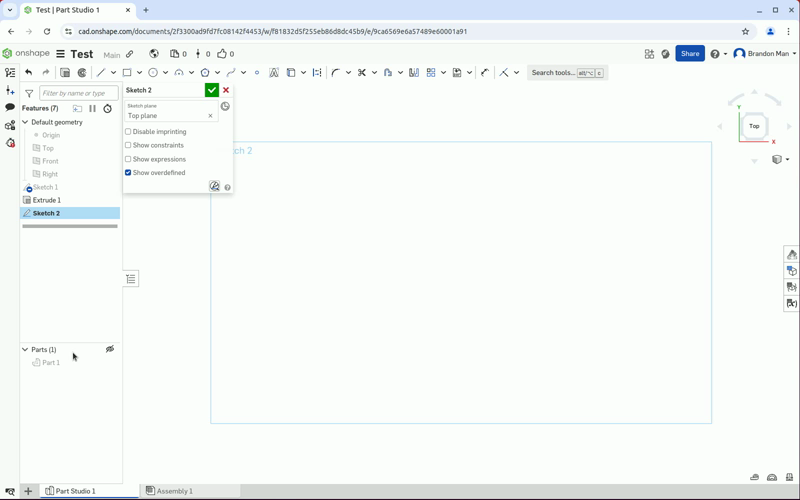
key(l)
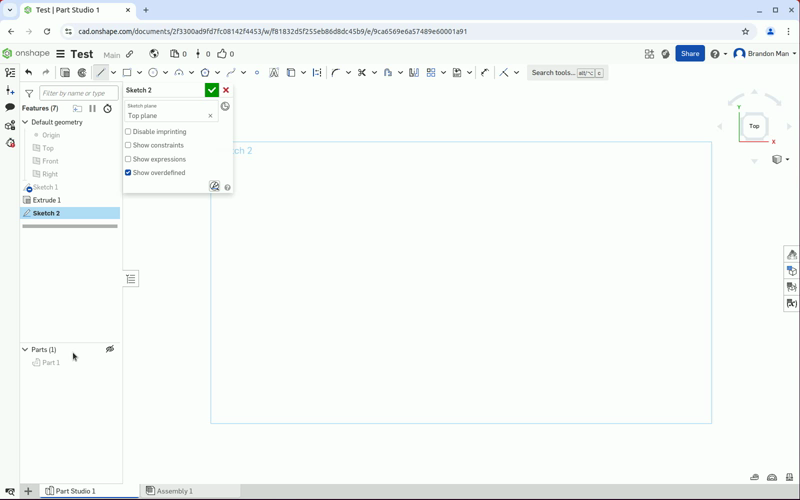
key_down(shift)
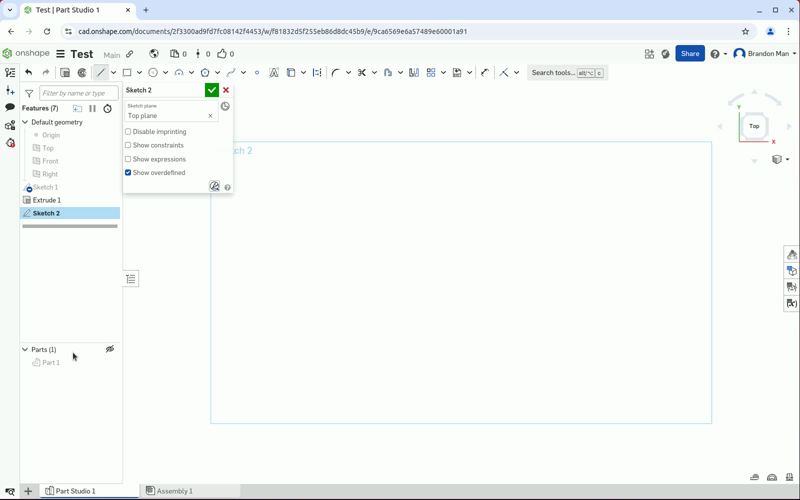
mouse_move(357, 292)
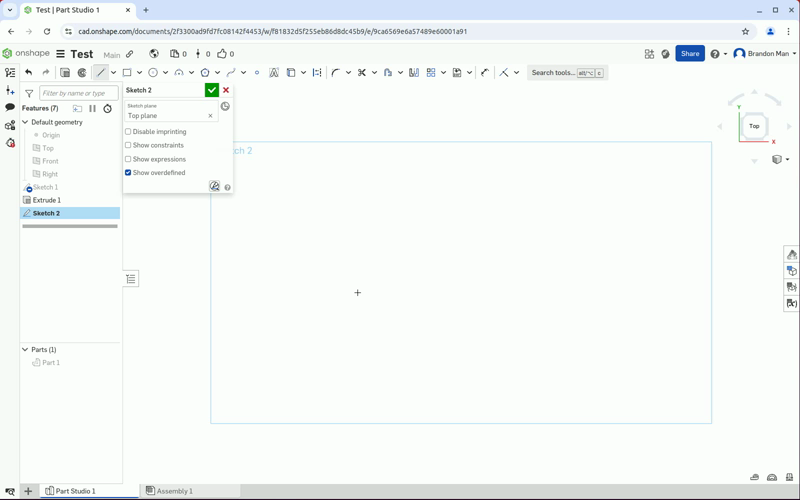
click(357, 292)
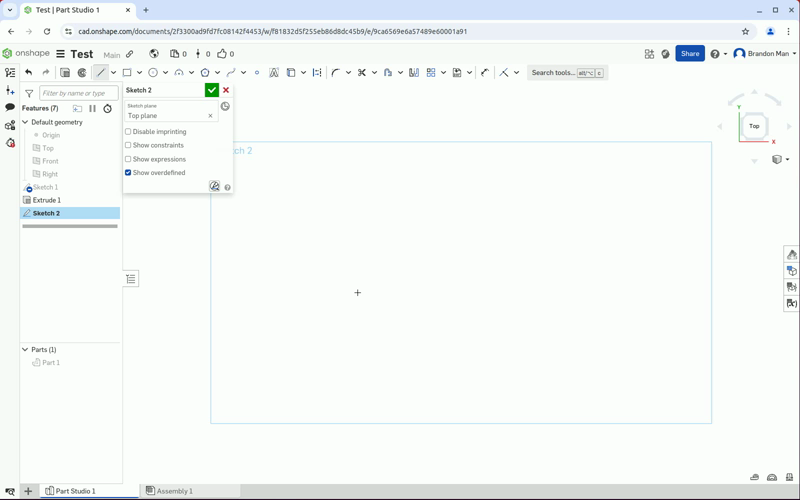
key_up(shift)
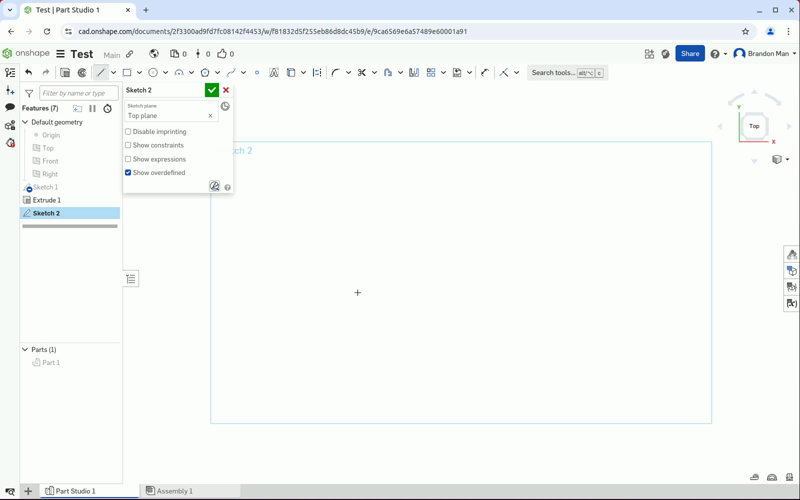
key_down(shift)
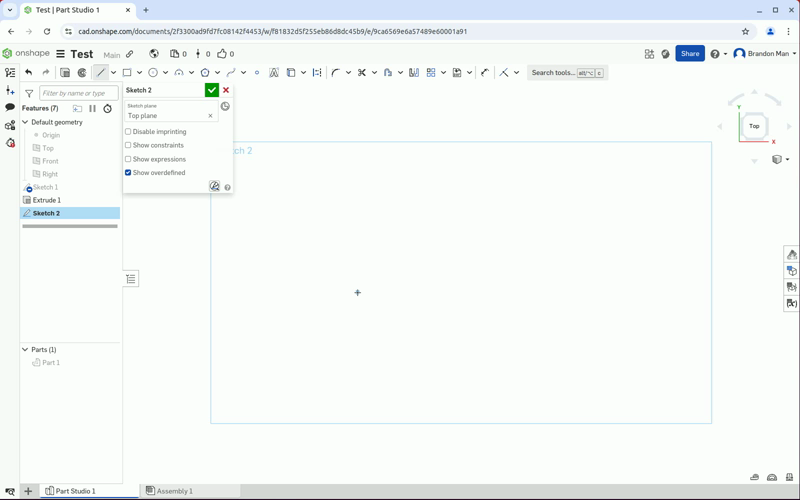
mouse_move(562, 292)
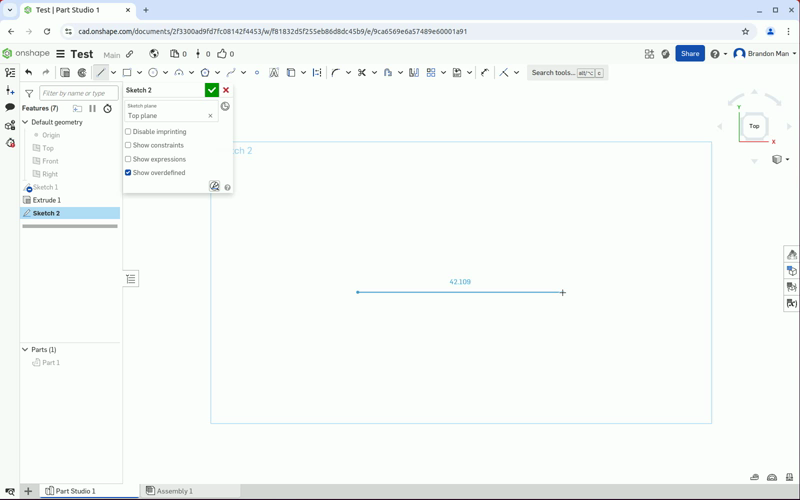
click(562, 292)
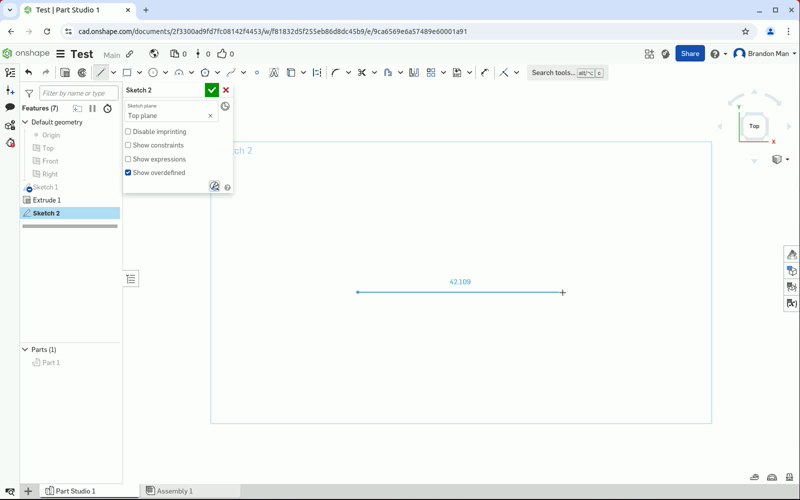
key_up(shift)
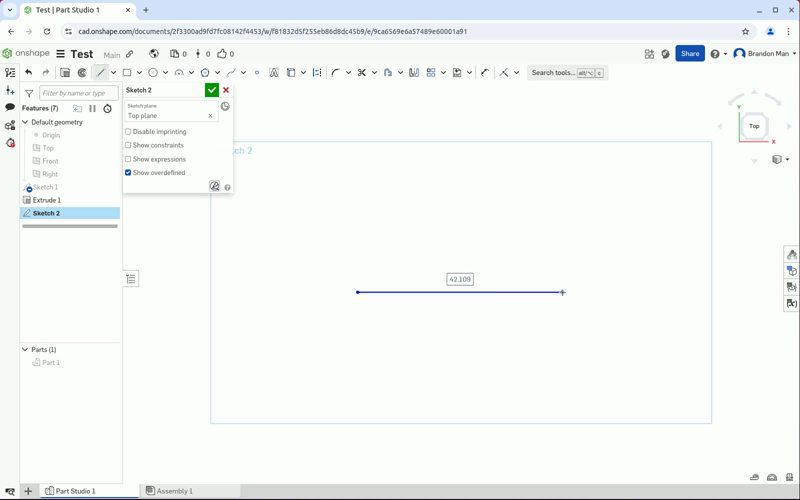
key(esc)
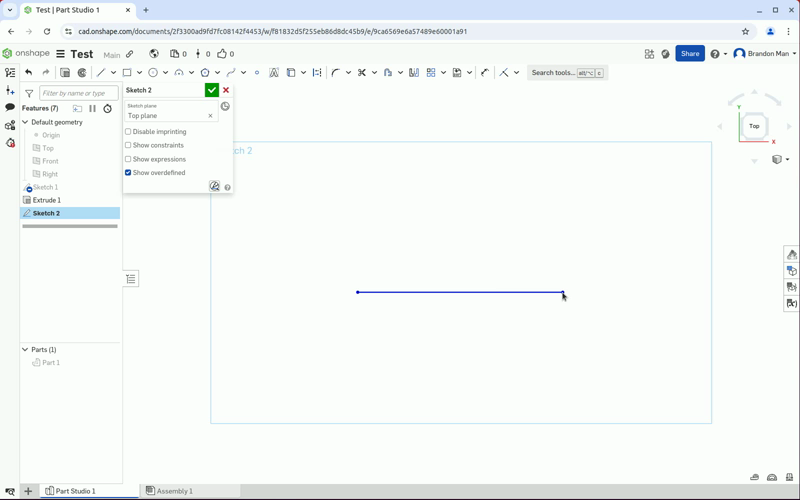
key(a)
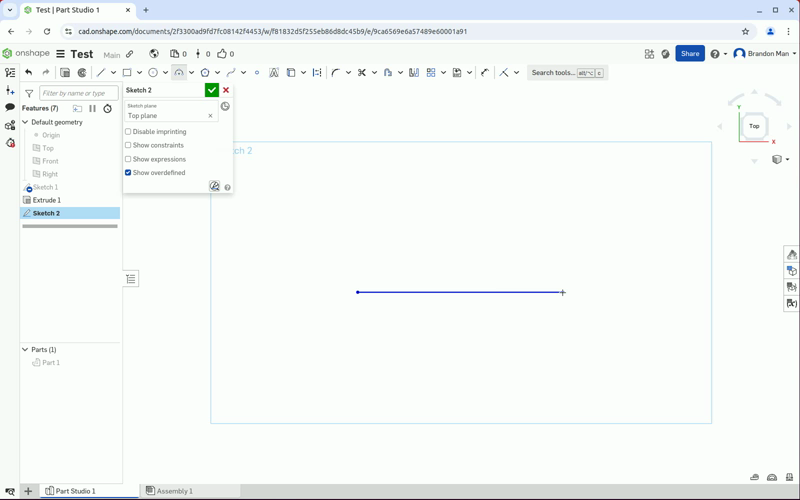
mouse_move(562, 292)
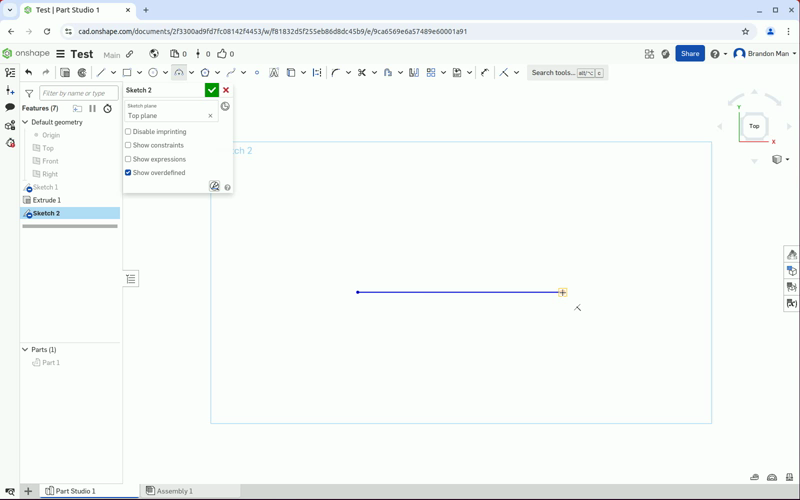
click(562, 292)
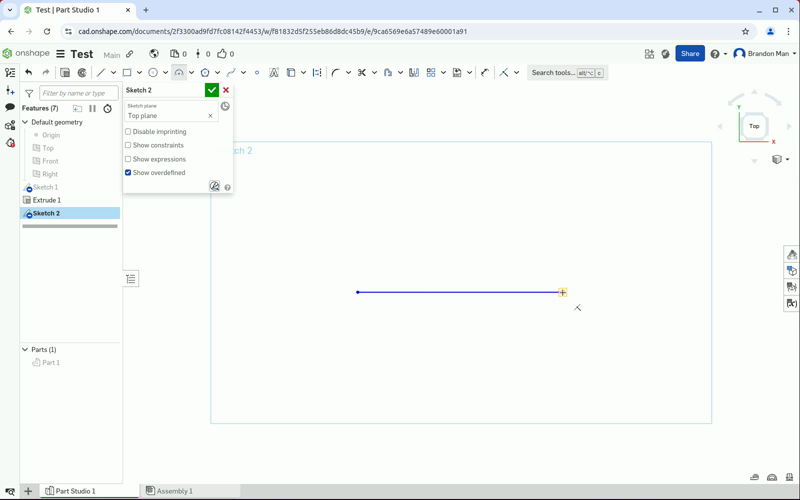
key_down(shift)
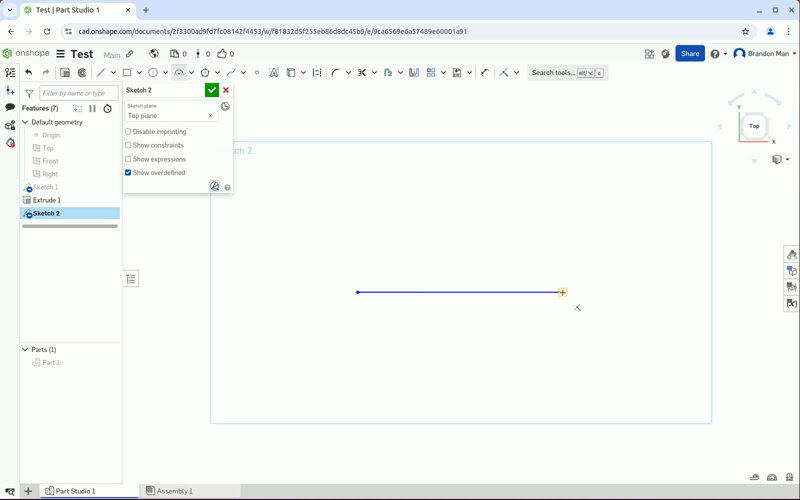
mouse_move(562, 272)
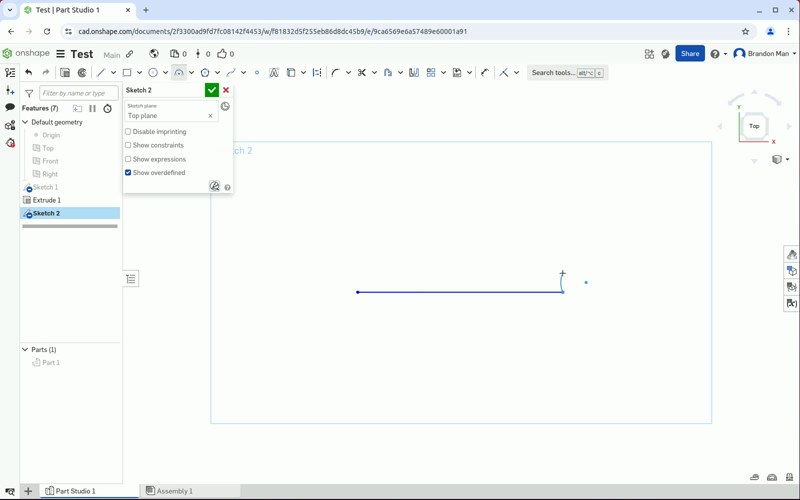
click(562, 272)
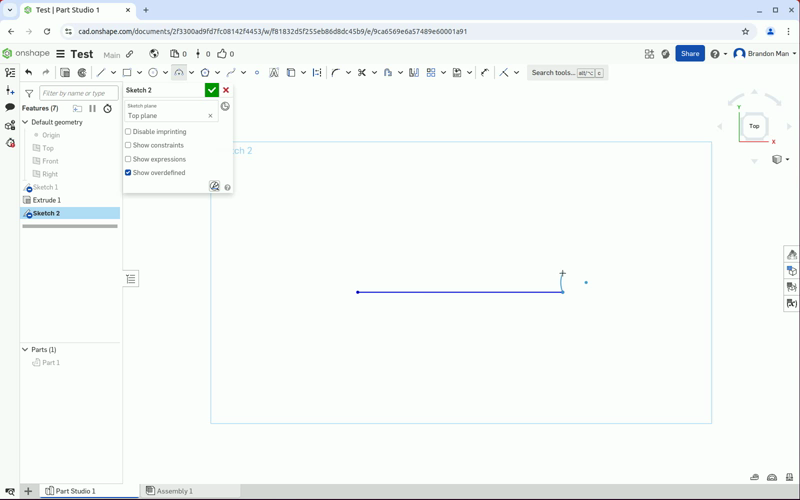
mouse_move(553, 282)
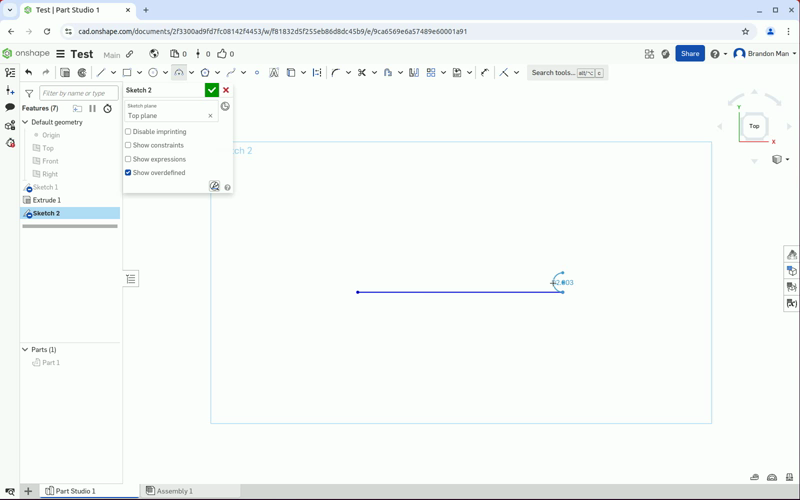
click(553, 282)
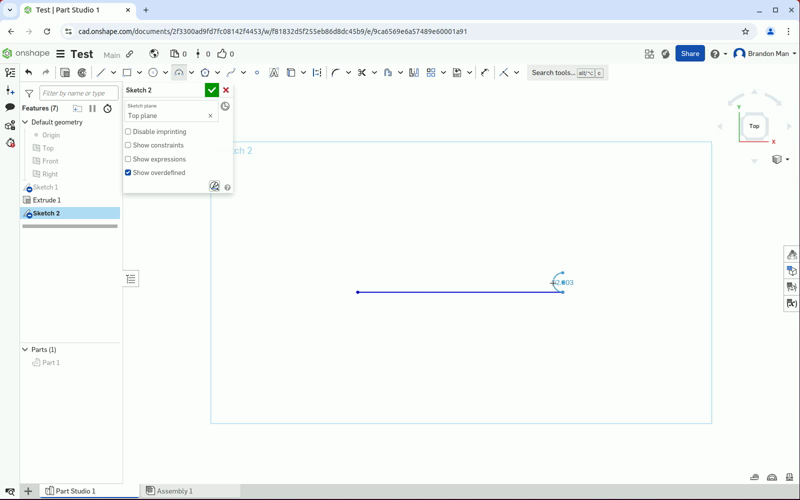
key_up(shift)
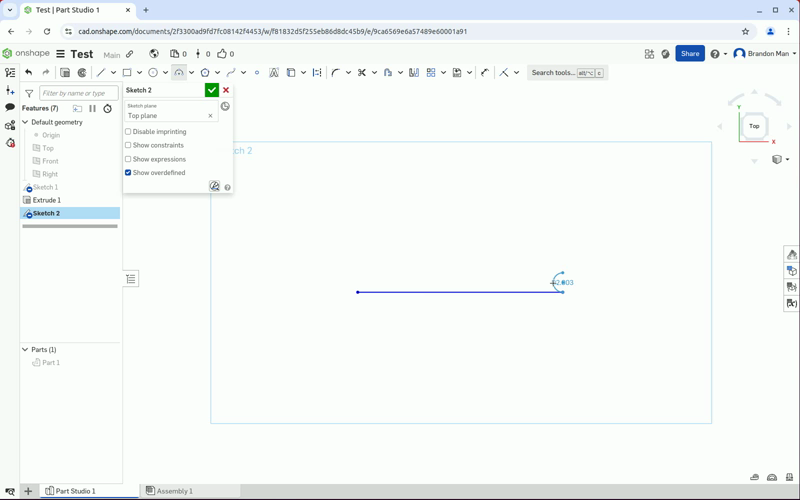
key(esc)
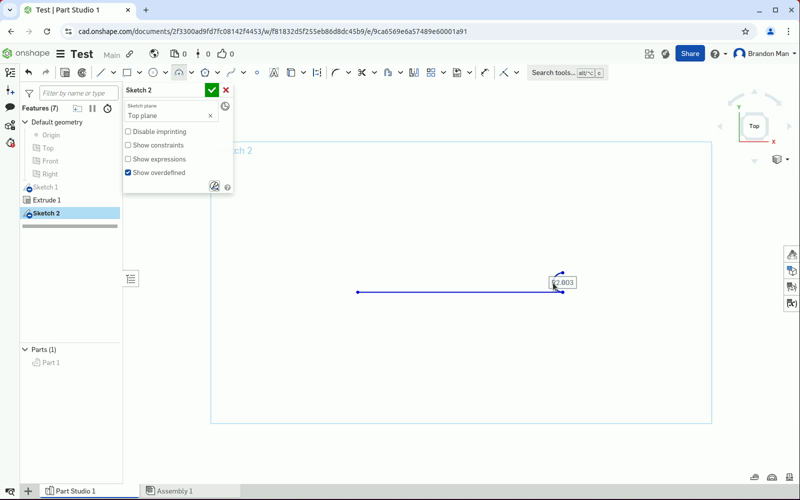
key(l)
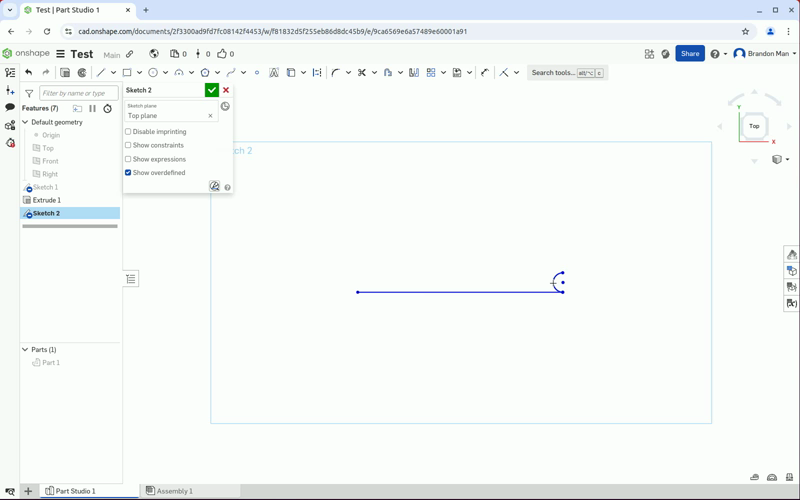
mouse_move(562, 272)
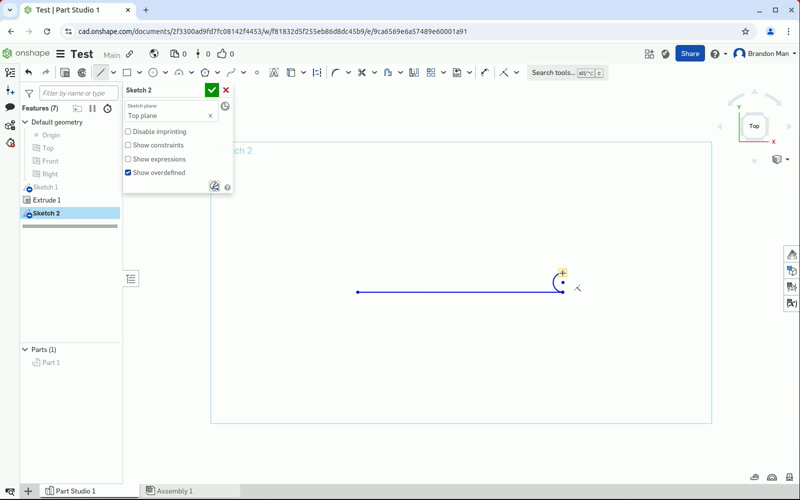
click(562, 272)
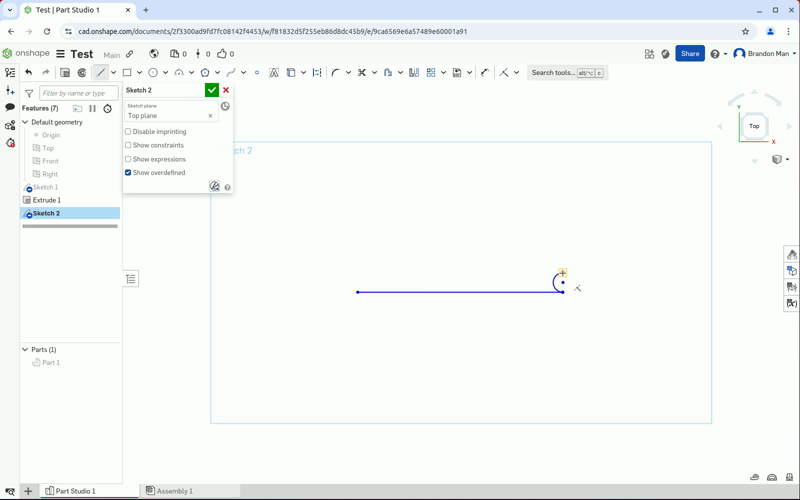
key_down(shift)
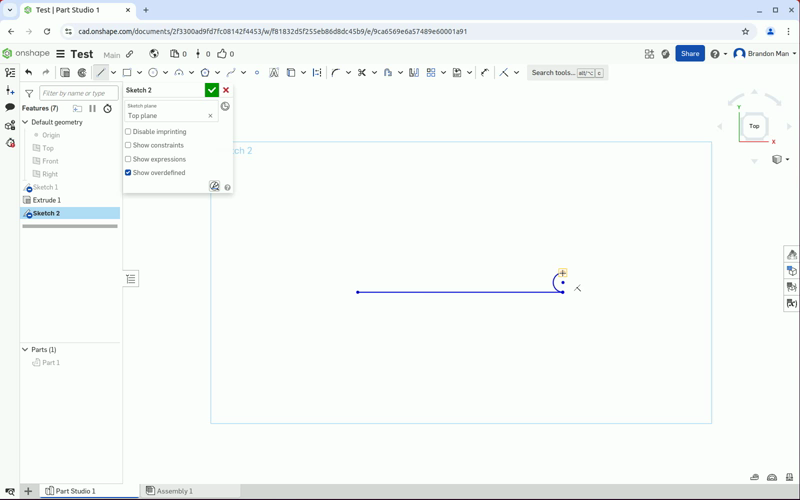
mouse_move(357, 272)
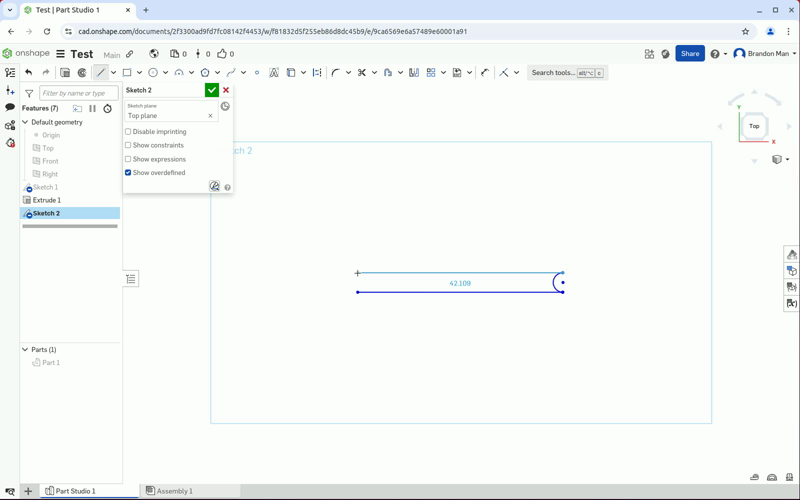
click(357, 272)
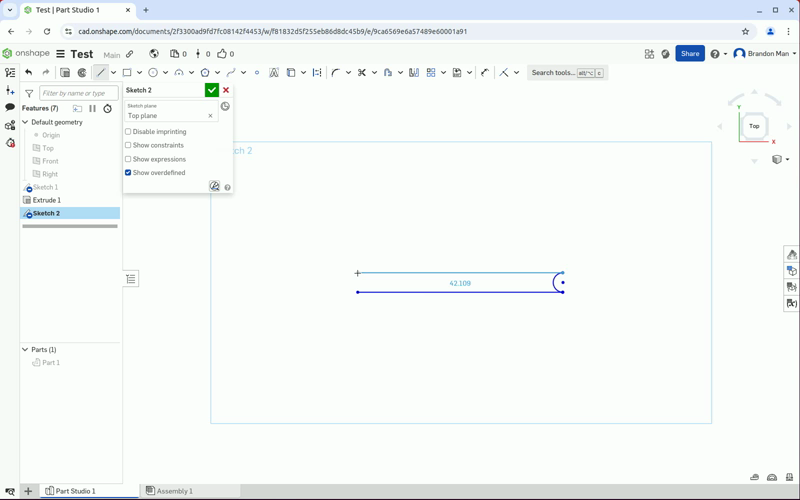
key_up(shift)
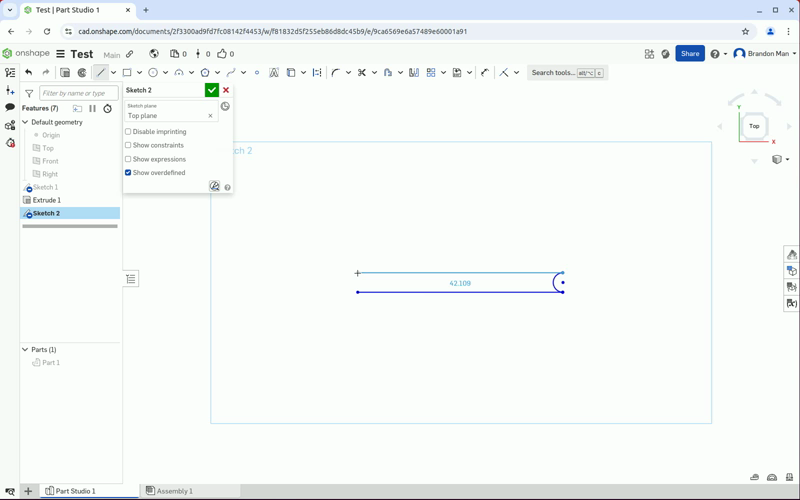
key(esc)
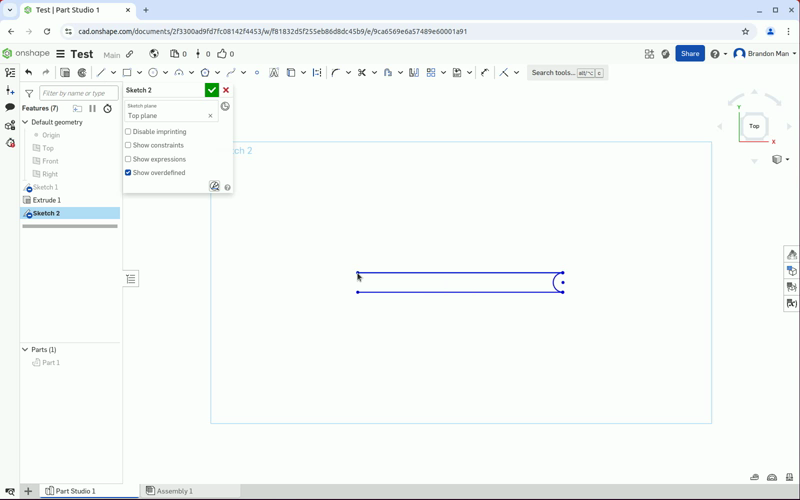
key(a)
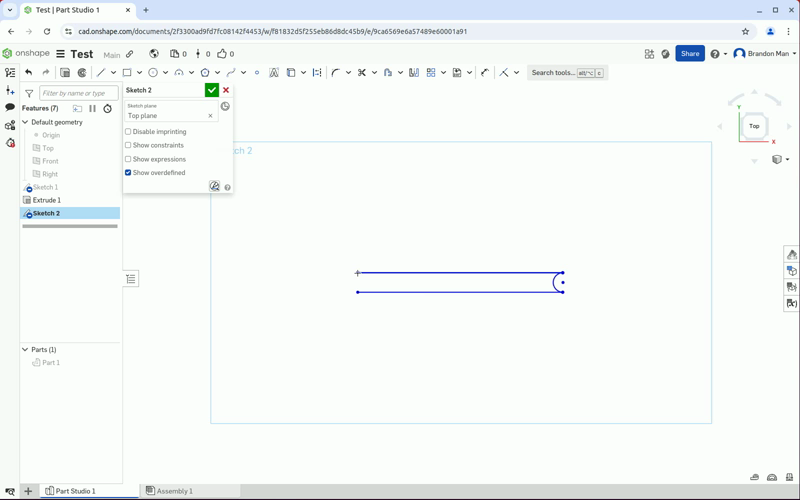
mouse_move(357, 272)
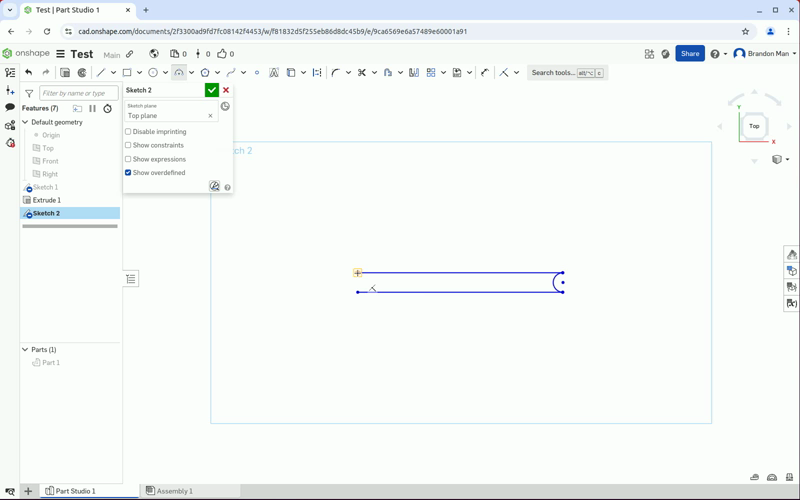
click(357, 272)
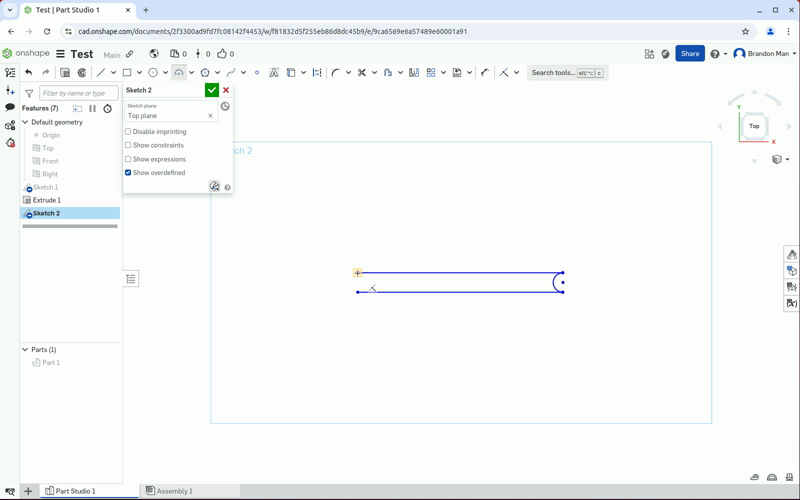
mouse_move(357, 292)
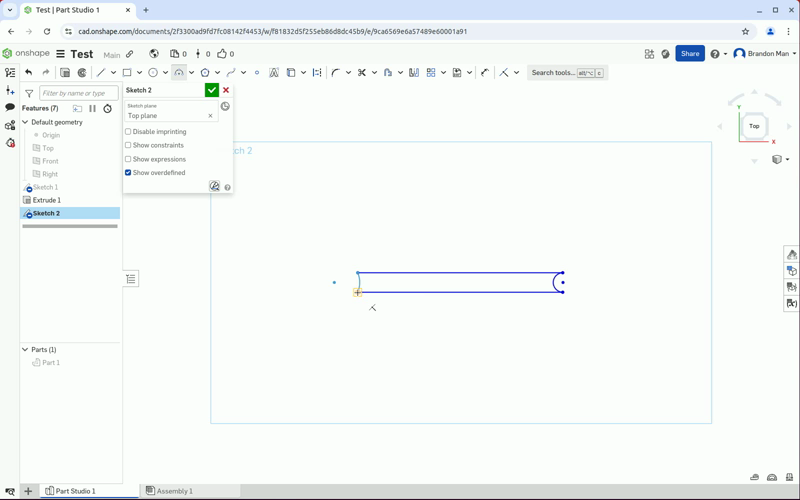
click(357, 292)
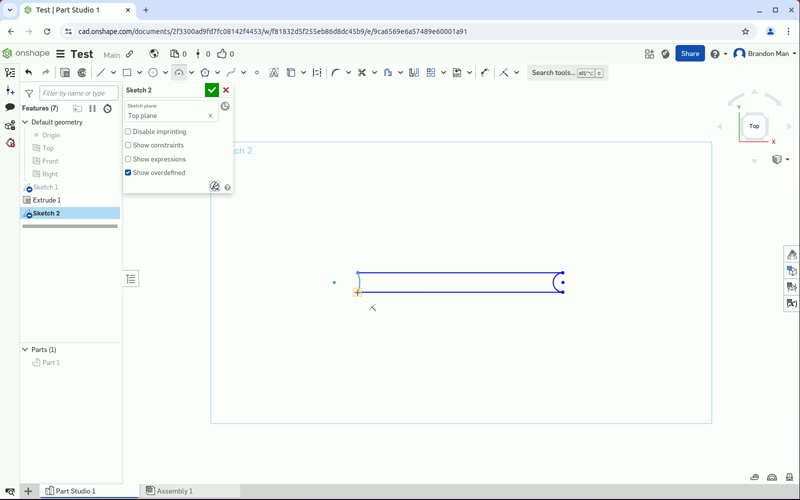
key_down(shift)
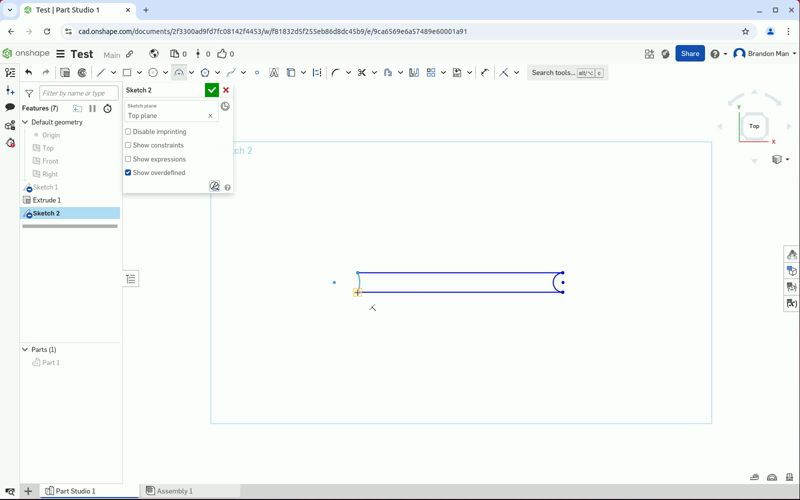
mouse_move(367, 282)
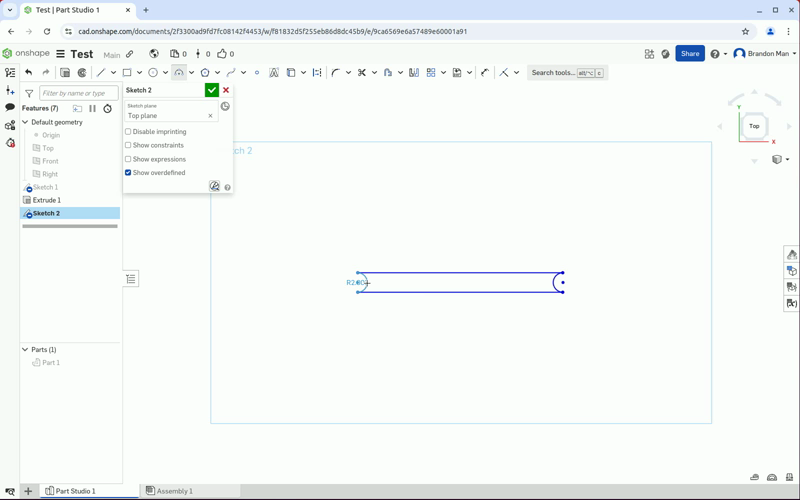
click(367, 282)
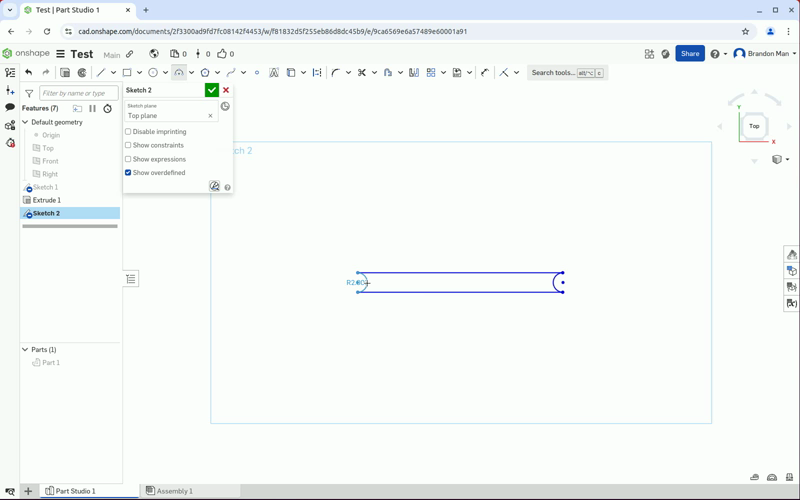
key_up(shift)
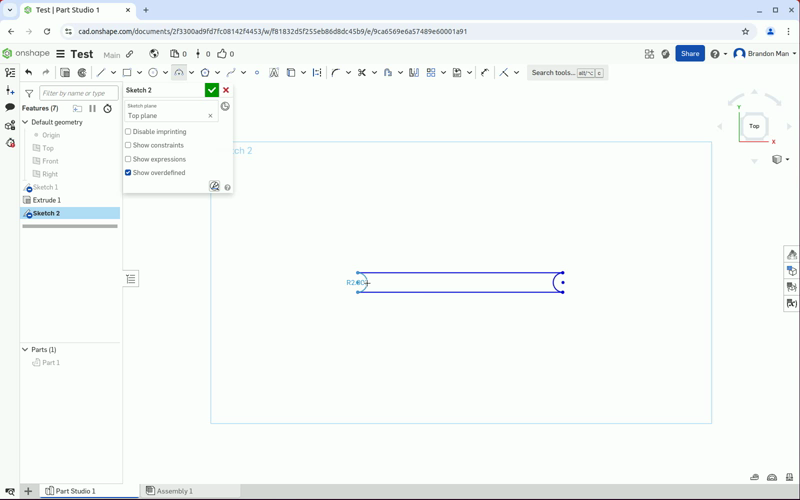
key(esc)
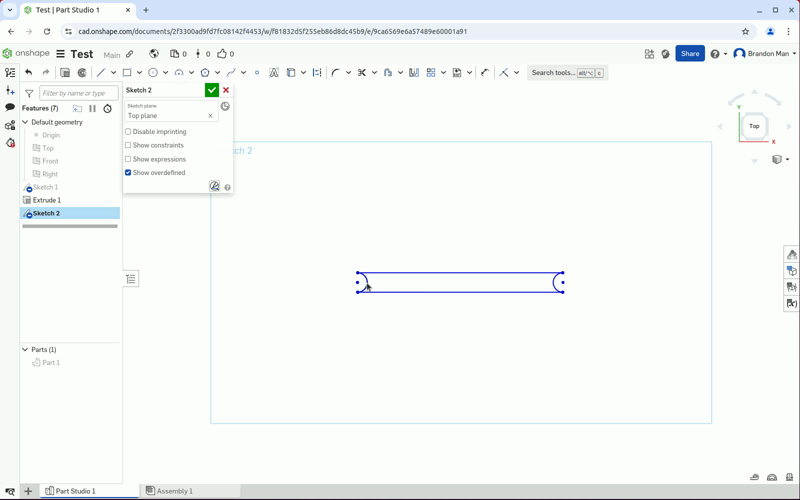
key(l)
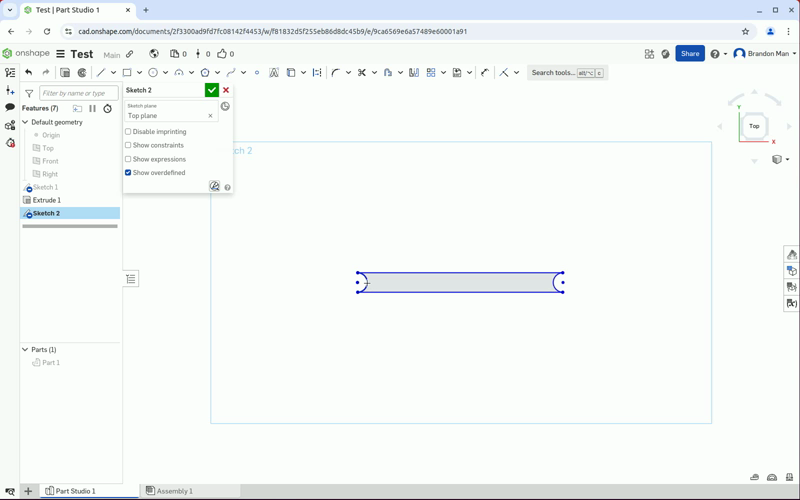
key_down(shift)
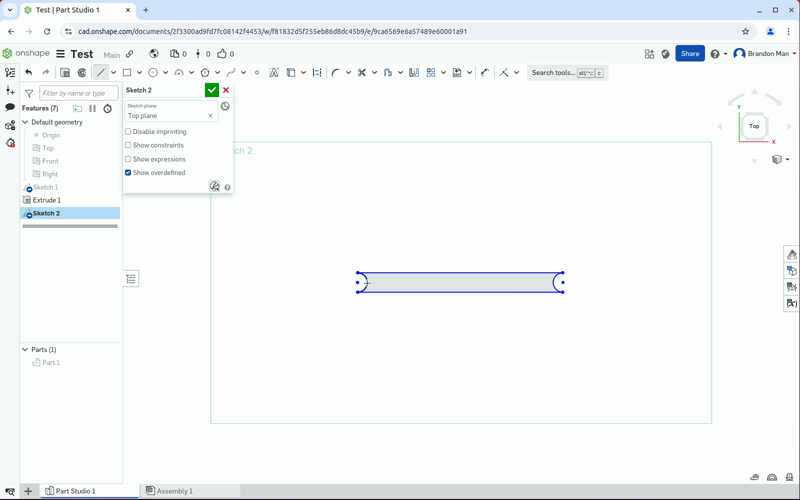
mouse_move(398, 288)
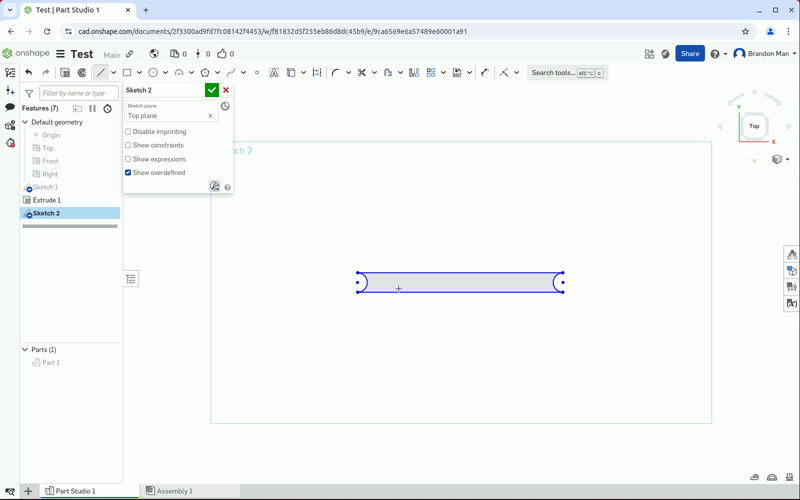
click(398, 288)
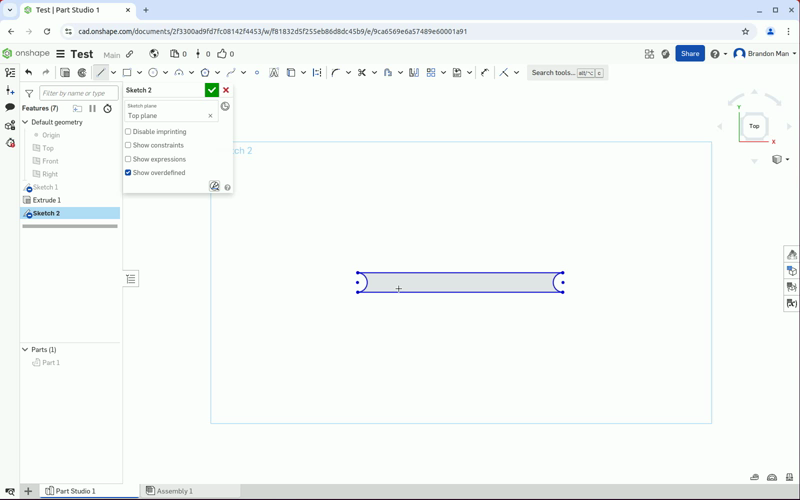
key_up(shift)
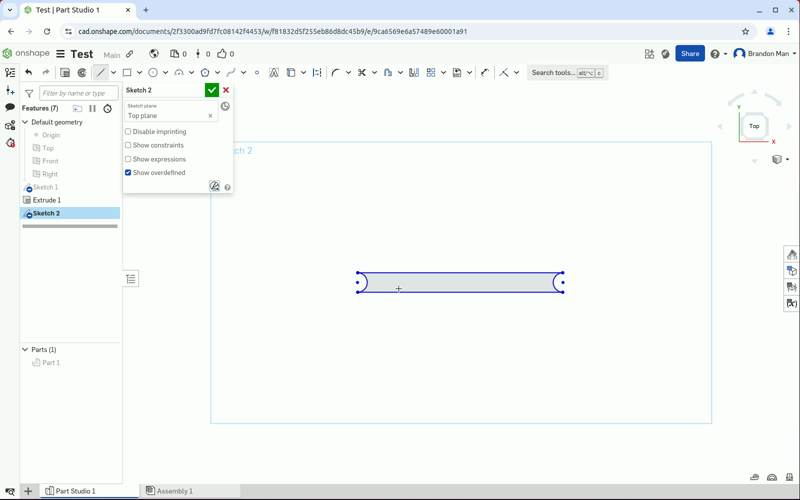
key_down(shift)
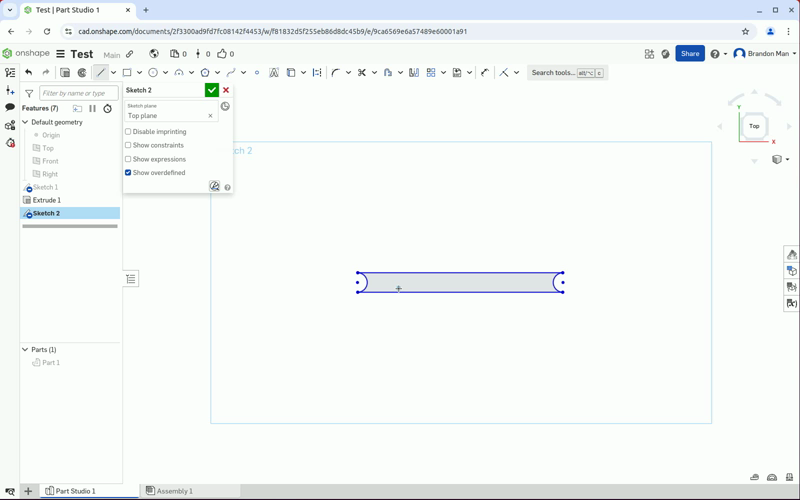
mouse_move(428, 288)
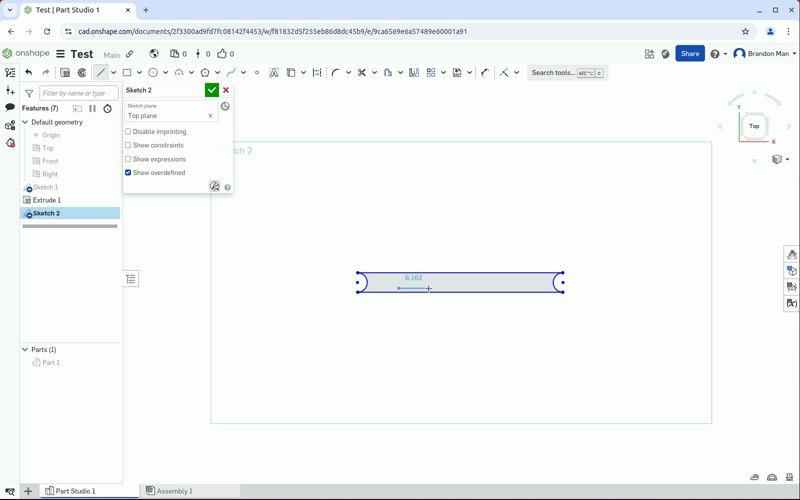
mouse_move(426, 288)
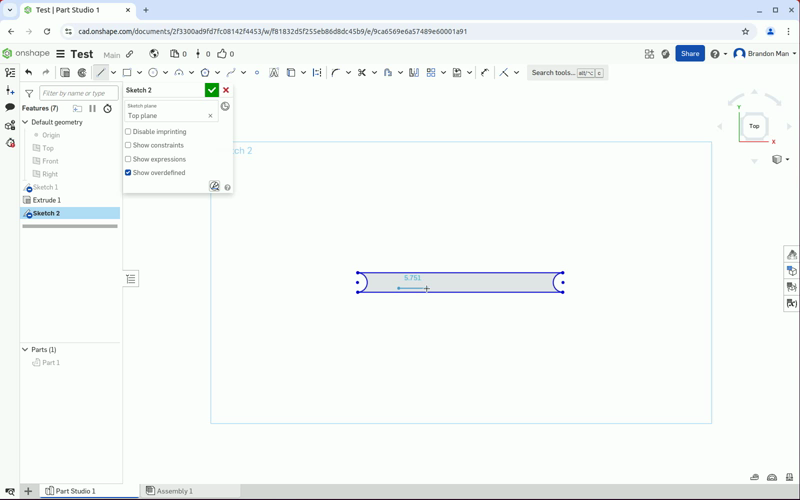
click(426, 288)
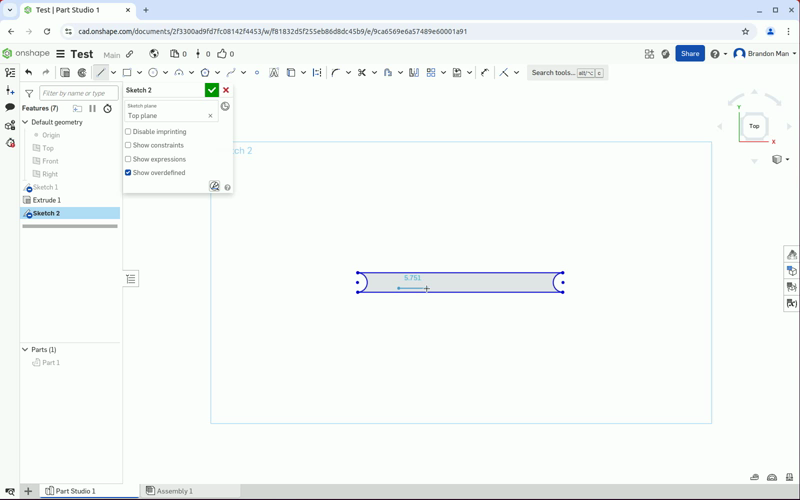
key_up(shift)
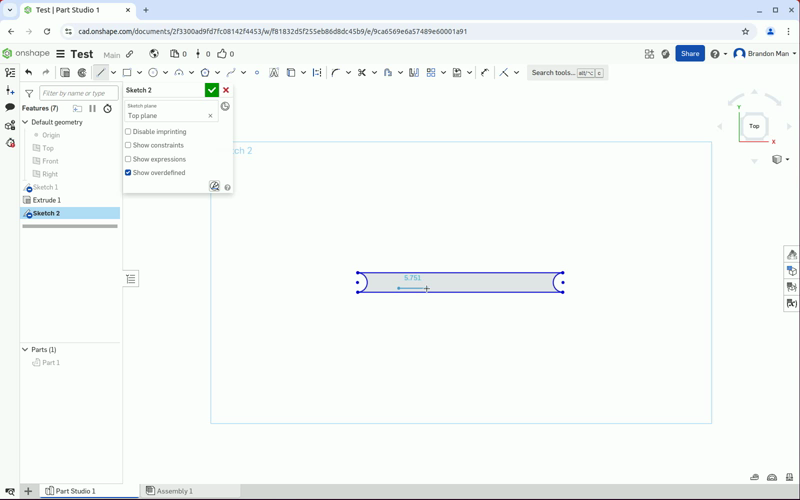
key_down(shift)
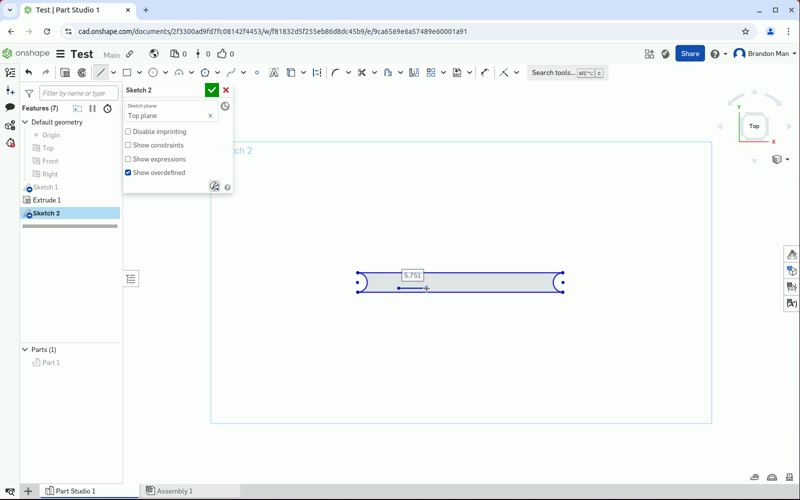
mouse_move(456, 288)
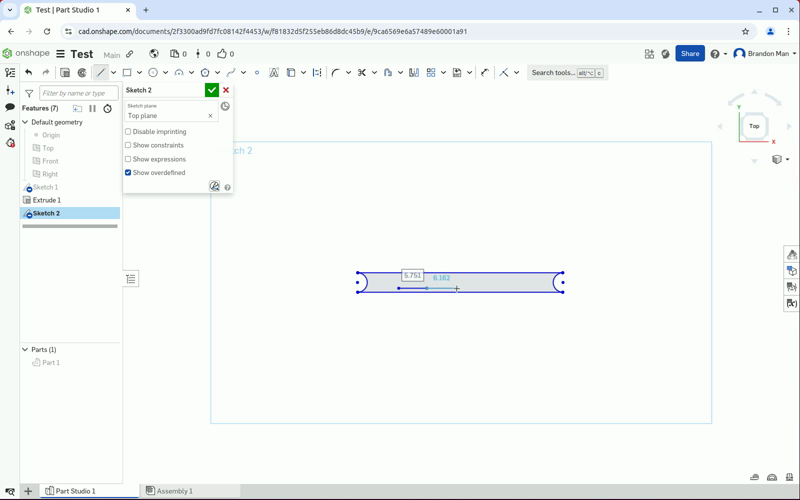
mouse_move(426, 279)
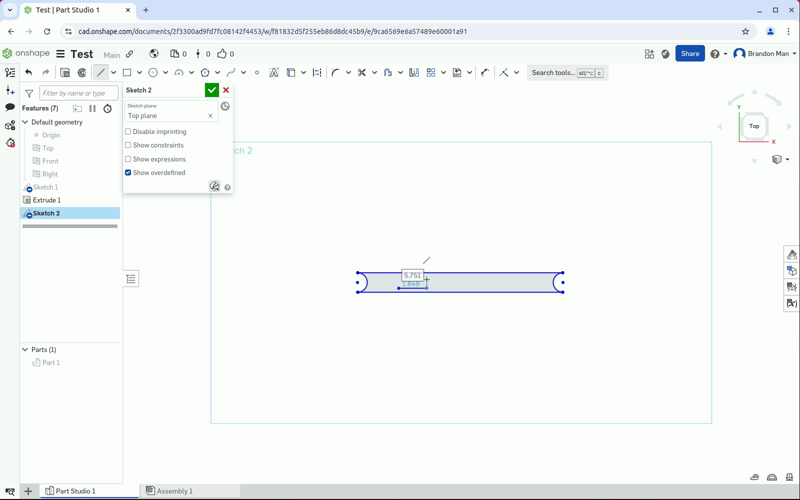
click(426, 279)
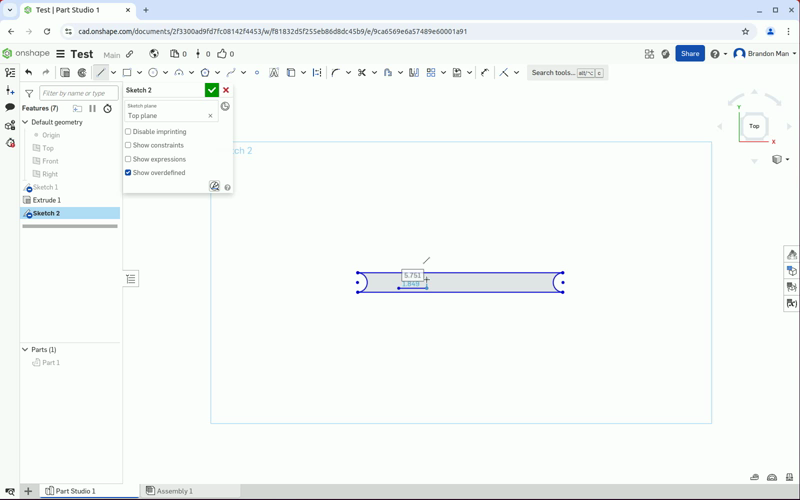
key_up(shift)
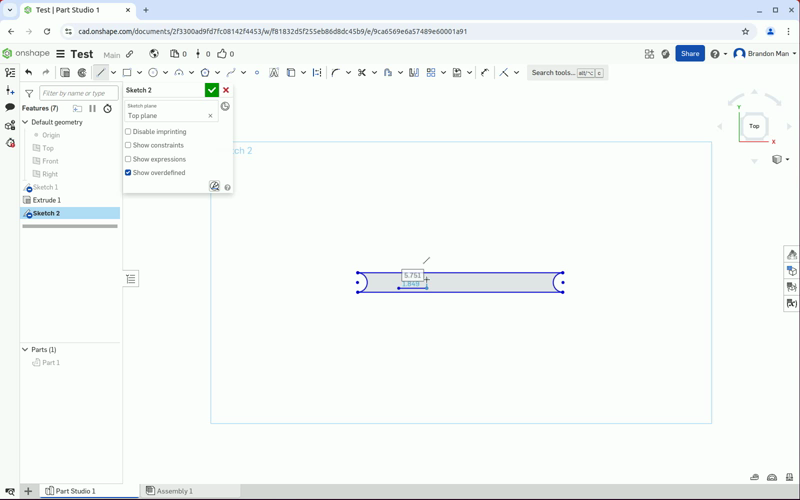
key_down(shift)
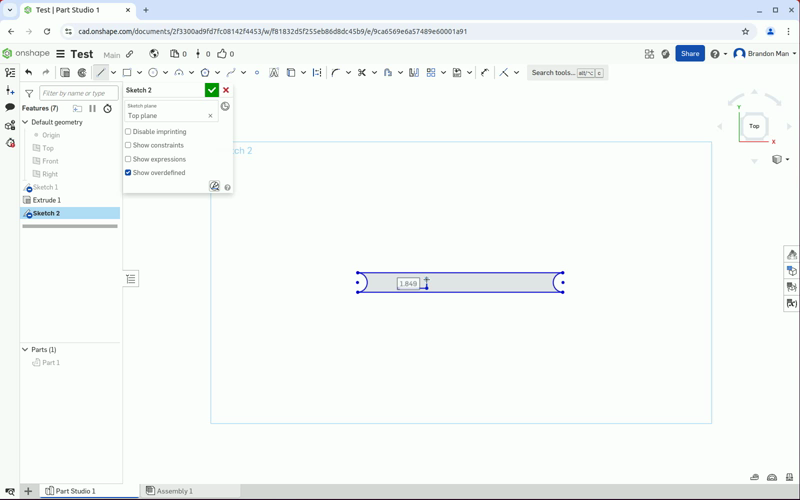
mouse_move(456, 279)
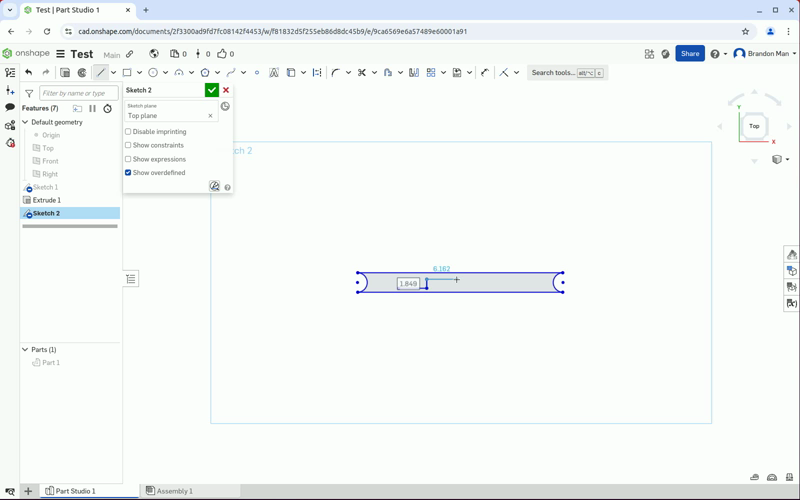
mouse_move(398, 279)
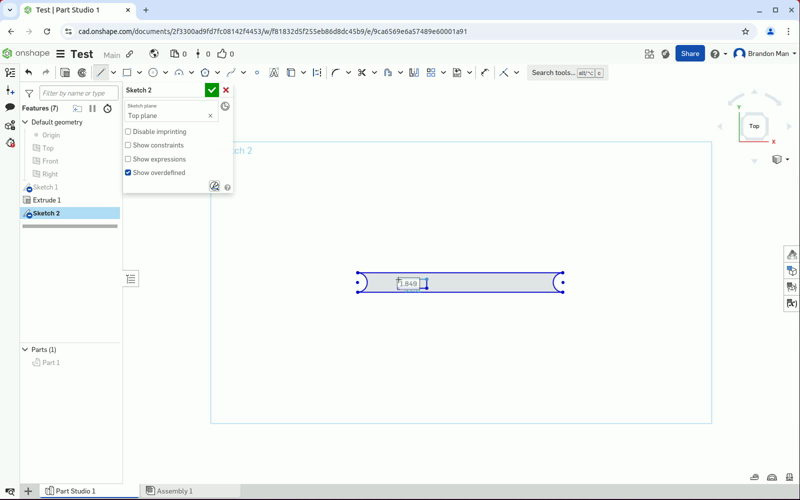
click(398, 279)
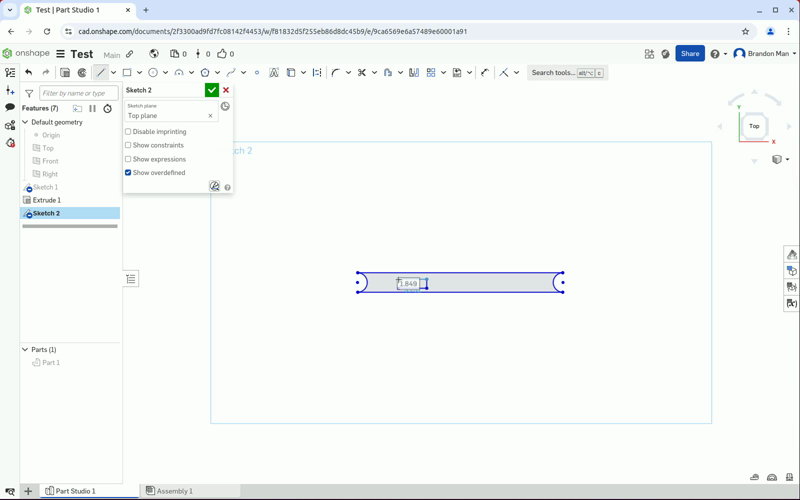
key_up(shift)
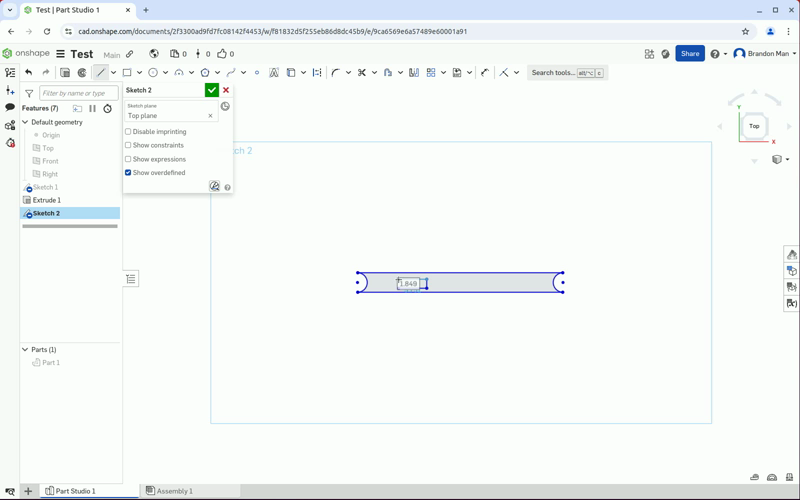
mouse_move(428, 279)
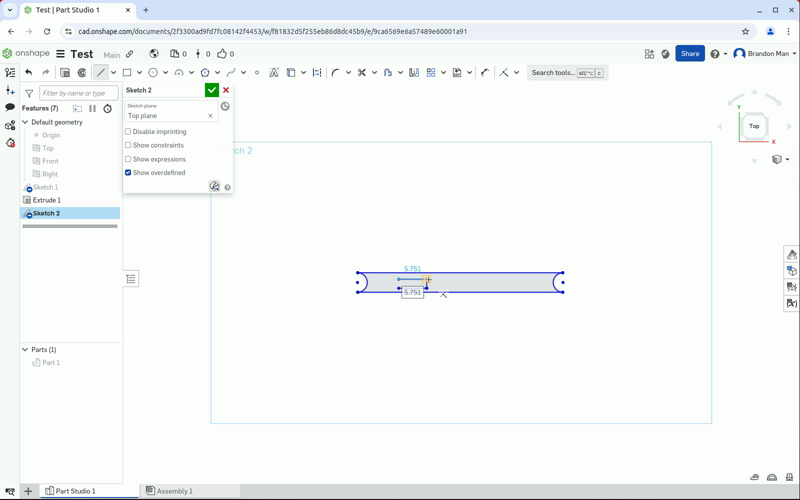
key_down(shift)
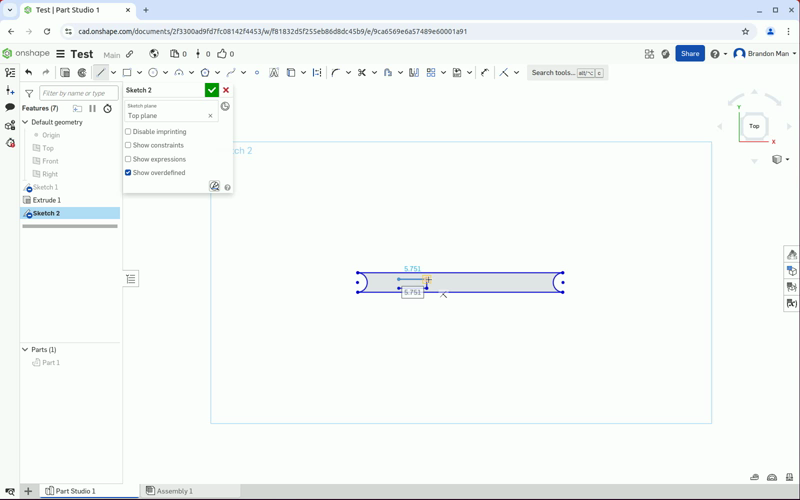
mouse_move(398, 288)
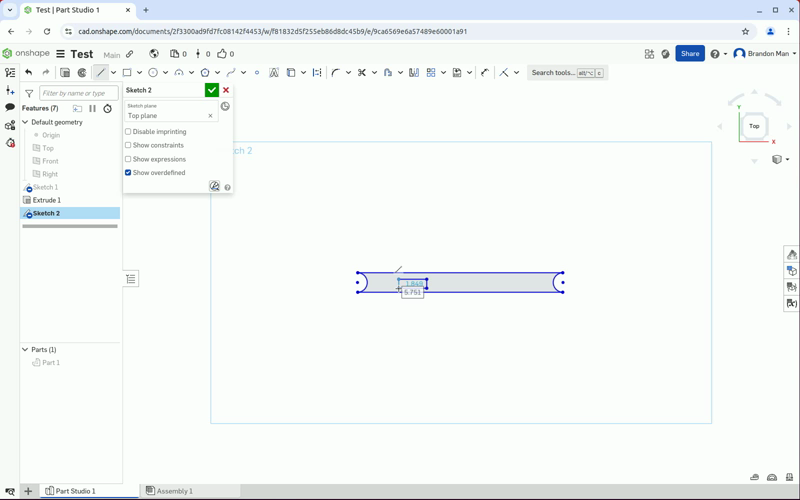
key_up(shift)
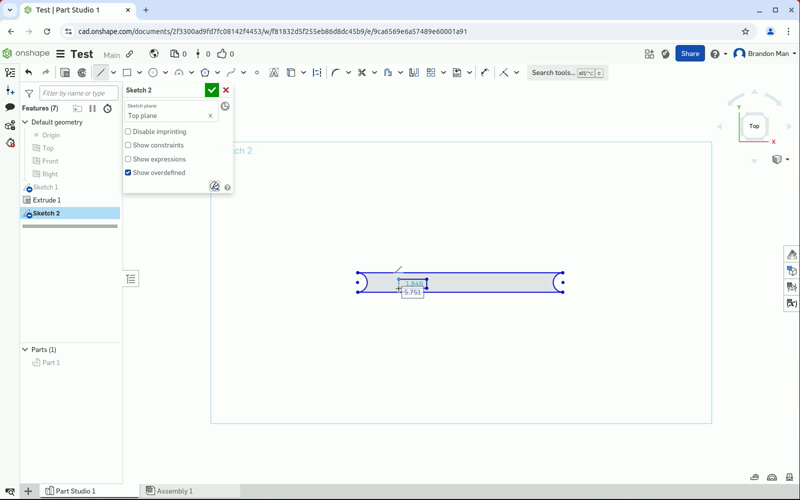
click(398, 288)
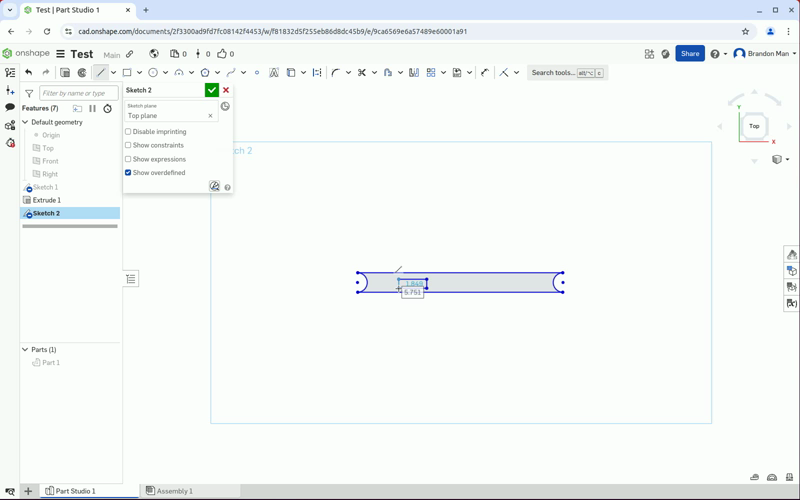
key(esc)
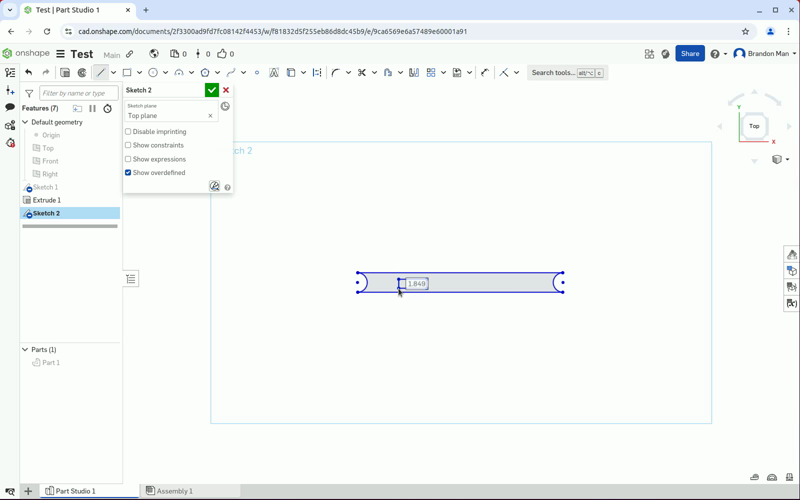
key(l)
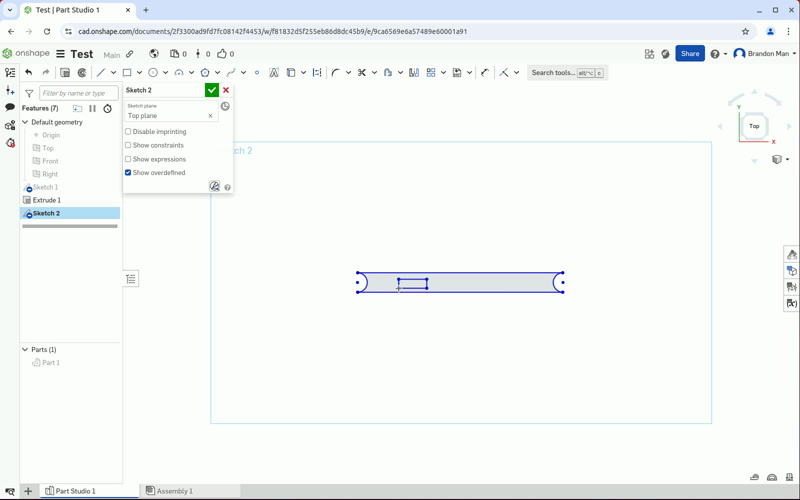
key_down(shift)
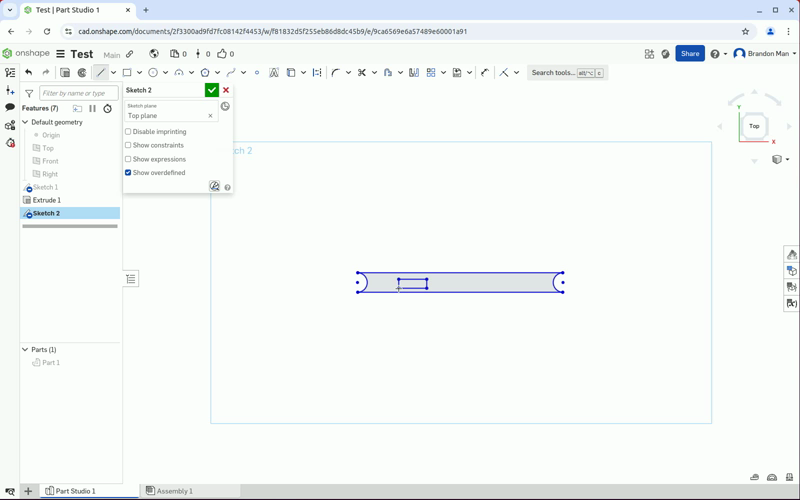
mouse_move(493, 288)
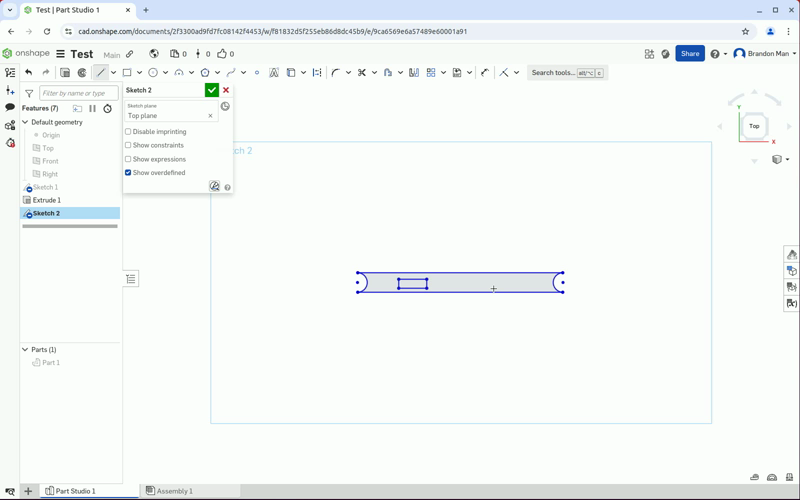
click(493, 288)
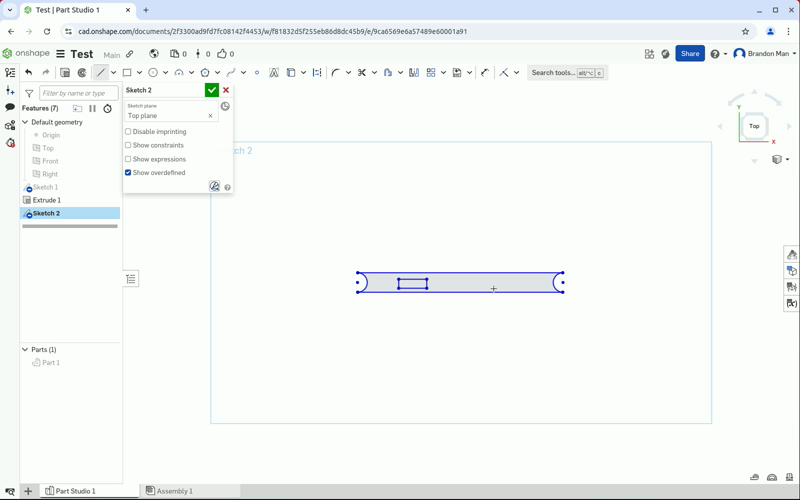
key_up(shift)
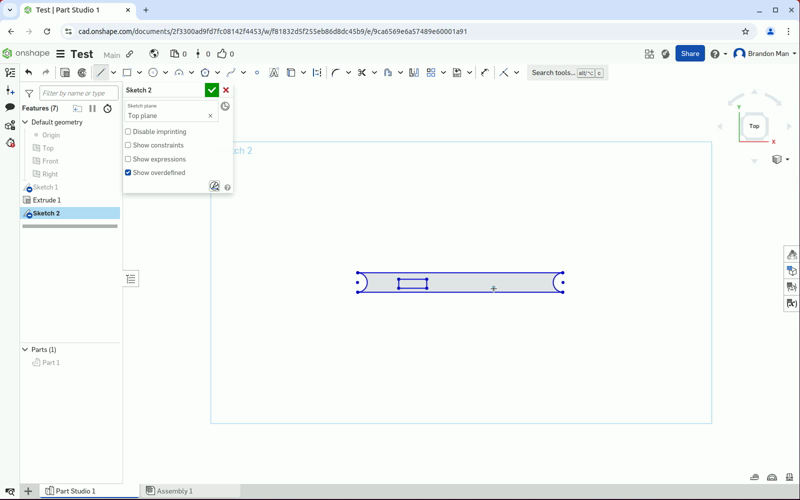
key_down(shift)
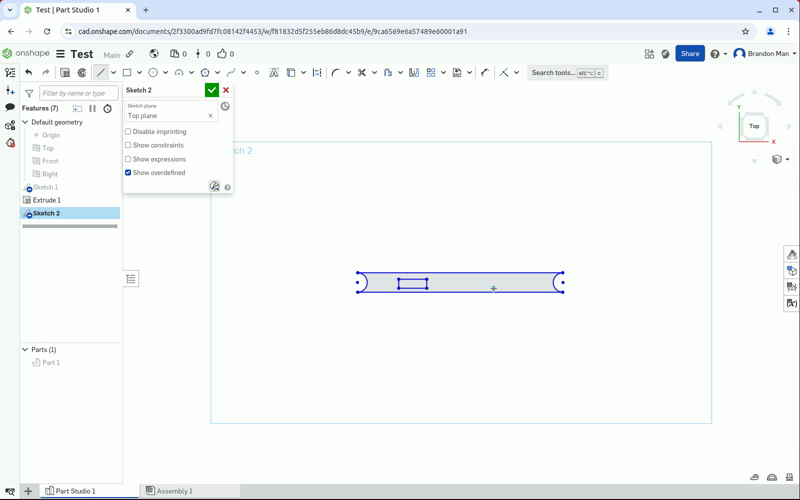
mouse_move(523, 288)
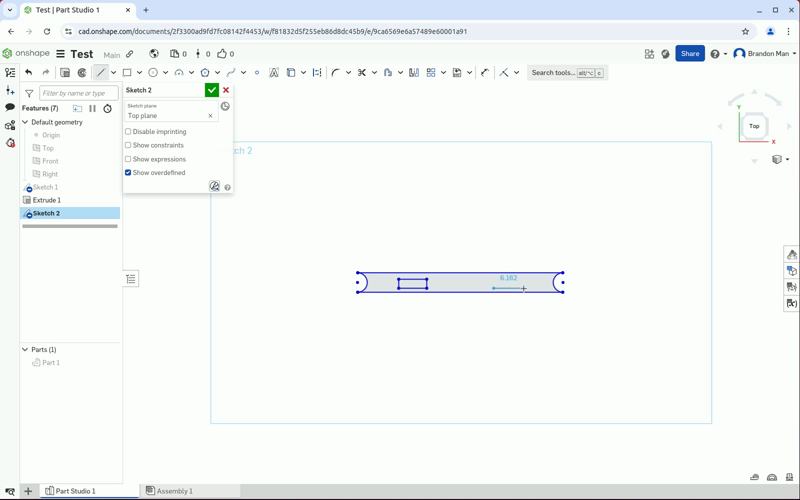
mouse_move(521, 288)
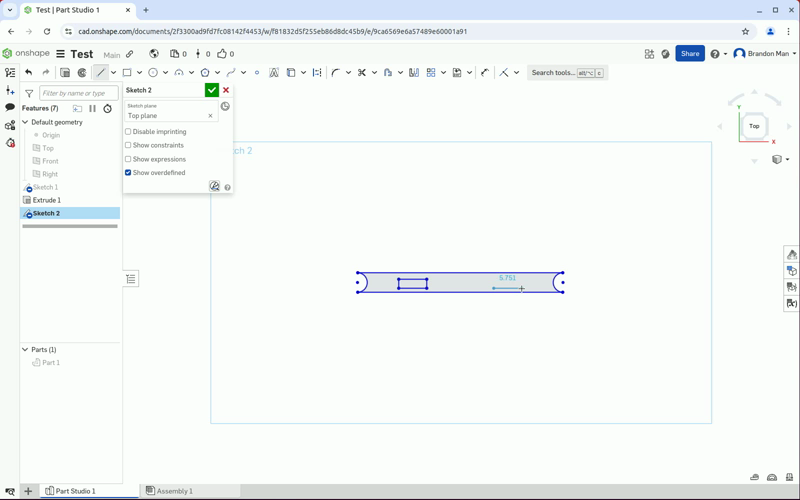
click(521, 288)
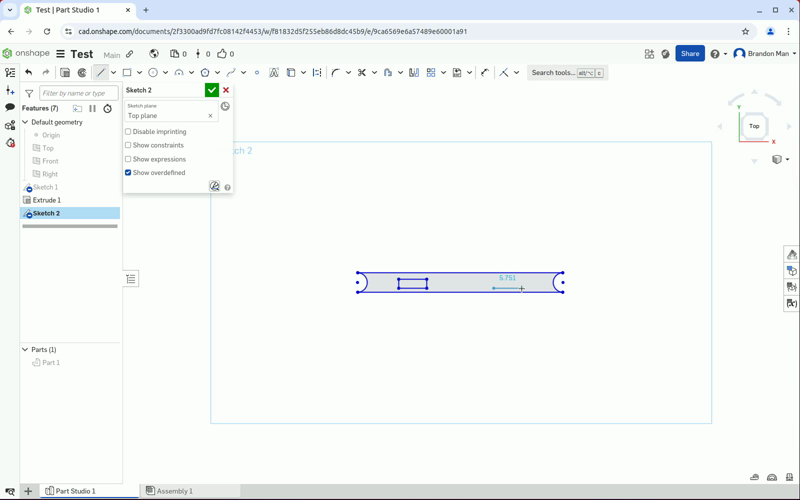
key_up(shift)
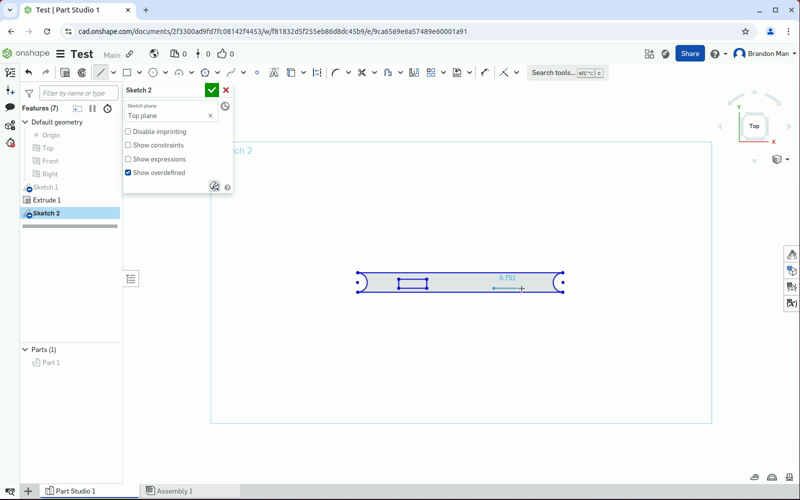
key_down(shift)
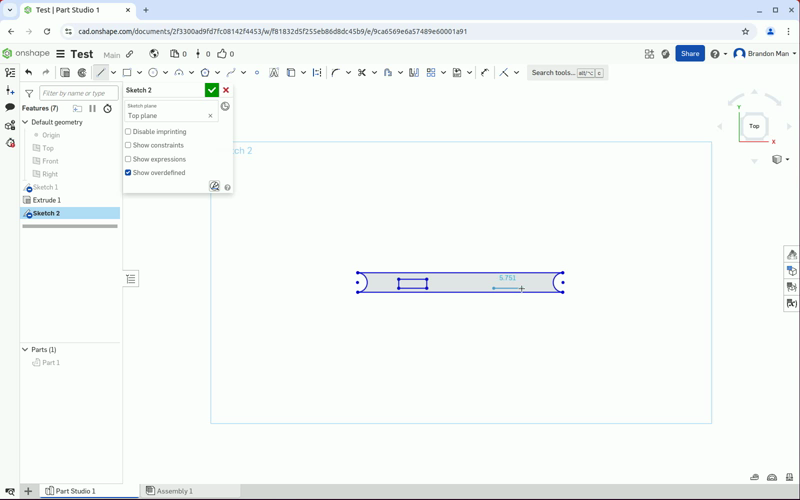
mouse_move(551, 288)
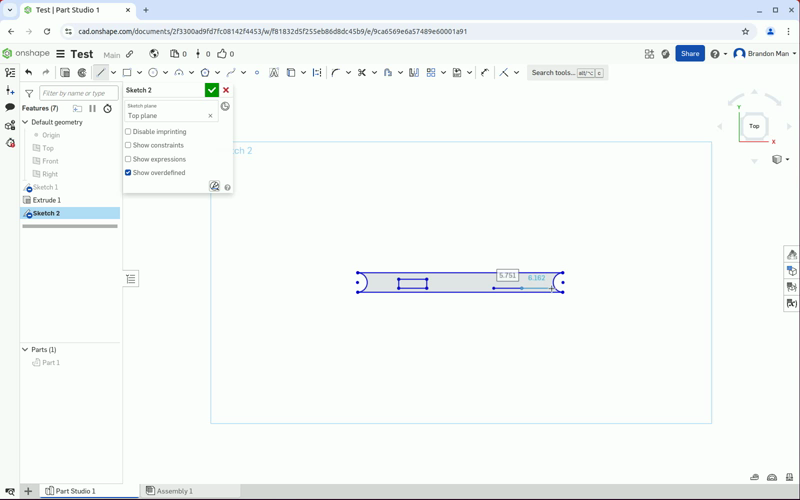
mouse_move(521, 279)
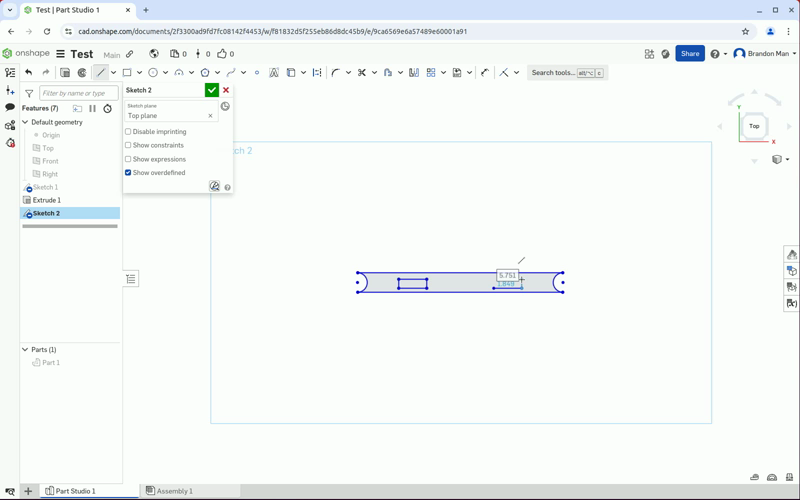
click(521, 279)
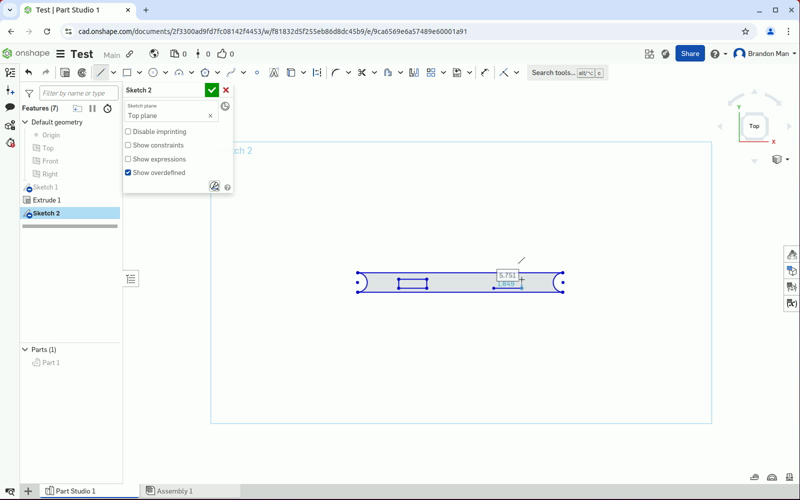
key_up(shift)
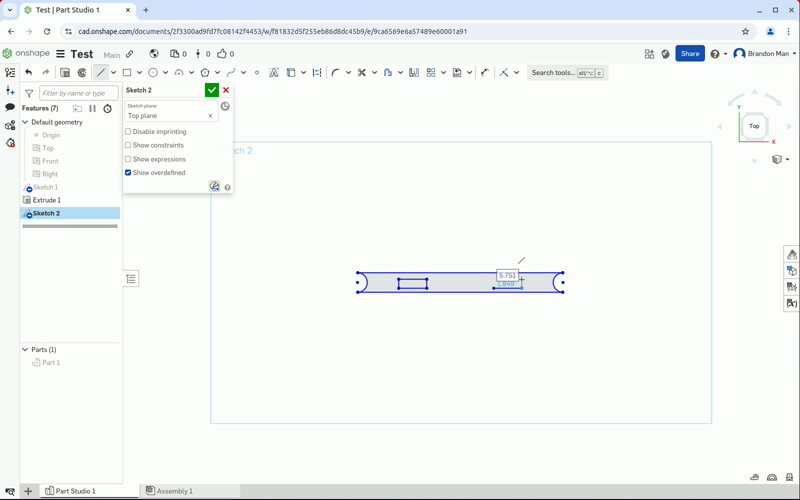
key_down(shift)
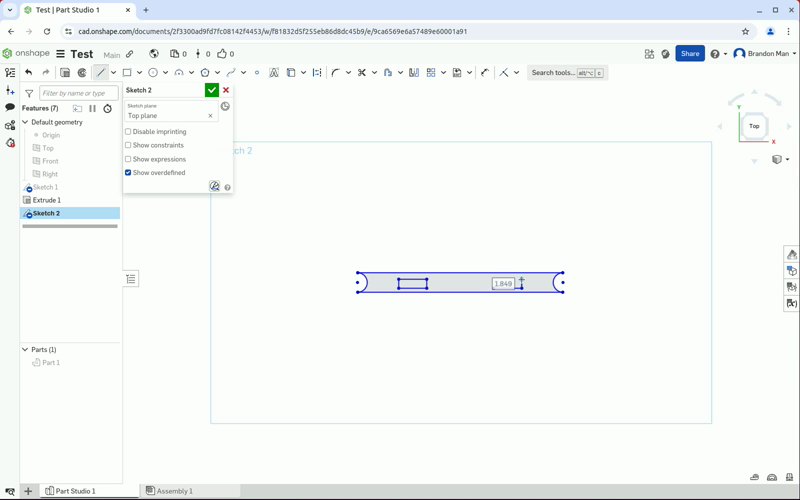
mouse_move(551, 279)
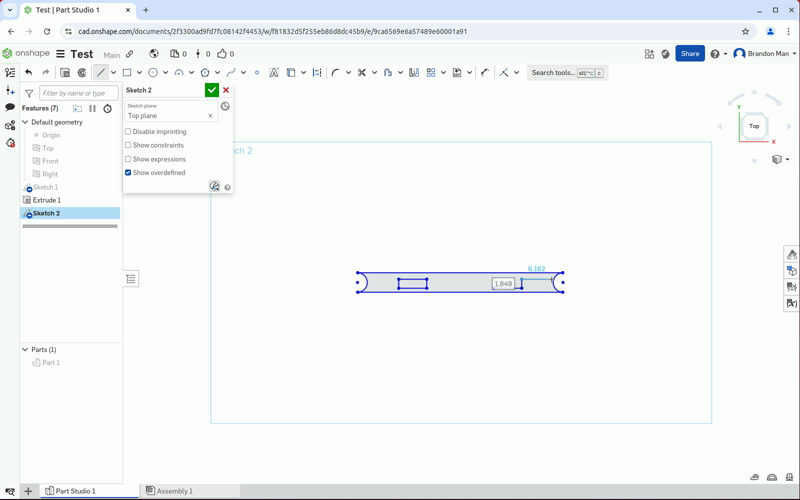
mouse_move(493, 279)
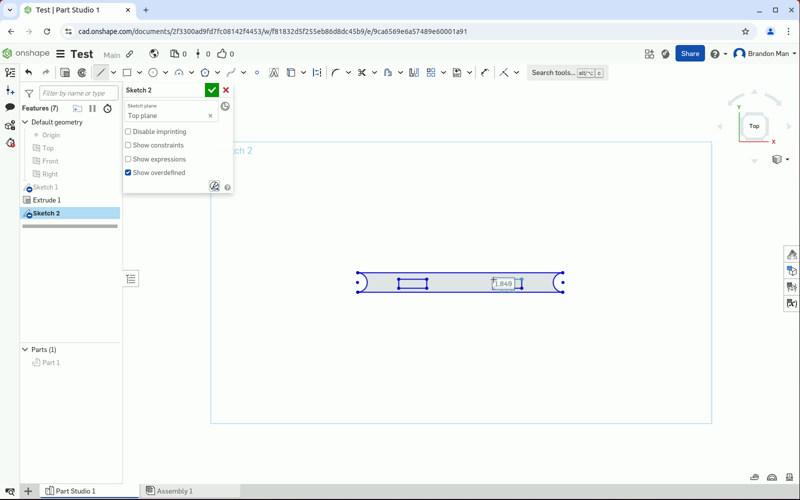
click(493, 279)
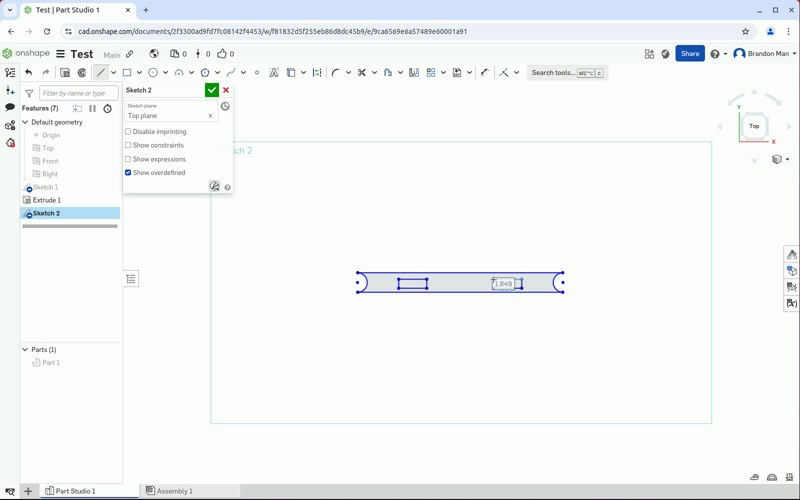
key_up(shift)
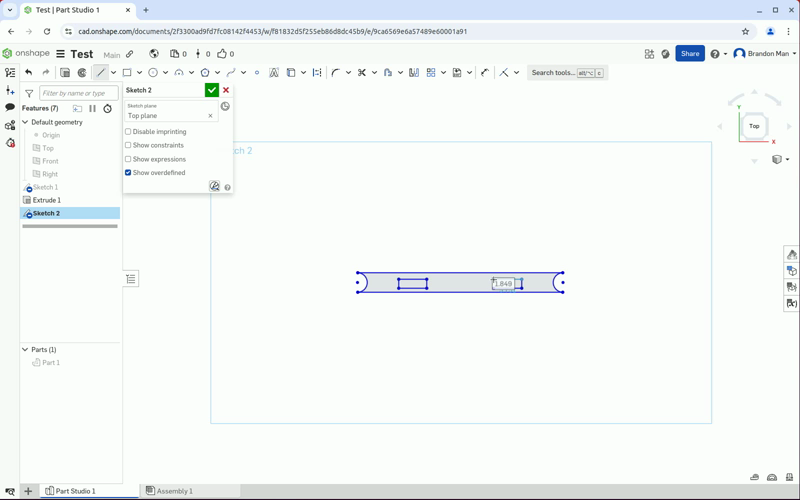
mouse_move(523, 279)
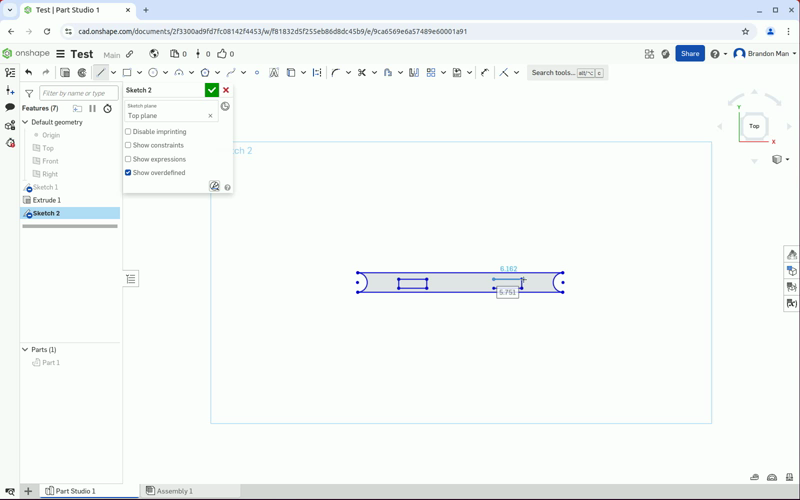
key_down(shift)
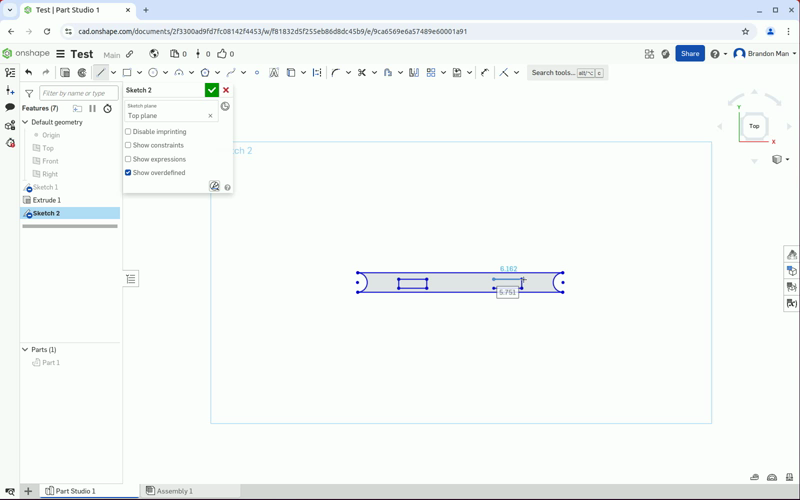
mouse_move(493, 288)
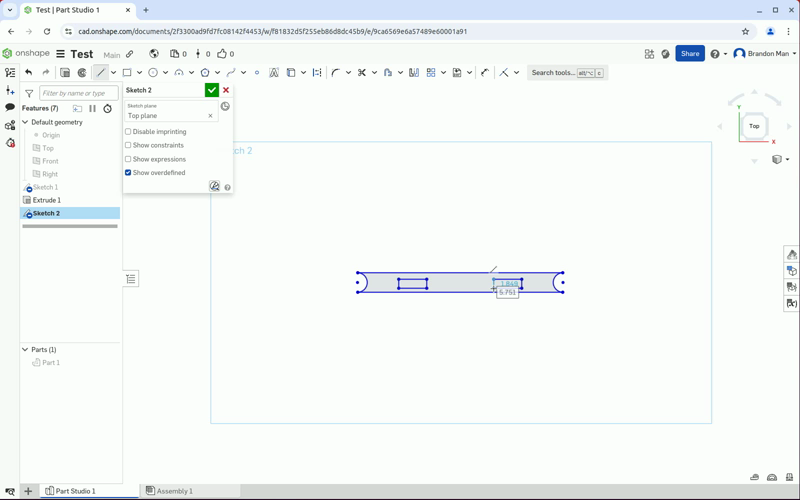
key_up(shift)
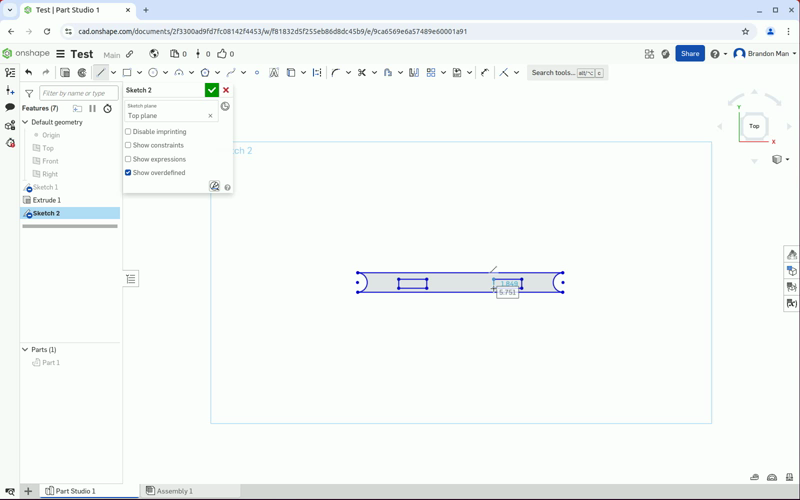
click(493, 288)
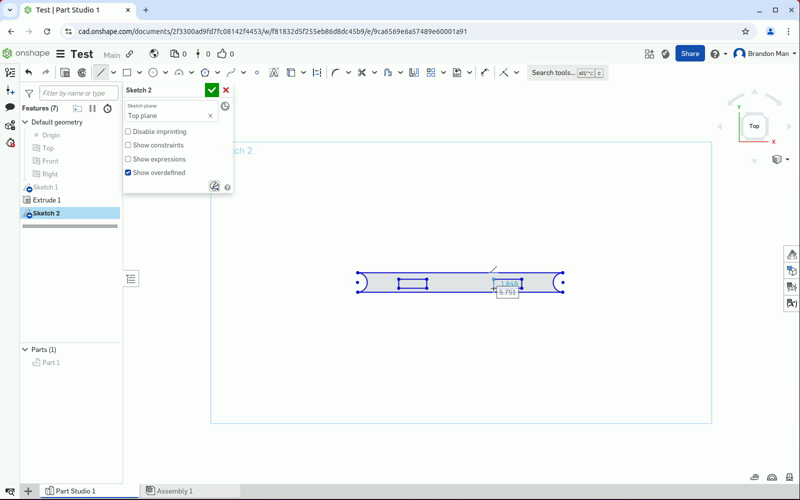
key(esc)
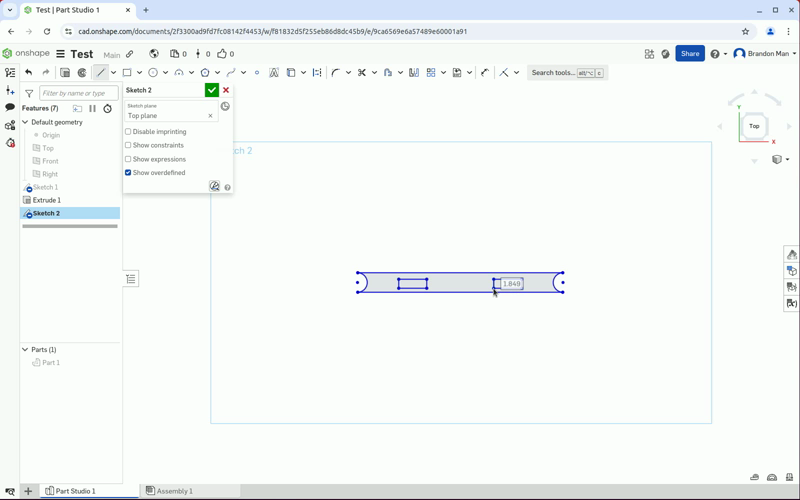
mouse_move(437, 284)
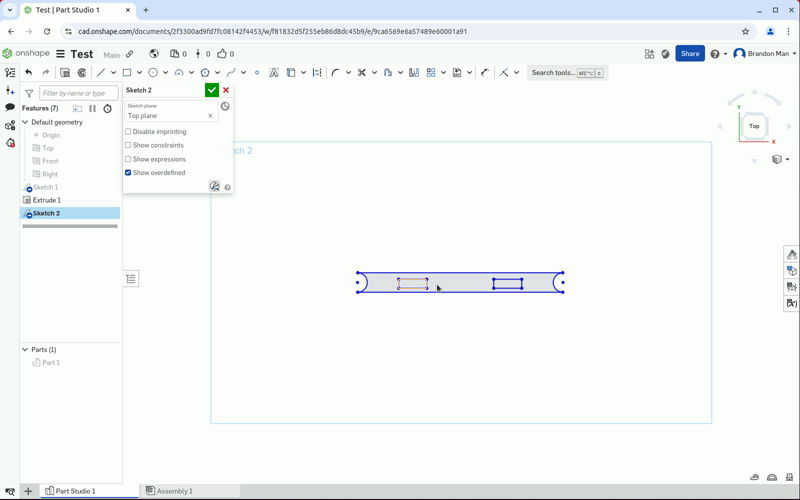
click(437, 284)
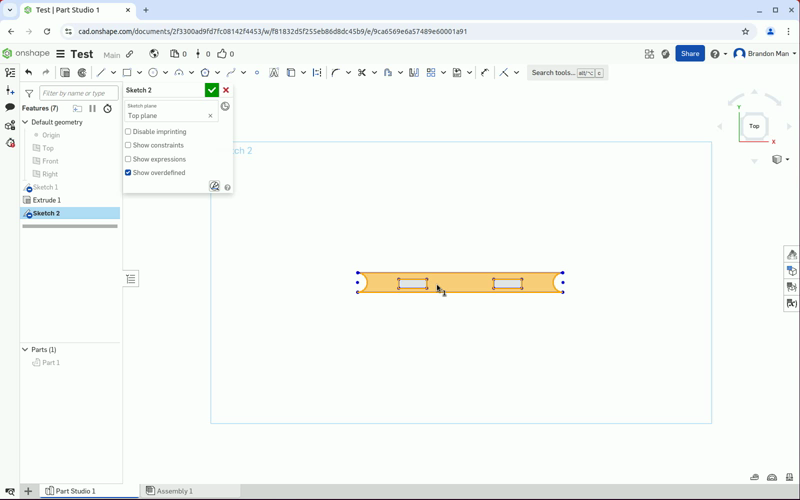
mouse_move(73, 352)
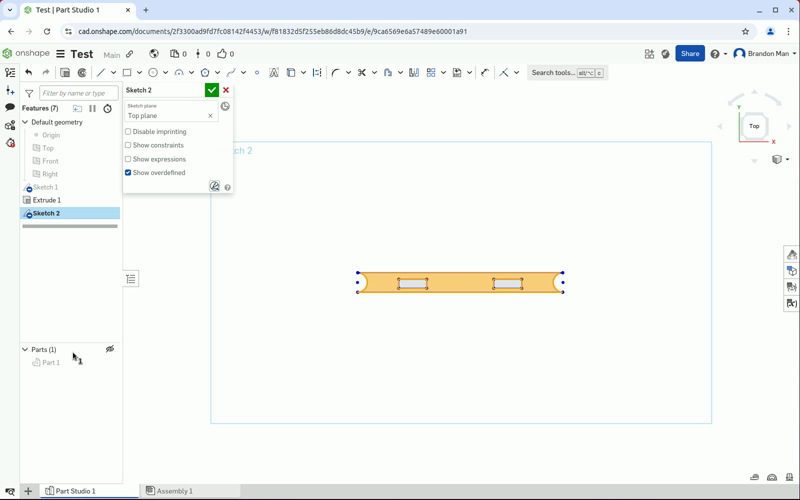
key(shift+y)
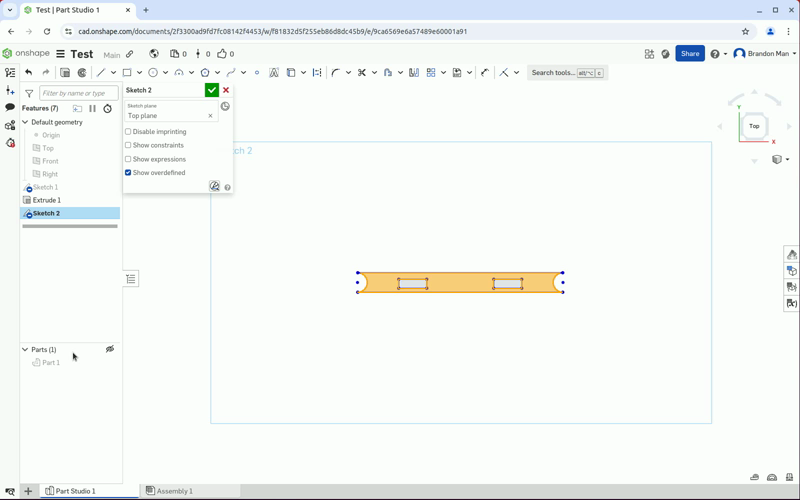
key(shift+e)
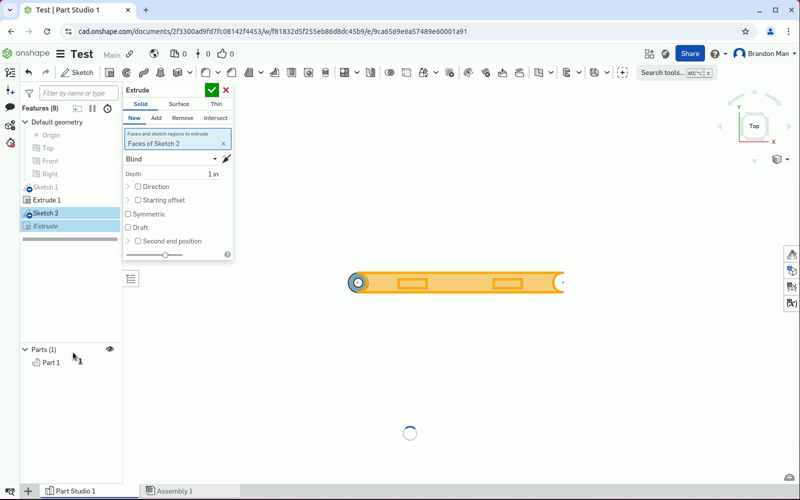
mouse_move(143, 106)
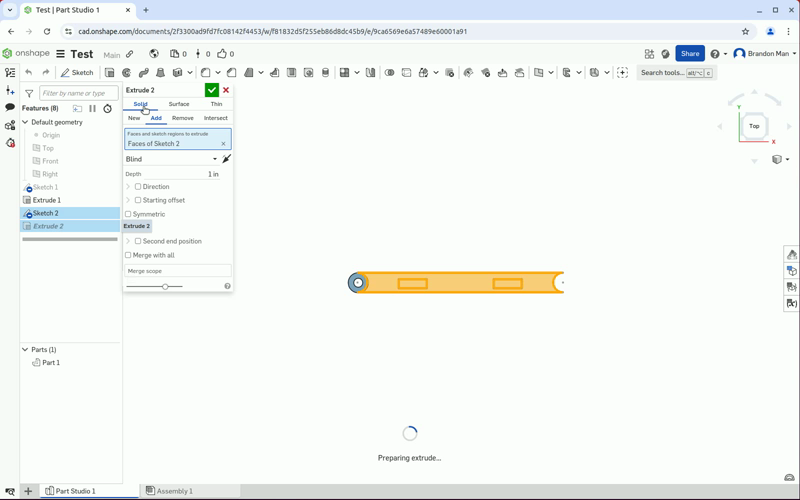
click(143, 106)
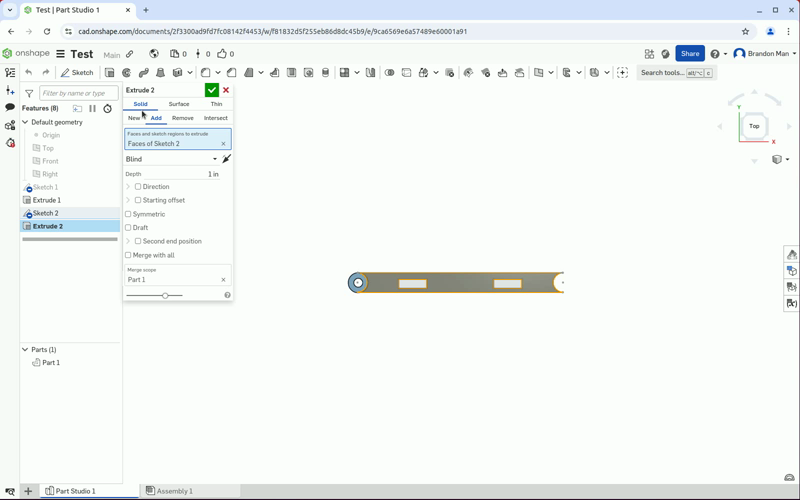
mouse_move(137, 120)
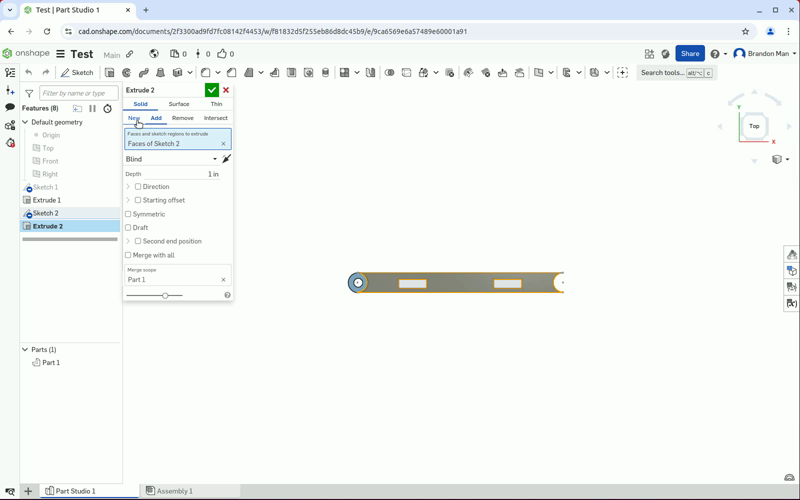
click(137, 120)
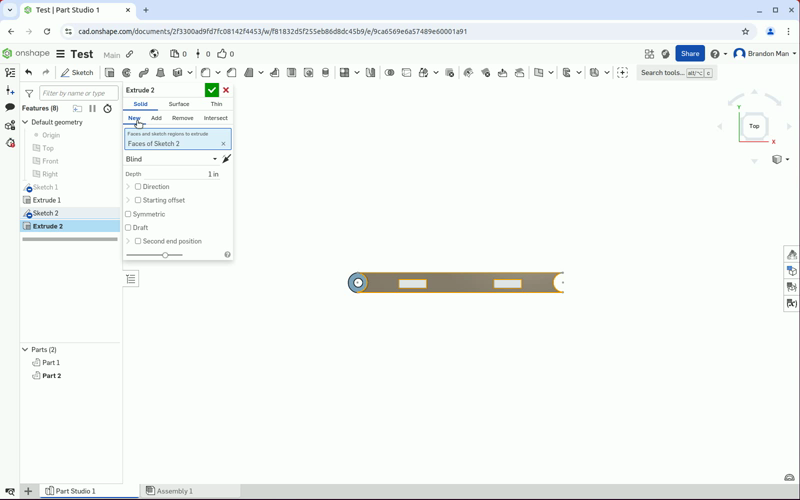
key(tab, 4)
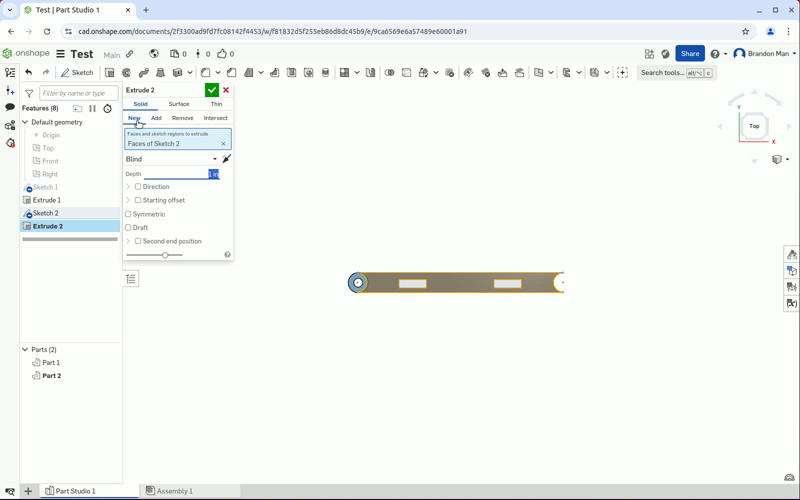
text(-1.204)
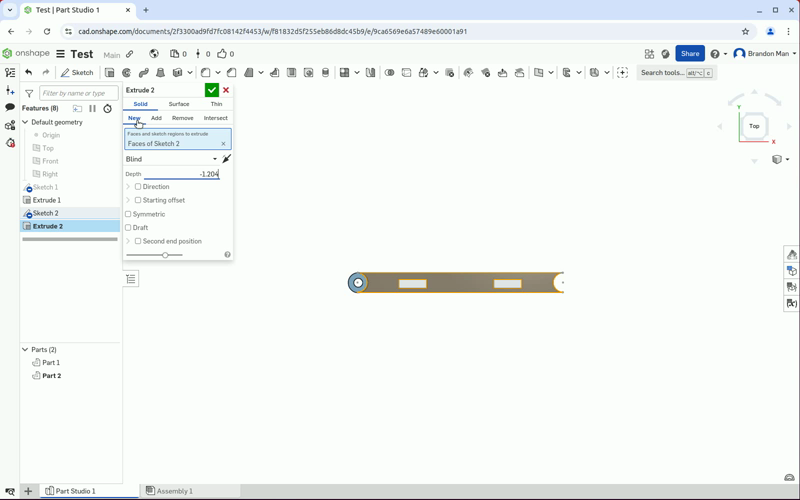
key(enter)
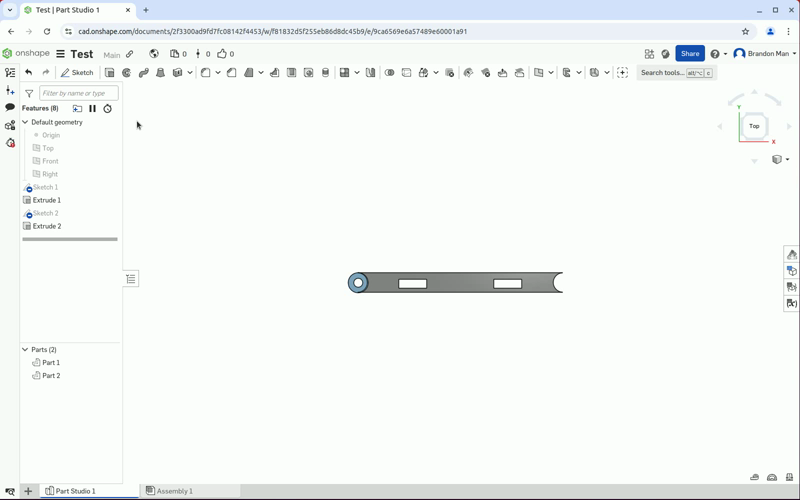
key(shift+h)
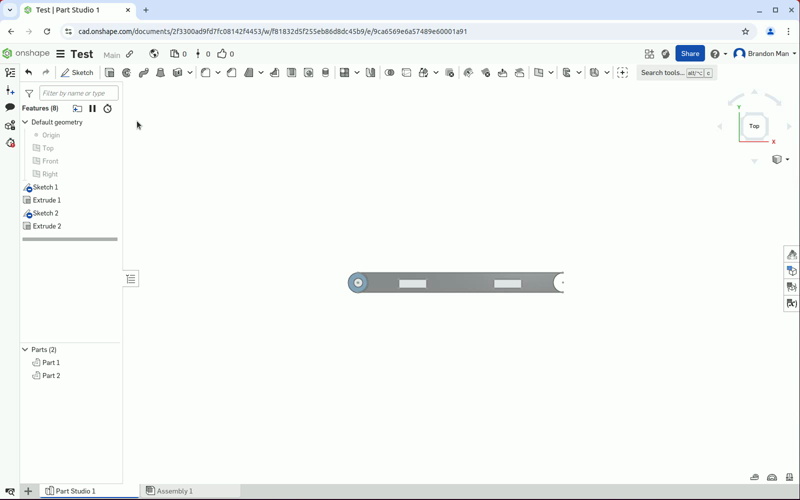
key(shift+h)
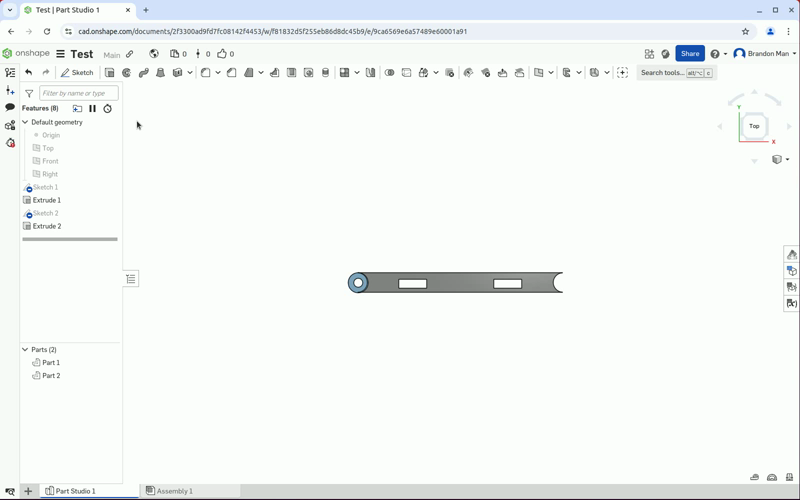
mouse_move(73, 189)
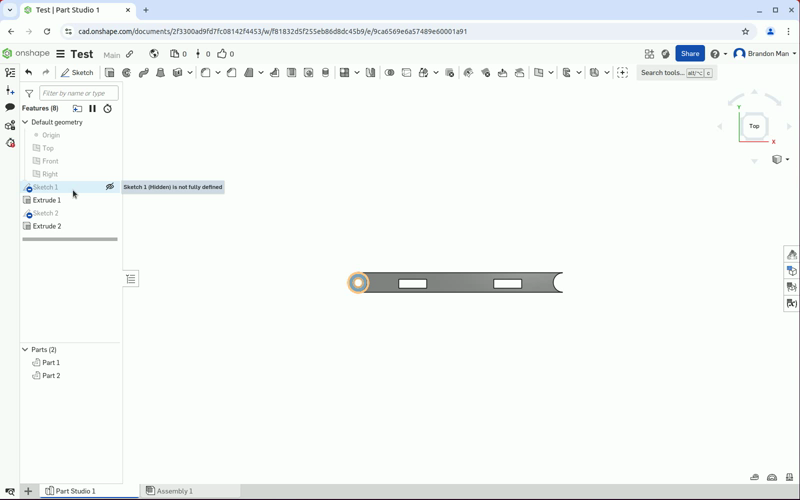
click(73, 189)
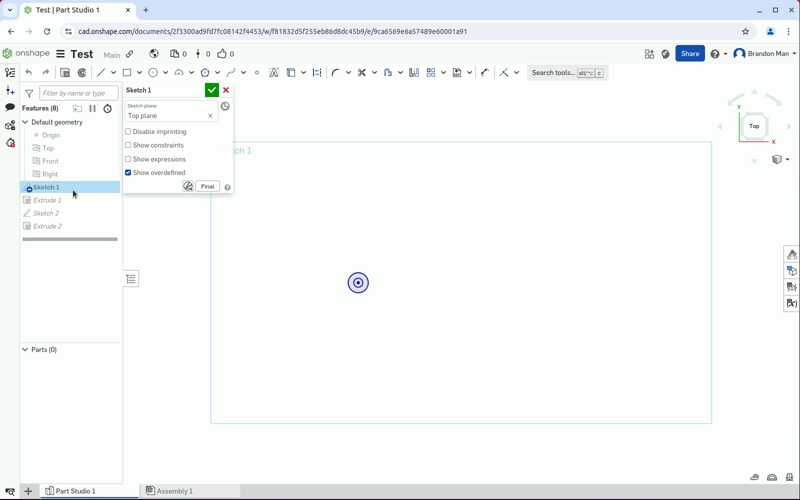
mouse_move(229, 92)
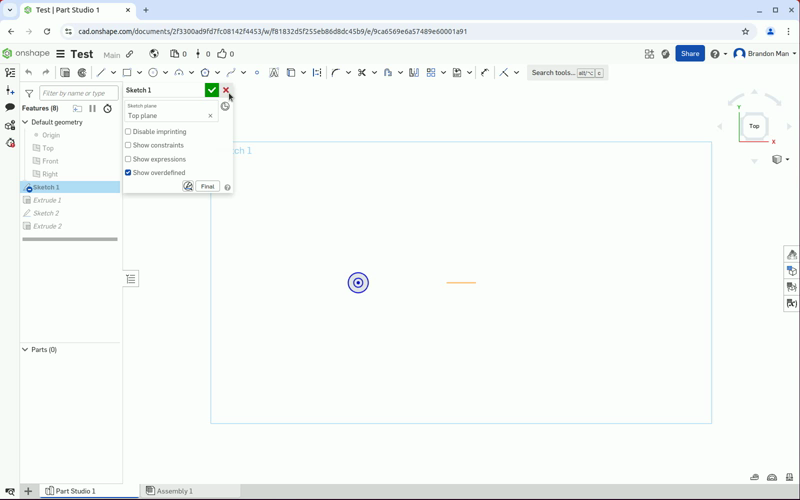
click(229, 92)
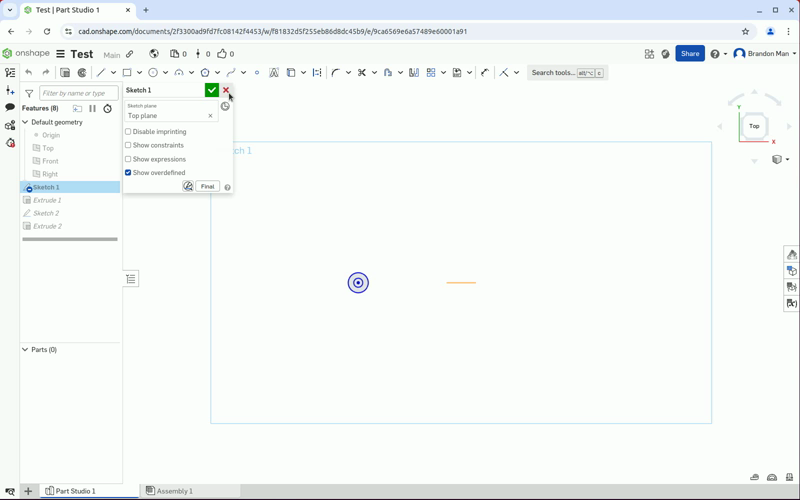
key(shift+s)
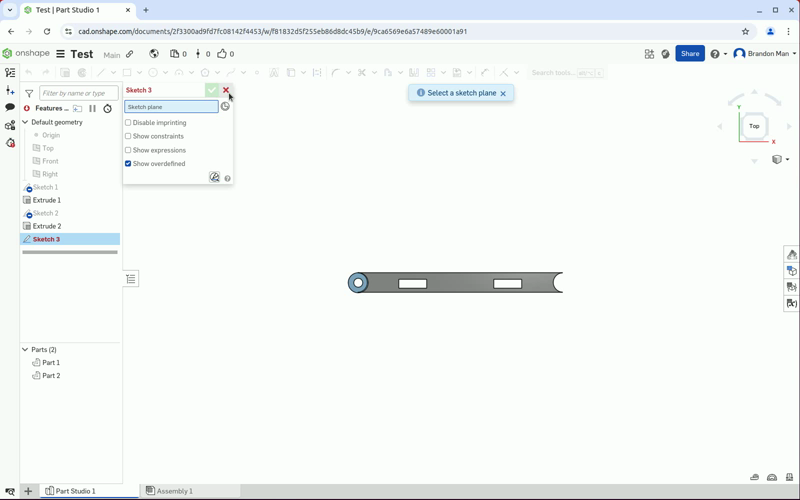
mouse_move(73, 150)
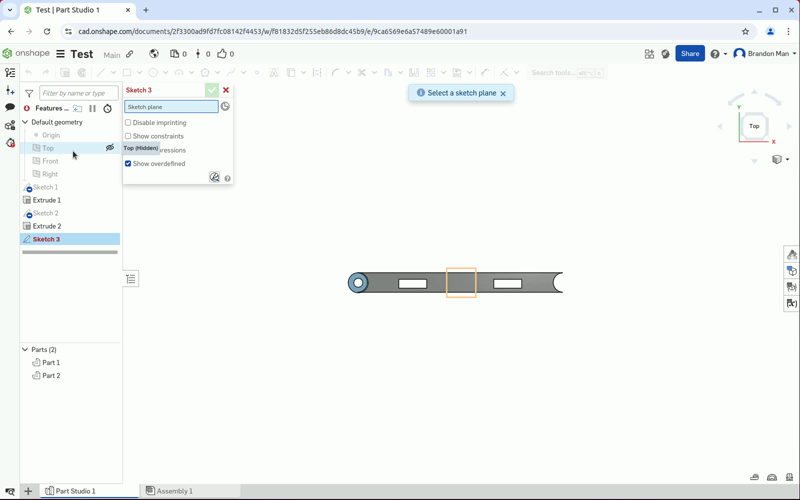
click(73, 150)
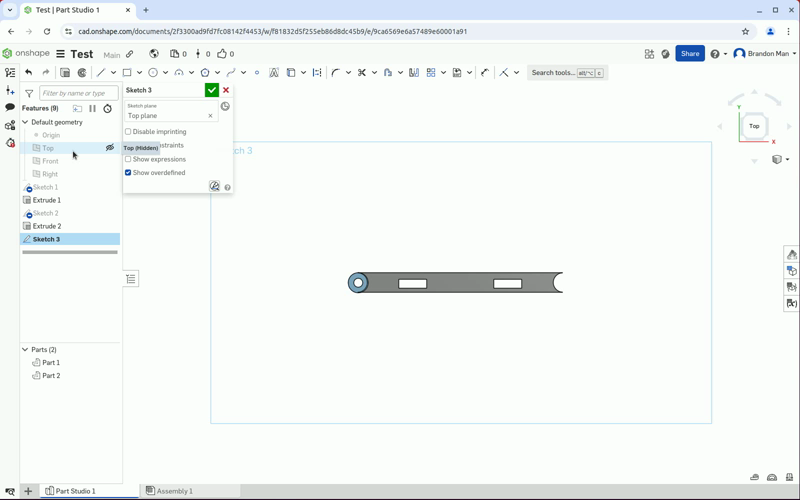
mouse_move(73, 352)
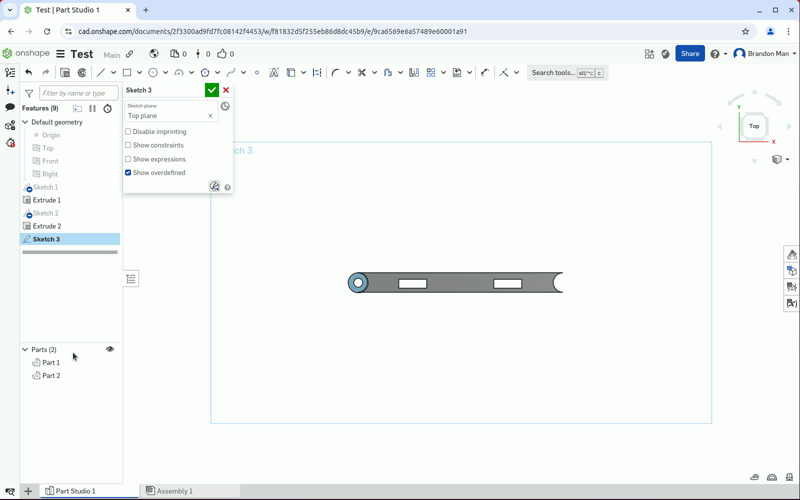
key(y)
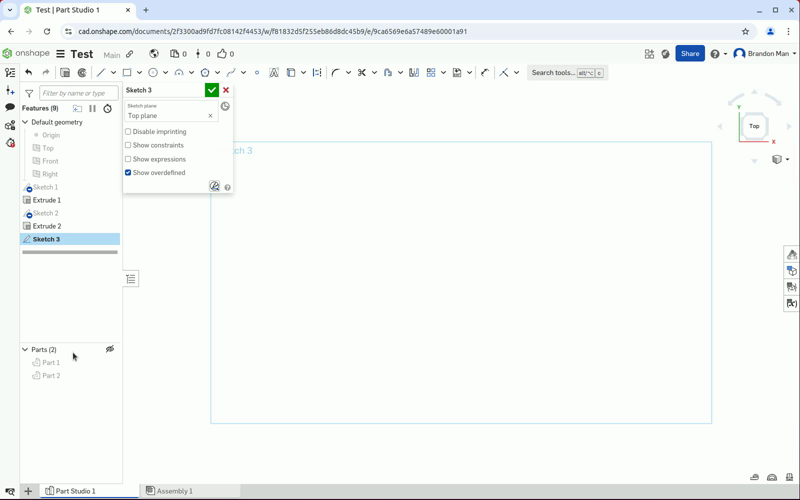
key(l)
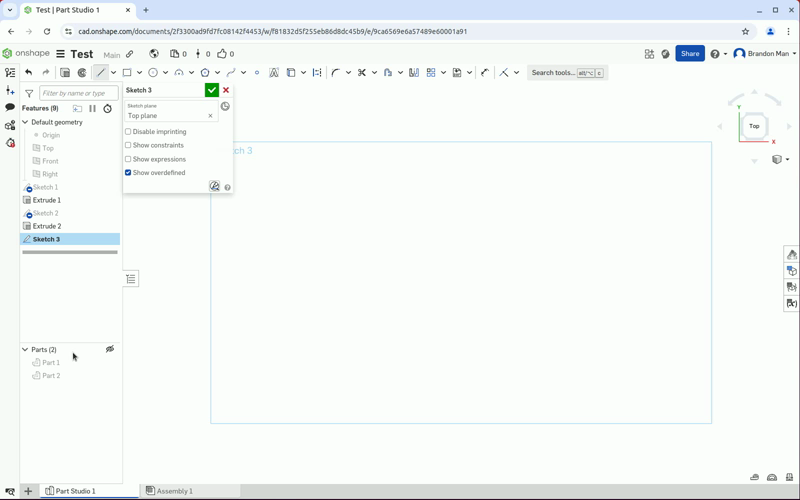
key_down(shift)
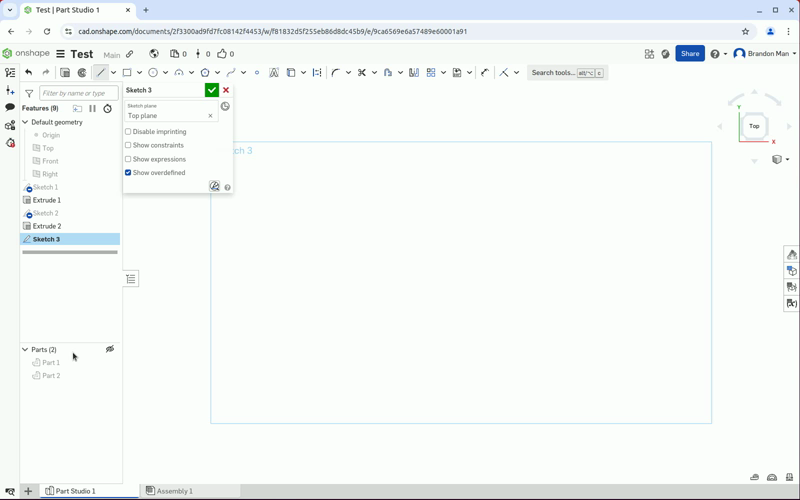
mouse_move(399, 287)
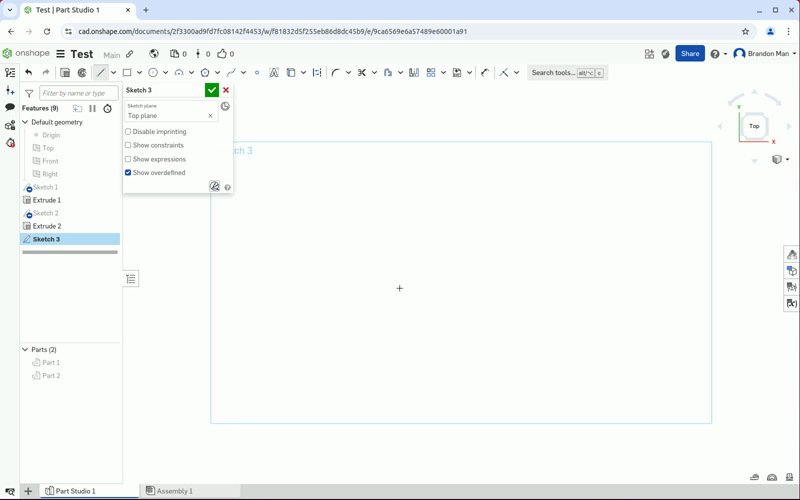
click(399, 287)
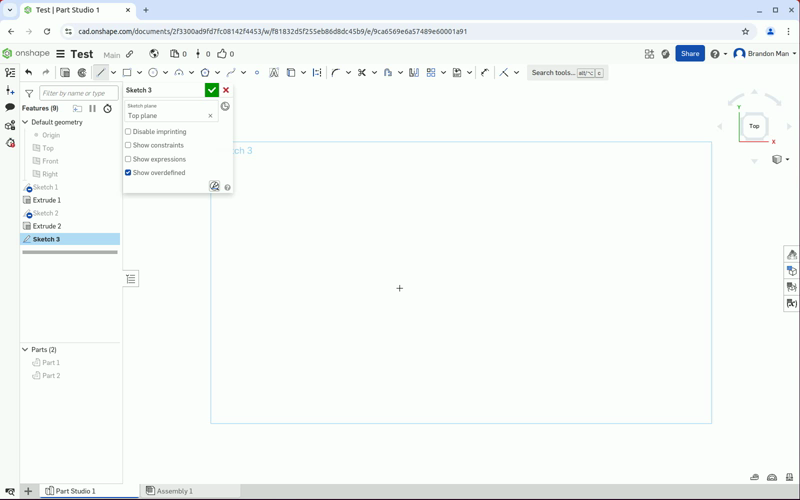
key_up(shift)
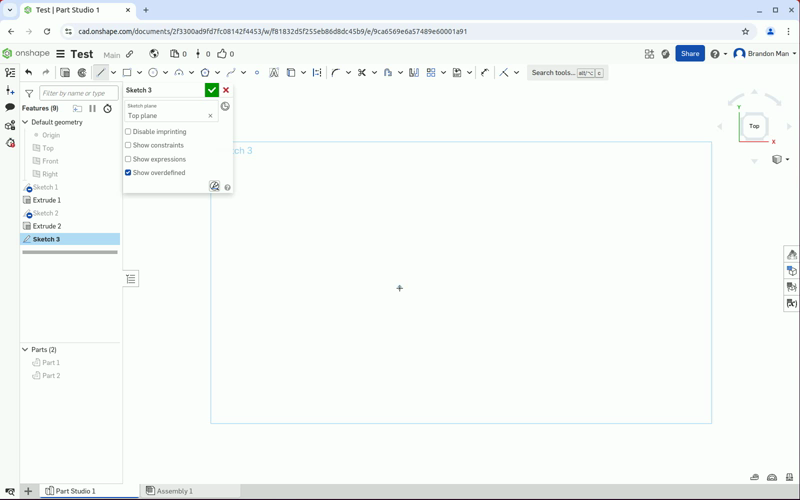
key_down(shift)
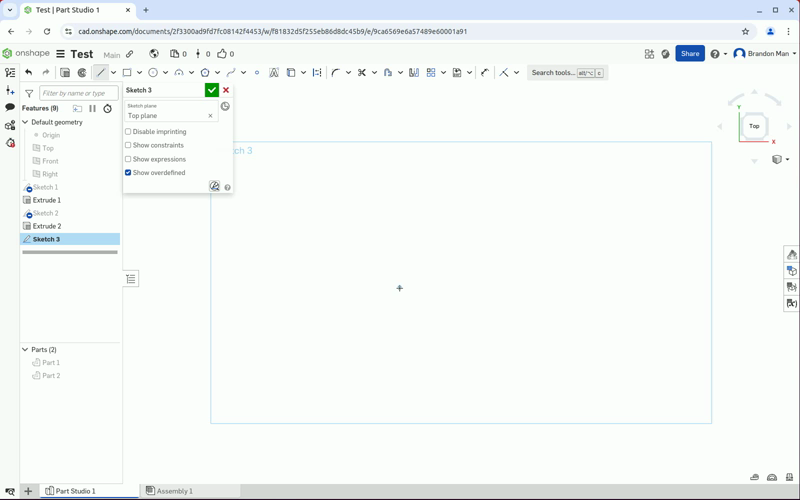
mouse_move(429, 287)
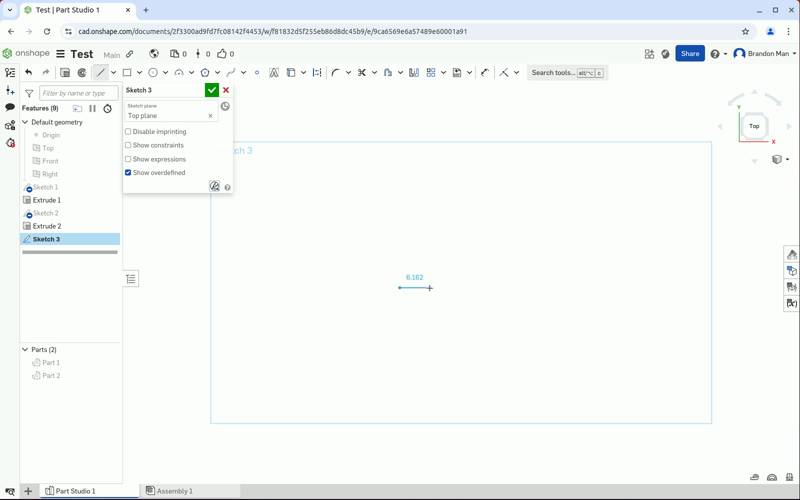
mouse_move(429, 287)
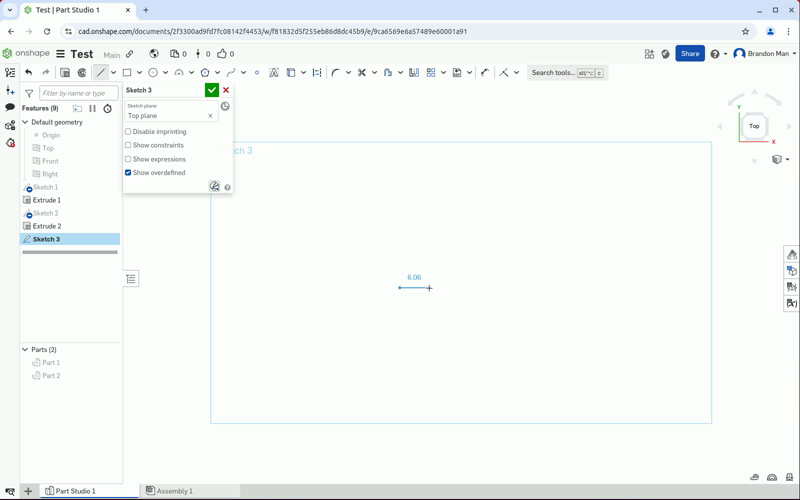
click(429, 287)
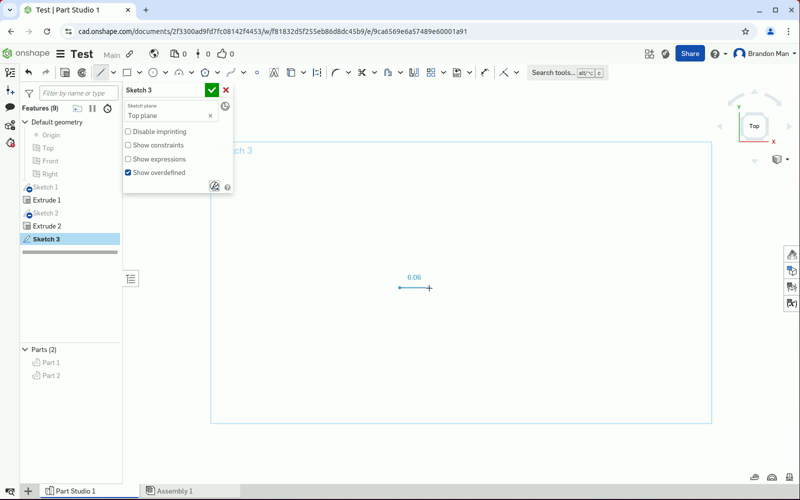
key_up(shift)
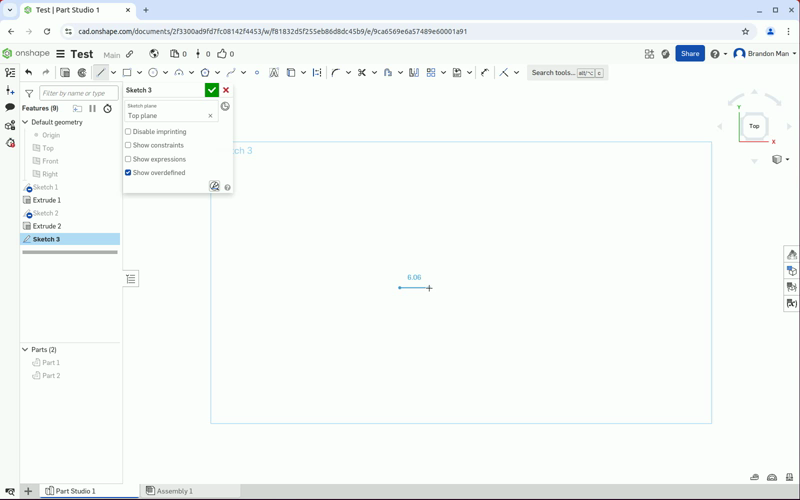
key_down(shift)
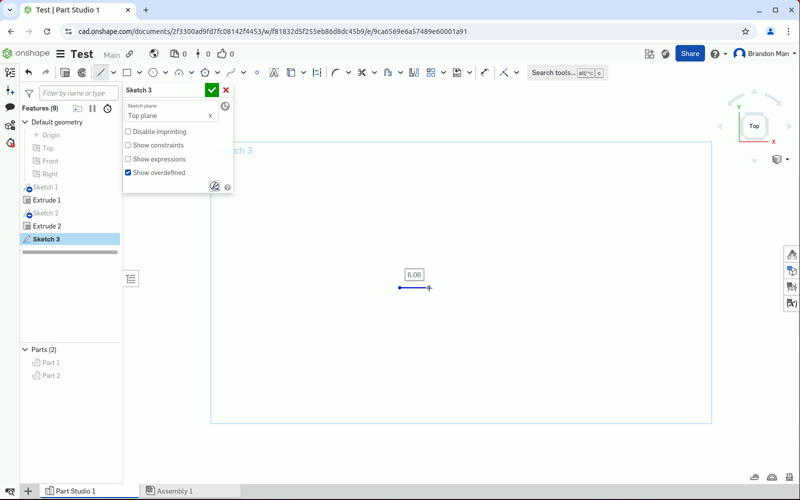
mouse_move(459, 287)
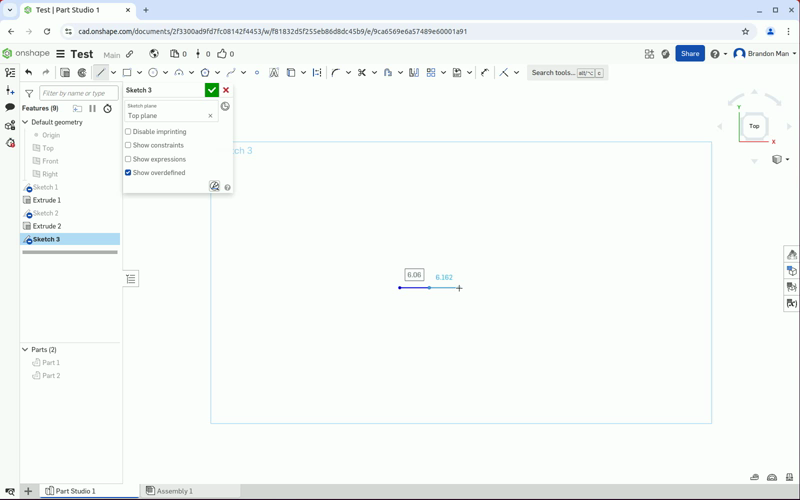
mouse_move(429, 279)
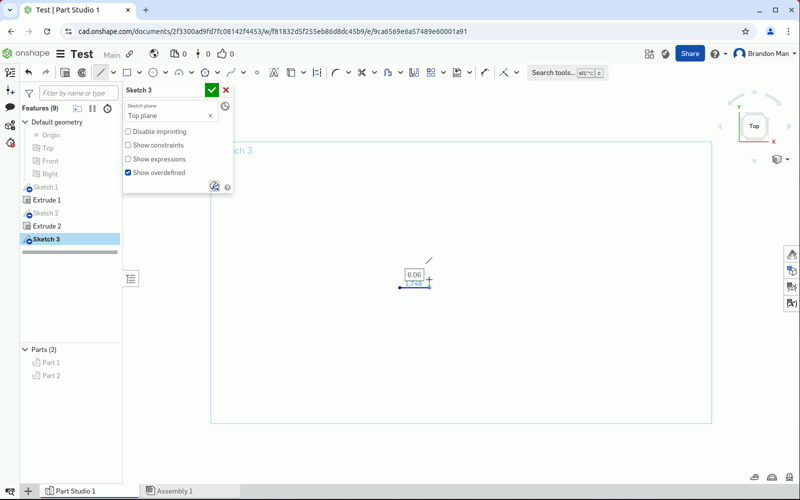
click(429, 279)
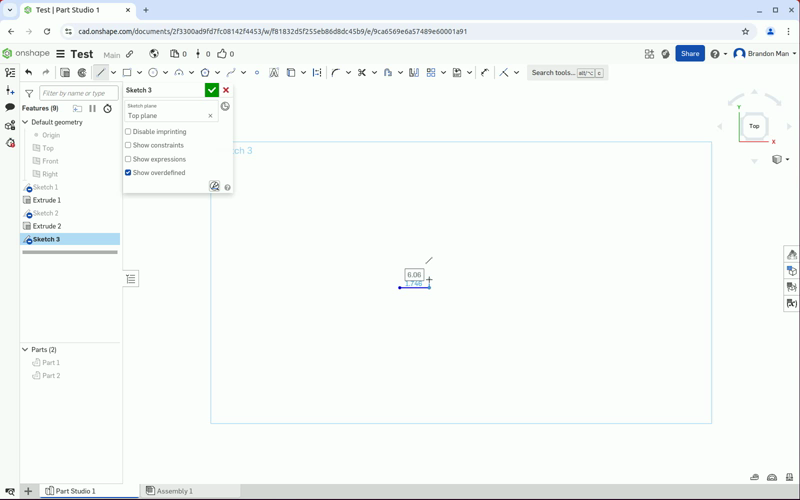
key_up(shift)
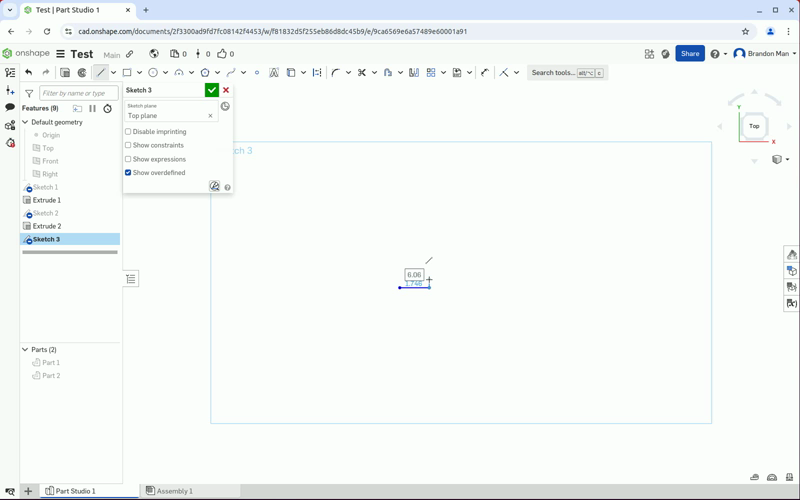
key_down(shift)
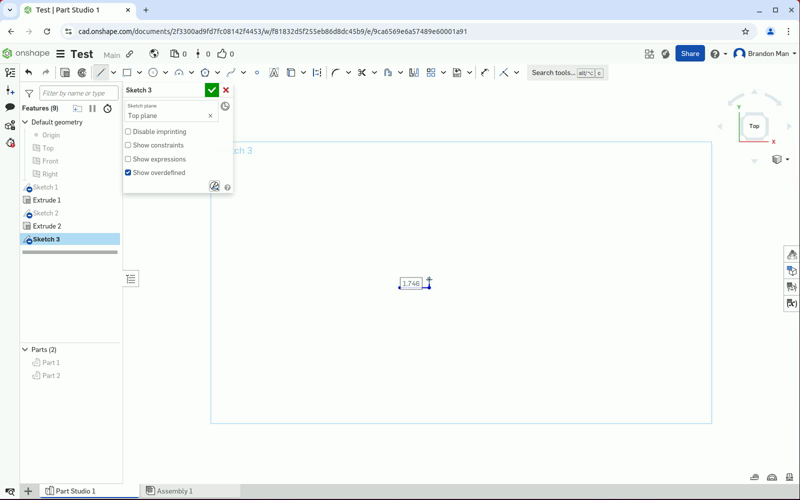
mouse_move(459, 279)
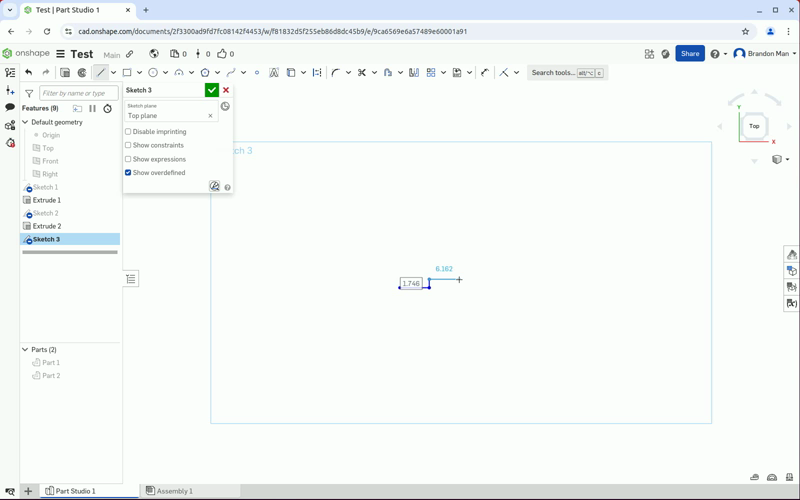
mouse_move(399, 279)
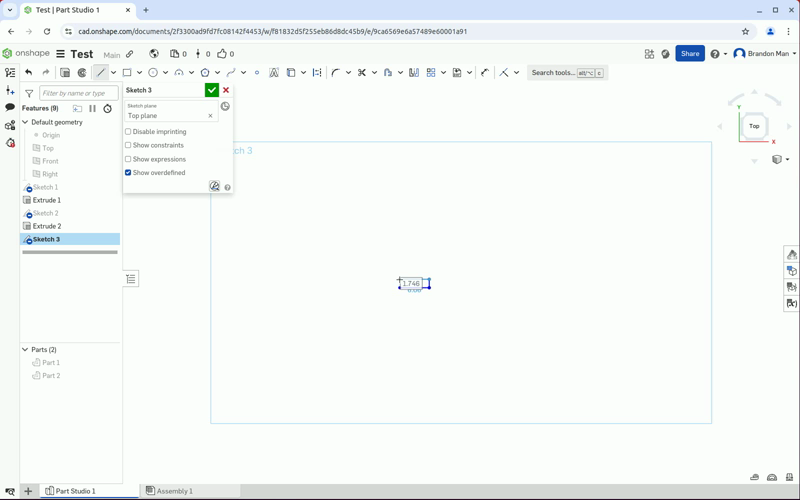
click(399, 279)
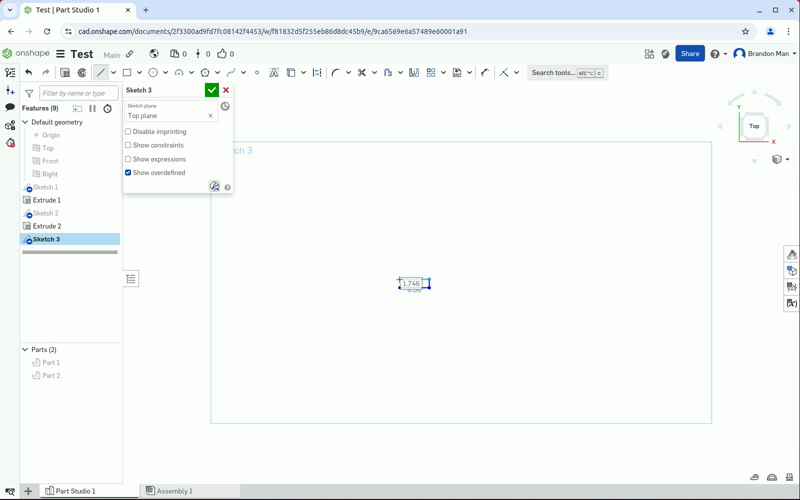
key_up(shift)
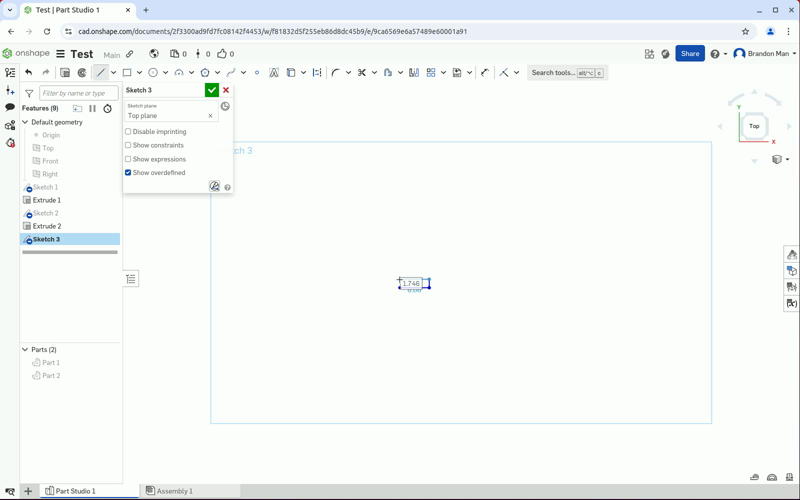
mouse_move(429, 279)
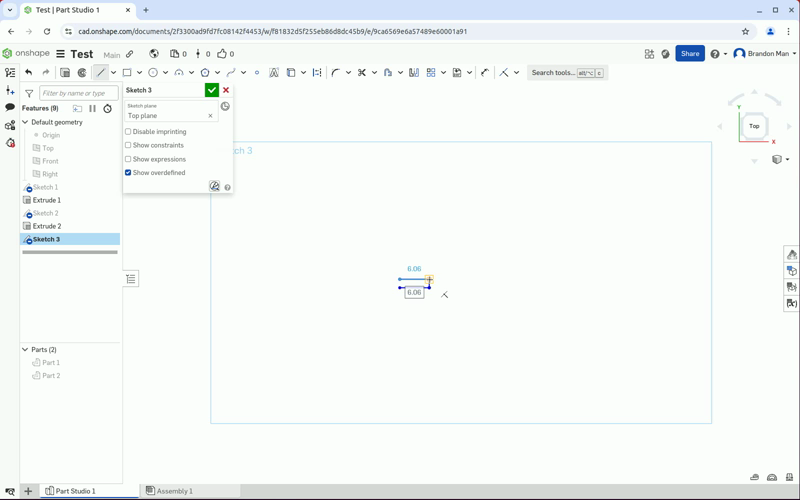
key_down(shift)
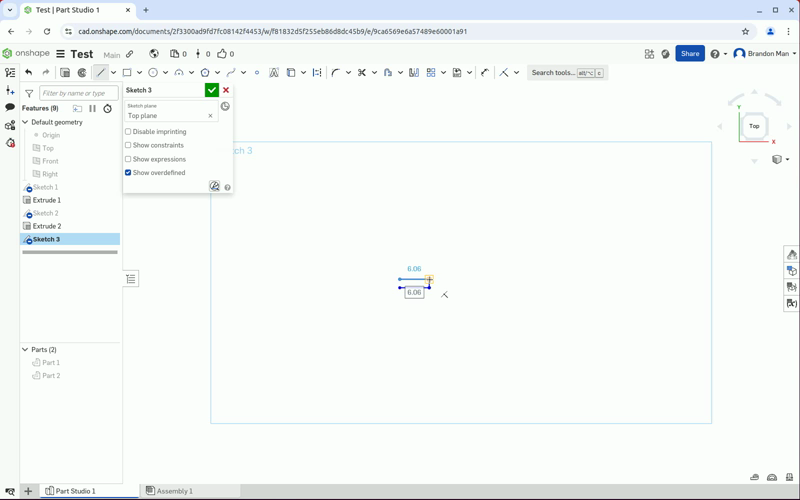
mouse_move(399, 287)
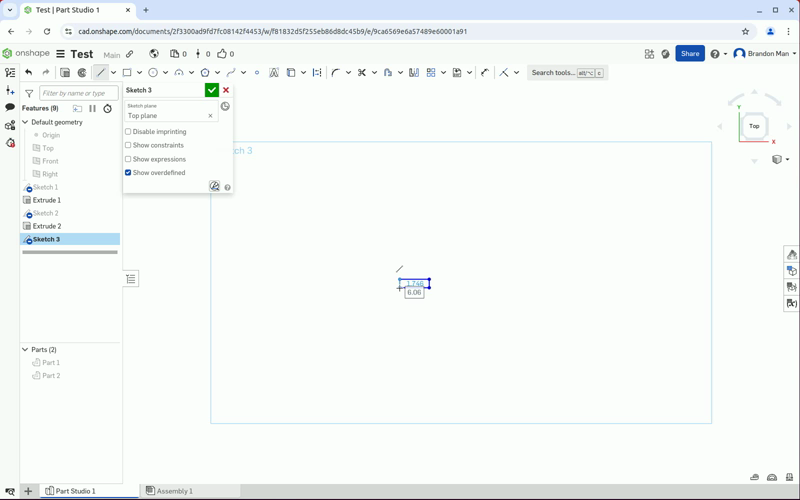
key_up(shift)
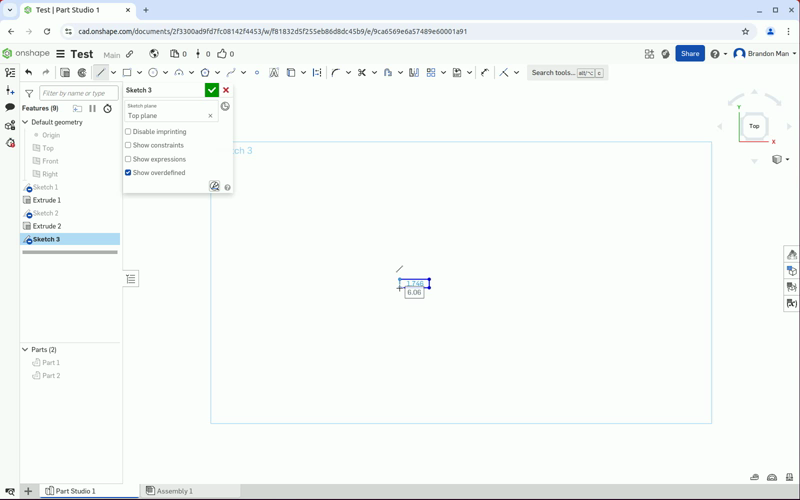
click(399, 287)
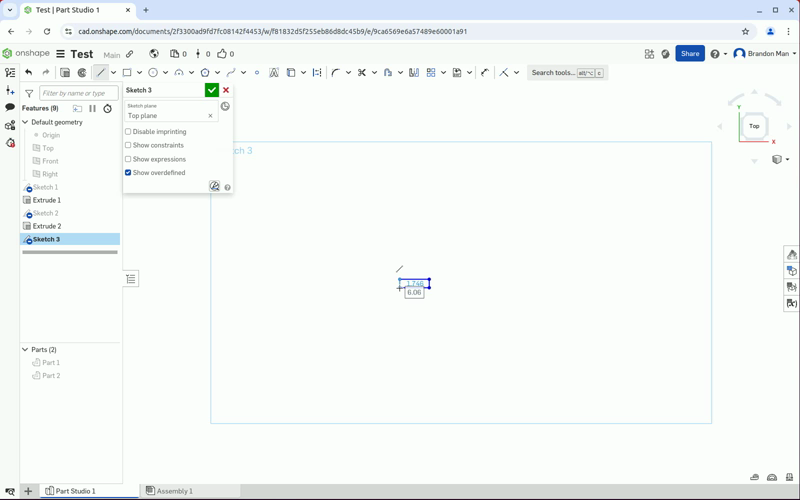
key(esc)
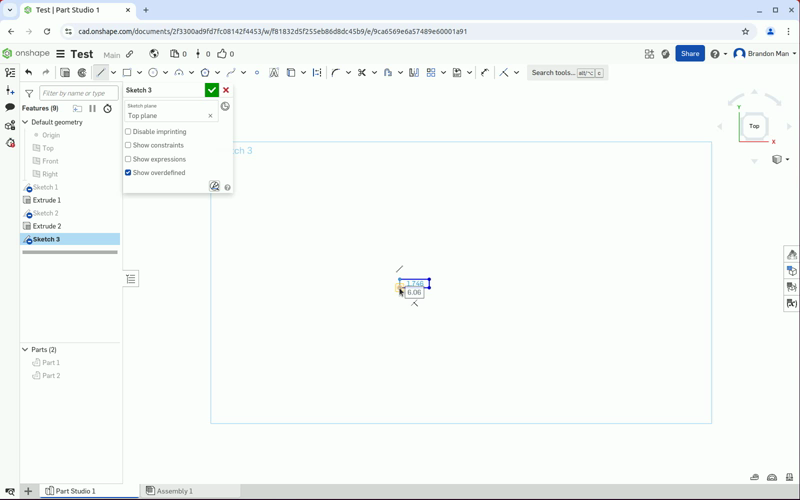
mouse_move(414, 280)
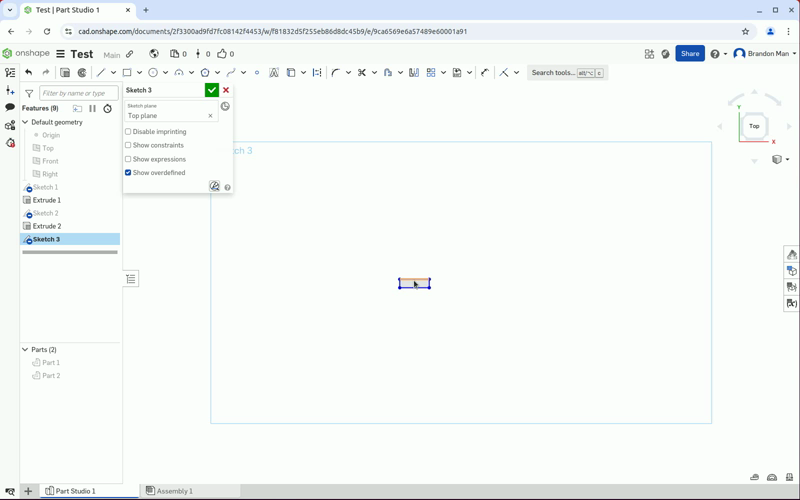
scroll(6)
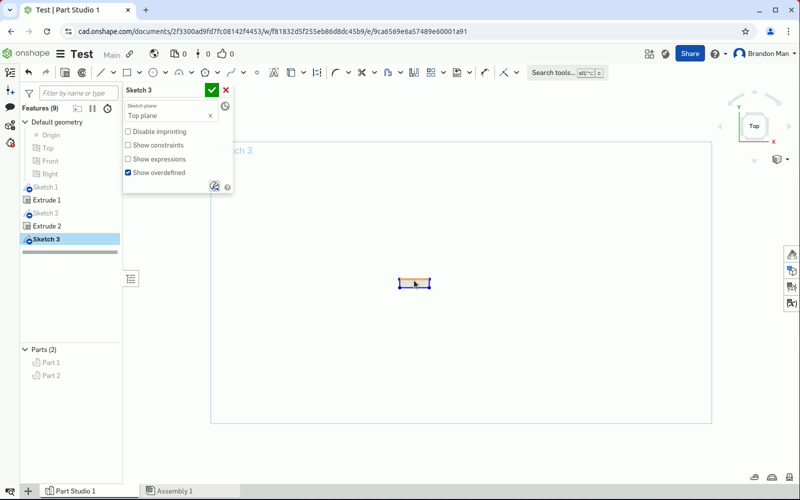
scroll(6)
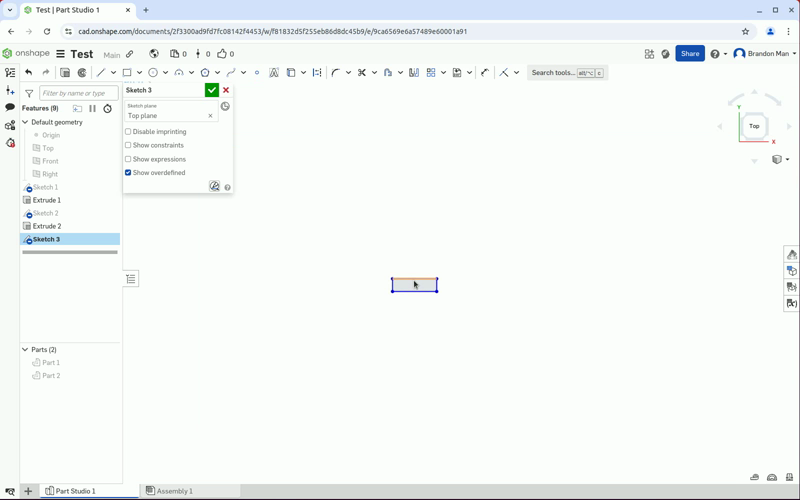
scroll(6)
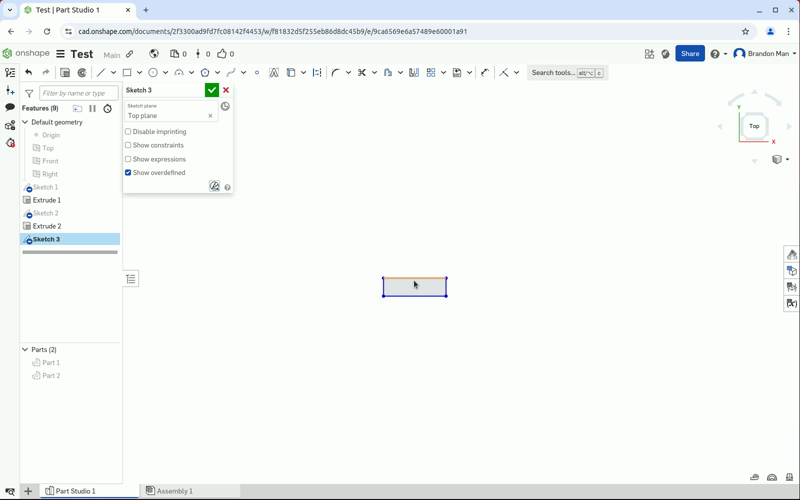
scroll(6)
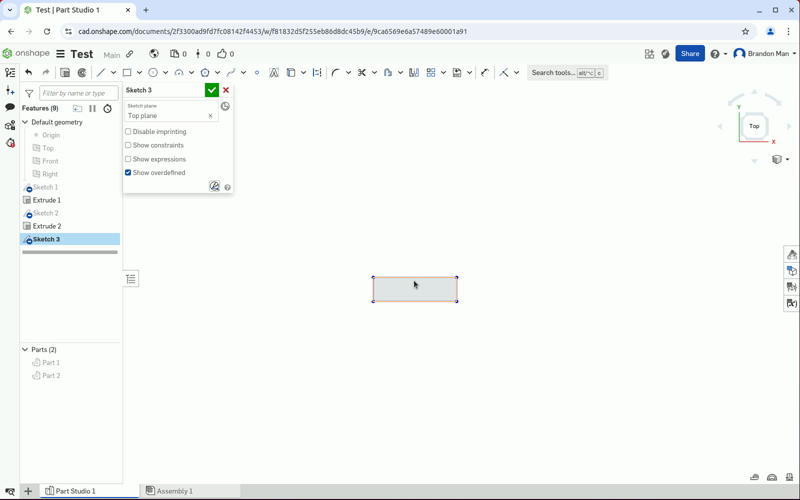
scroll(6)
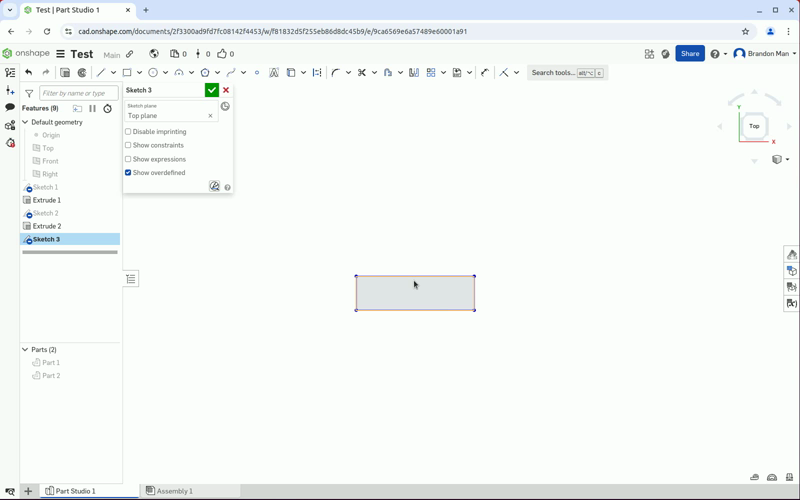
scroll(6)
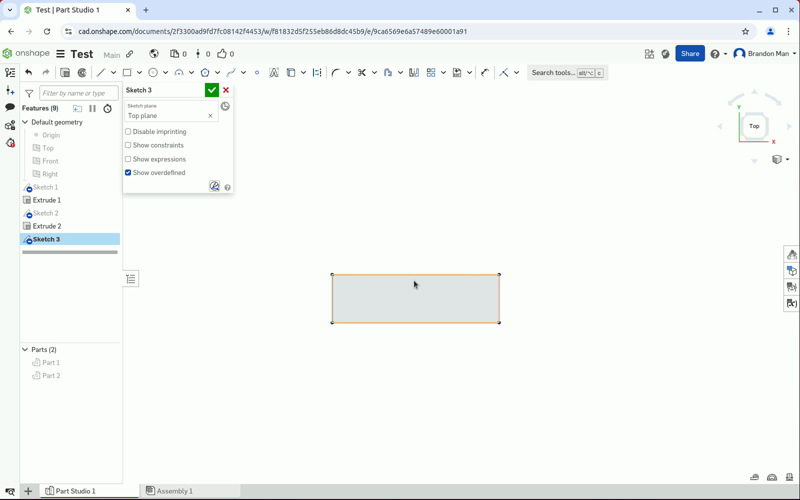
scroll(6)
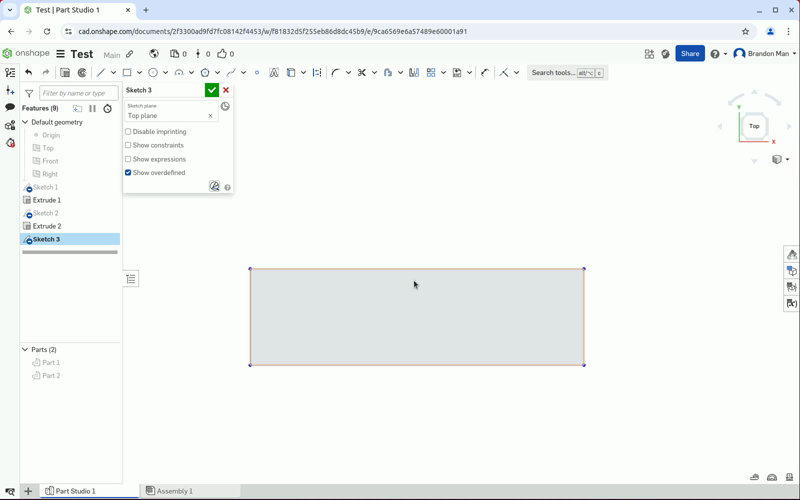
click(414, 280)
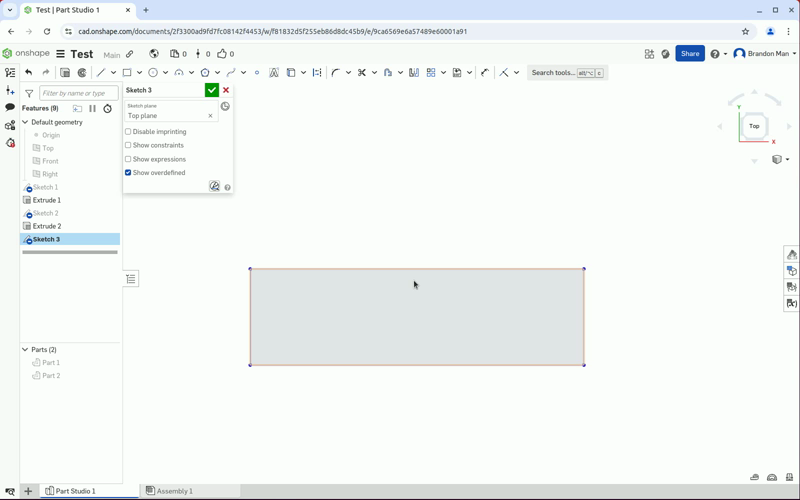
scroll(-6)
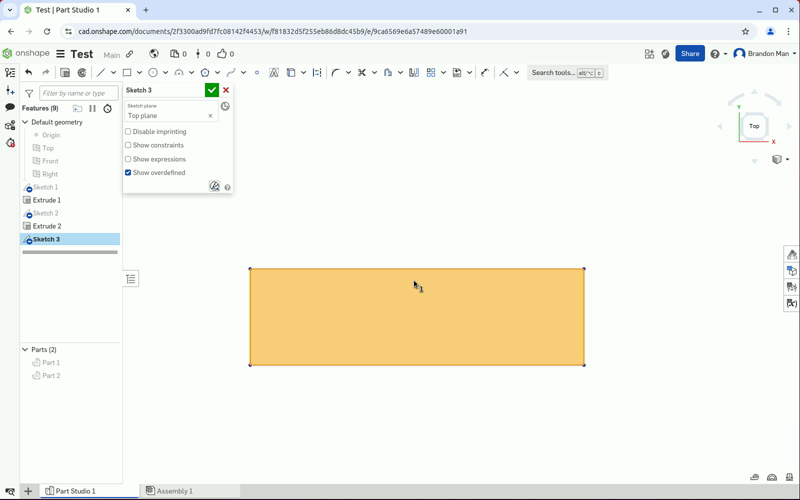
scroll(-6)
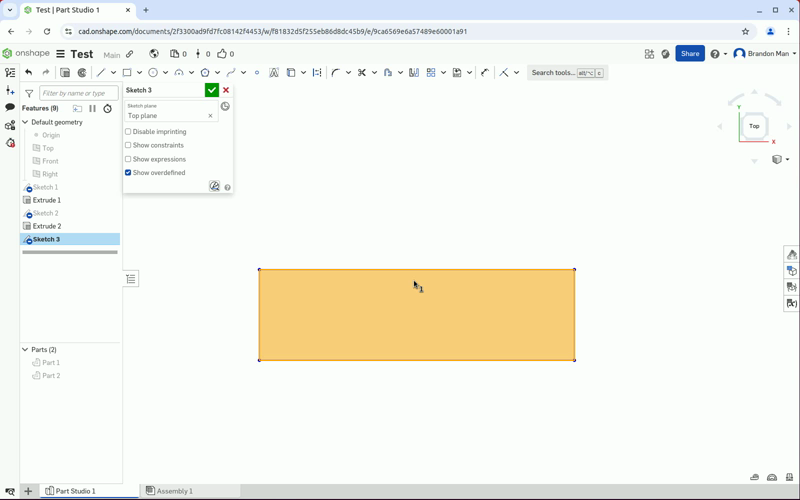
scroll(-6)
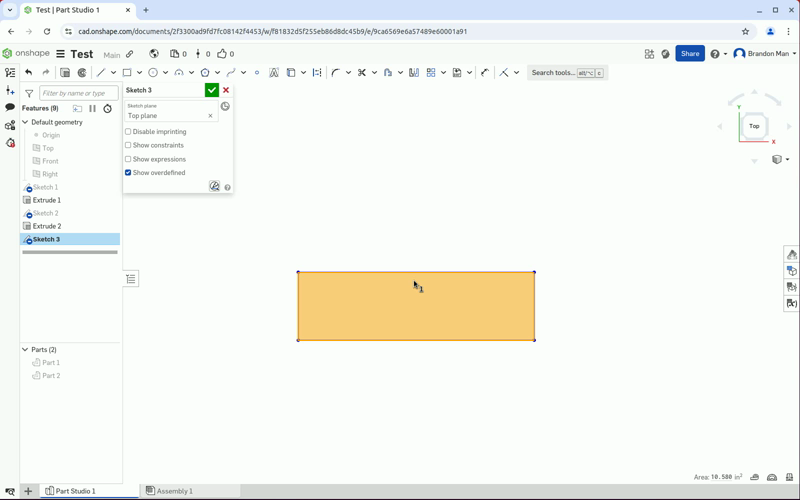
scroll(-6)
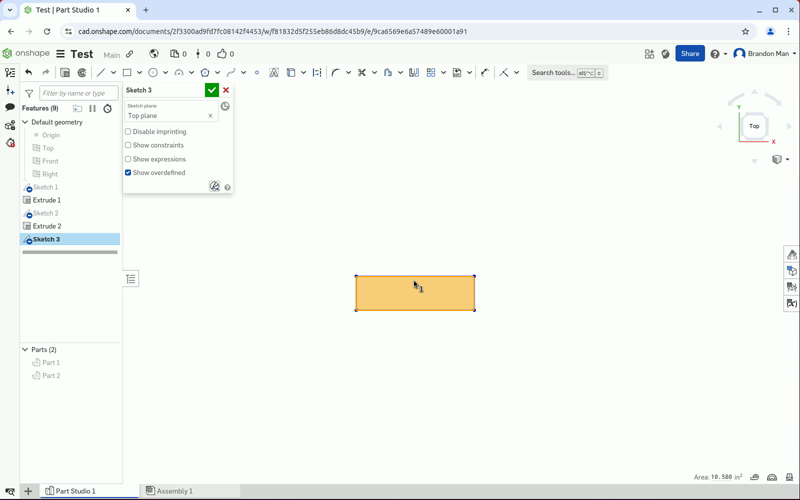
scroll(-6)
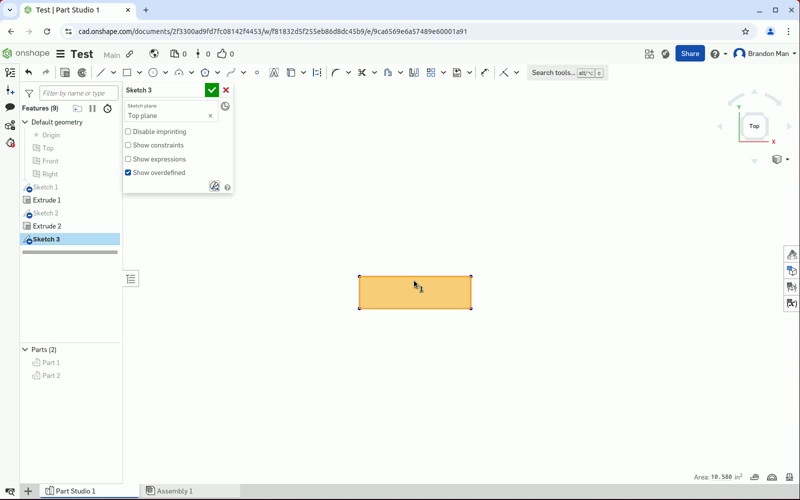
scroll(-6)
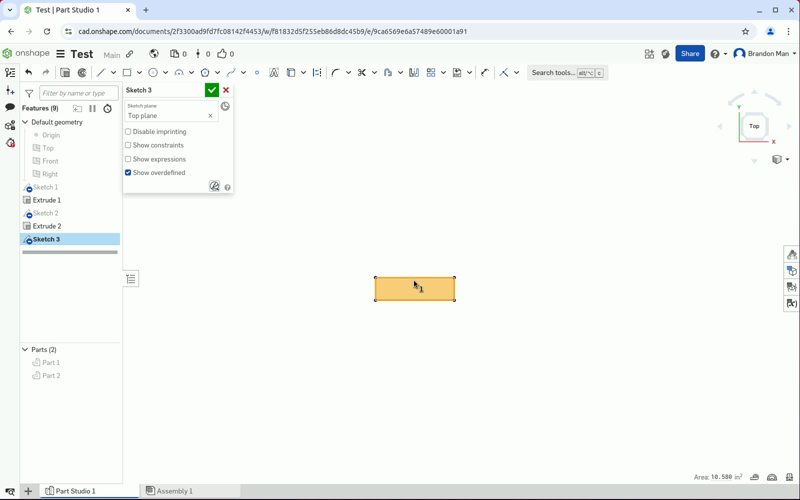
scroll(-6)
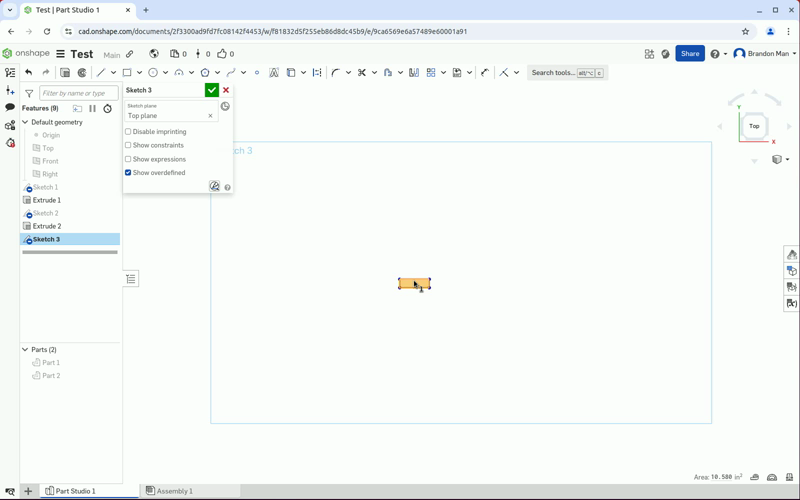
mouse_move(73, 352)
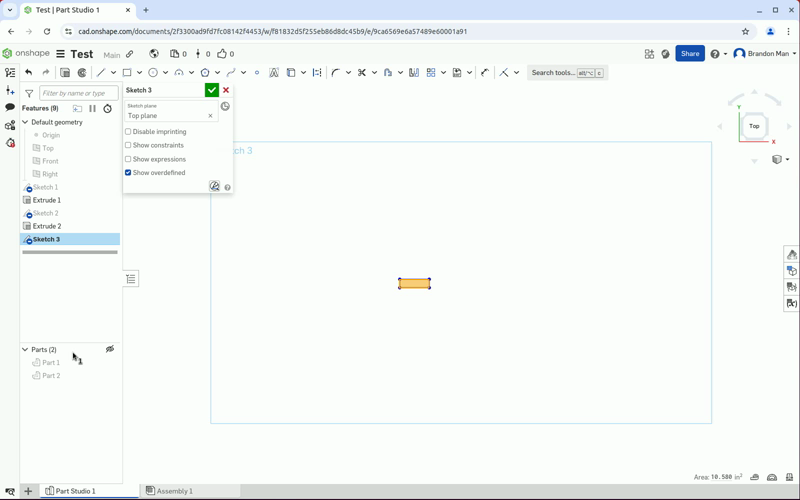
key(shift+y)
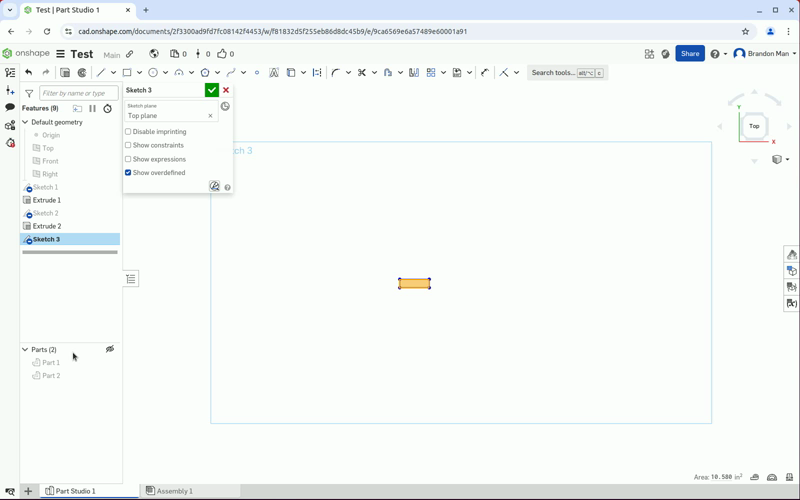
key(shift+e)
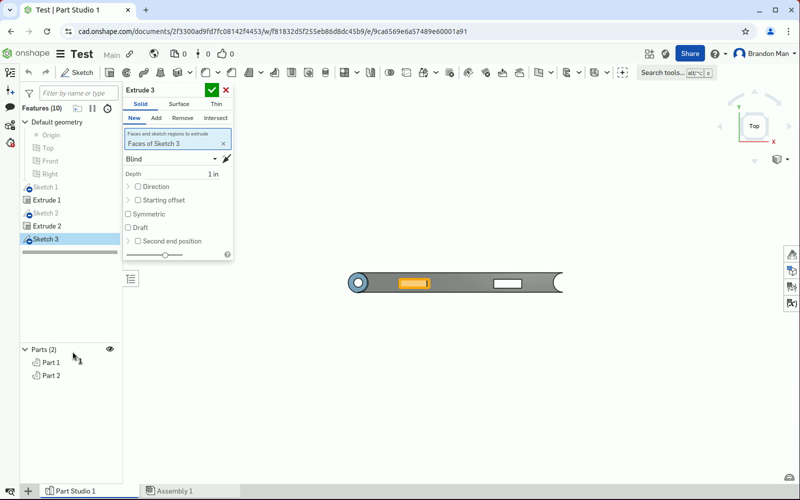
mouse_move(143, 106)
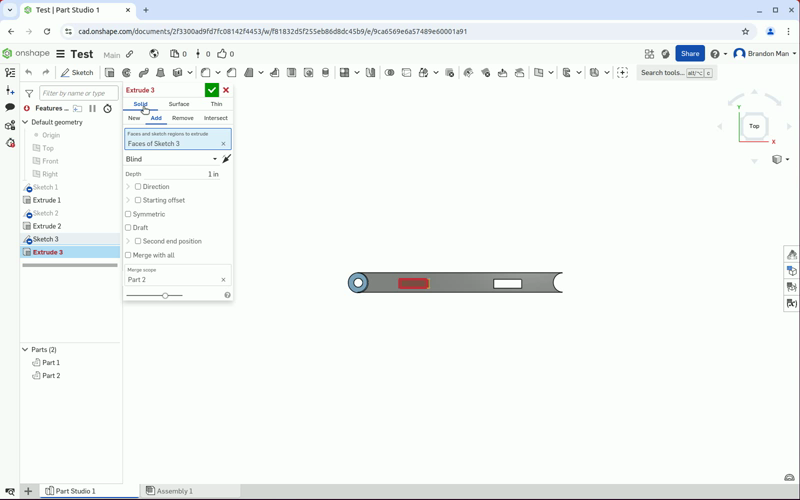
click(143, 106)
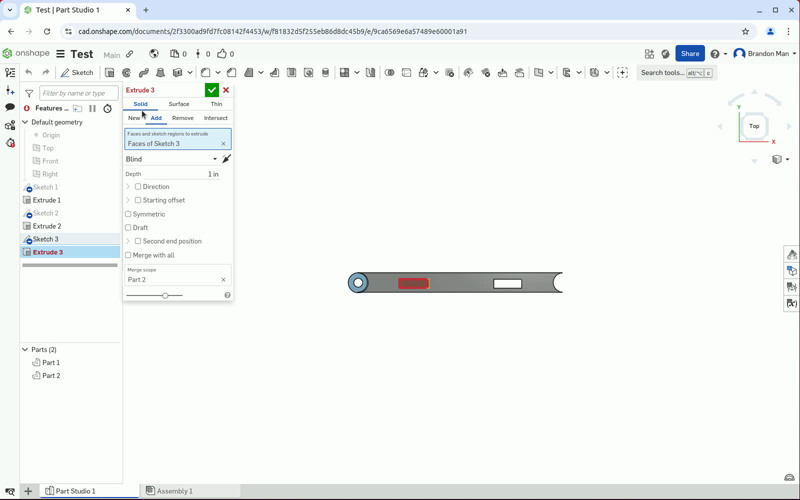
mouse_move(137, 120)
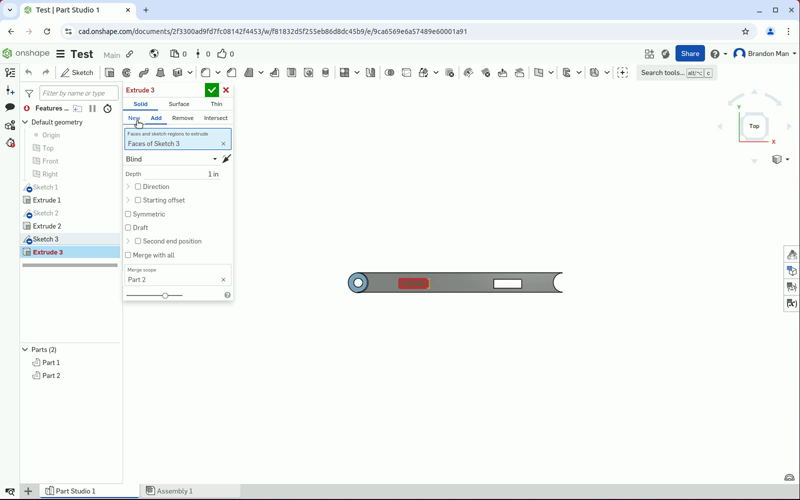
click(137, 120)
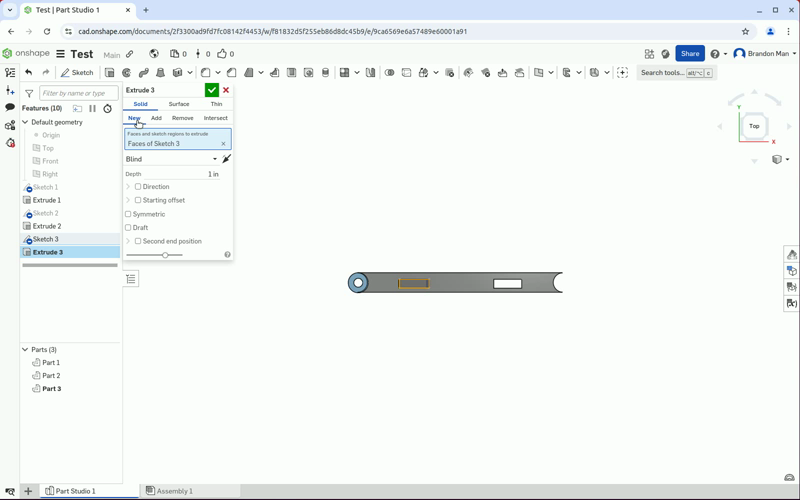
key(tab, 4)
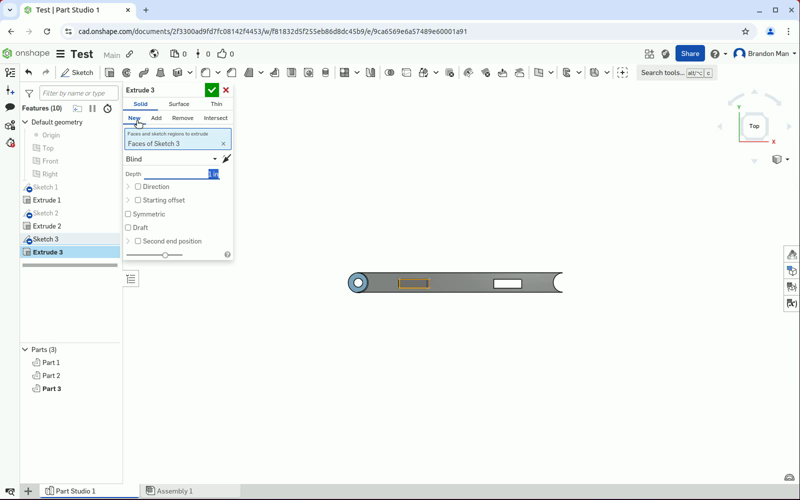
text(-1.204)
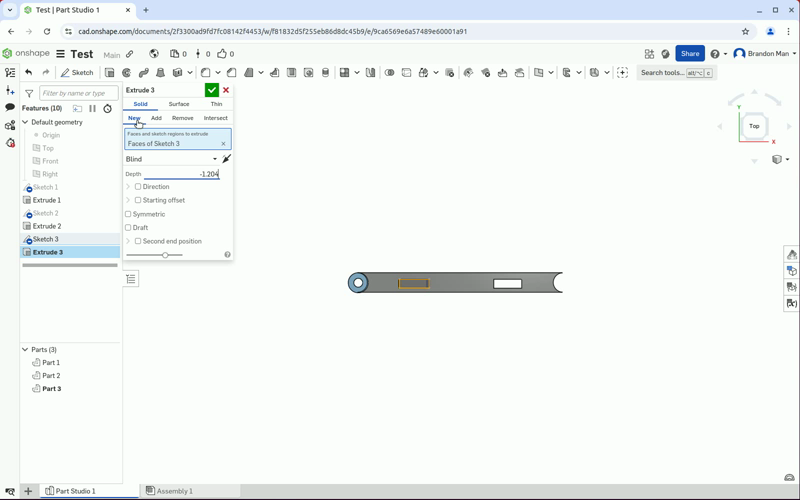
key(enter)
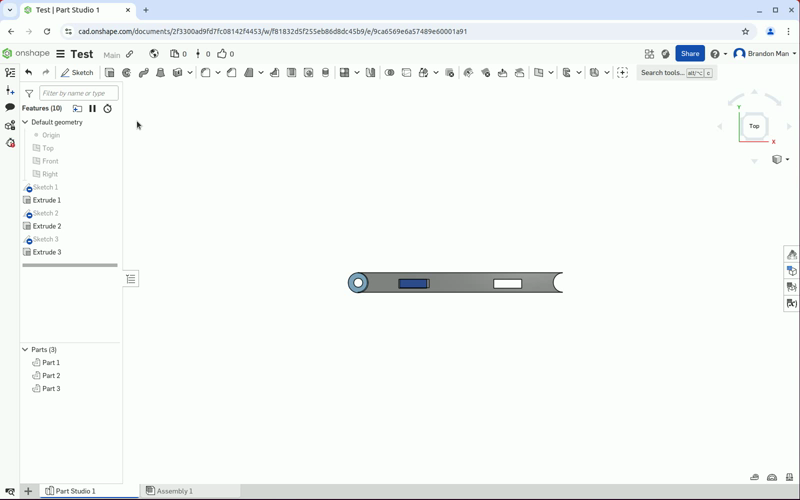
key(shift+h)
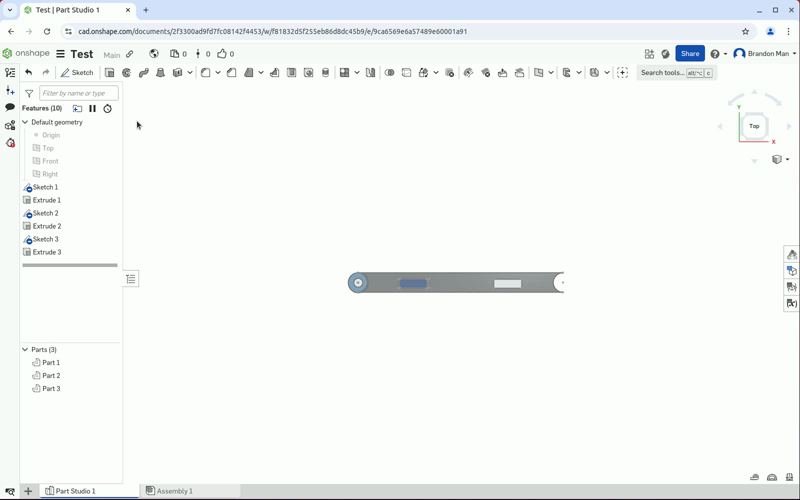
key(shift+h)
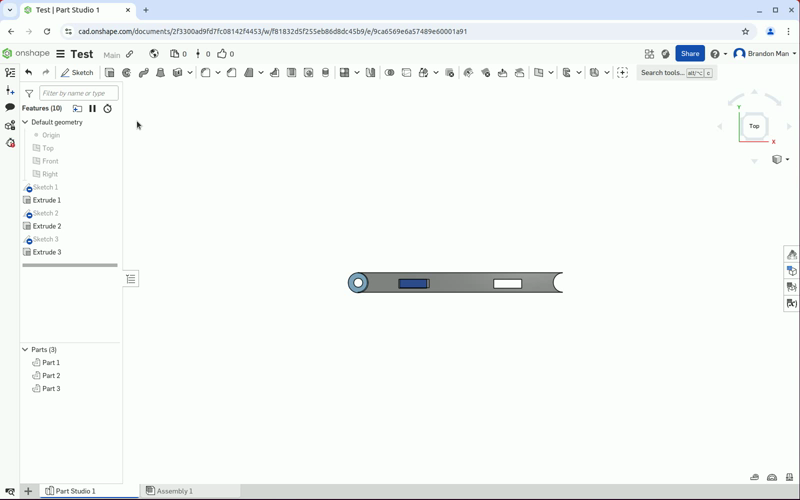
mouse_move(73, 189)
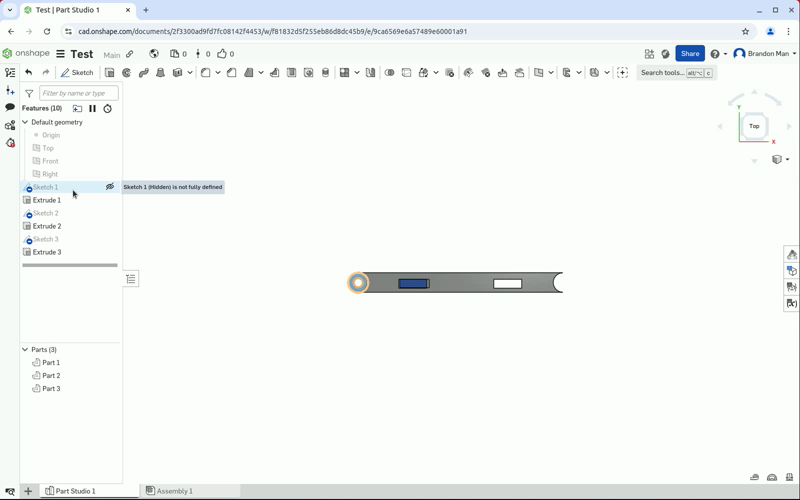
click(73, 189)
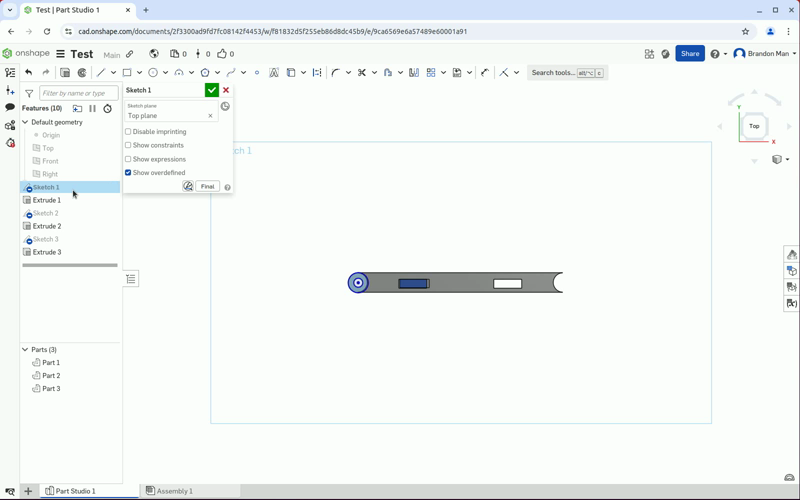
mouse_move(229, 92)
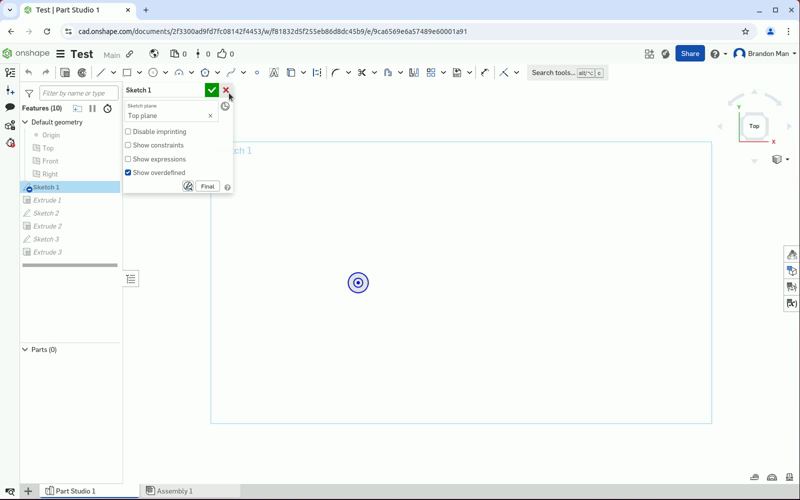
click(229, 92)
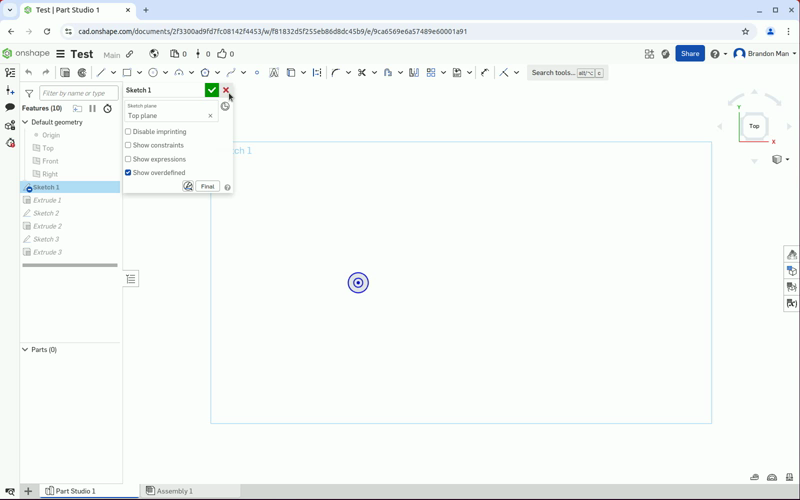
key(shift+s)
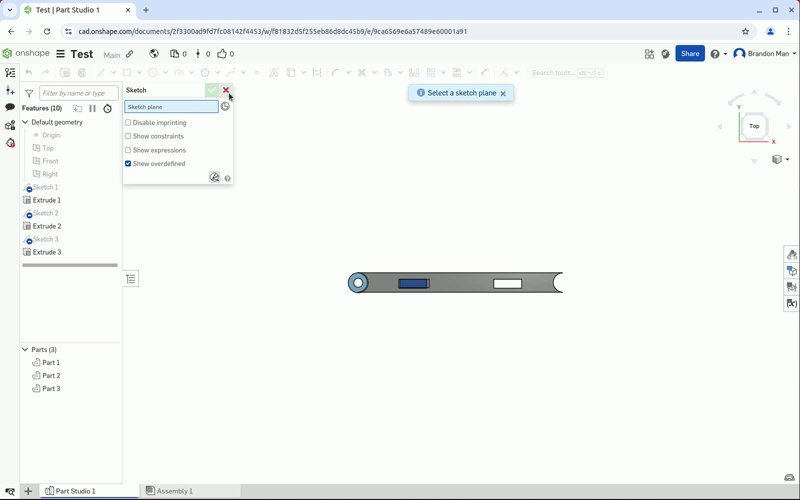
mouse_move(73, 150)
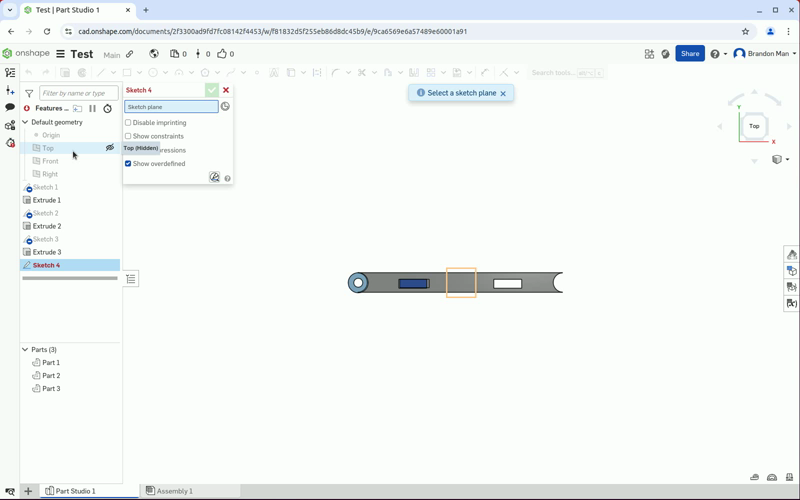
click(73, 150)
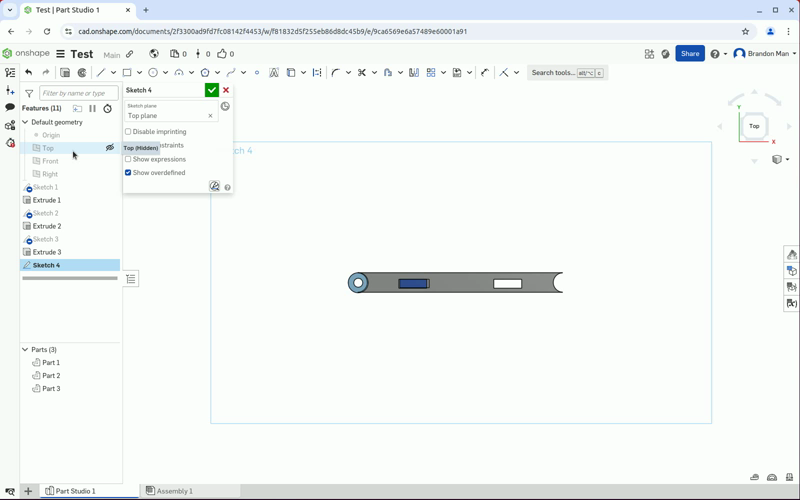
mouse_move(73, 352)
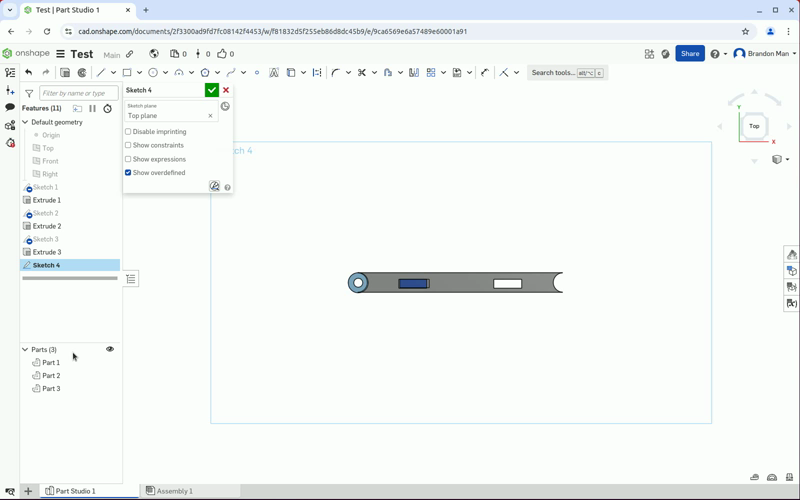
key(y)
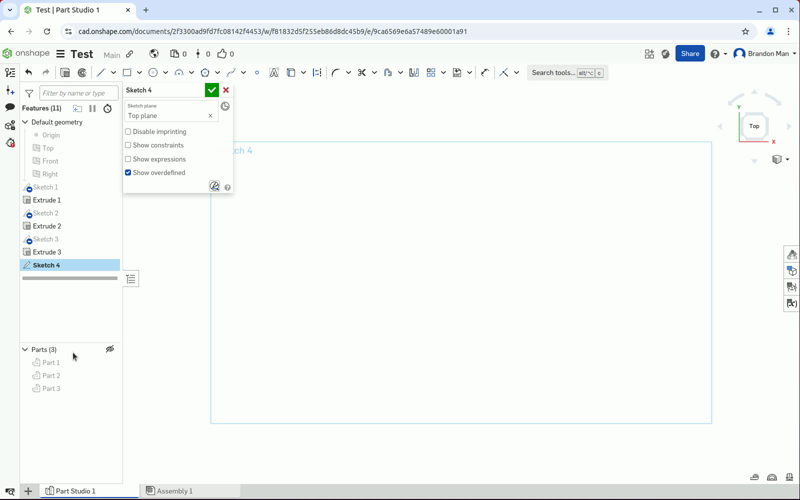
key(l)
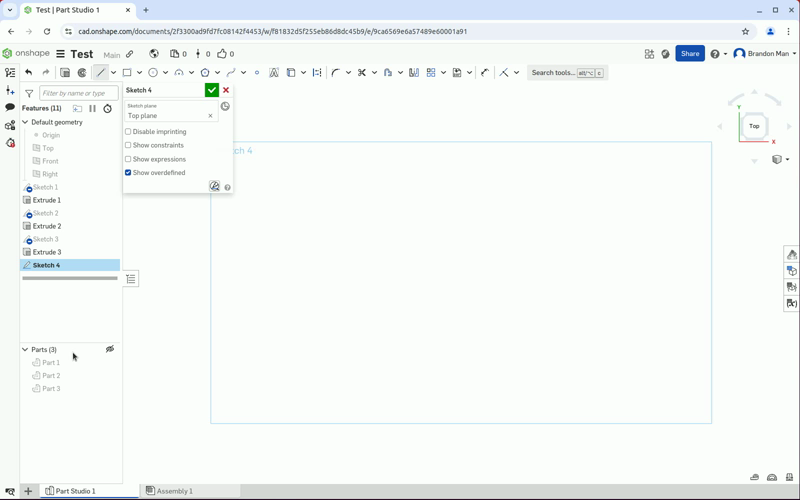
key_down(shift)
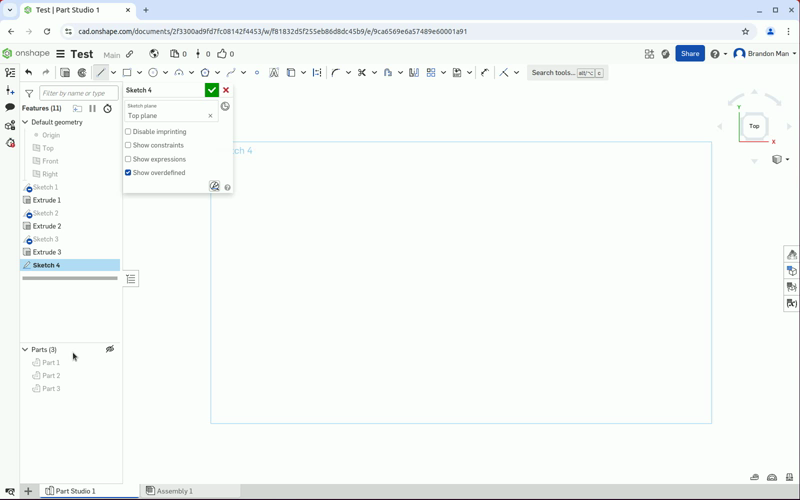
mouse_move(493, 287)
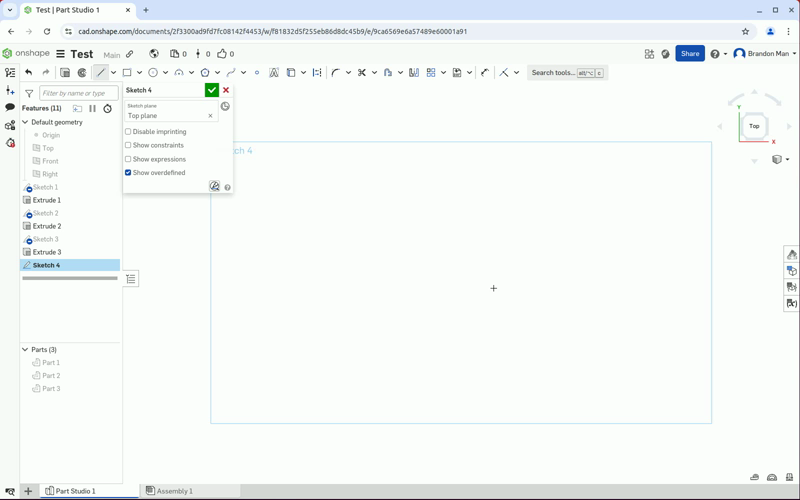
click(493, 287)
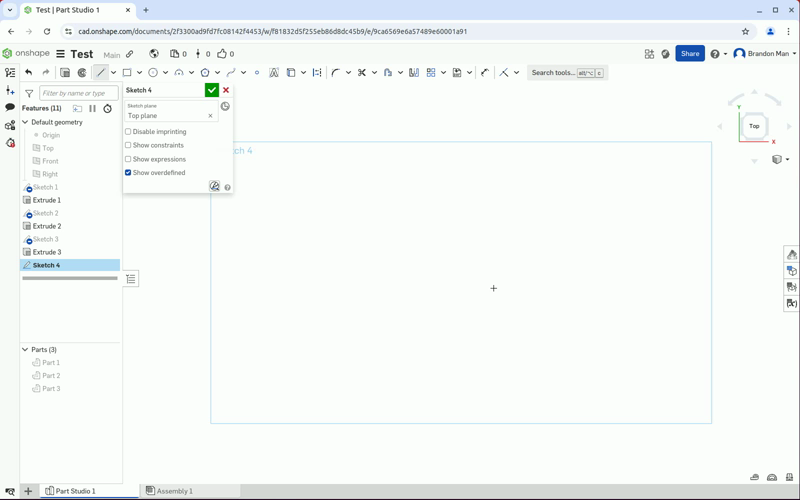
key_up(shift)
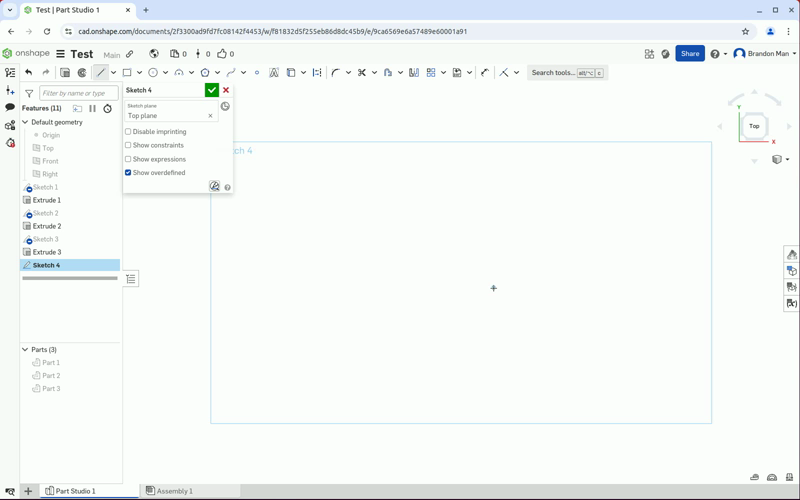
key_down(shift)
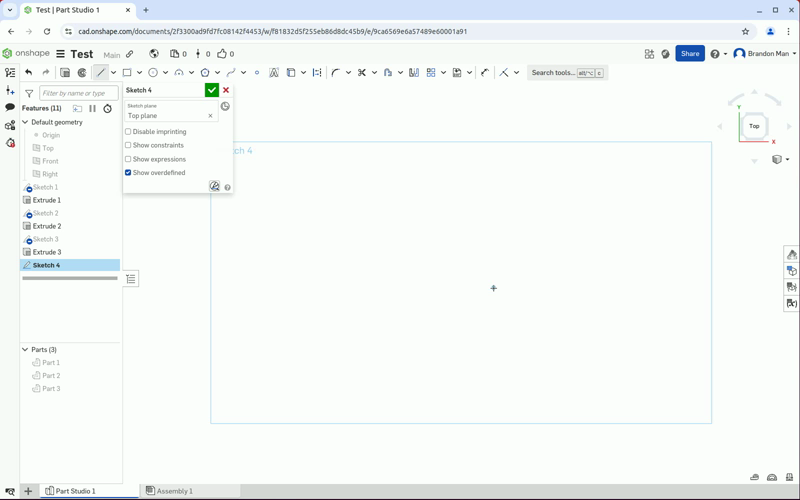
mouse_move(523, 287)
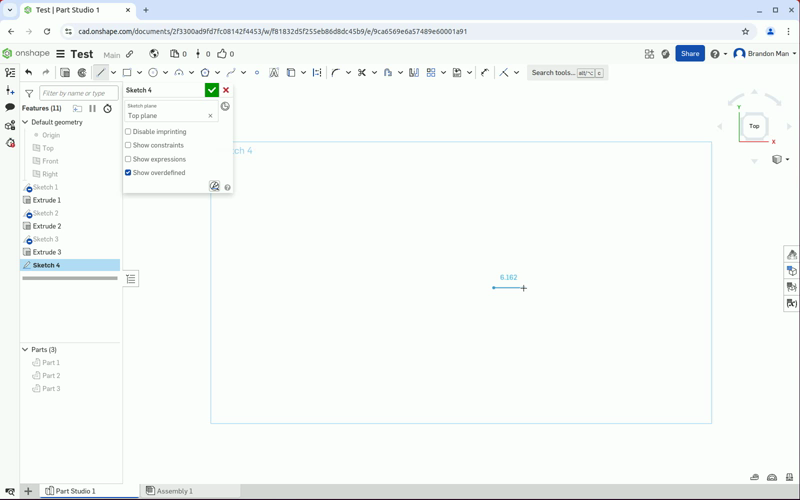
mouse_move(522, 287)
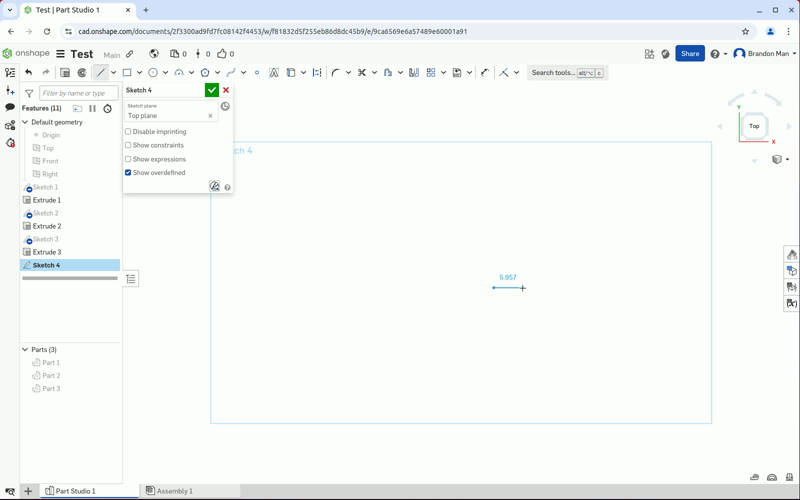
click(522, 287)
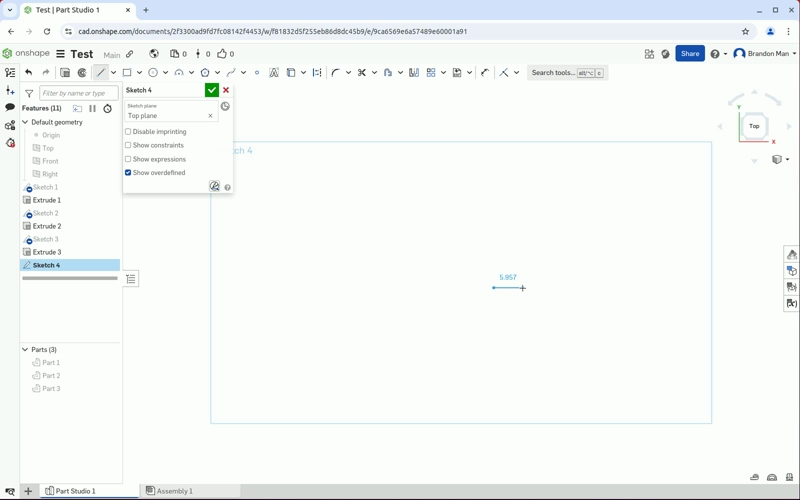
key_up(shift)
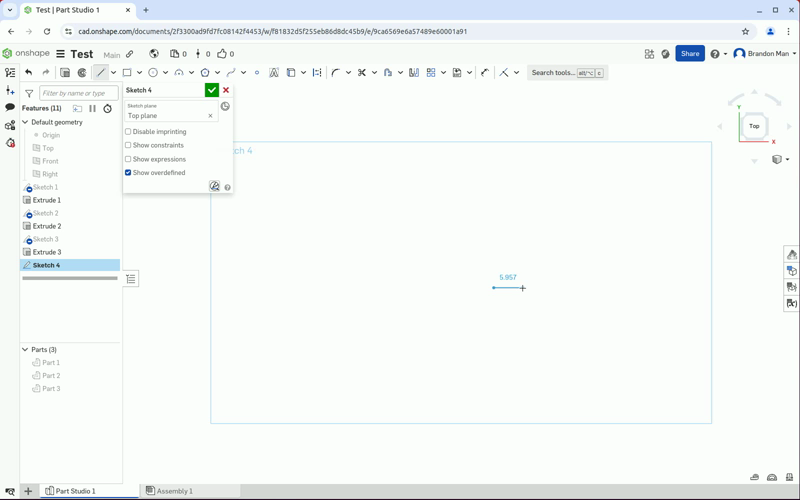
key_down(shift)
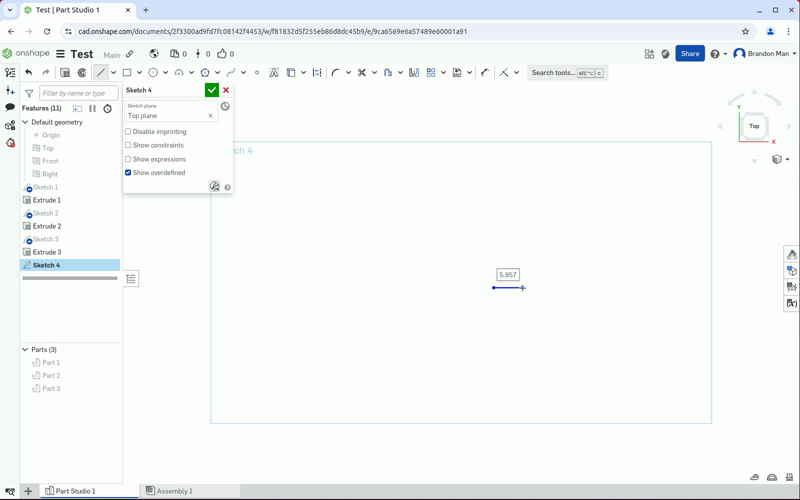
mouse_move(552, 287)
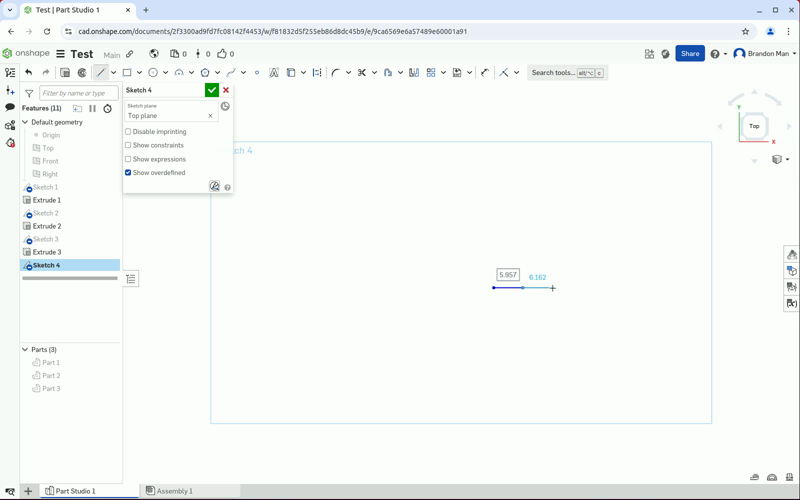
mouse_move(522, 279)
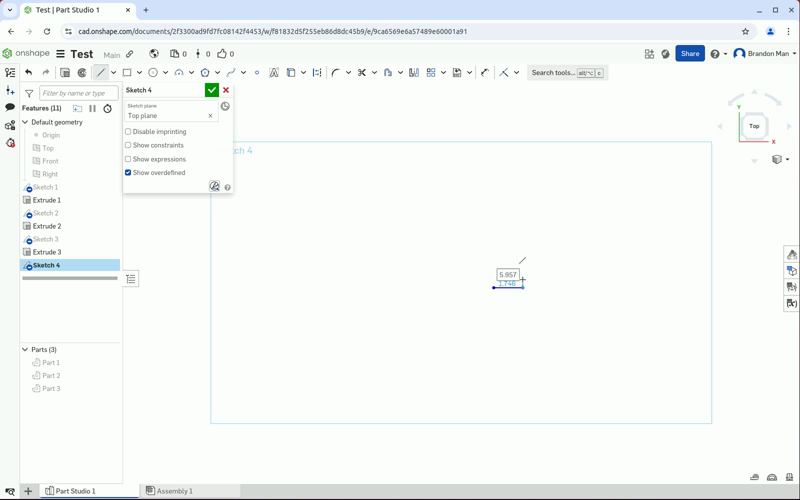
click(522, 279)
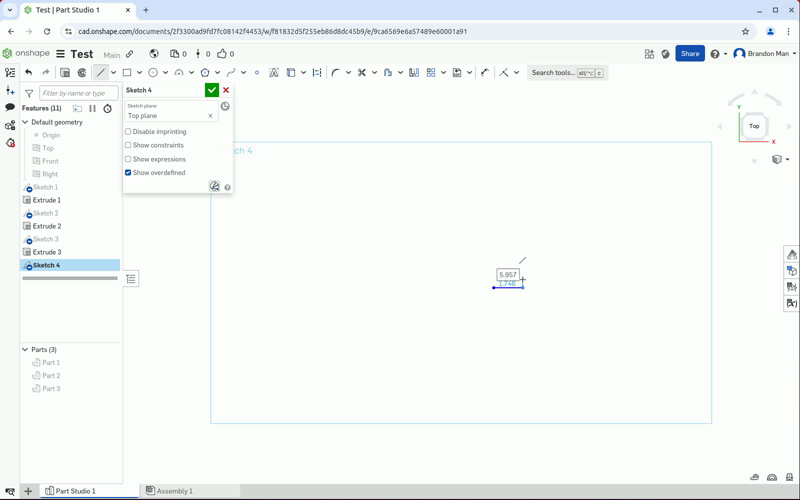
key_up(shift)
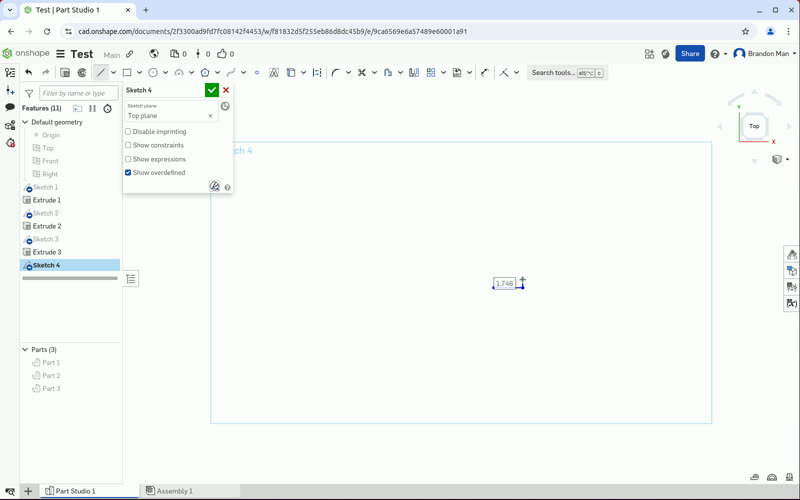
key_down(shift)
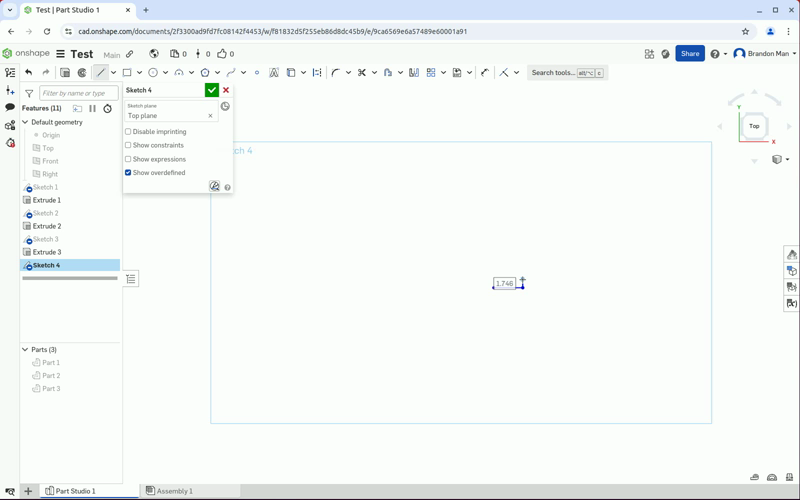
mouse_move(552, 279)
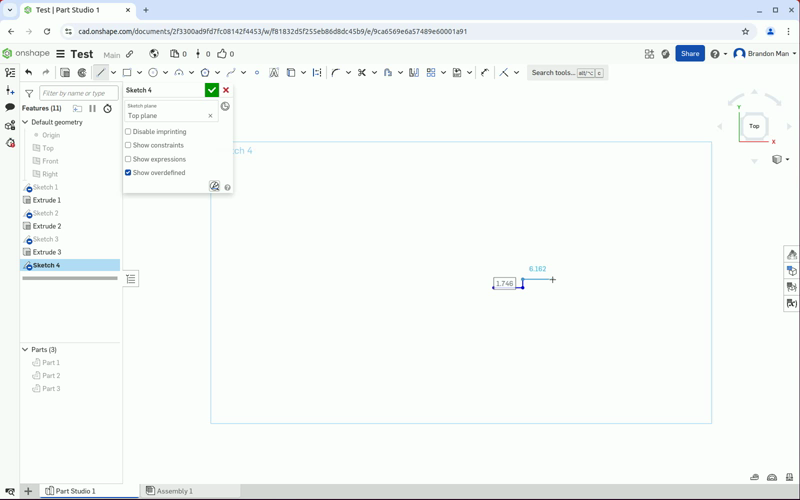
mouse_move(493, 279)
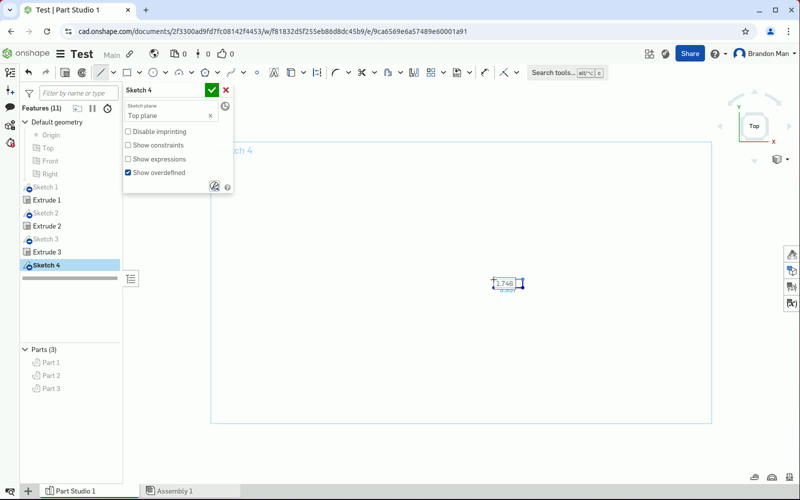
click(493, 279)
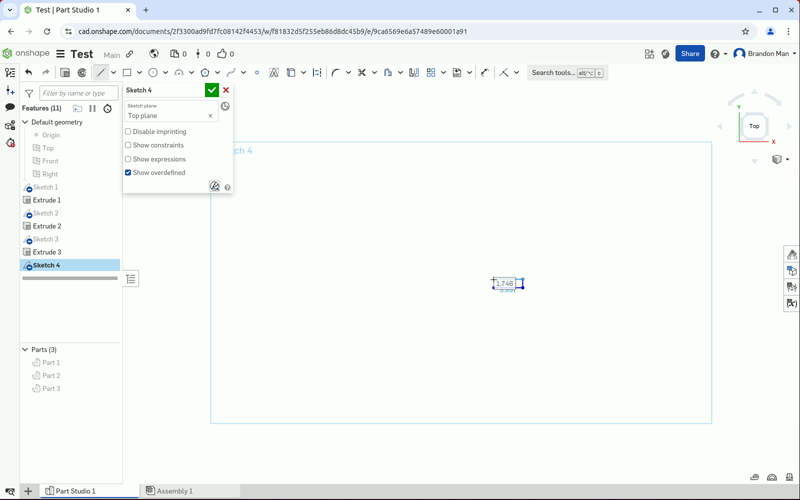
key_up(shift)
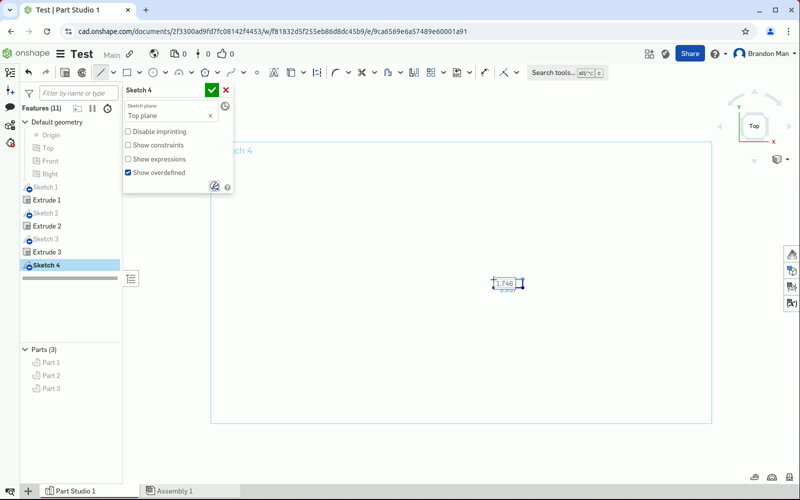
mouse_move(523, 279)
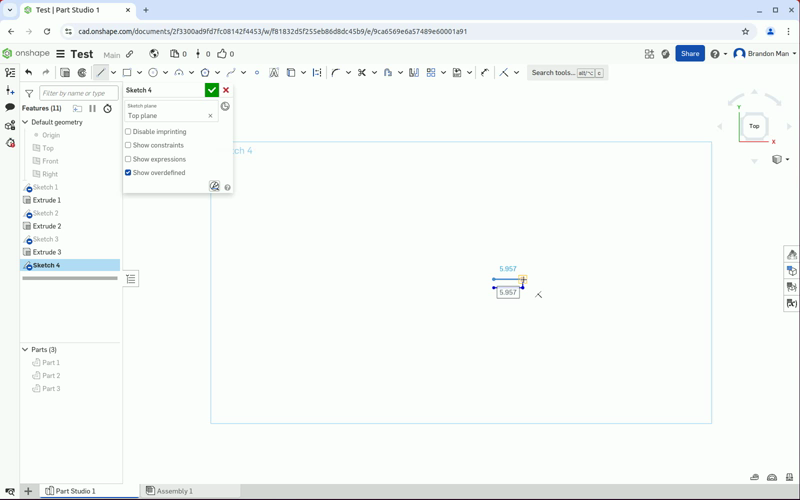
key_down(shift)
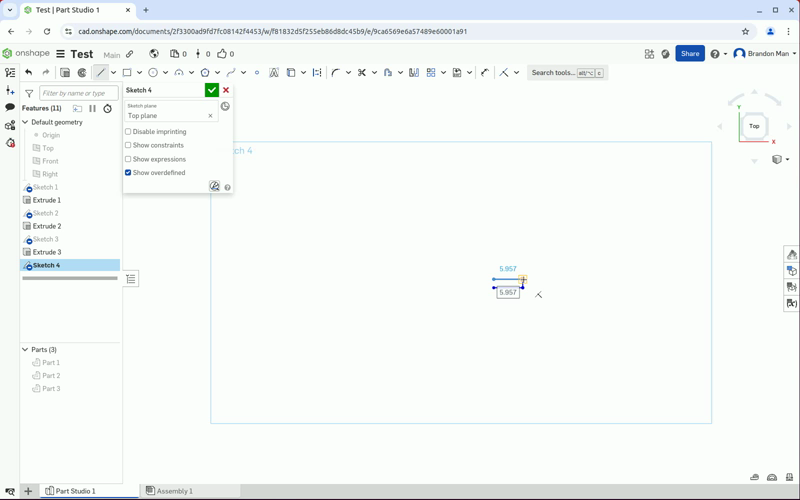
mouse_move(493, 287)
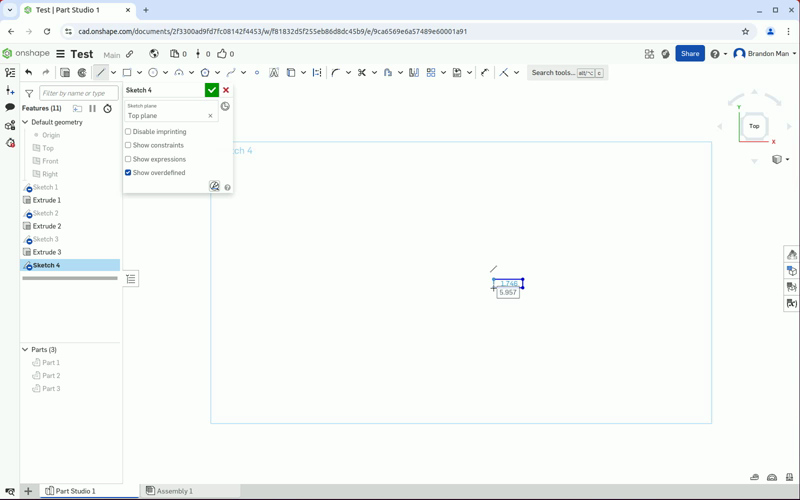
key_up(shift)
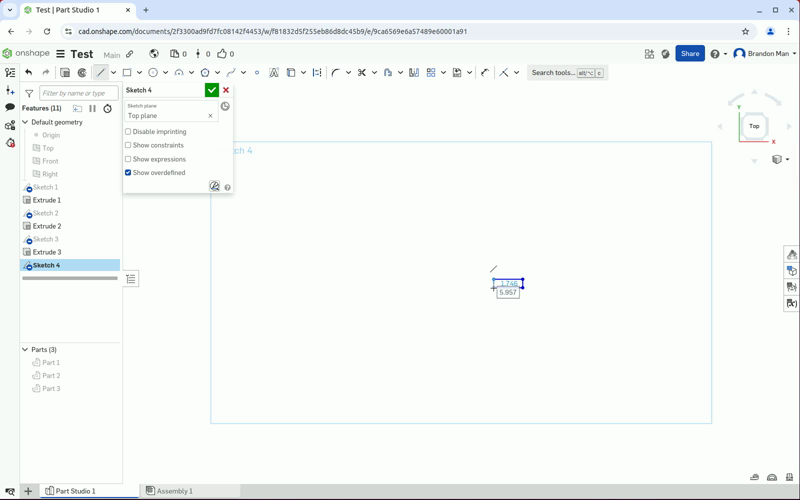
click(493, 287)
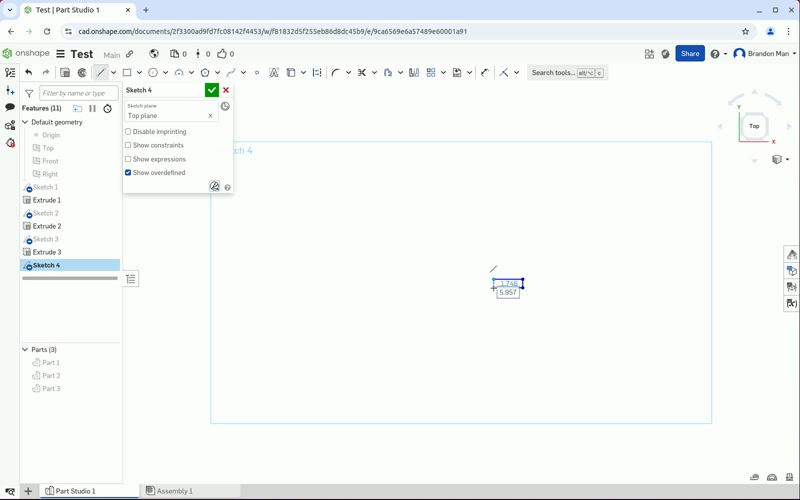
key(esc)
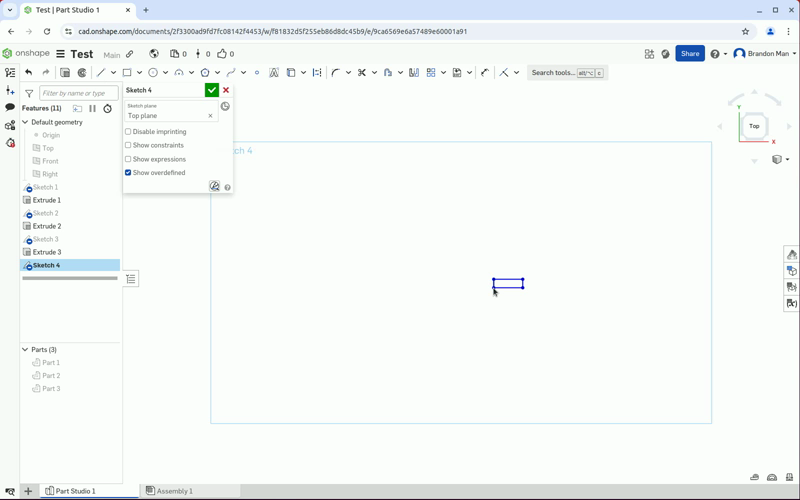
mouse_move(503, 286)
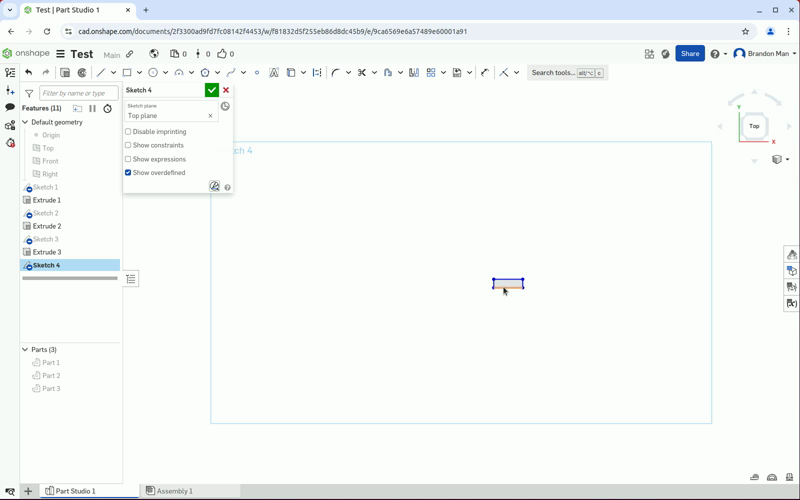
scroll(6)
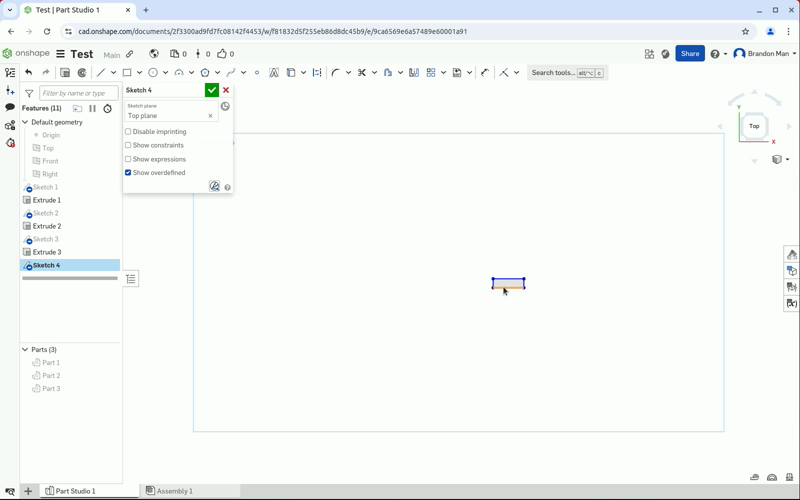
scroll(6)
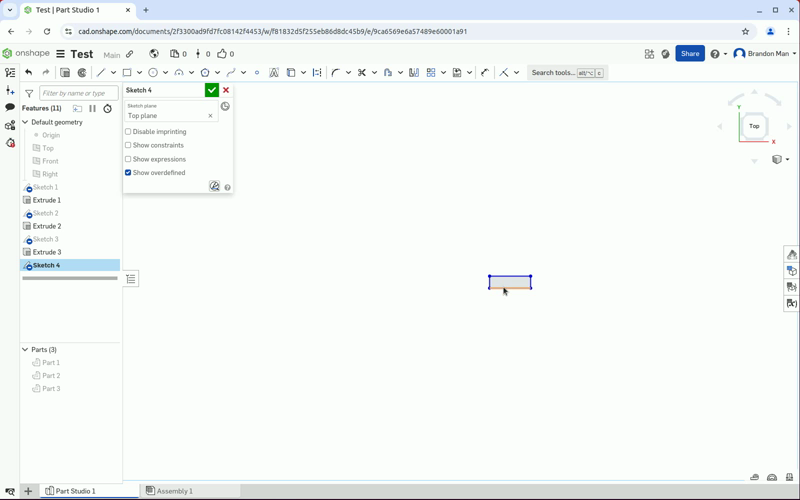
scroll(6)
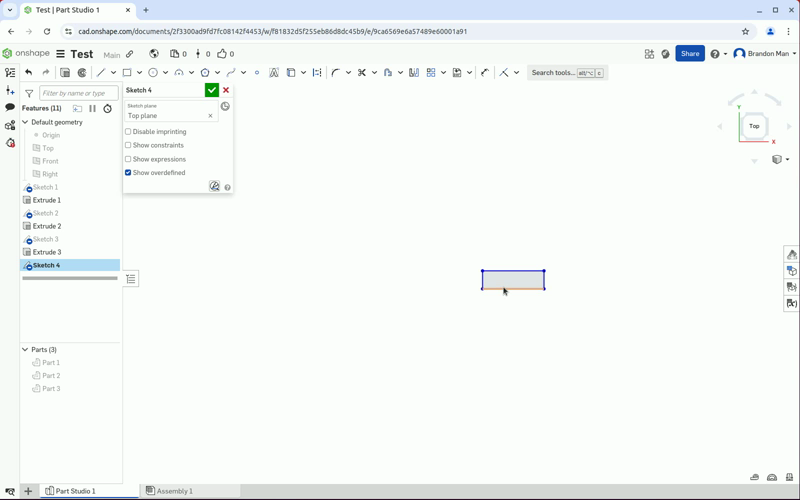
scroll(6)
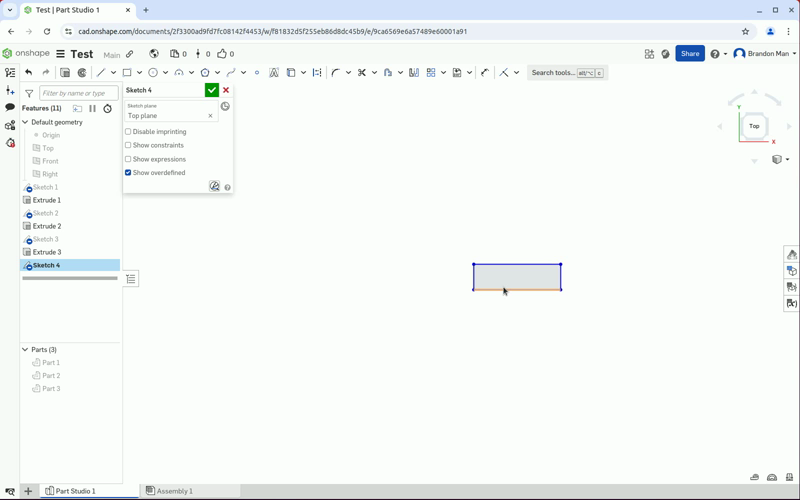
scroll(6)
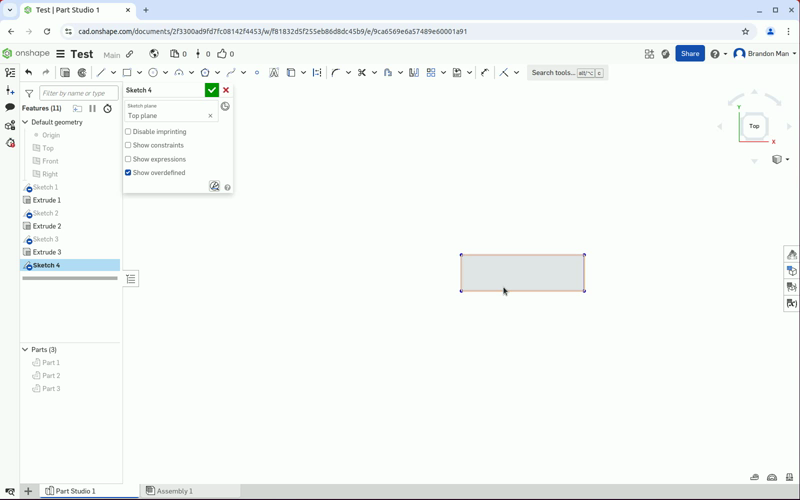
scroll(6)
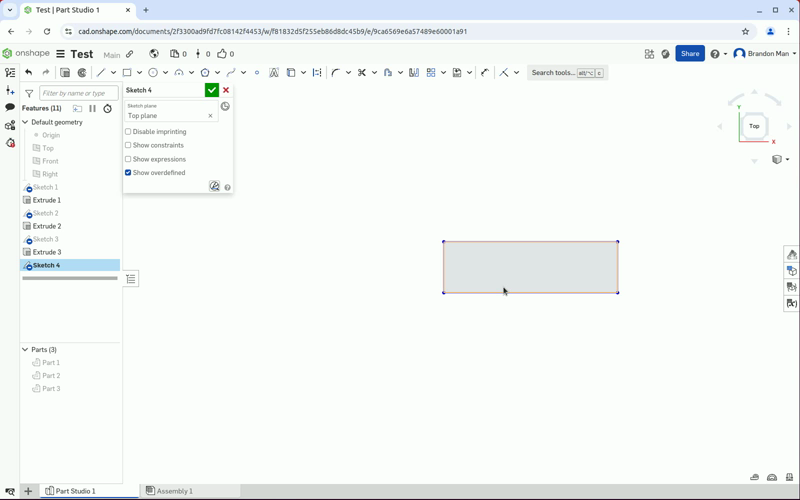
scroll(6)
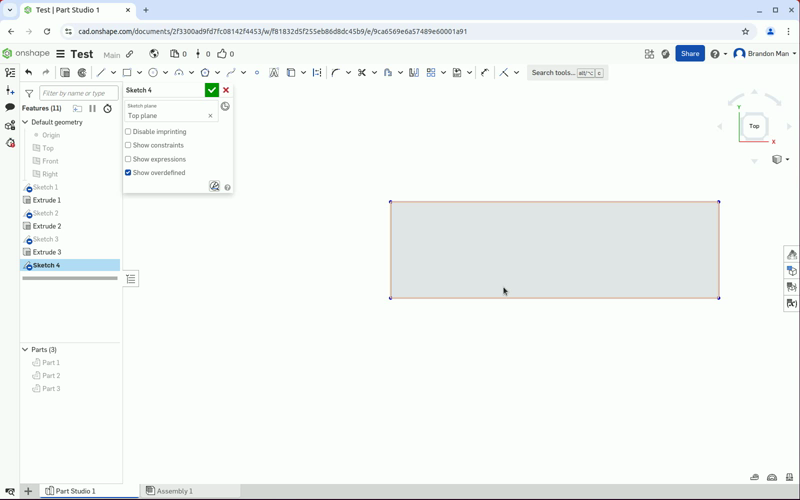
click(503, 286)
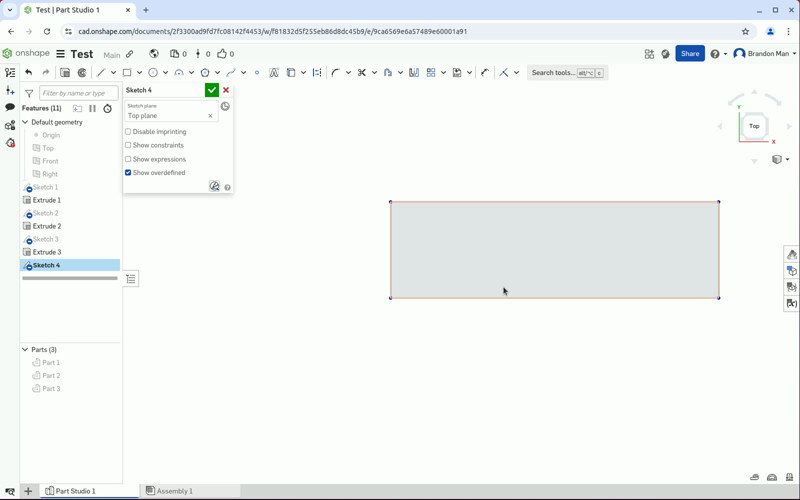
scroll(-6)
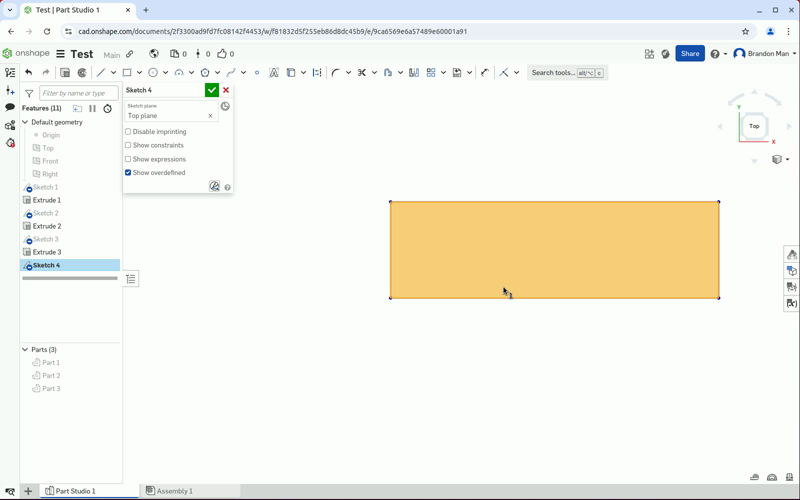
scroll(-6)
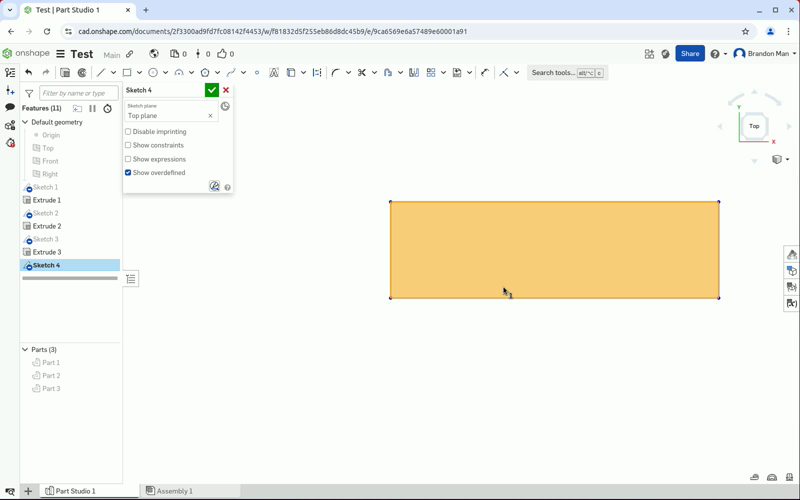
scroll(-6)
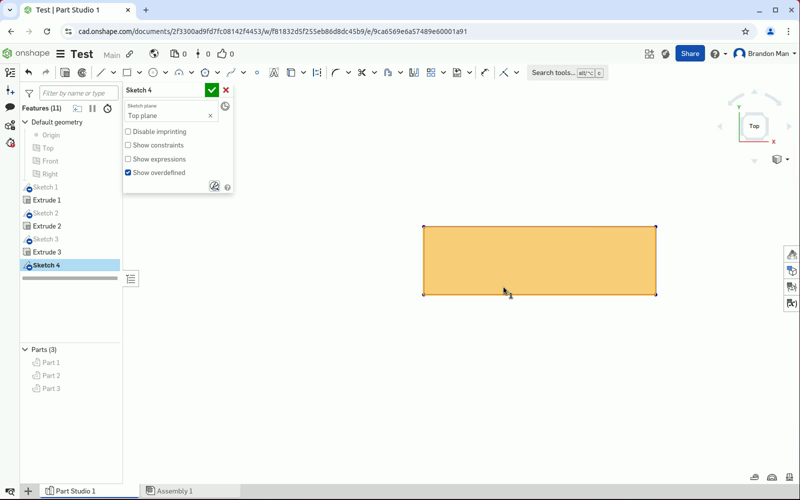
scroll(-6)
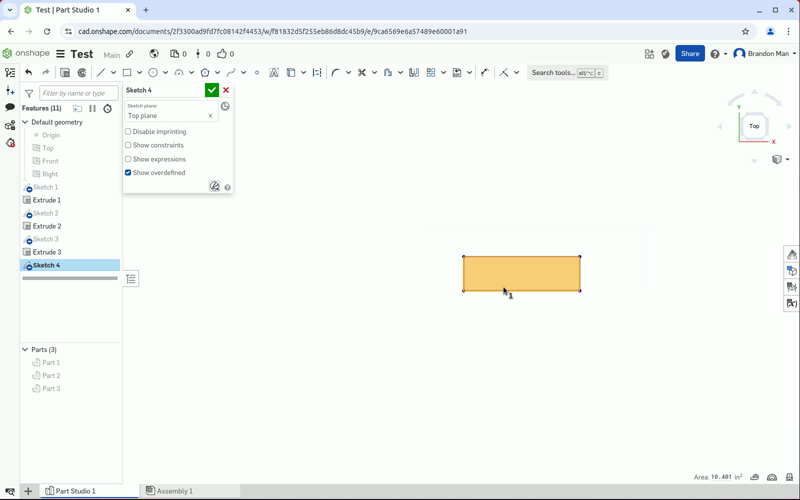
scroll(-6)
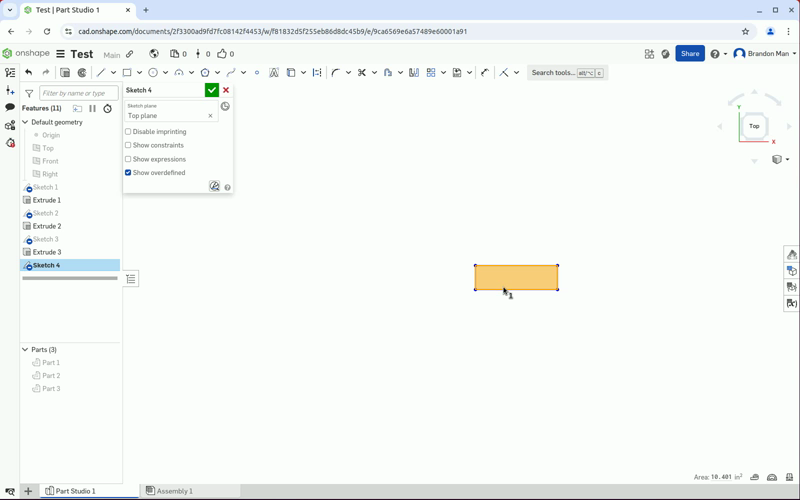
scroll(-6)
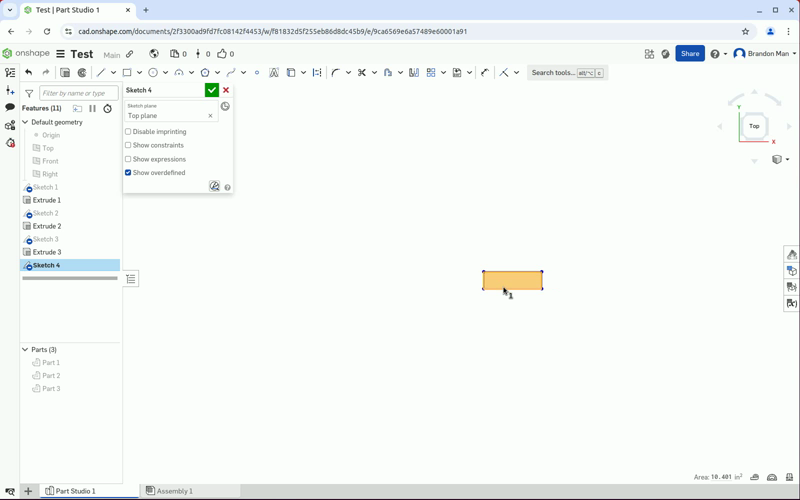
scroll(-6)
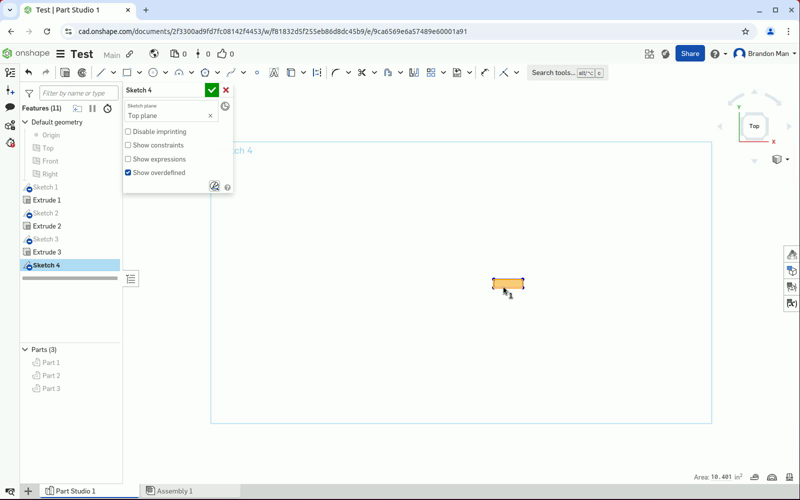
mouse_move(73, 352)
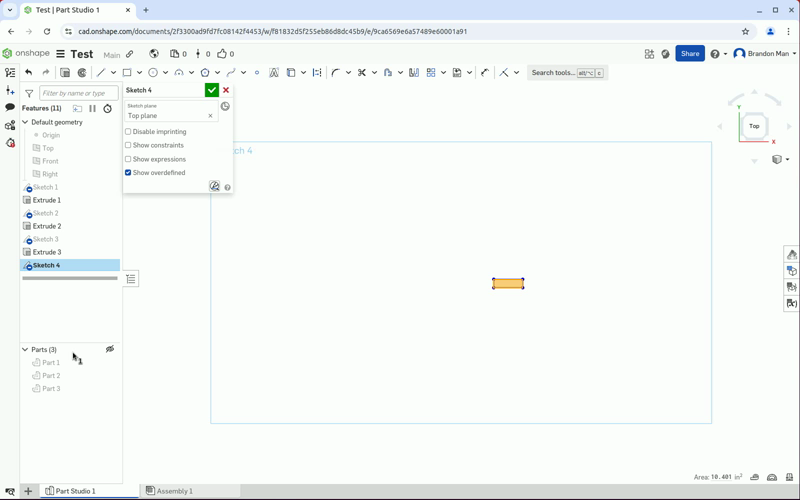
key(shift+y)
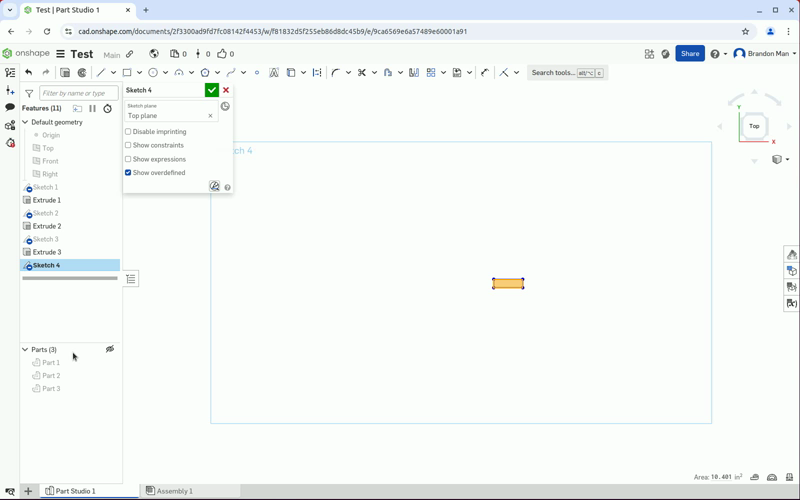
key(shift+e)
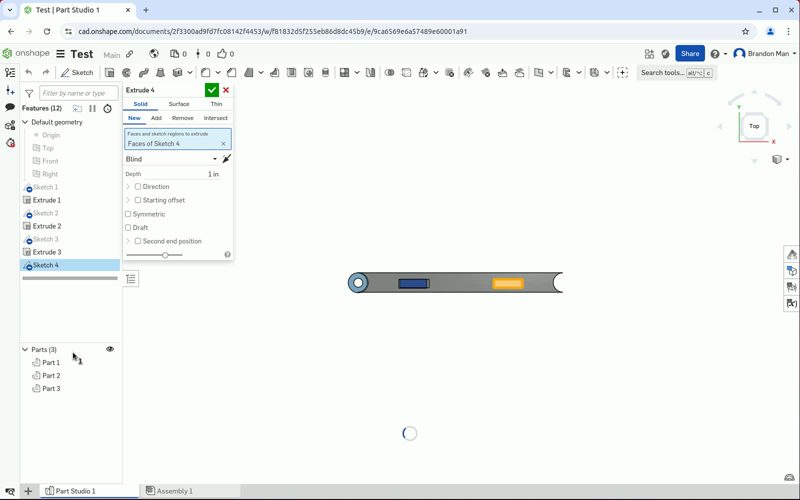
mouse_move(143, 106)
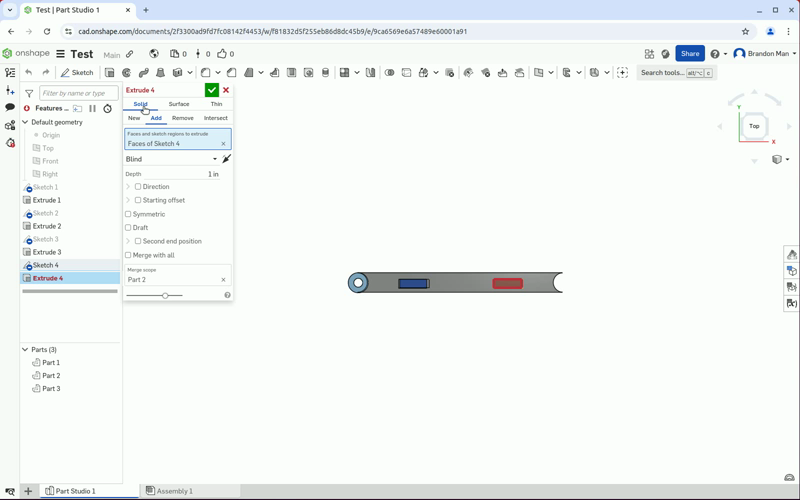
click(143, 106)
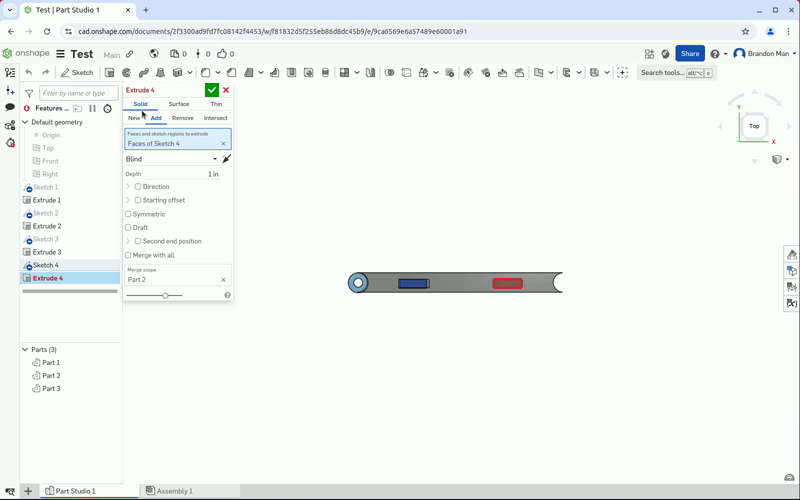
mouse_move(137, 120)
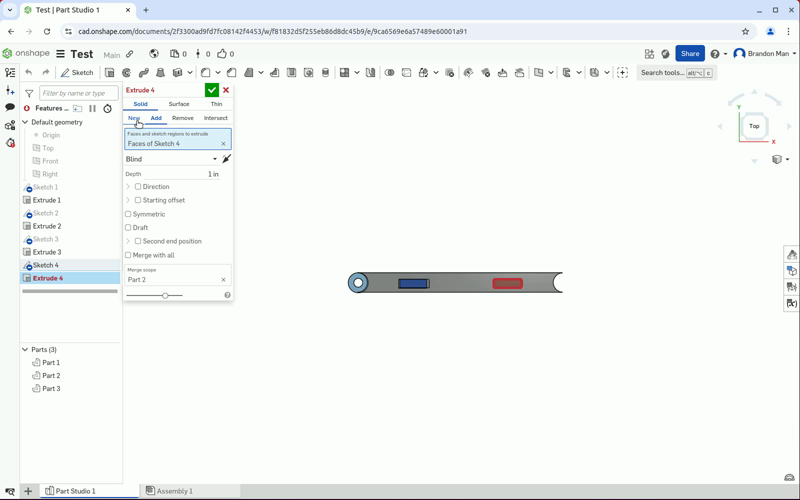
click(137, 120)
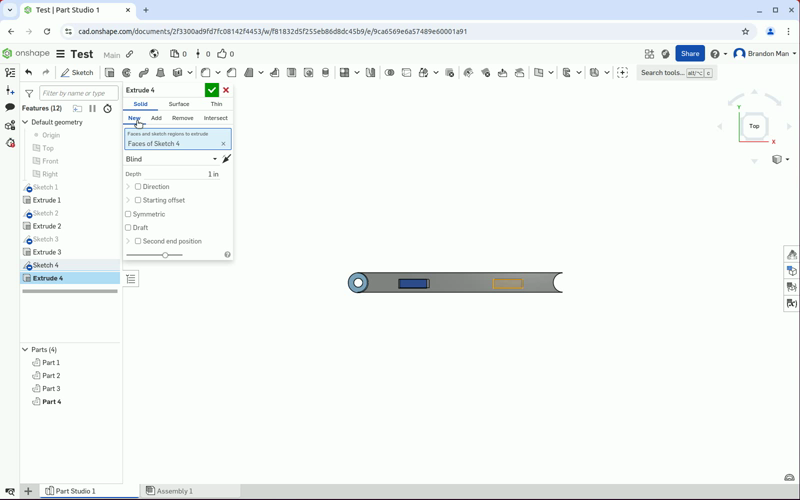
key(tab, 4)
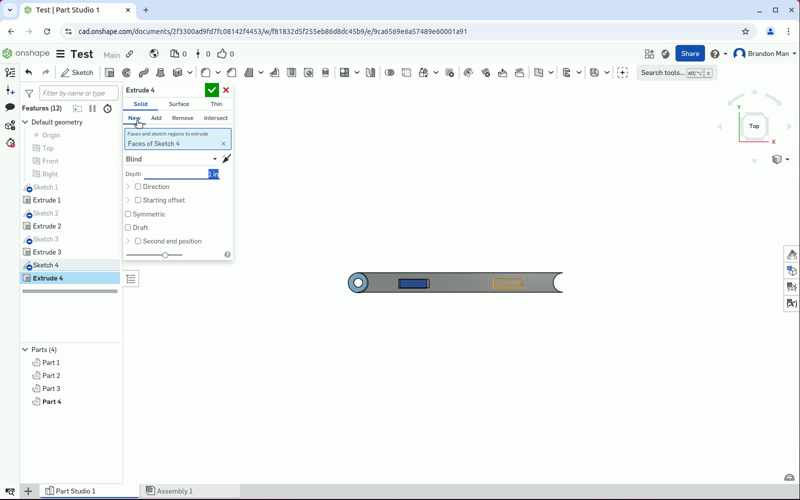
text(-1.204)
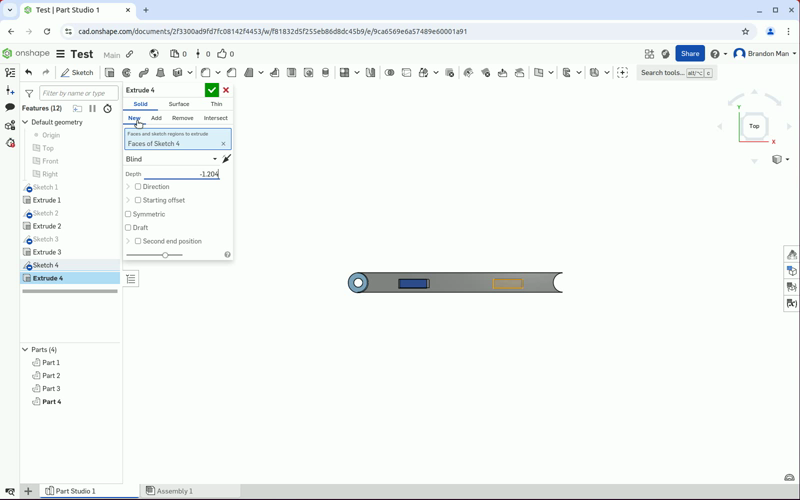
key(enter)
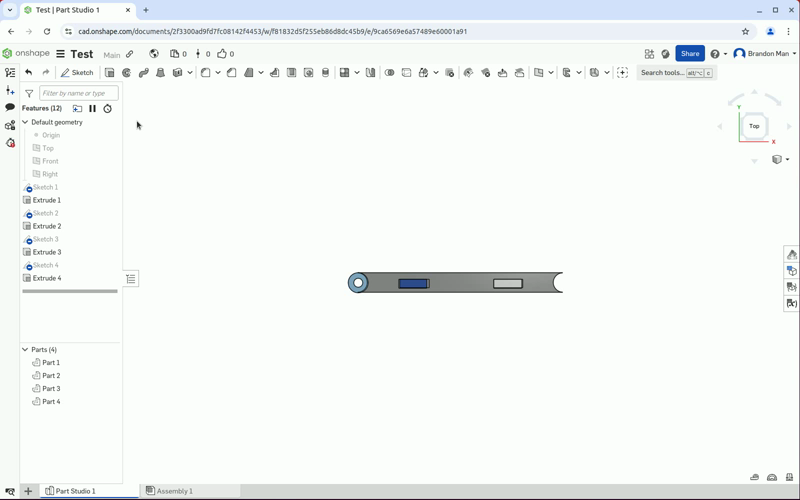
key(shift+h)
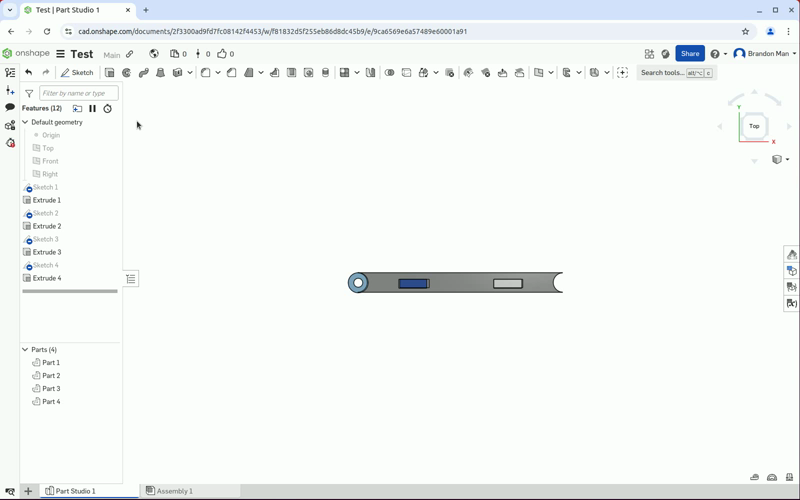
key(shift+h)
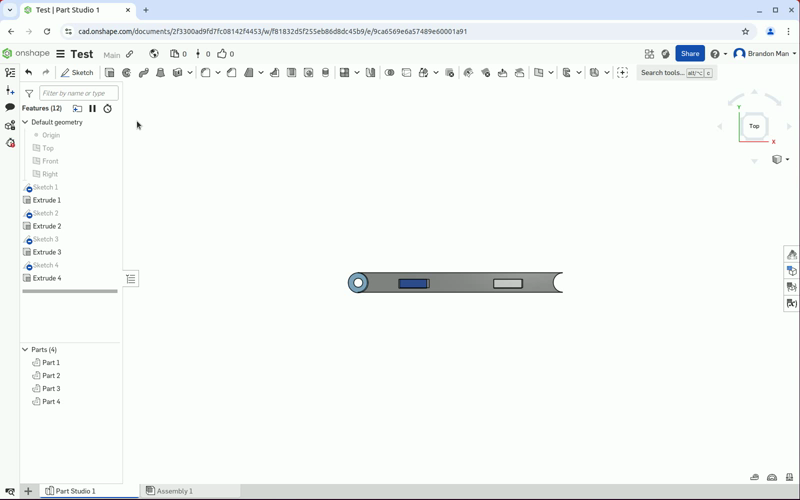
mouse_move(73, 189)
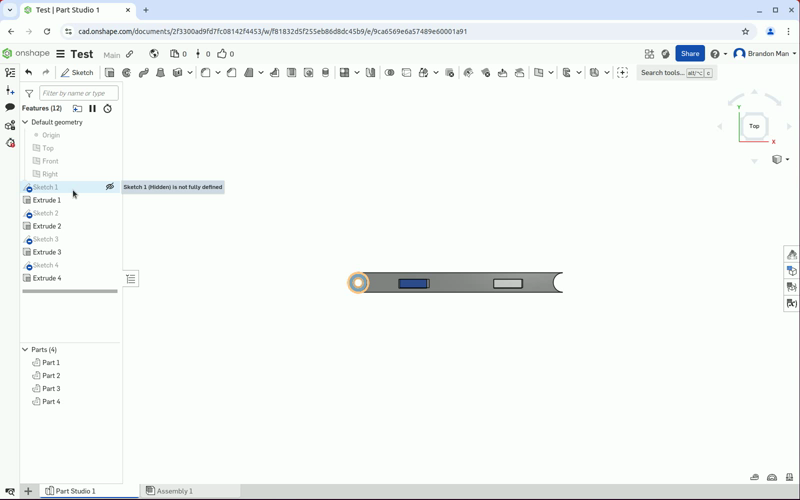
click(73, 189)
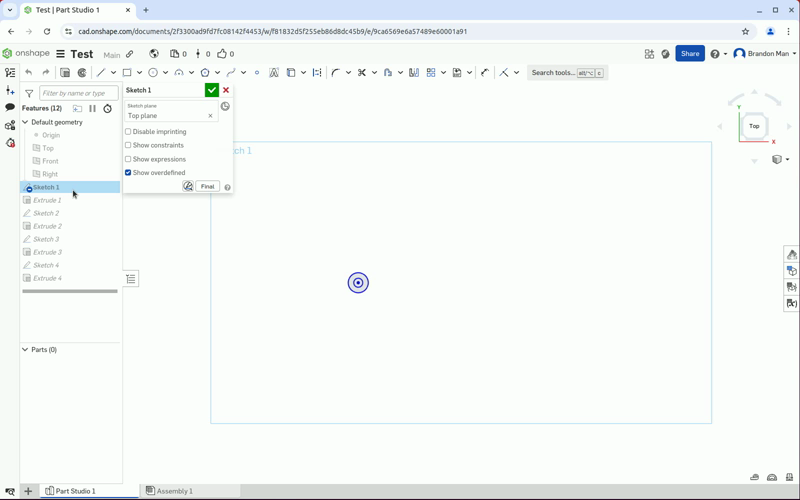
mouse_move(229, 92)
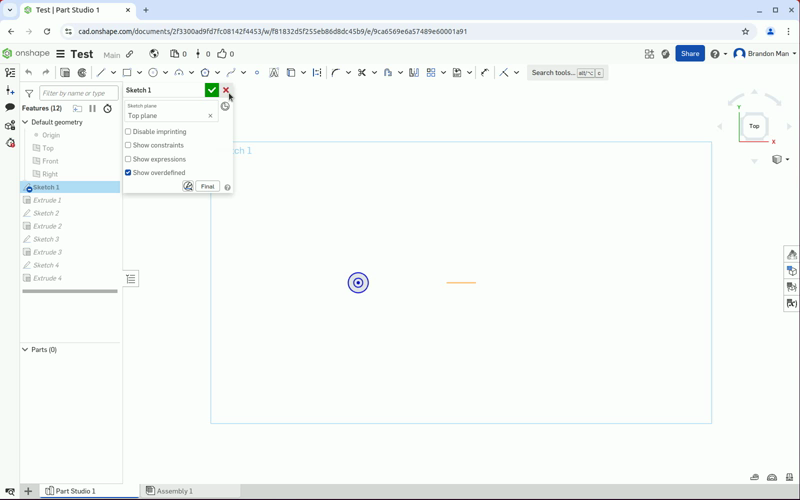
click(229, 92)
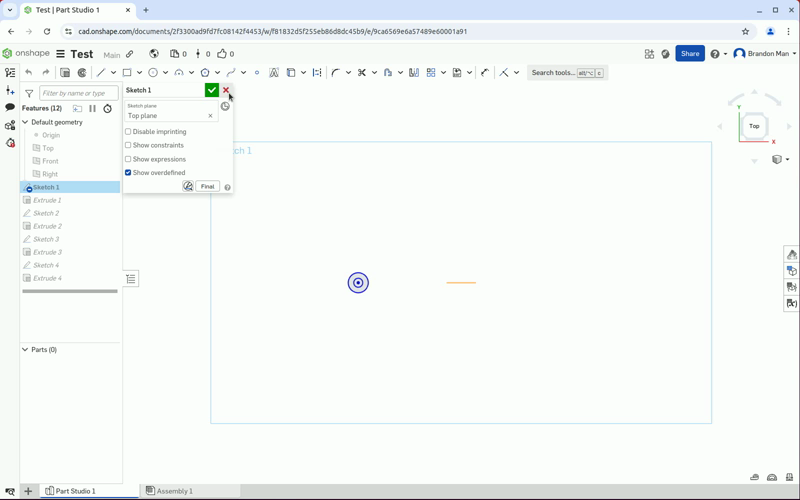
key(shift+s)
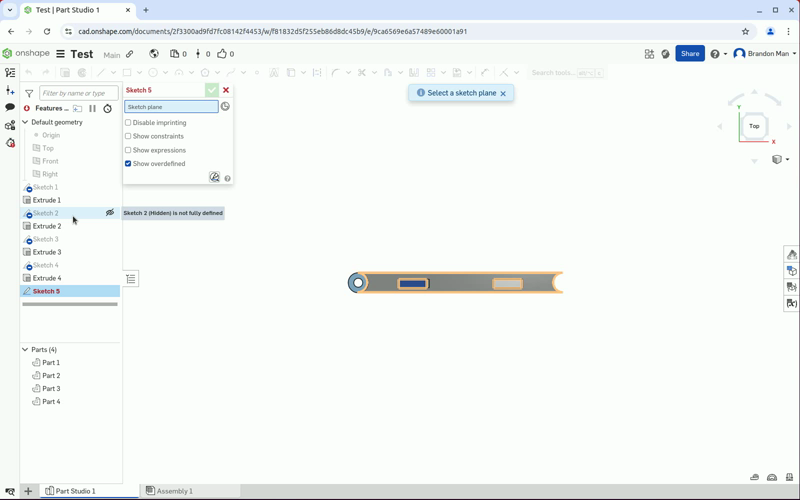
scroll(3)
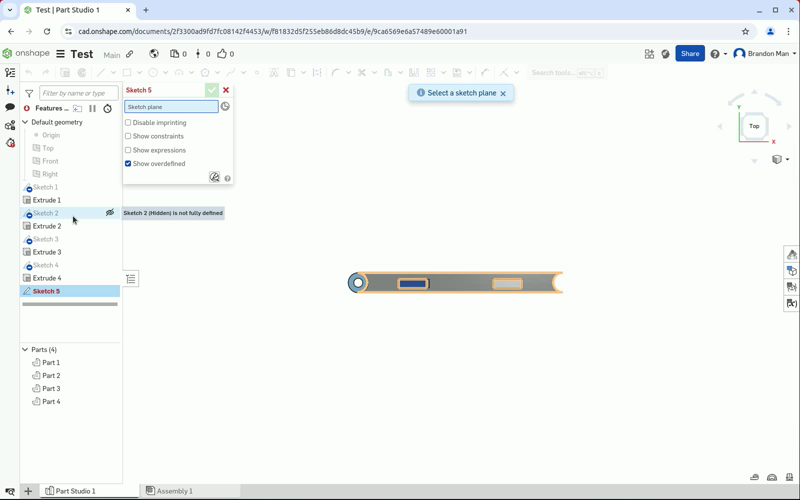
mouse_move(73, 150)
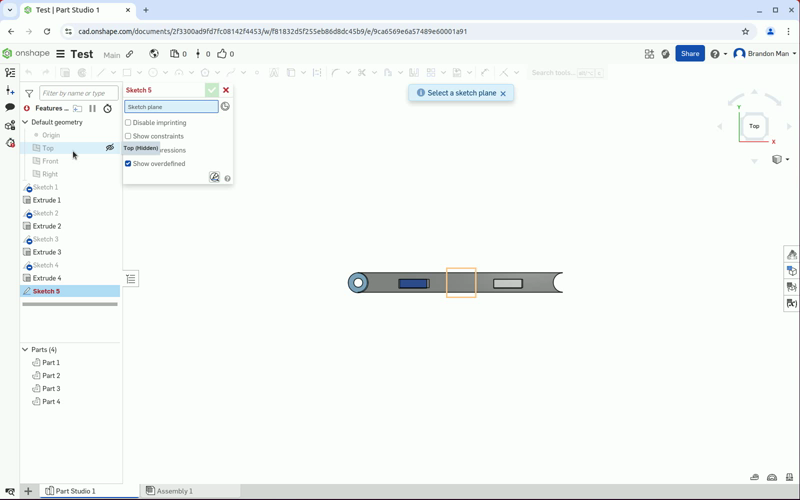
click(73, 150)
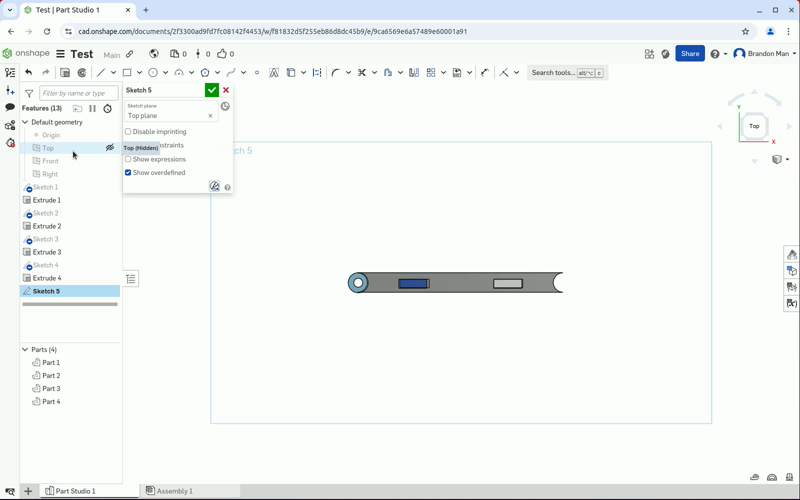
mouse_move(73, 352)
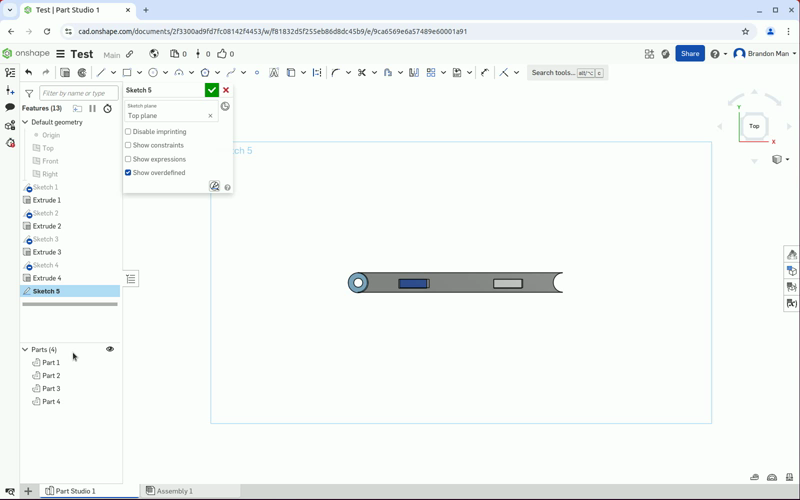
key(y)
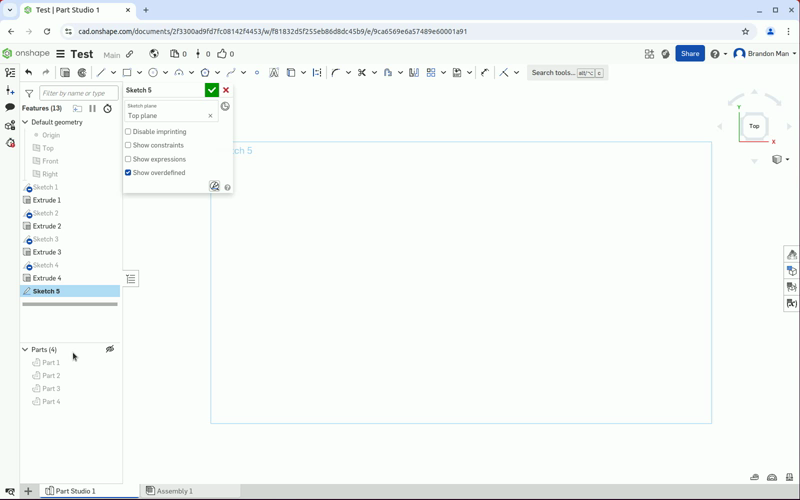
key(c)
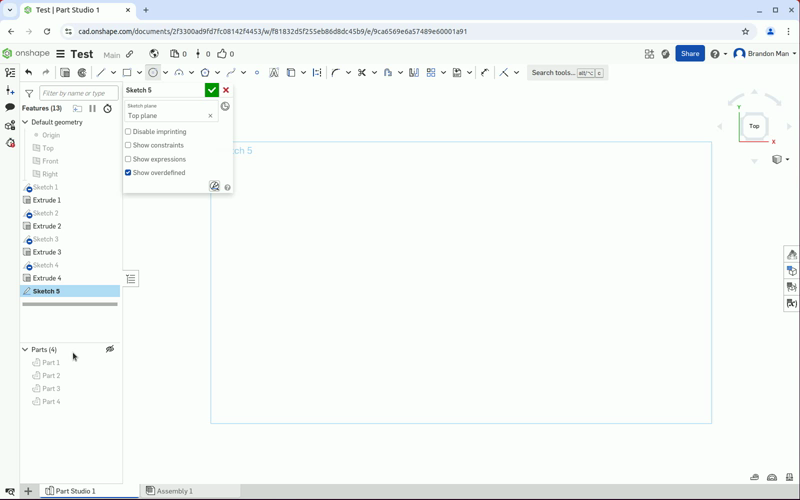
key_down(shift)
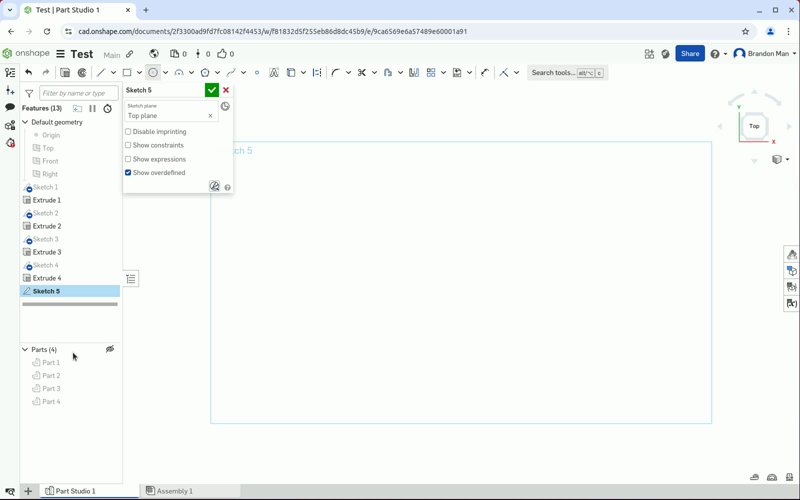
mouse_move(564, 282)
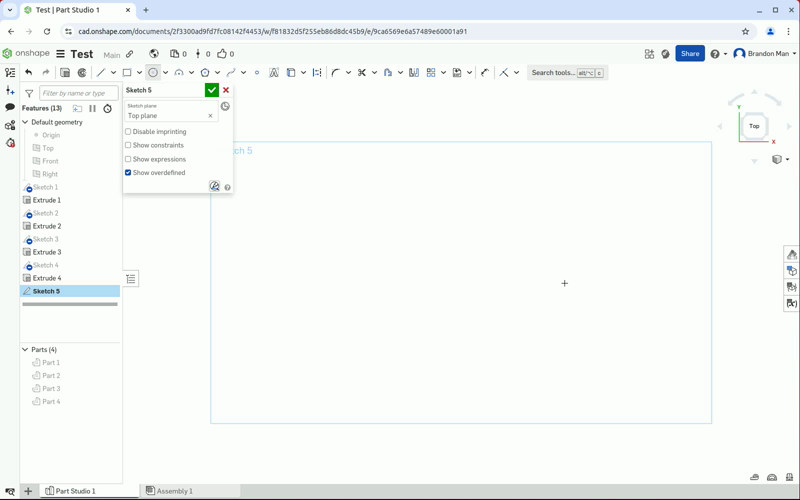
click(564, 282)
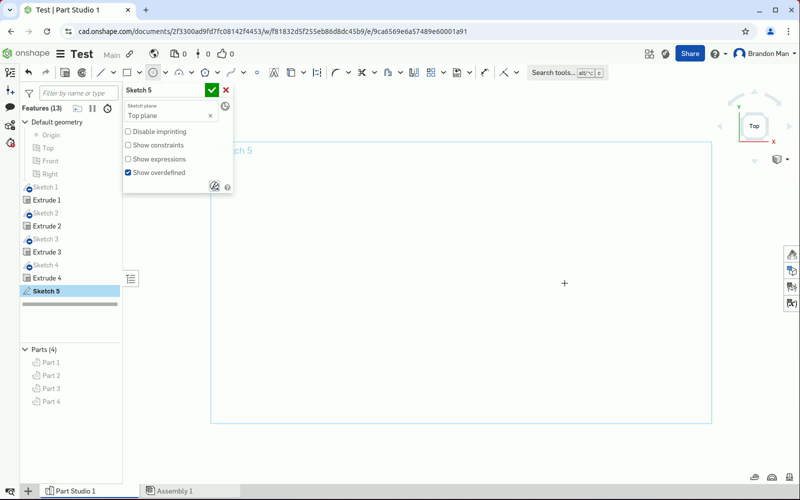
key_up(shift)
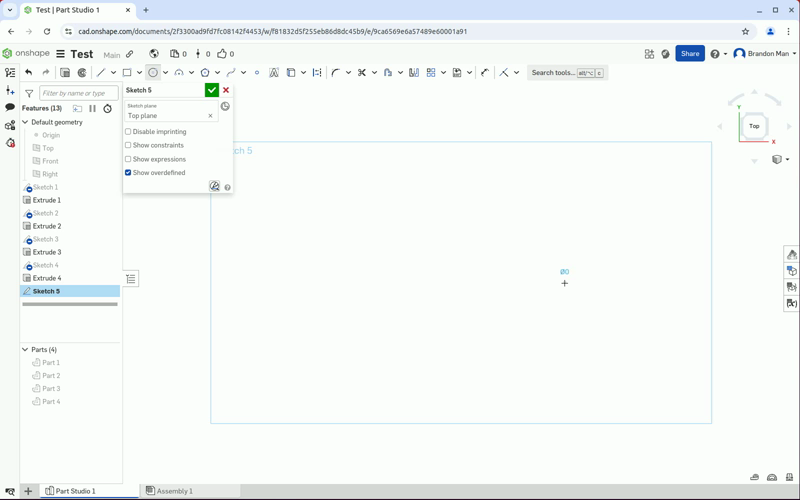
mouse_move(574, 282)
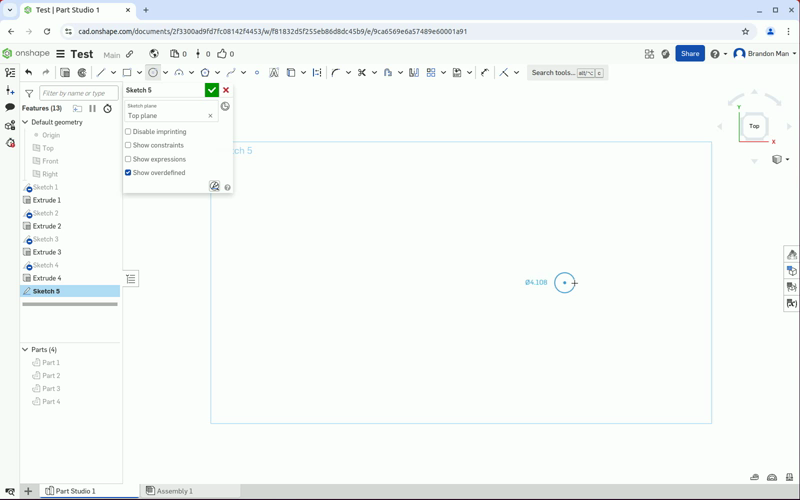
click(574, 282)
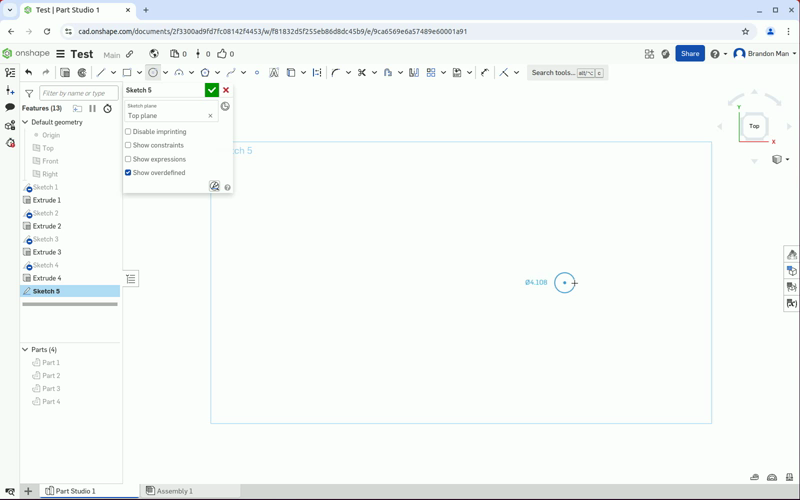
key(esc)
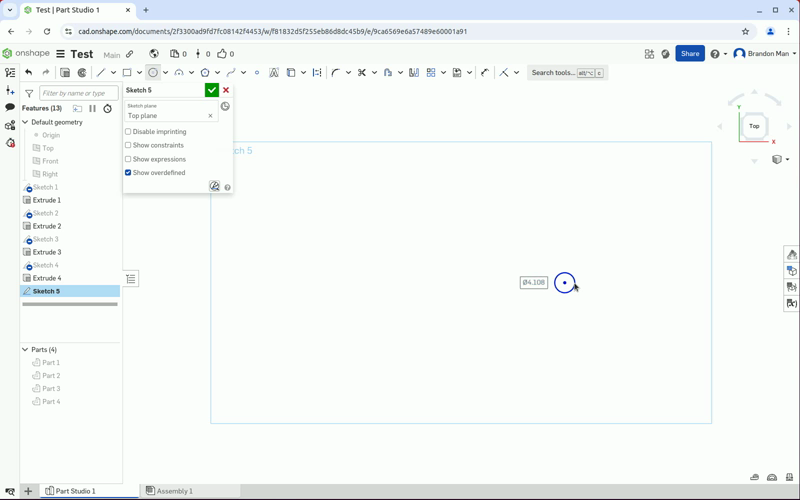
key(c)
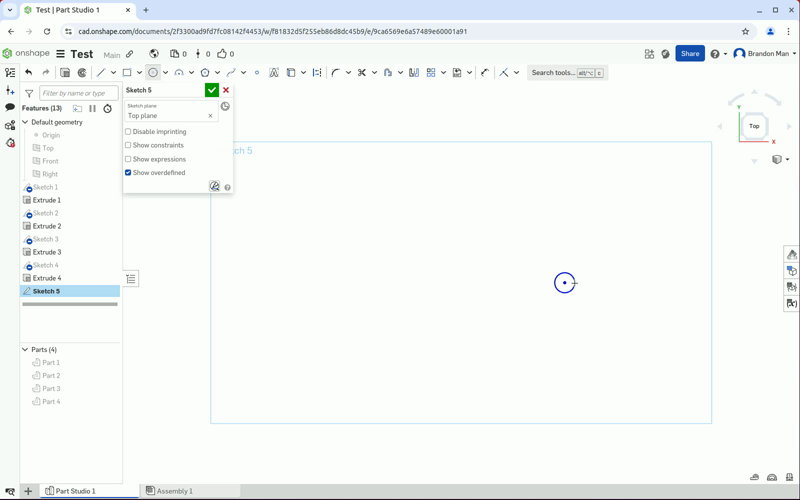
key_down(shift)
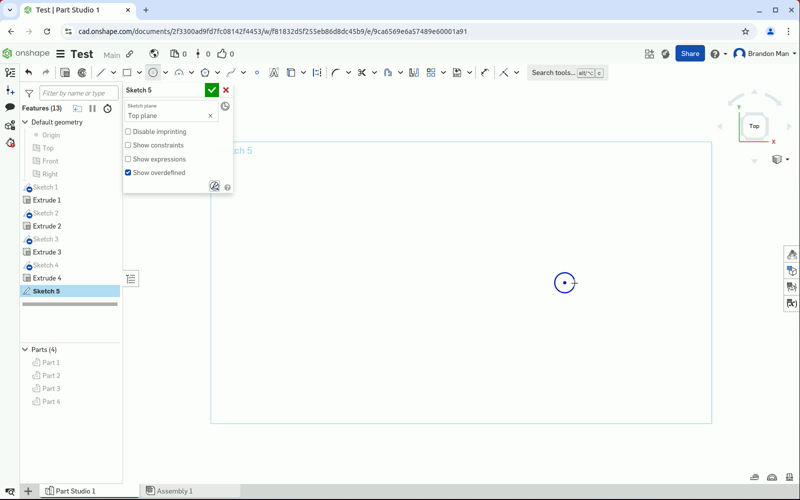
mouse_move(564, 282)
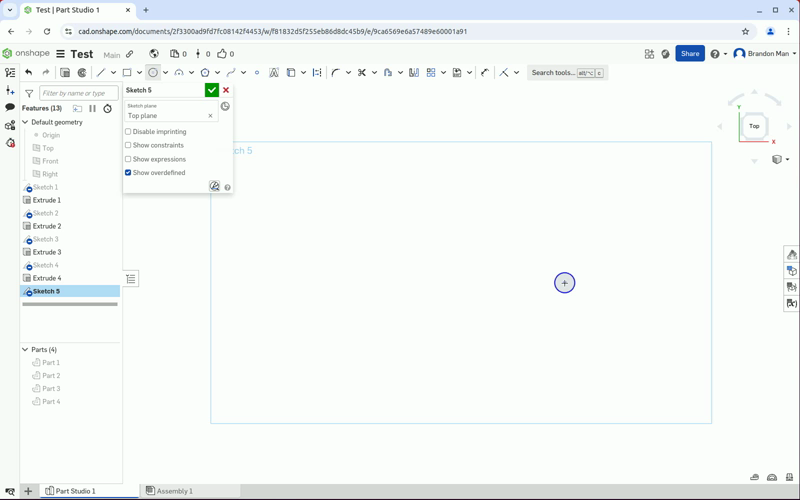
click(564, 282)
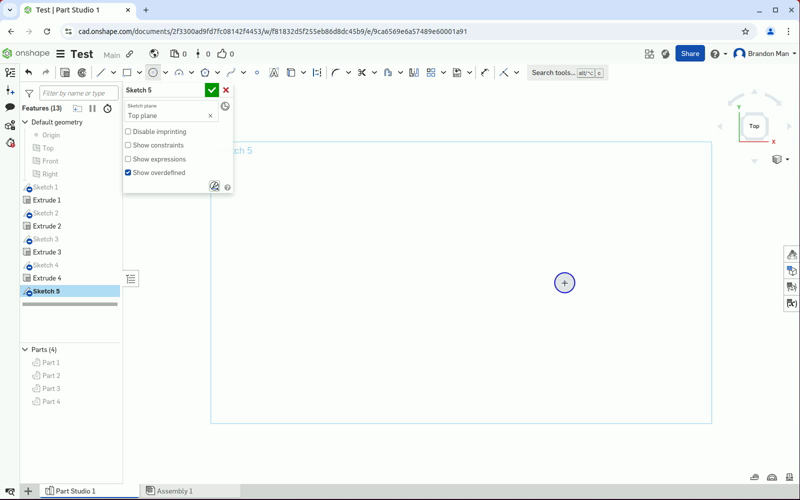
key_up(shift)
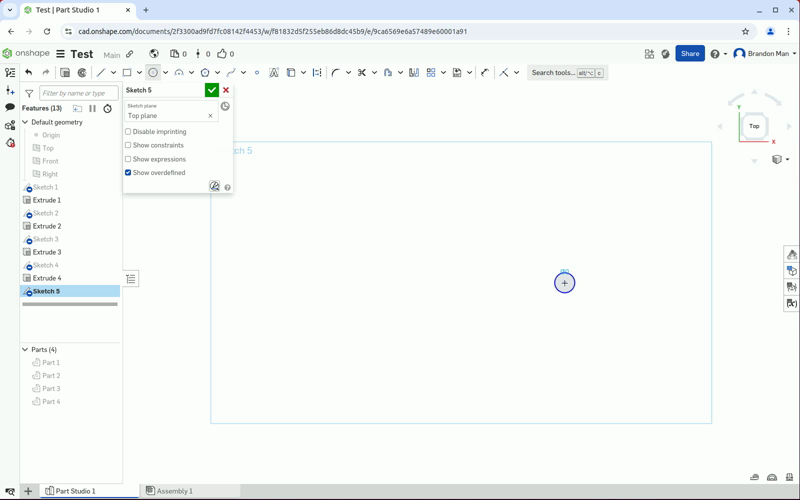
mouse_move(569, 282)
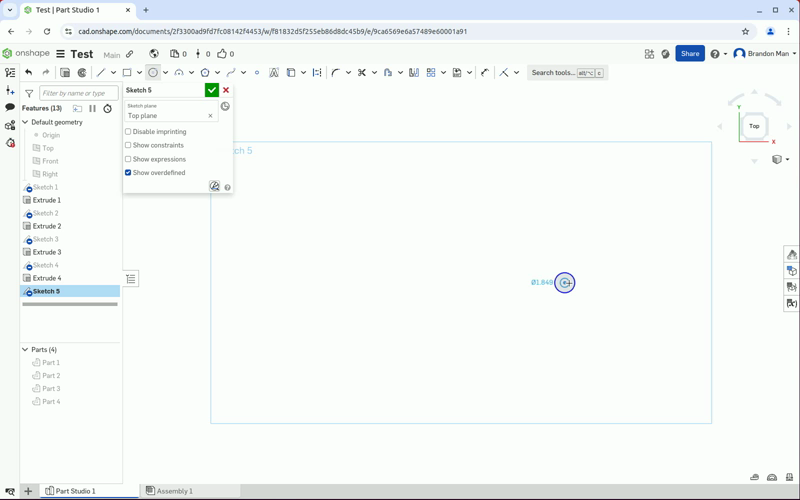
click(569, 282)
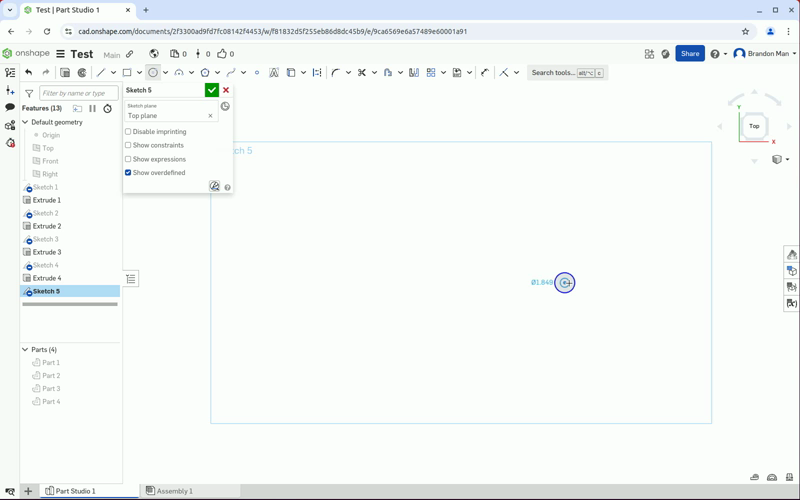
key(esc)
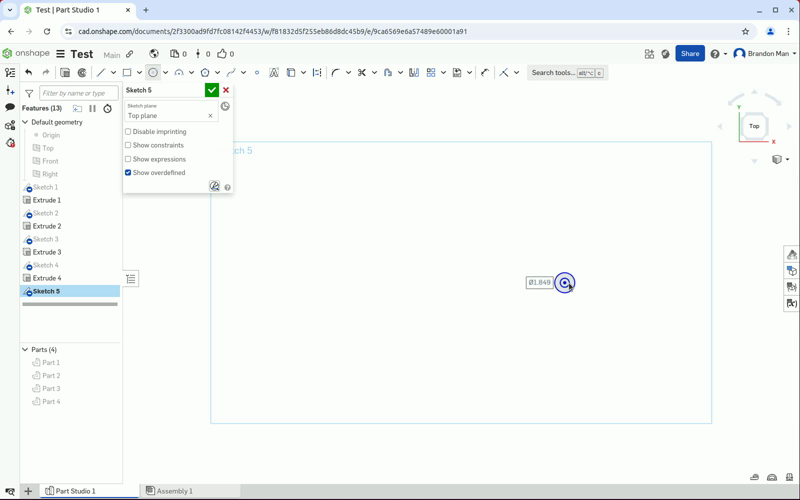
mouse_move(560, 285)
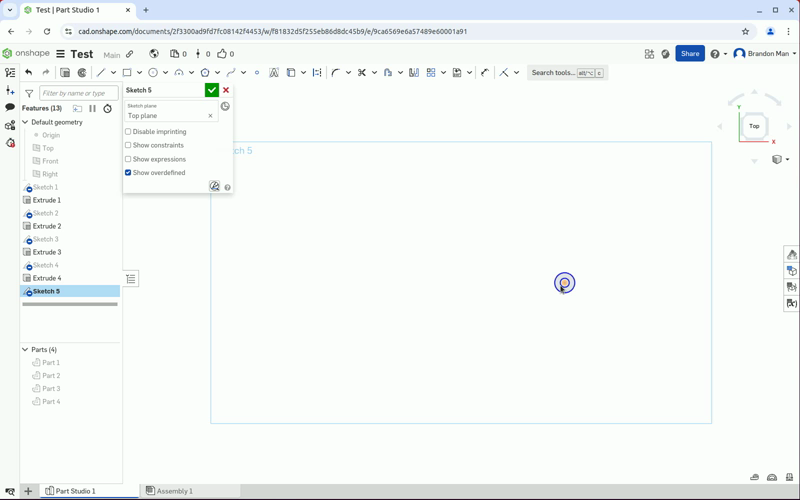
scroll(6)
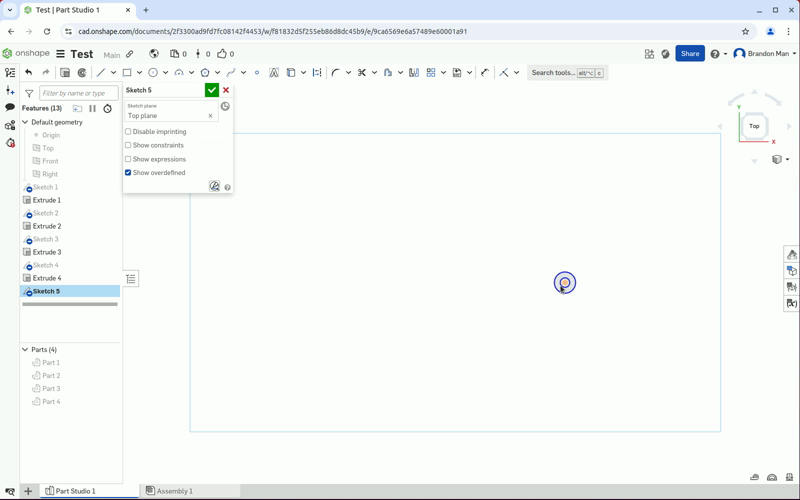
scroll(6)
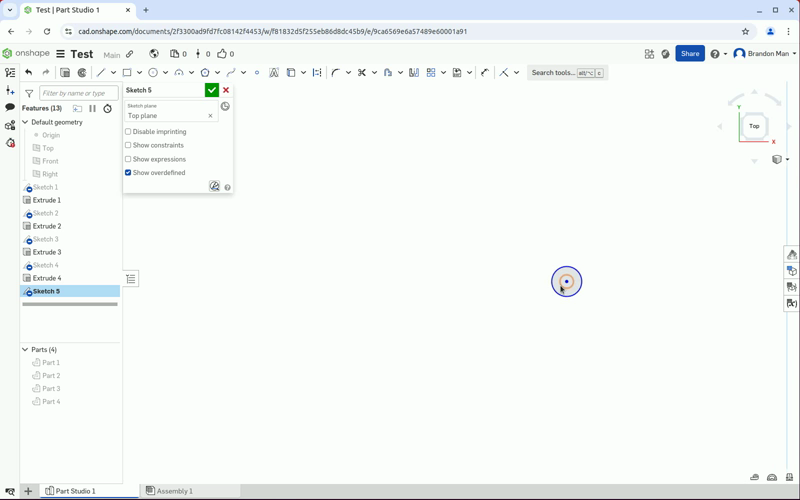
scroll(6)
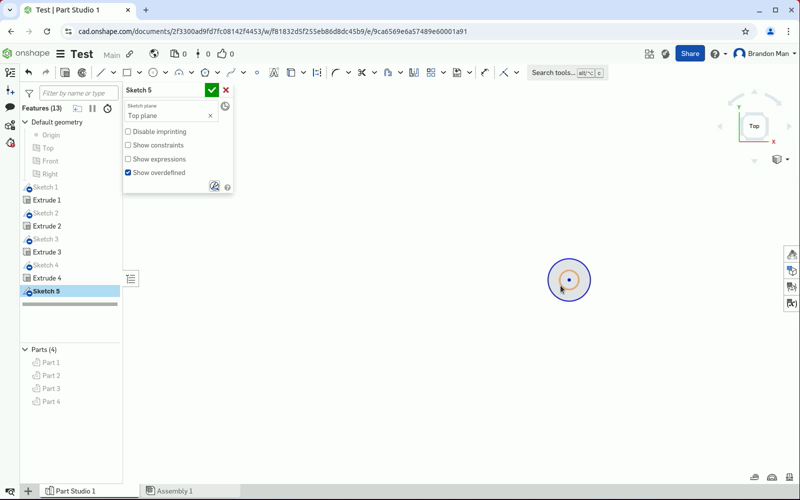
scroll(6)
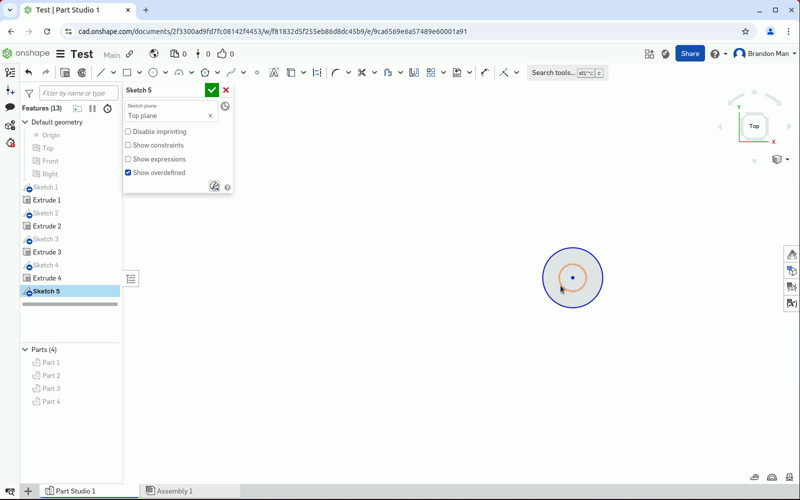
scroll(6)
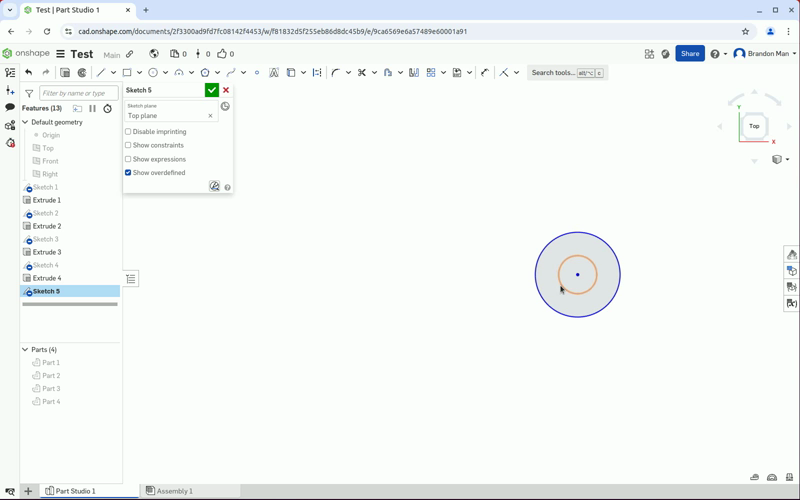
scroll(6)
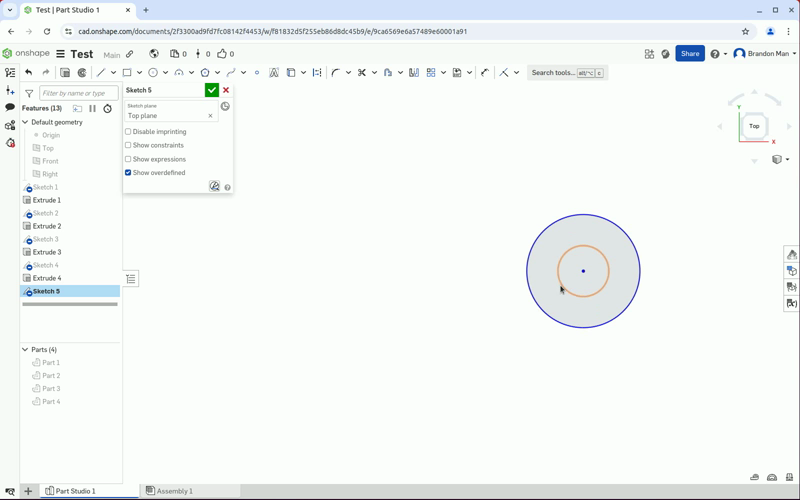
scroll(6)
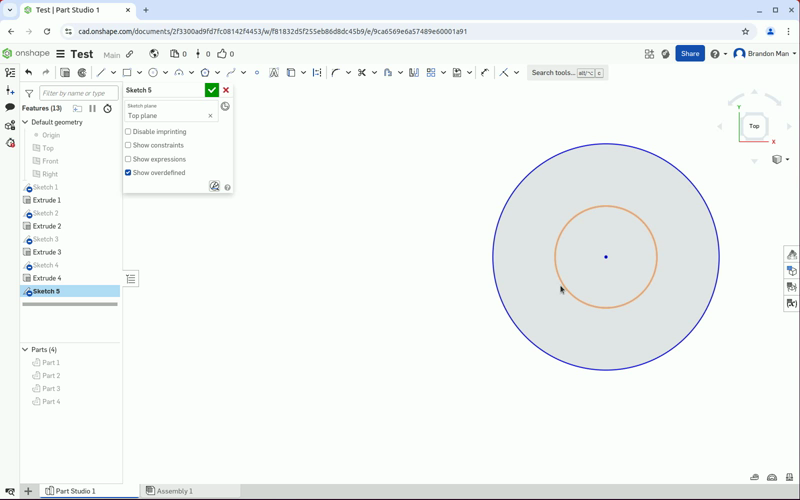
click(560, 285)
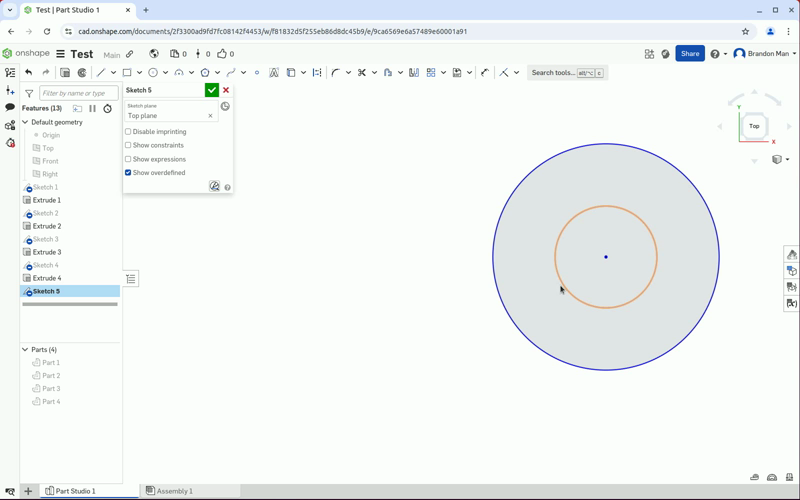
scroll(-6)
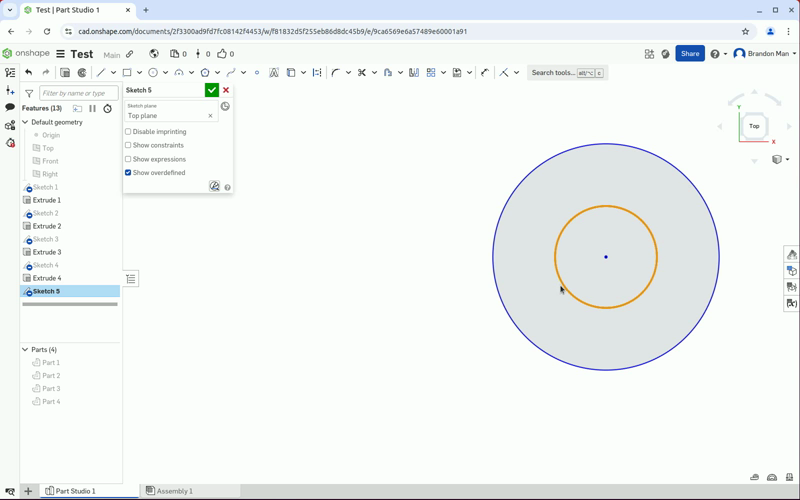
scroll(-6)
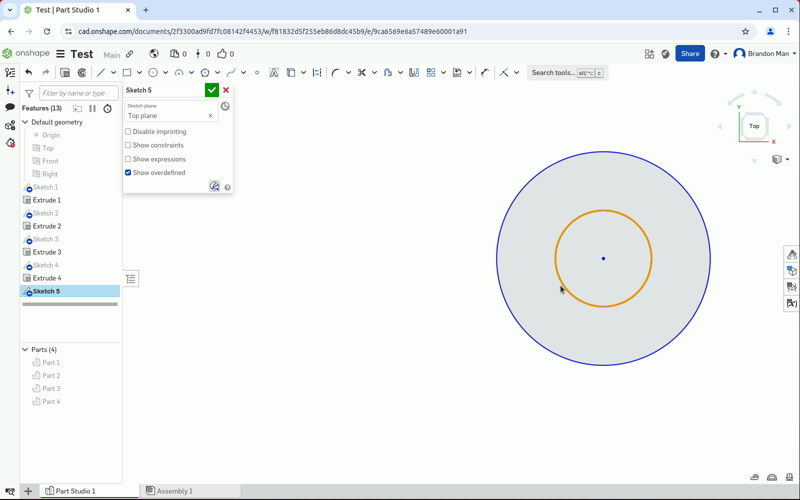
scroll(-6)
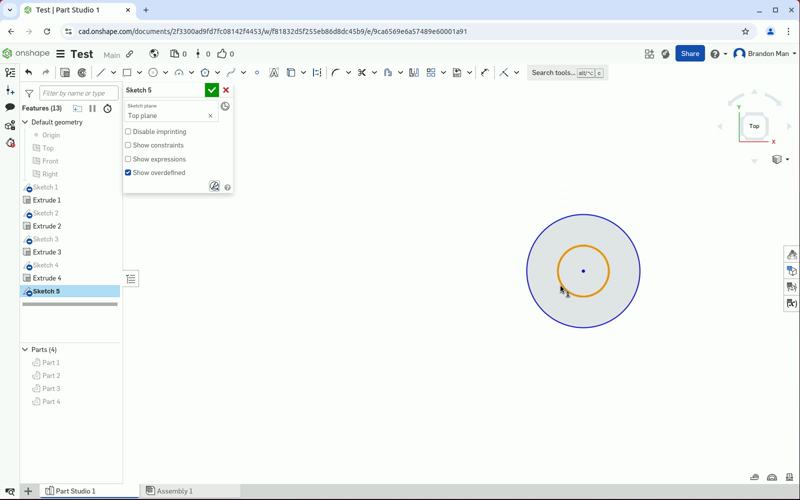
scroll(-6)
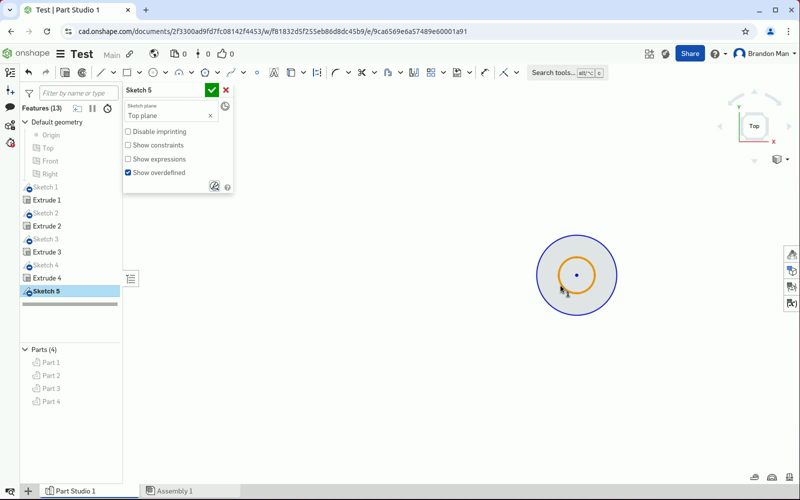
scroll(-6)
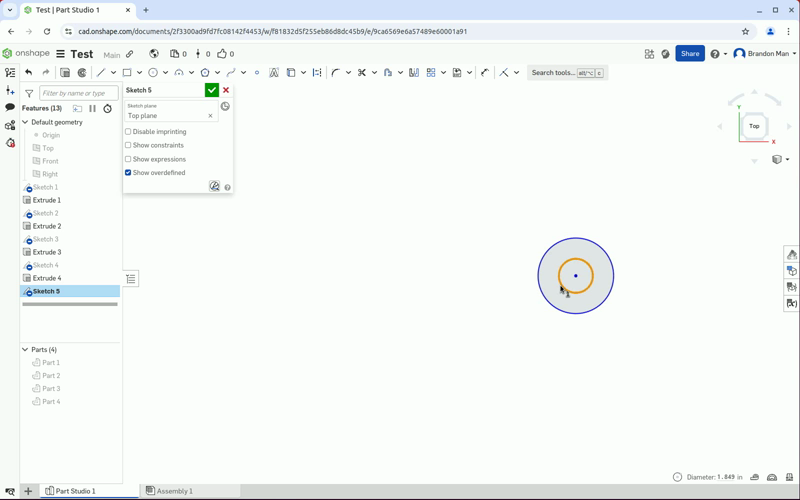
scroll(-6)
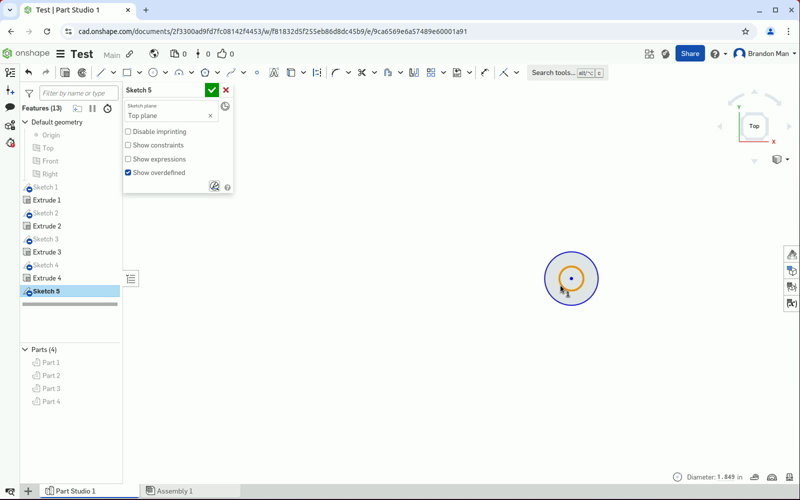
scroll(-6)
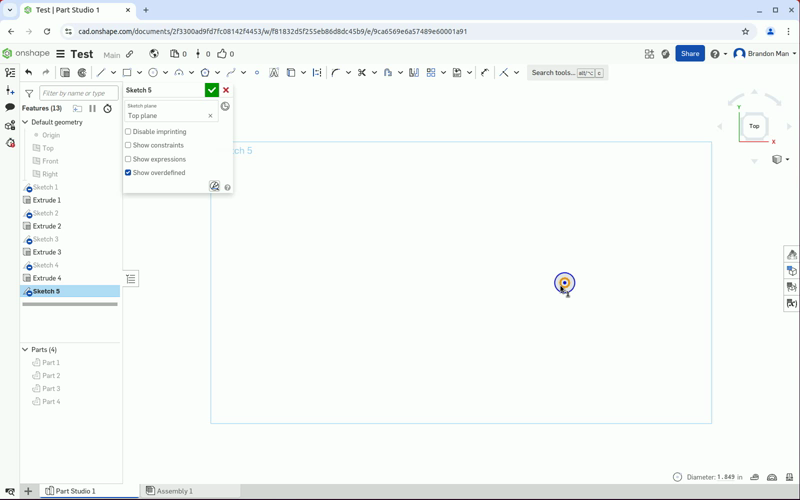
mouse_move(73, 352)
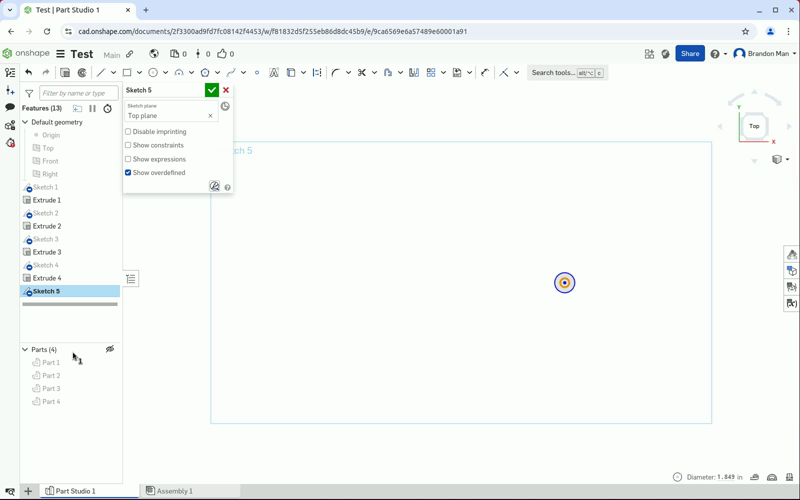
key(shift+y)
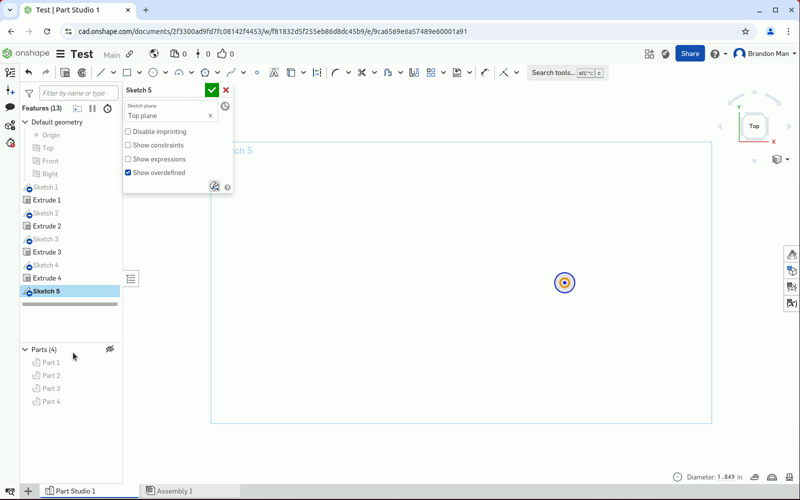
key(shift+e)
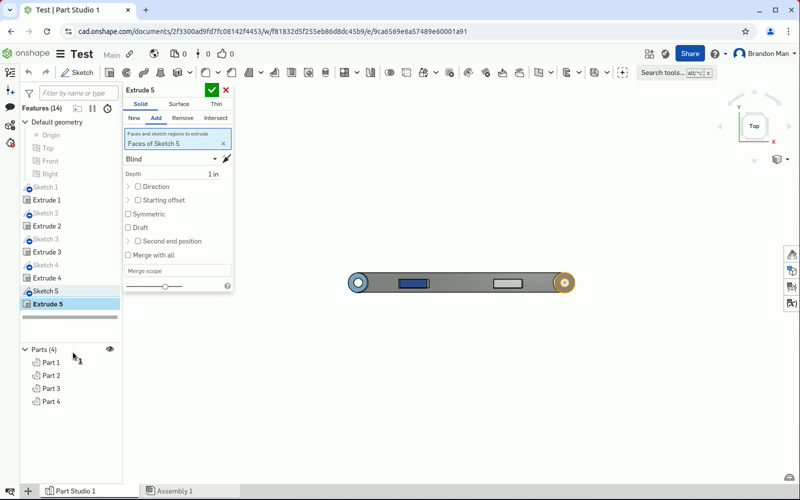
mouse_move(143, 106)
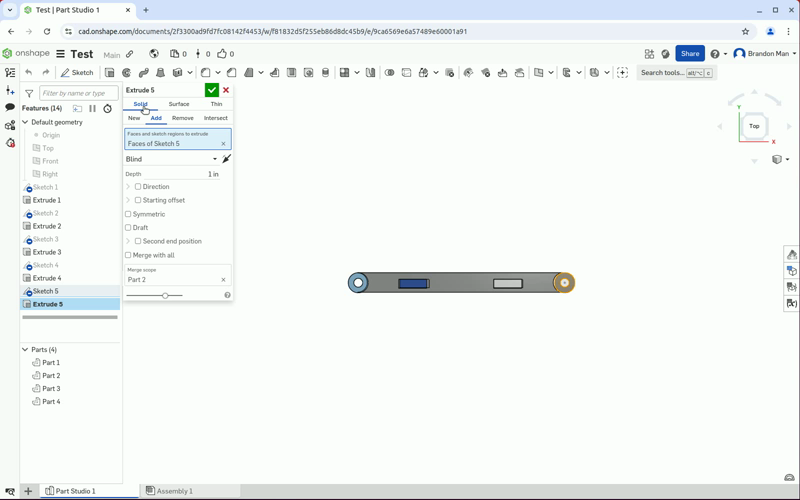
click(143, 106)
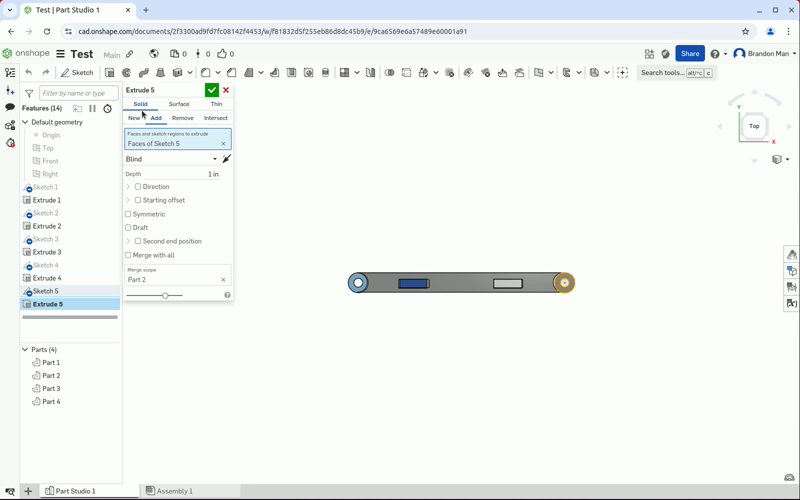
mouse_move(137, 120)
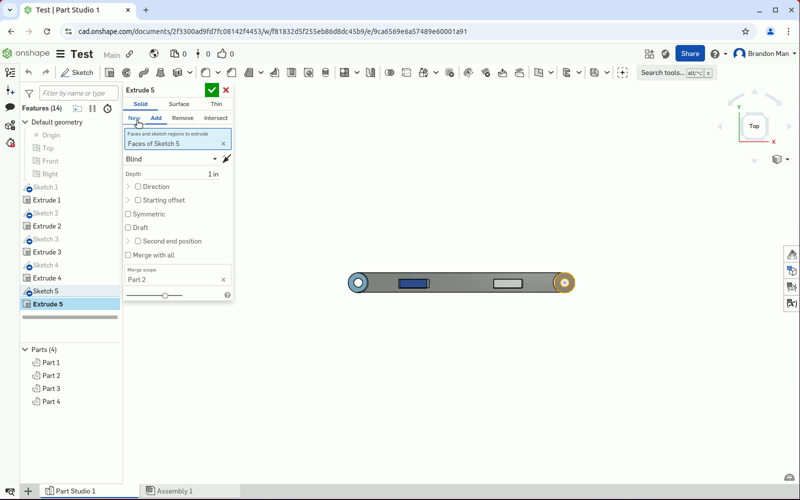
click(137, 120)
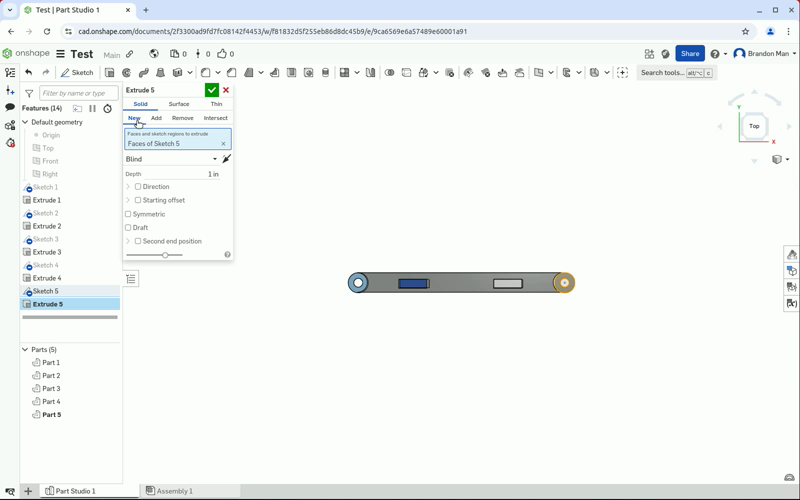
key(tab, 4)
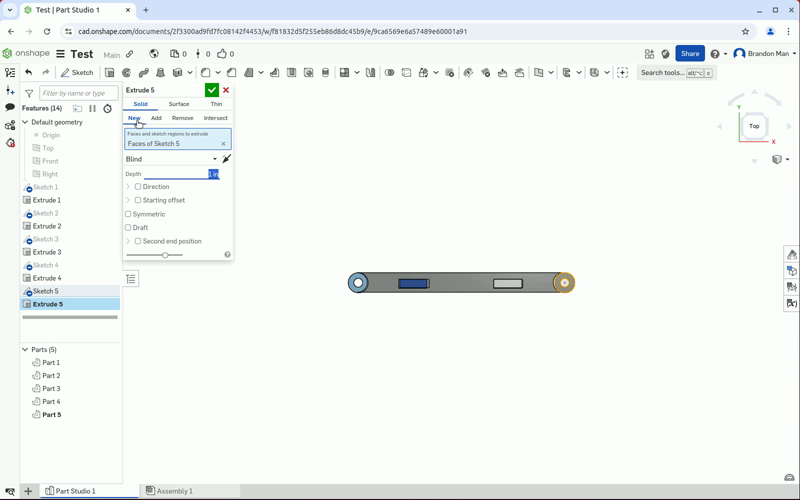
text(-1.204)
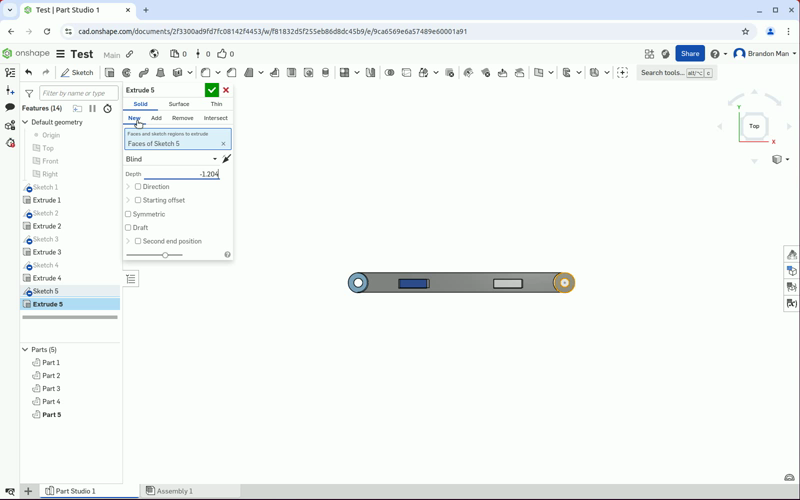
key(enter)
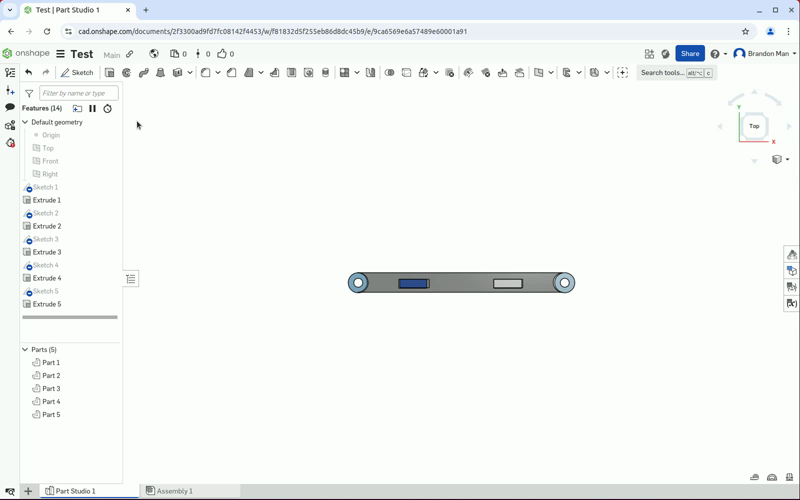
key(shift+h)
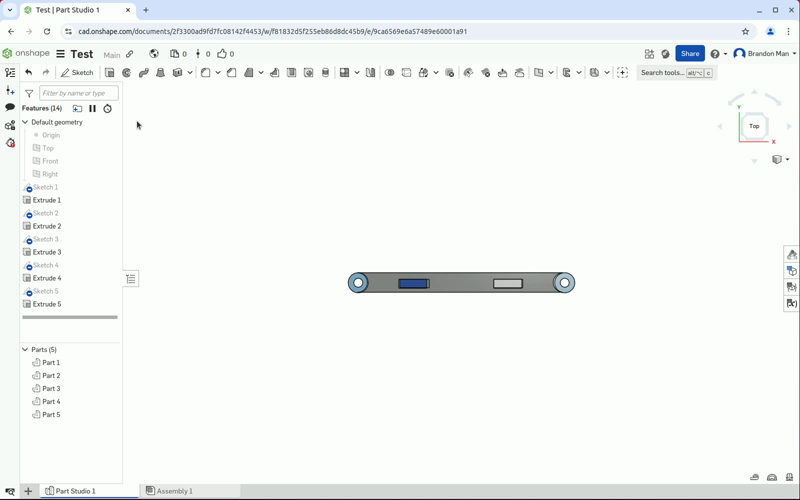
key(shift+h)
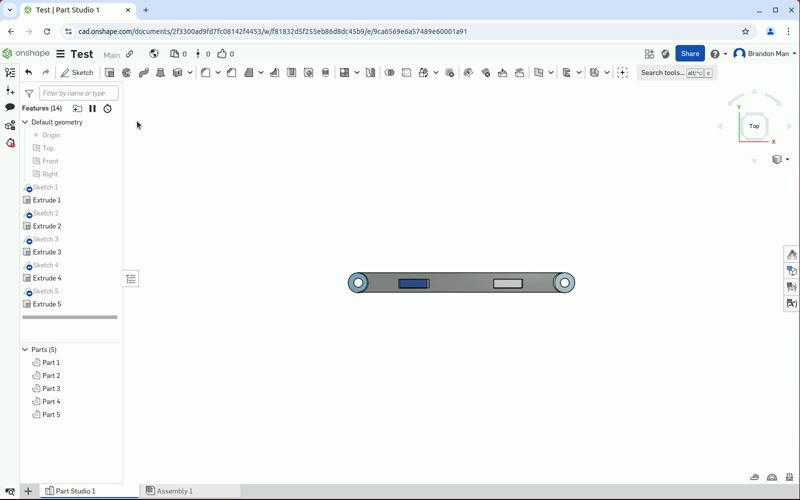
mouse_move(73, 189)
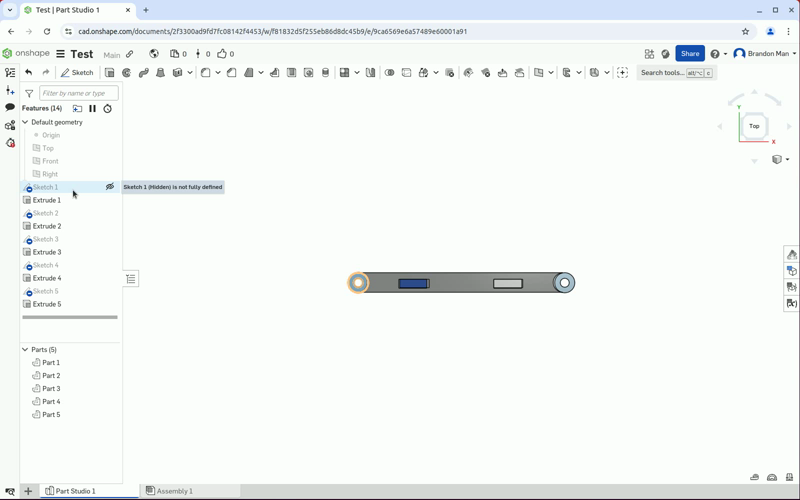
click(73, 189)
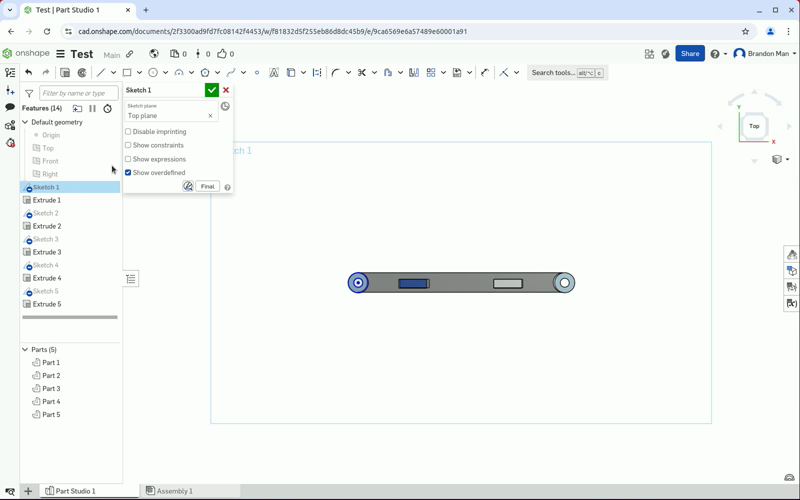
mouse_move(229, 92)
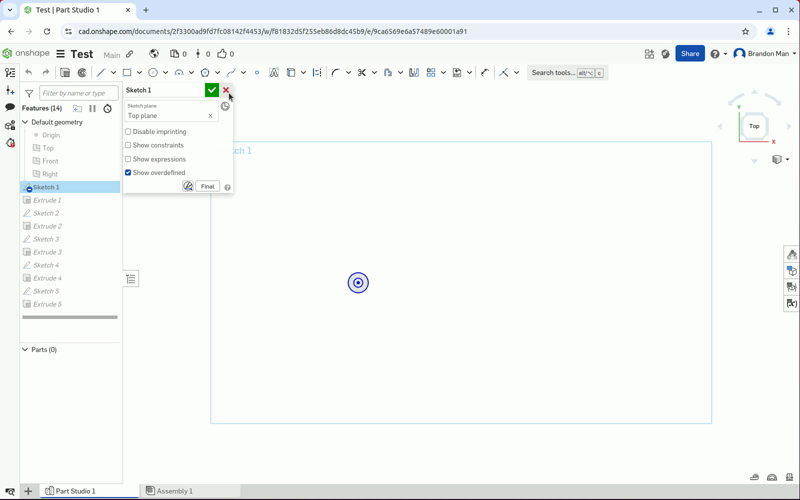
click(229, 92)
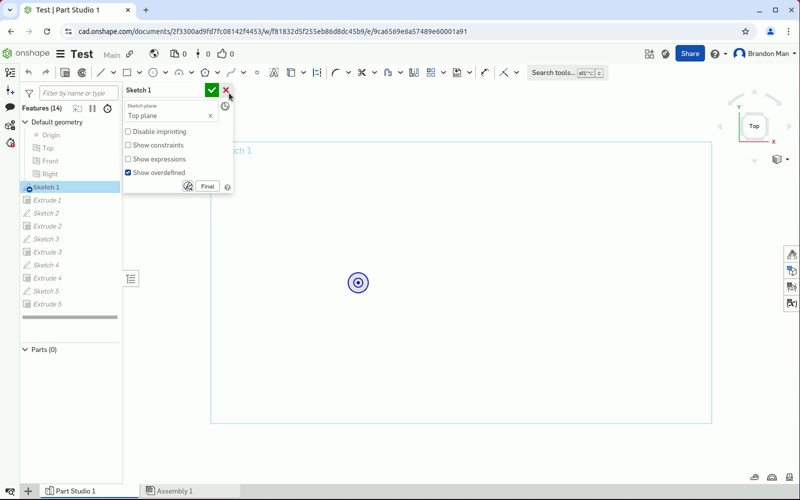
key(shift+s)
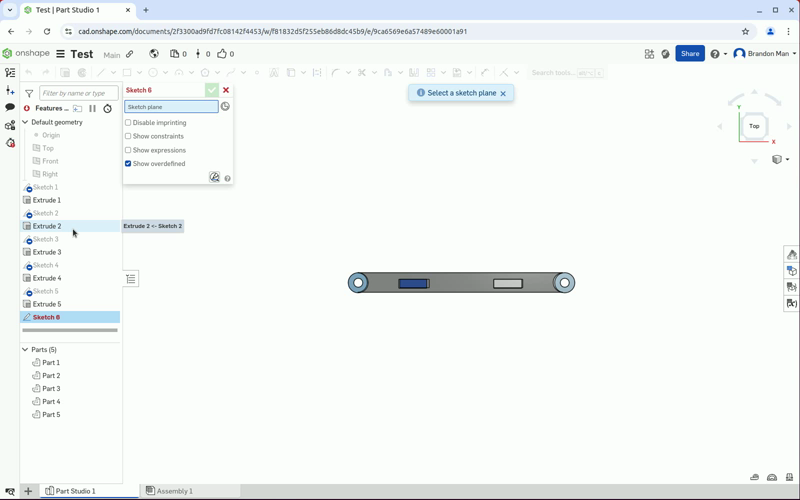
scroll(3)
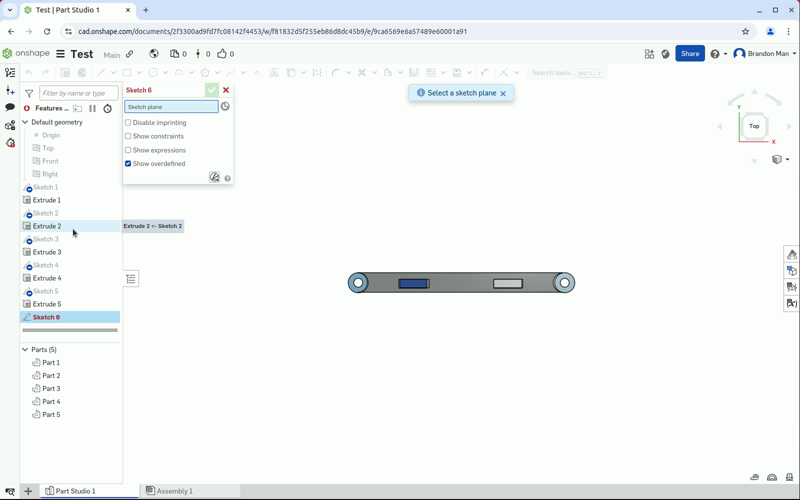
mouse_move(73, 150)
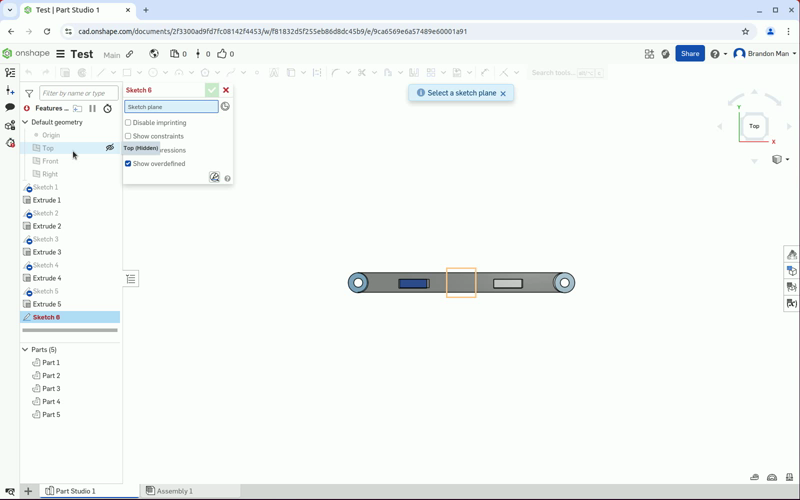
click(73, 150)
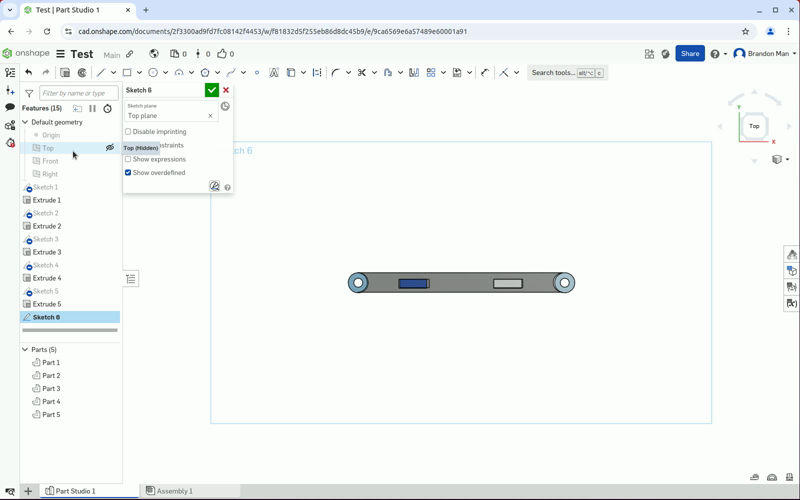
mouse_move(73, 352)
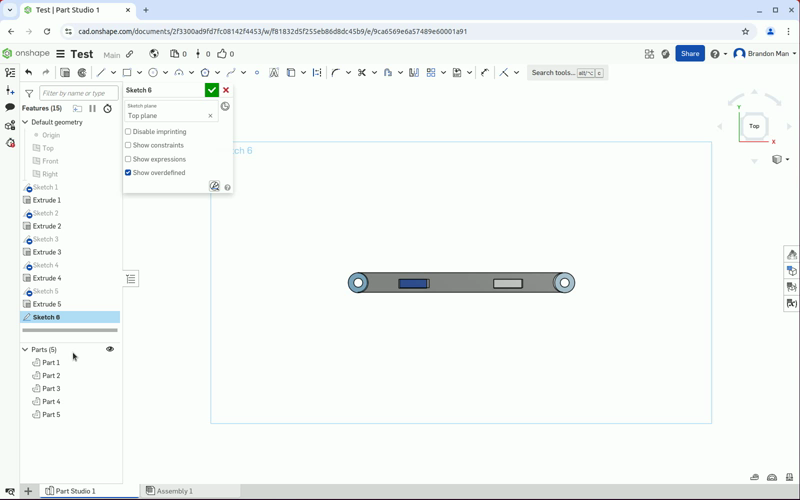
key(y)
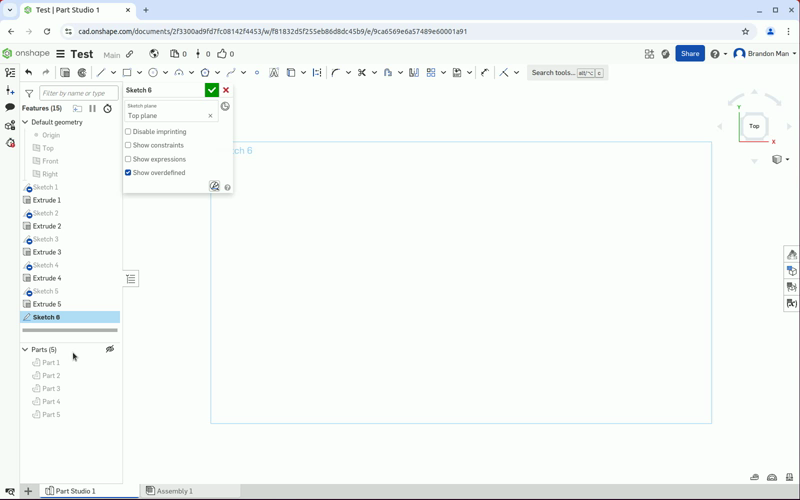
key(l)
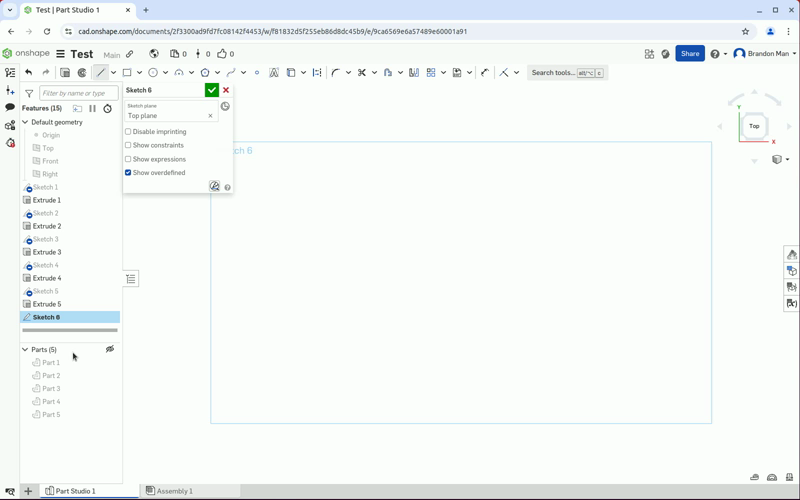
key_down(shift)
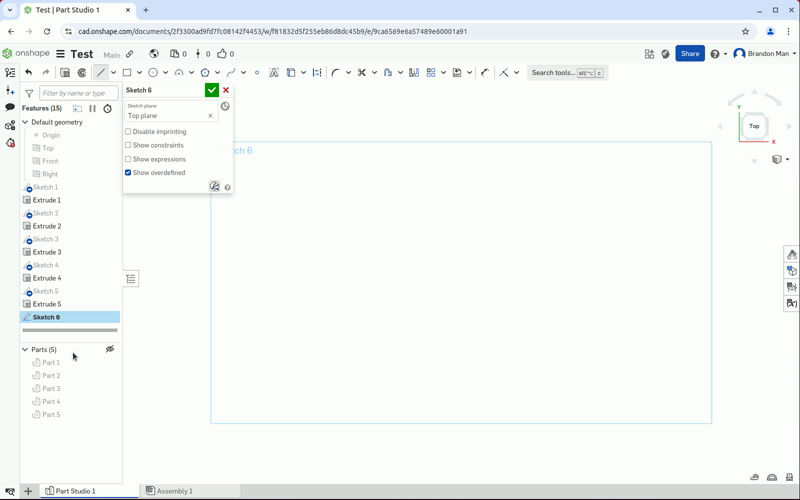
mouse_move(399, 287)
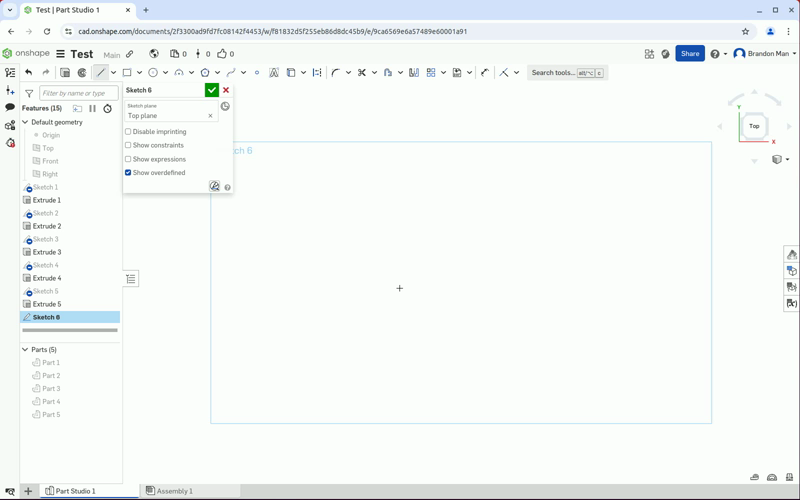
click(399, 287)
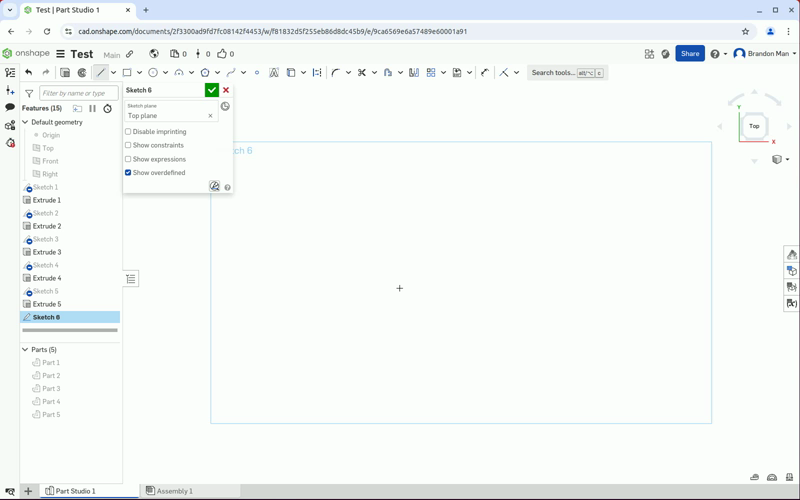
key_up(shift)
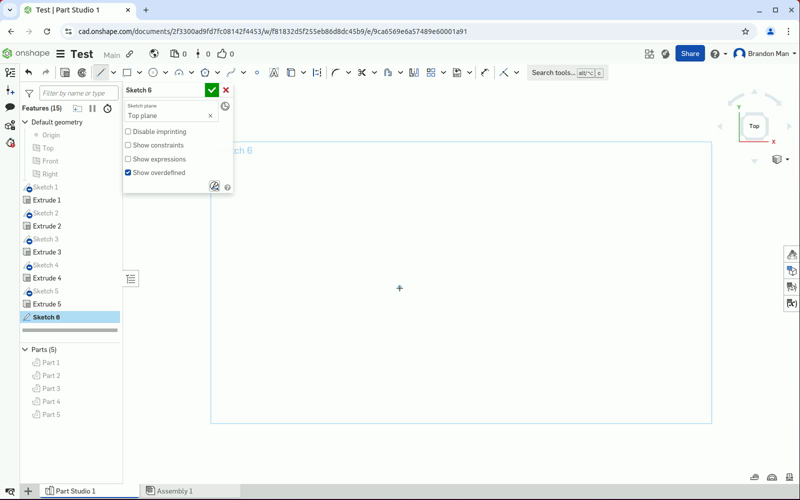
key_down(shift)
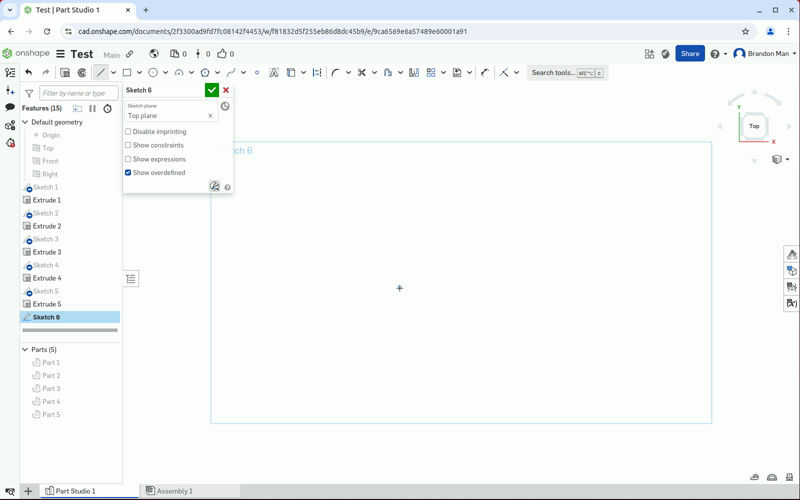
mouse_move(429, 287)
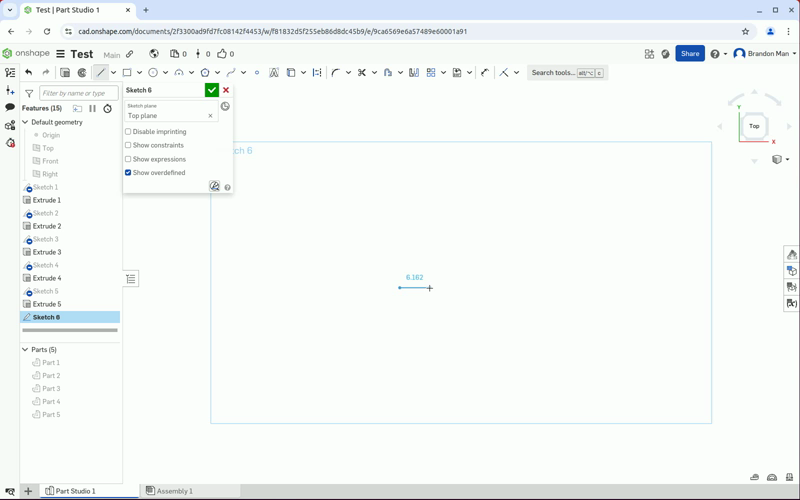
mouse_move(429, 287)
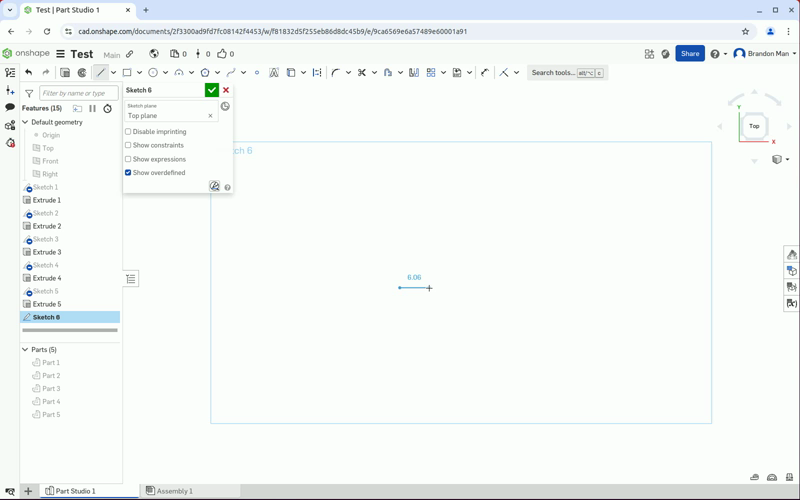
click(429, 287)
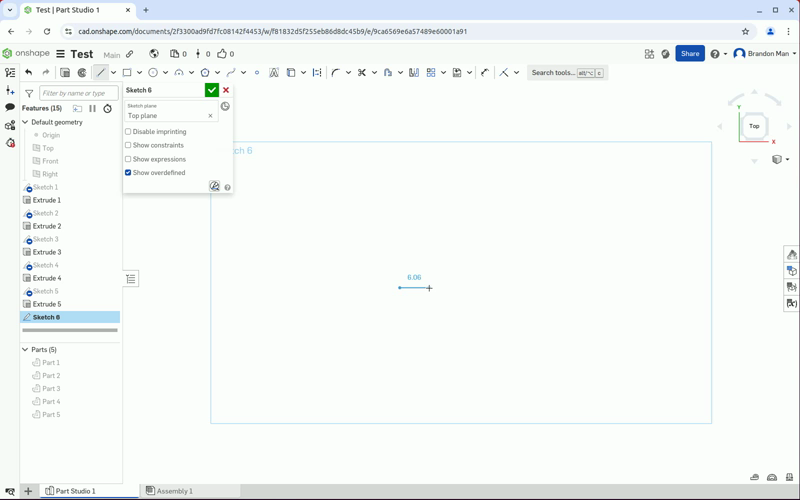
key_up(shift)
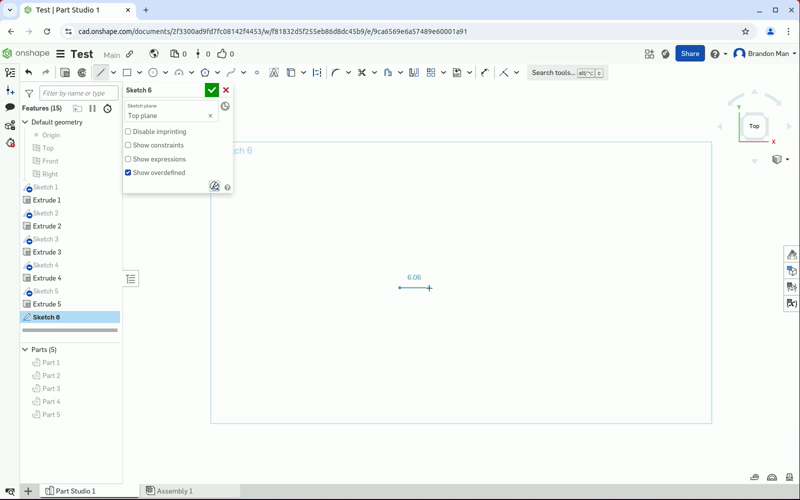
key_down(shift)
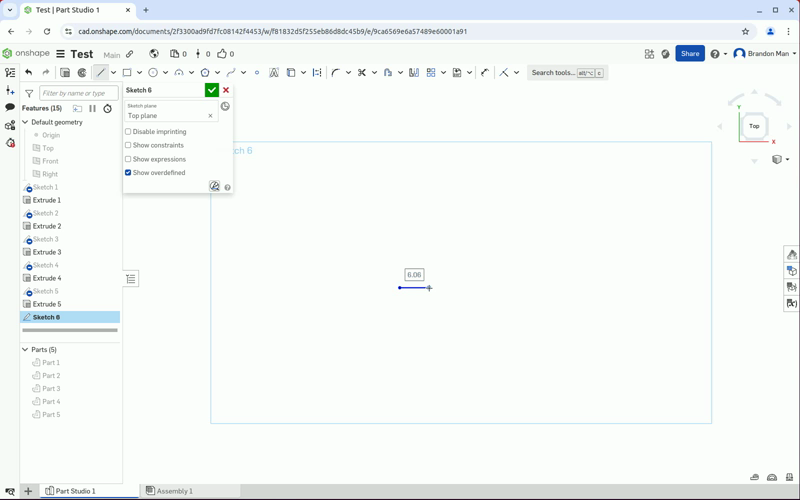
mouse_move(459, 287)
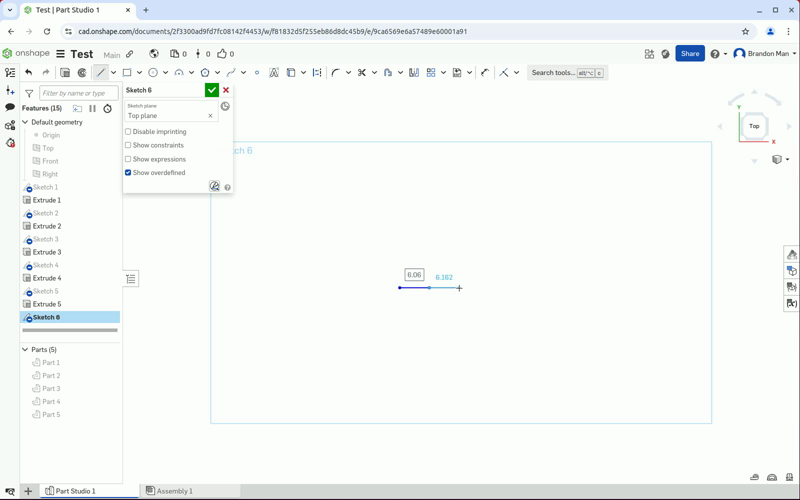
mouse_move(429, 279)
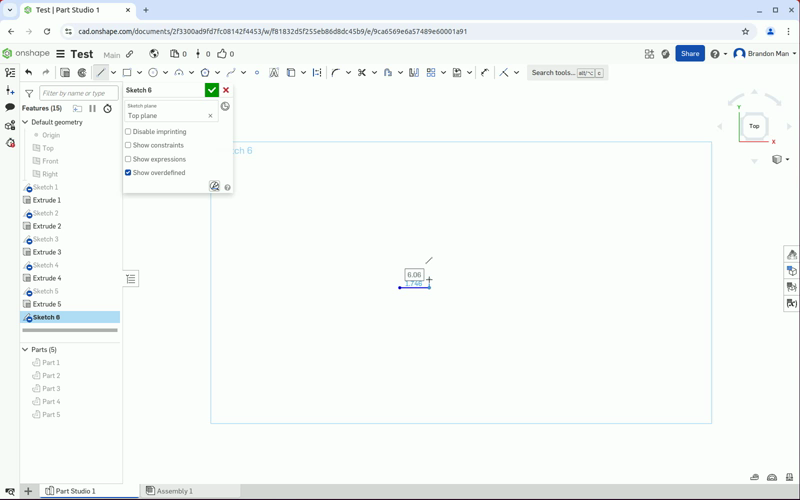
click(429, 279)
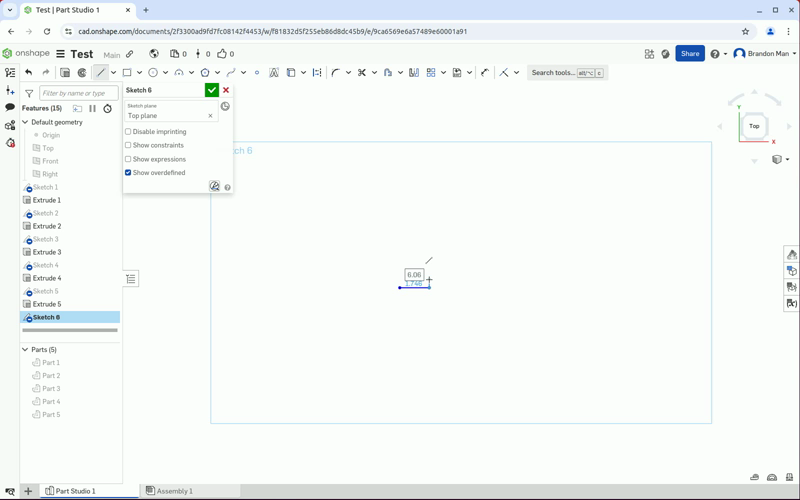
key_up(shift)
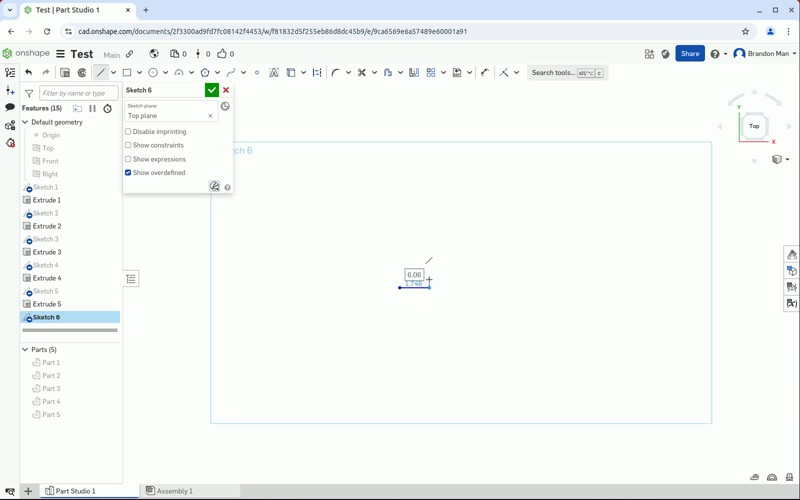
key_down(shift)
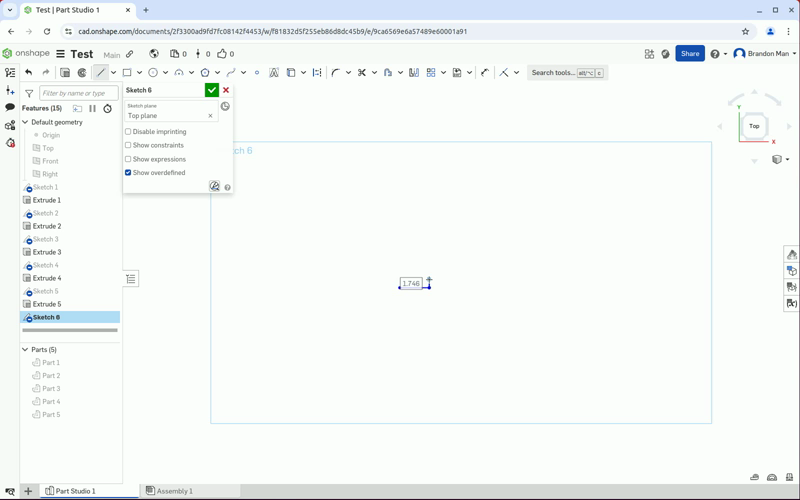
mouse_move(459, 279)
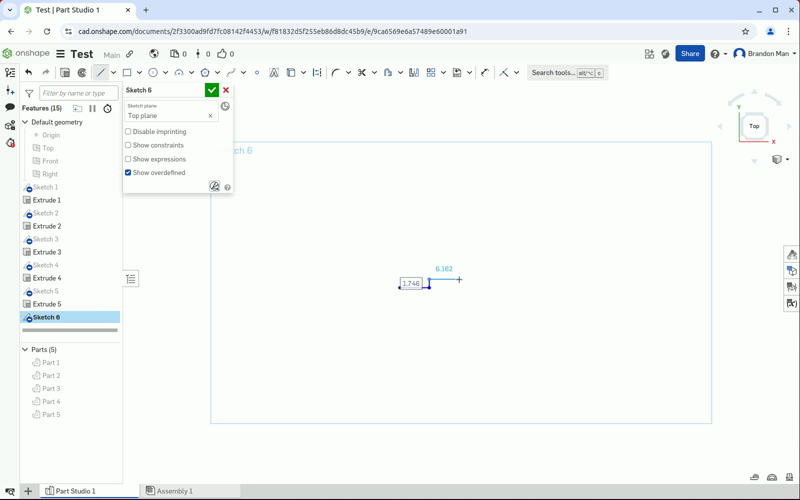
mouse_move(399, 279)
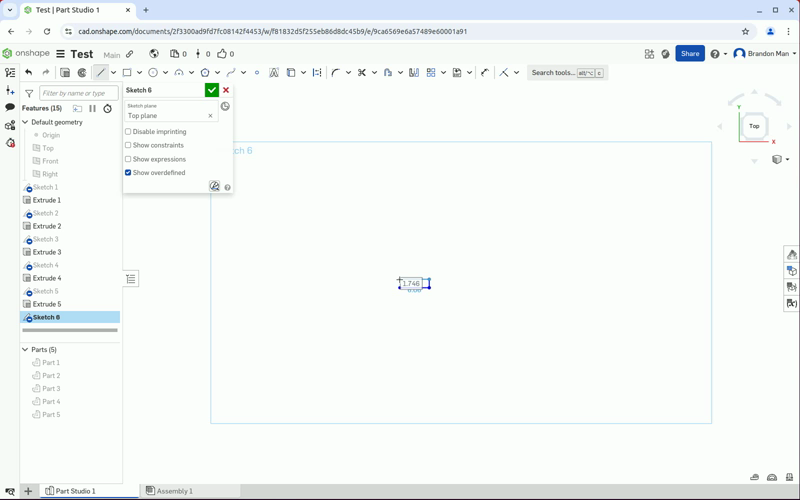
click(399, 279)
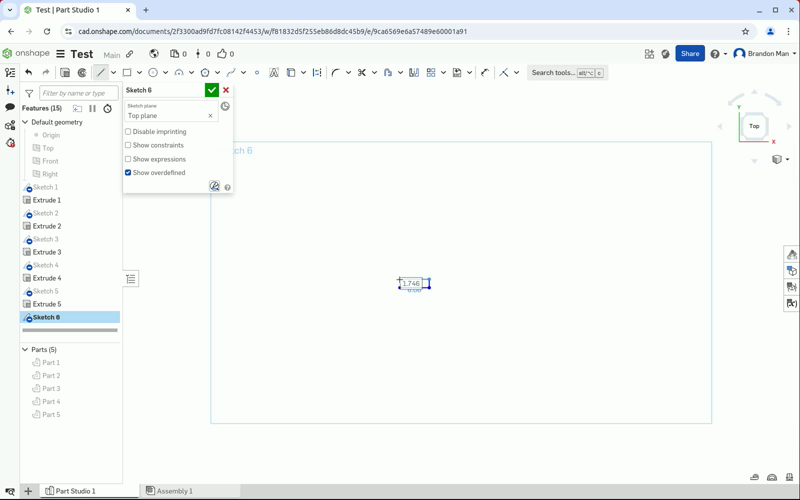
key_up(shift)
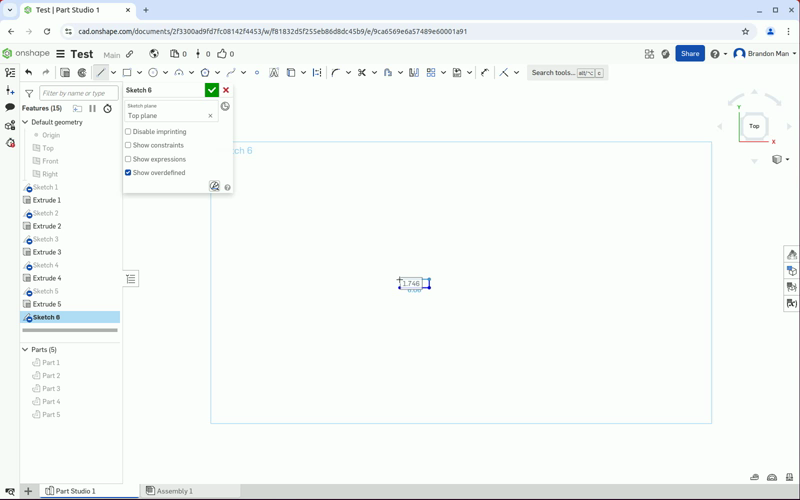
mouse_move(429, 279)
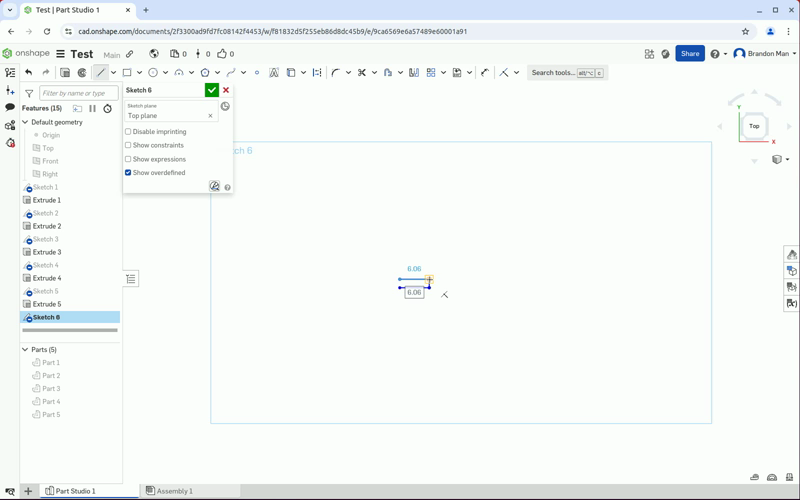
key_down(shift)
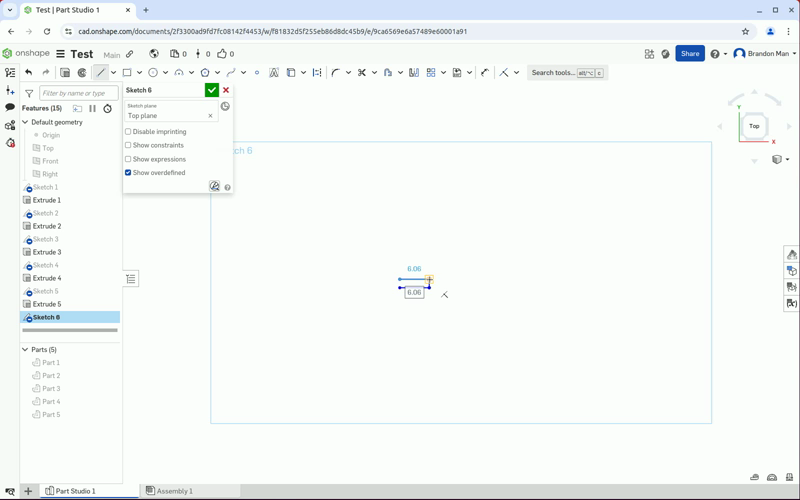
mouse_move(399, 287)
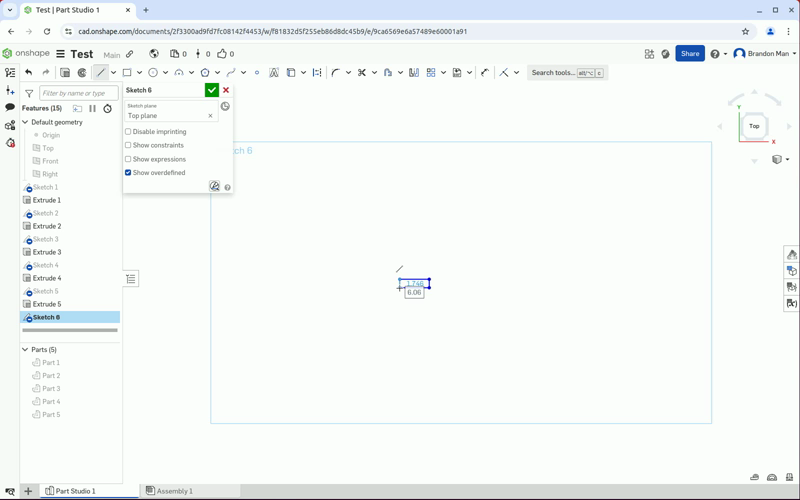
key_up(shift)
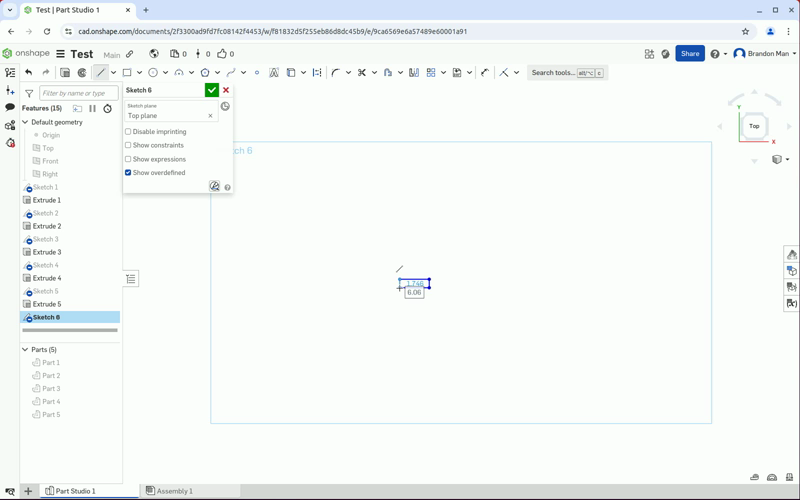
click(399, 287)
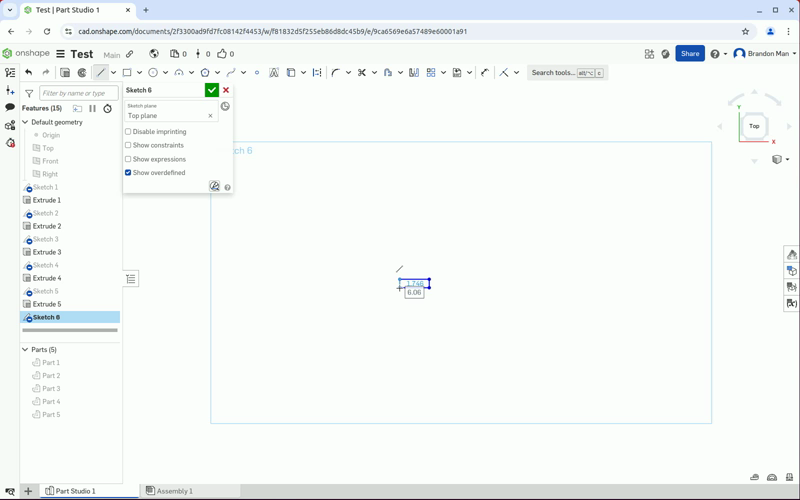
key(esc)
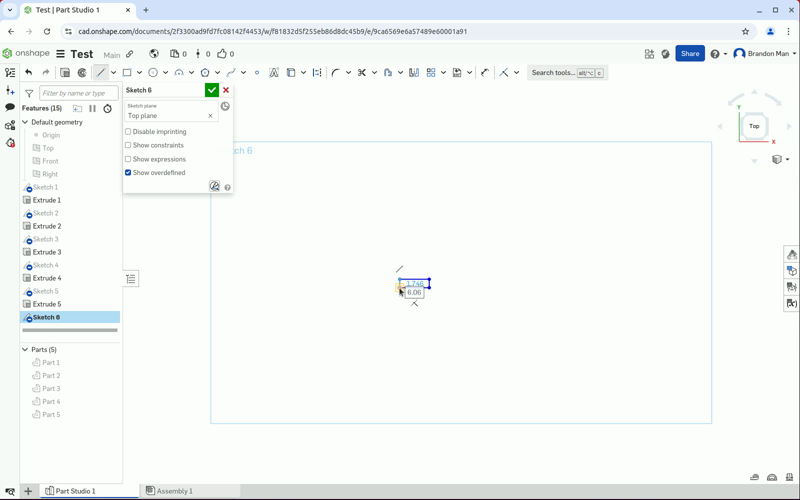
mouse_move(428, 284)
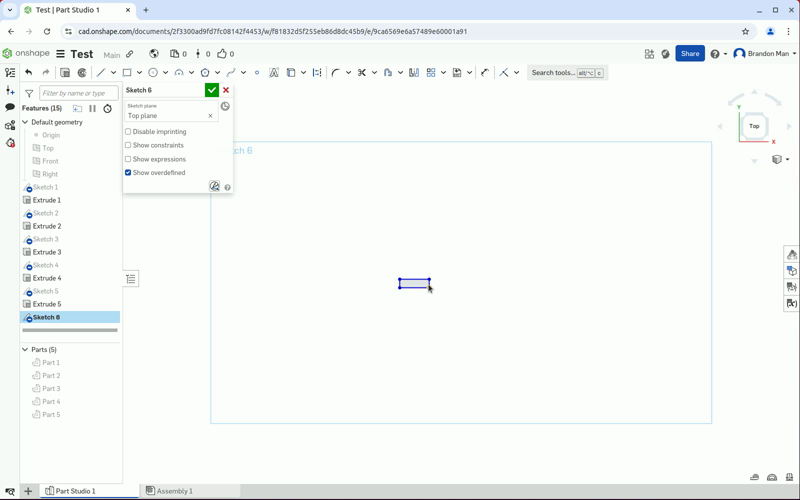
scroll(6)
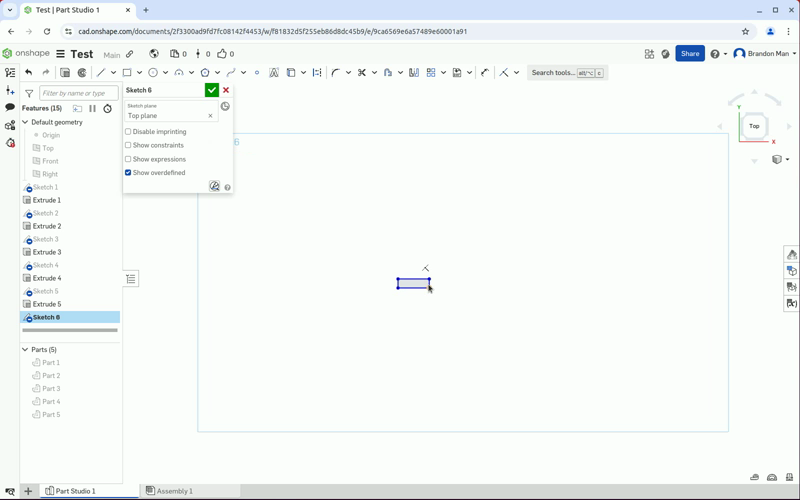
scroll(6)
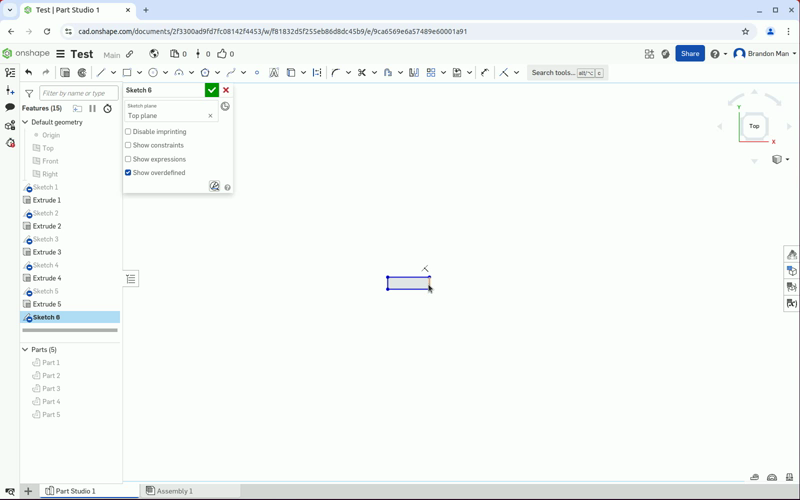
scroll(6)
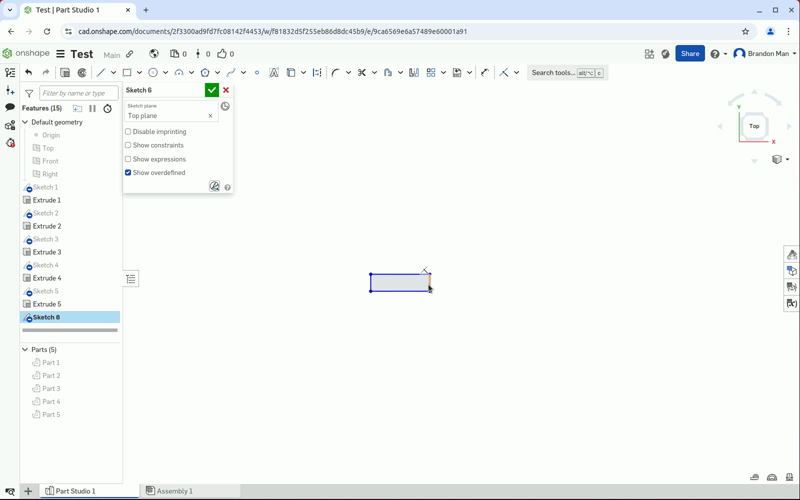
scroll(6)
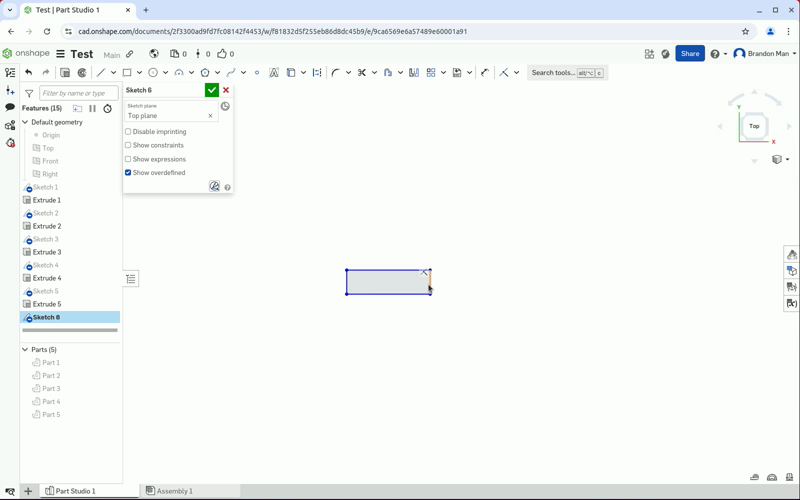
scroll(6)
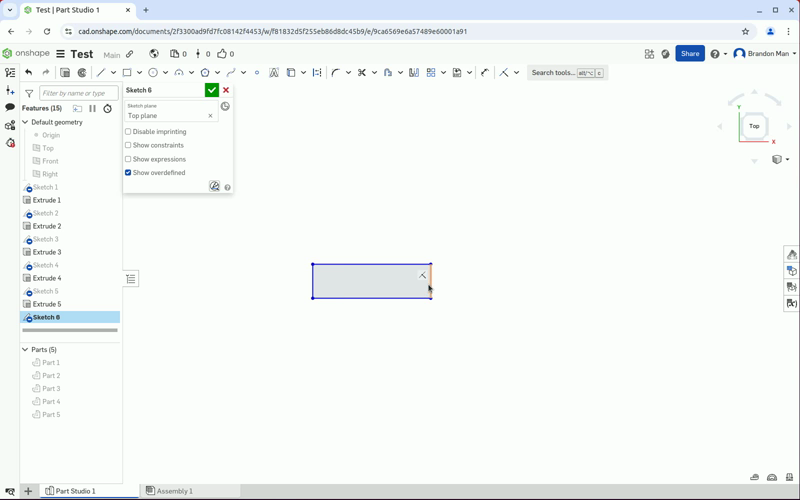
scroll(6)
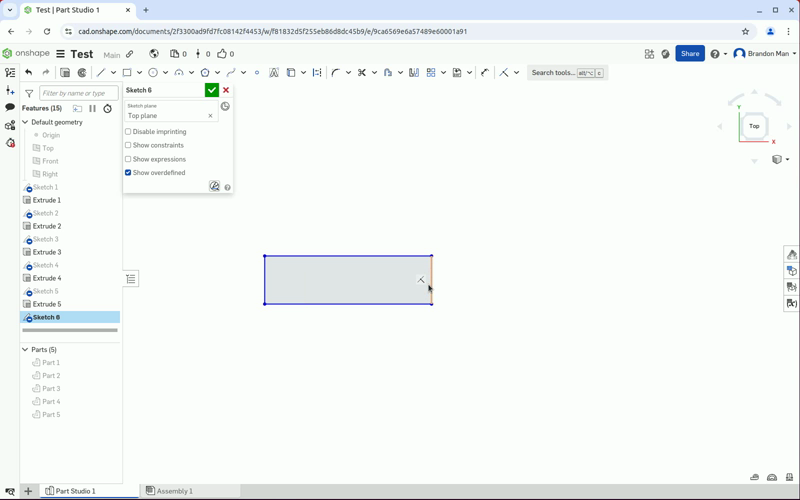
scroll(6)
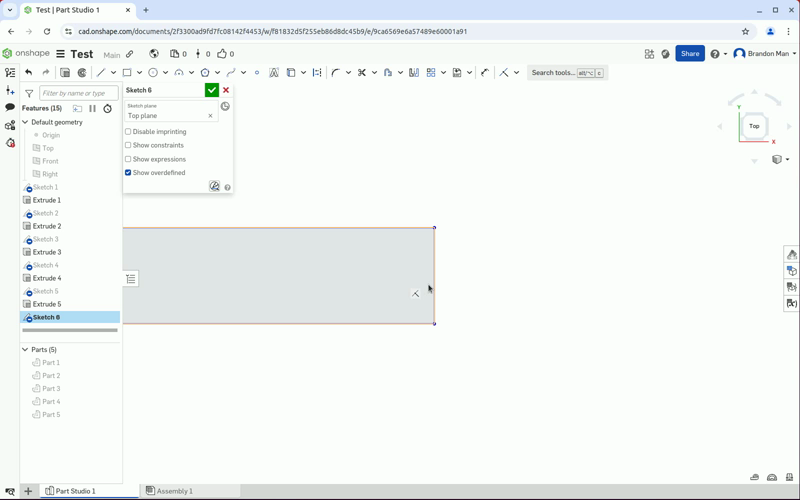
click(428, 284)
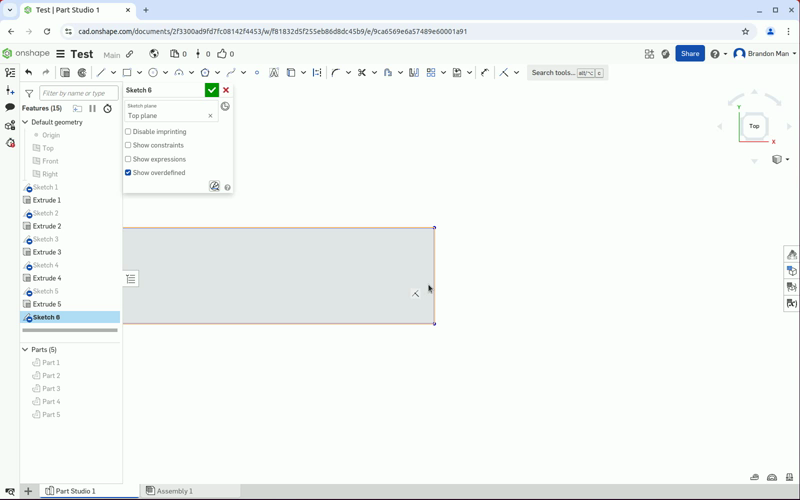
scroll(-6)
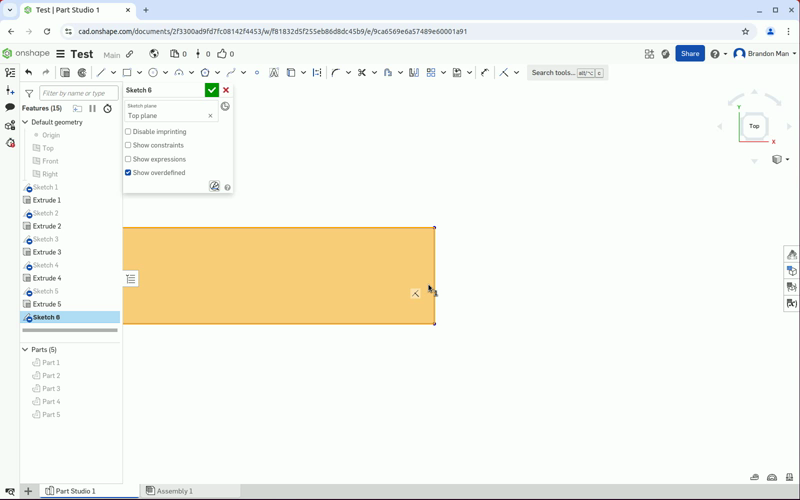
scroll(-6)
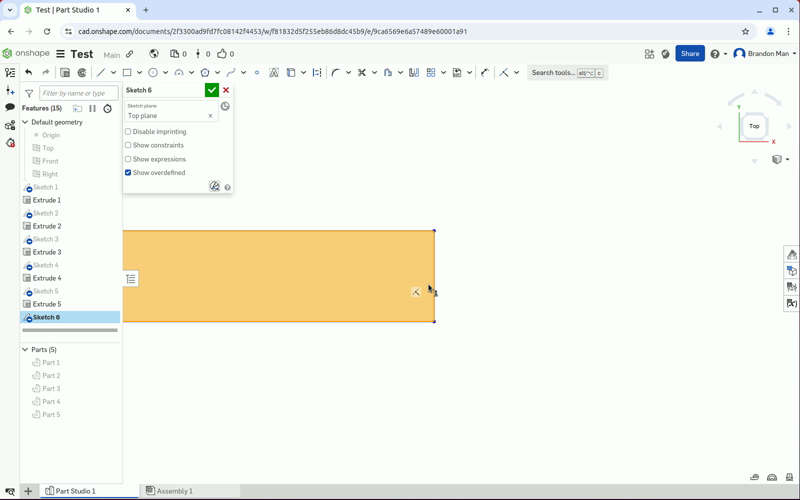
scroll(-6)
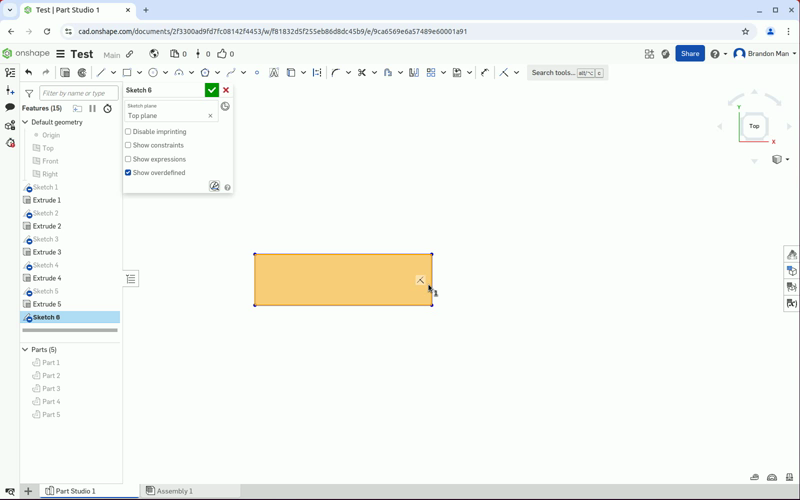
scroll(-6)
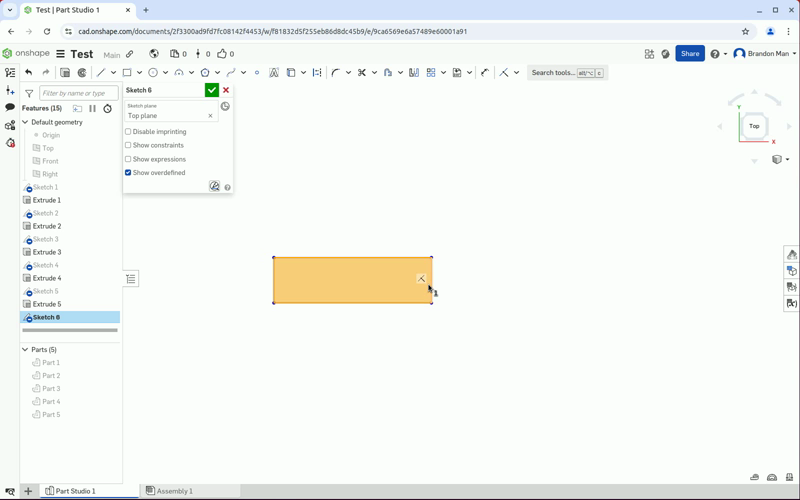
scroll(-6)
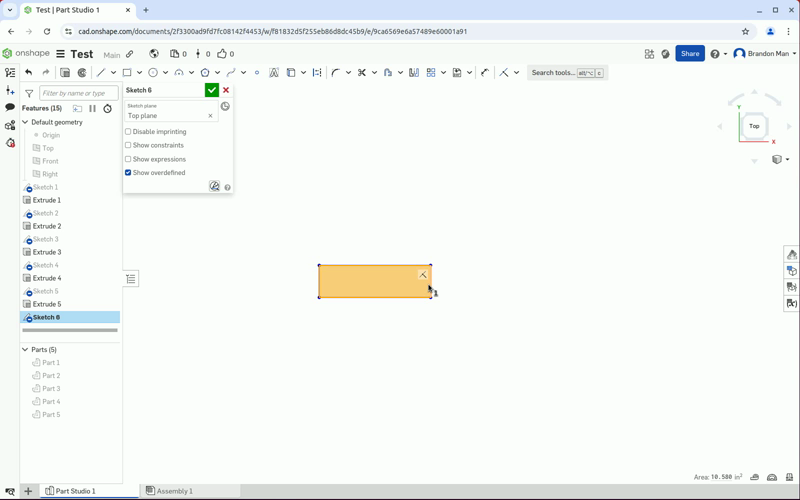
scroll(-6)
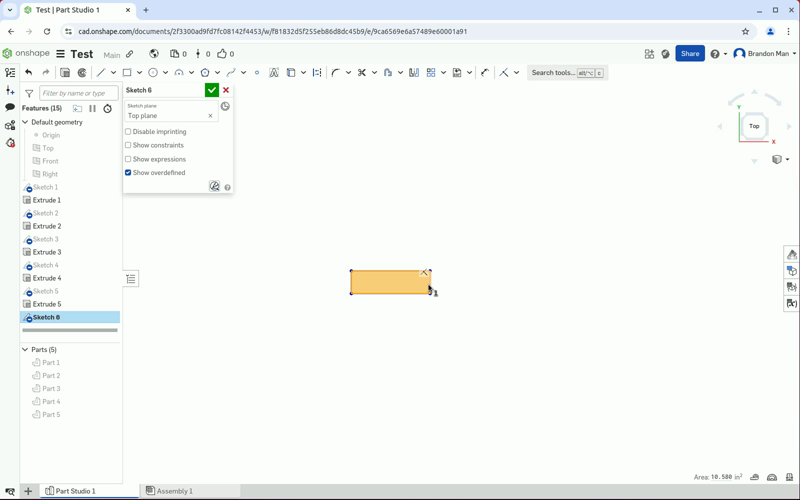
scroll(-6)
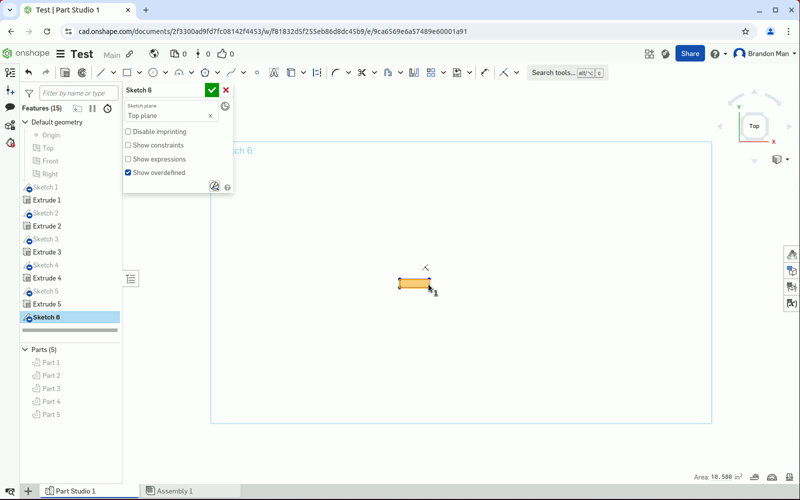
mouse_move(73, 352)
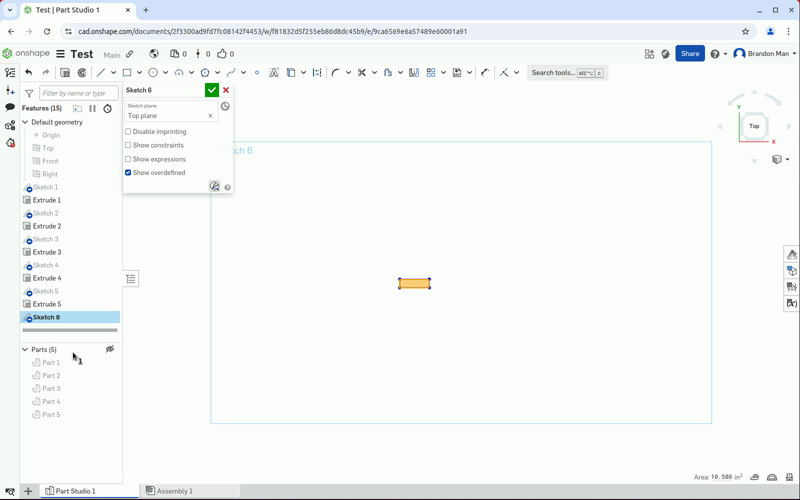
key(shift+y)
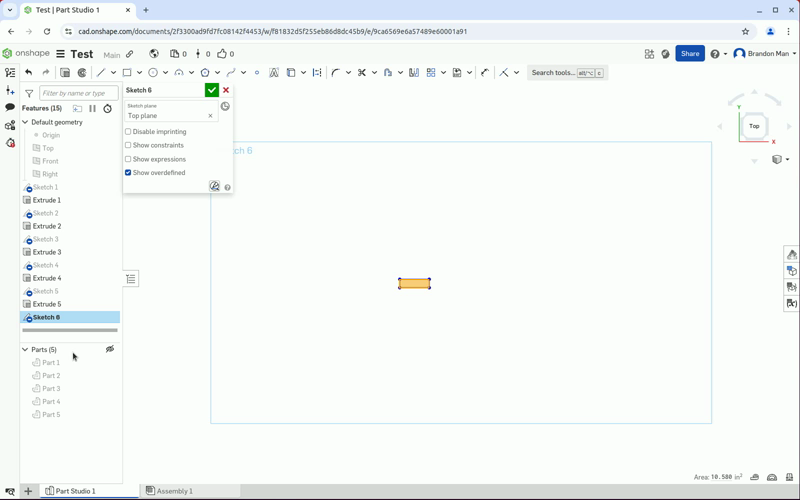
key(shift+e)
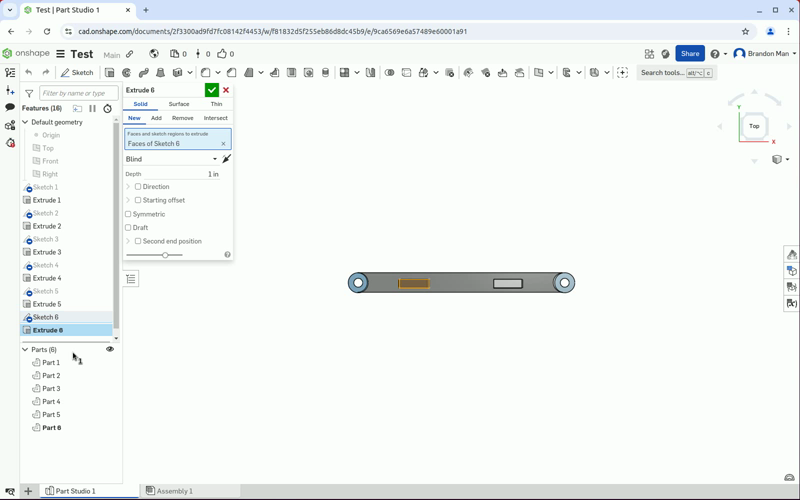
mouse_move(143, 106)
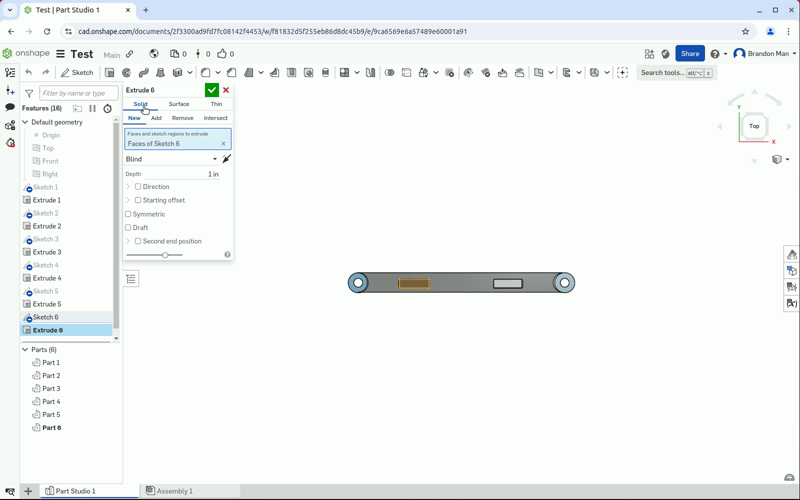
click(143, 106)
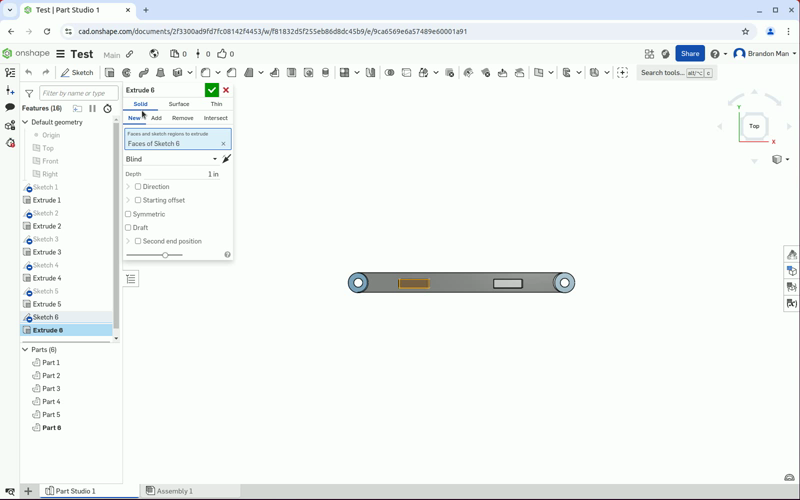
mouse_move(137, 120)
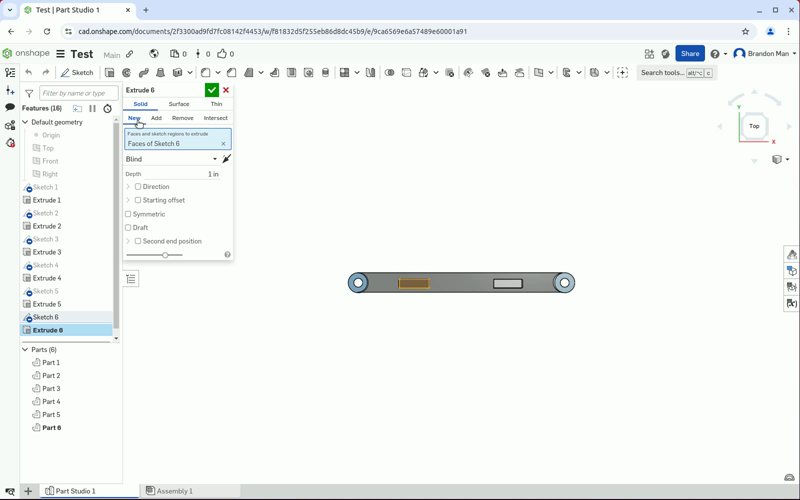
click(137, 120)
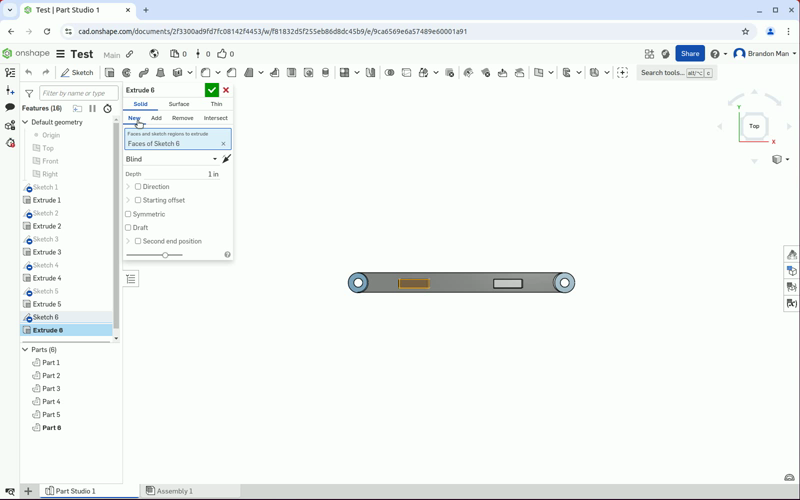
key(tab, 4)
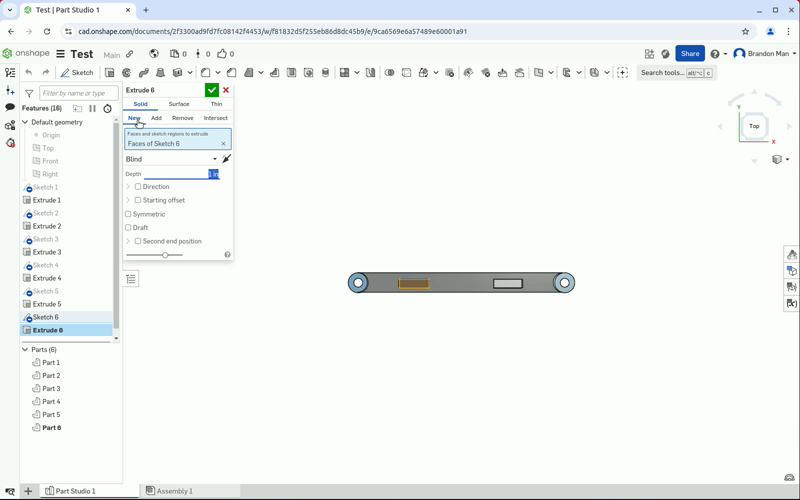
text(0.481)
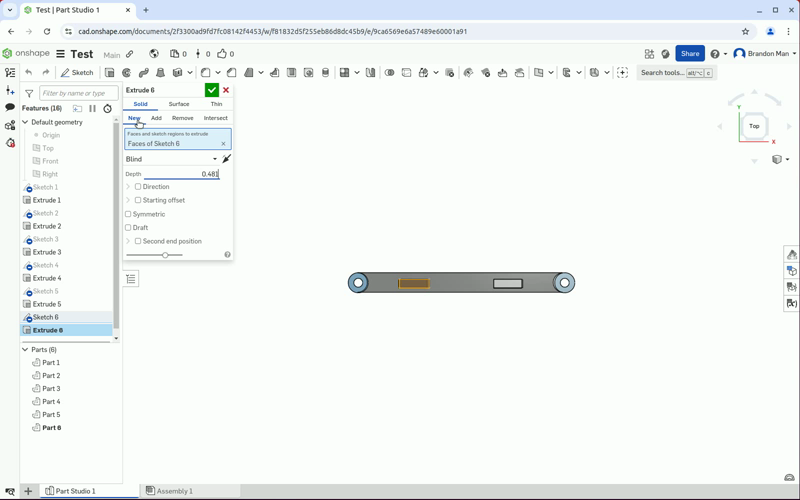
key(enter)
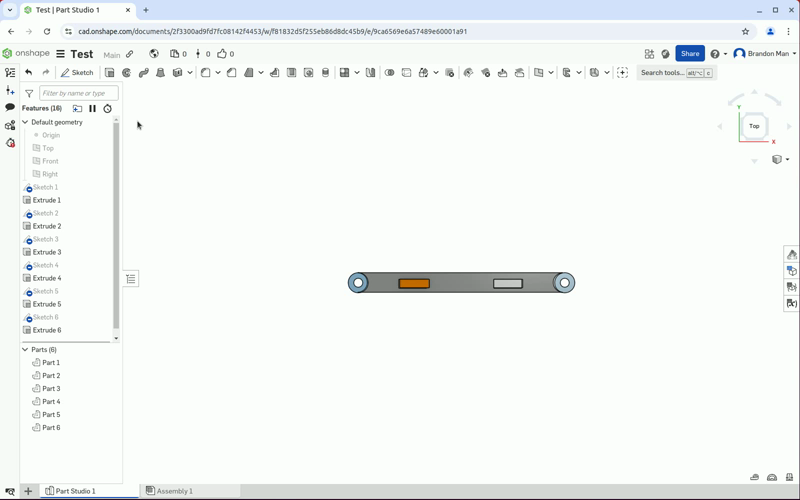
key(shift+h)
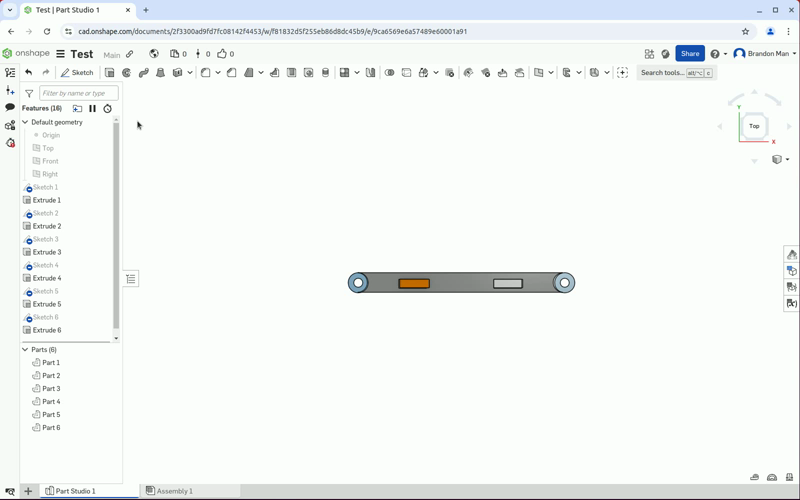
key(shift+h)
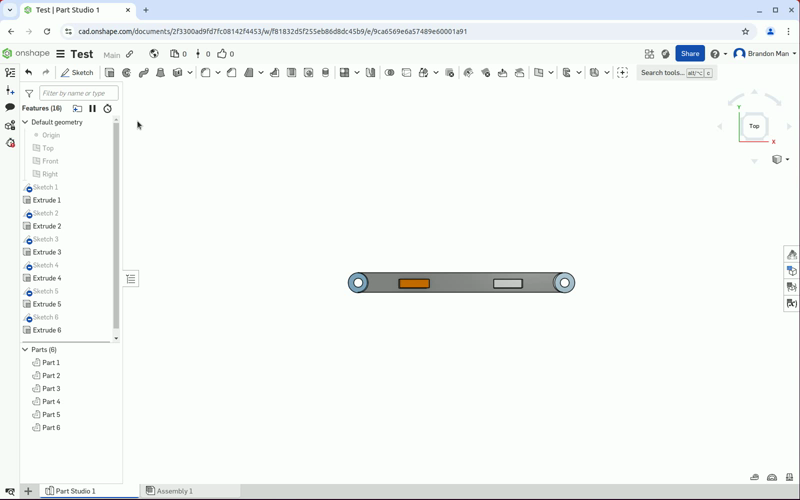
mouse_move(69, 189)
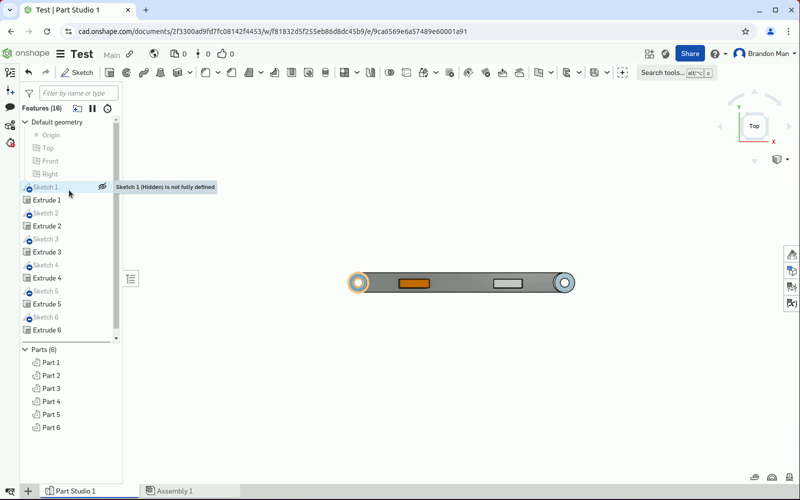
click(69, 189)
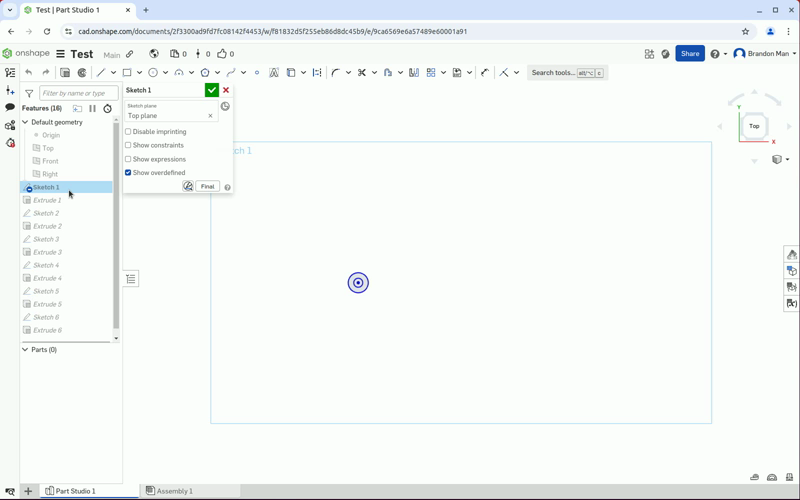
mouse_move(229, 92)
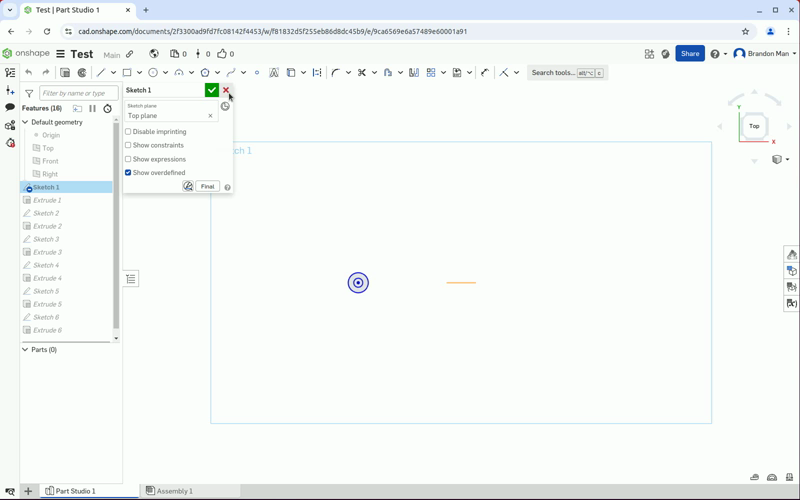
click(229, 92)
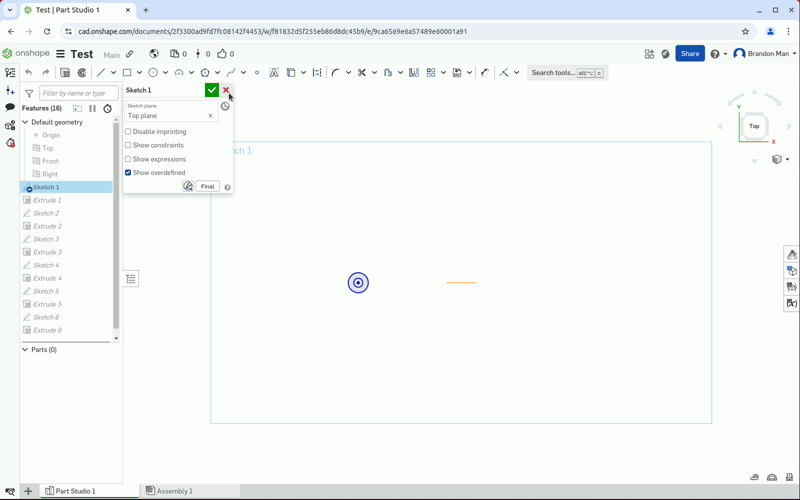
key(shift+s)
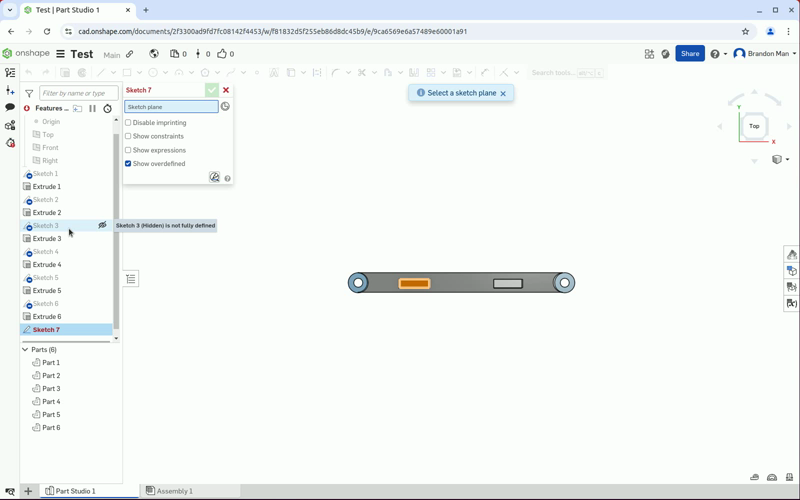
scroll(3)
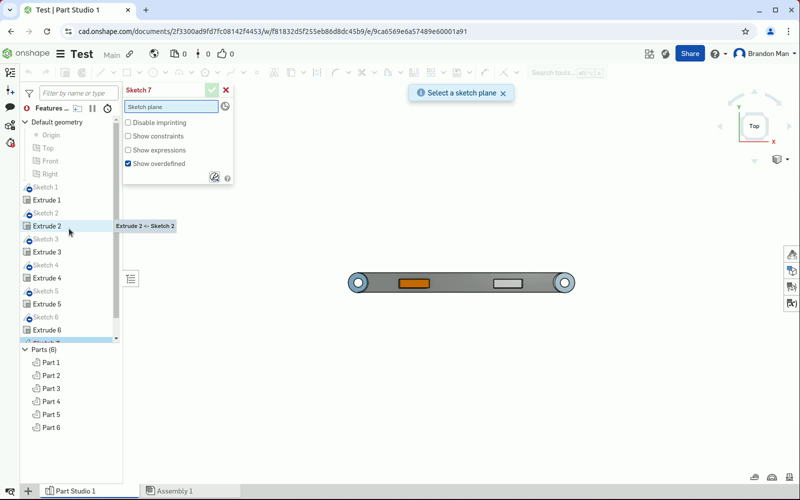
mouse_move(69, 150)
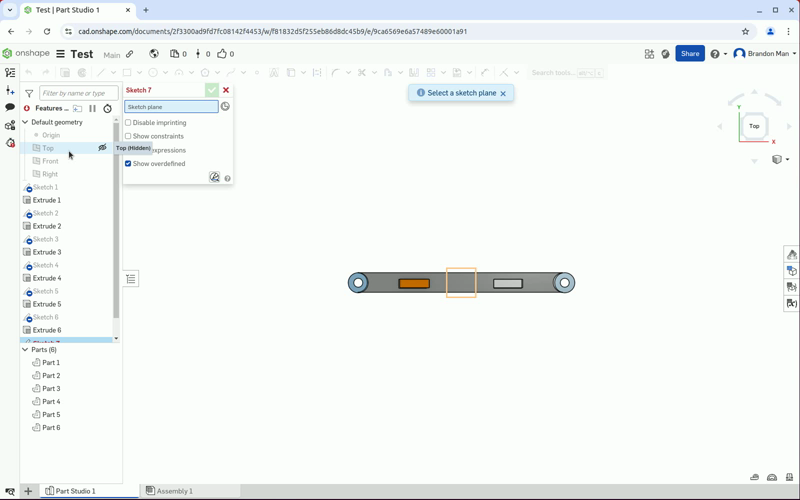
click(69, 150)
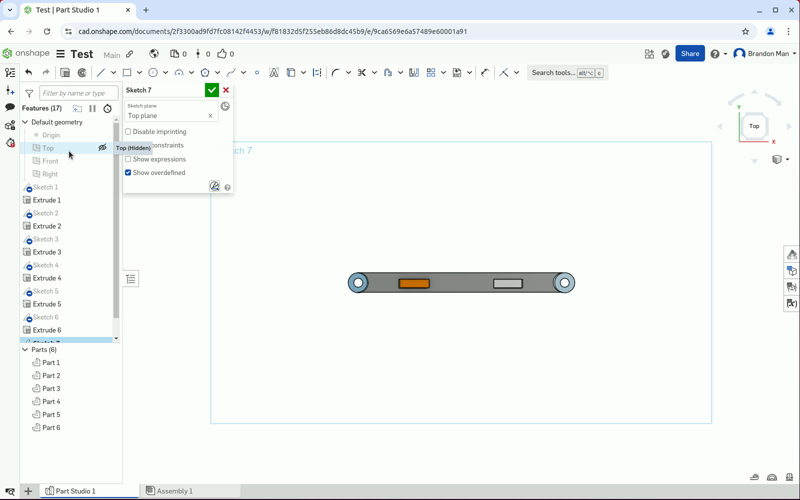
mouse_move(73, 352)
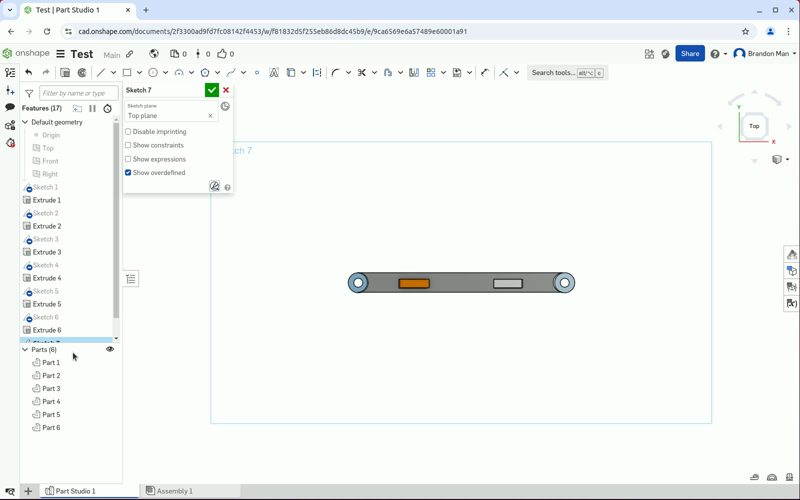
key(y)
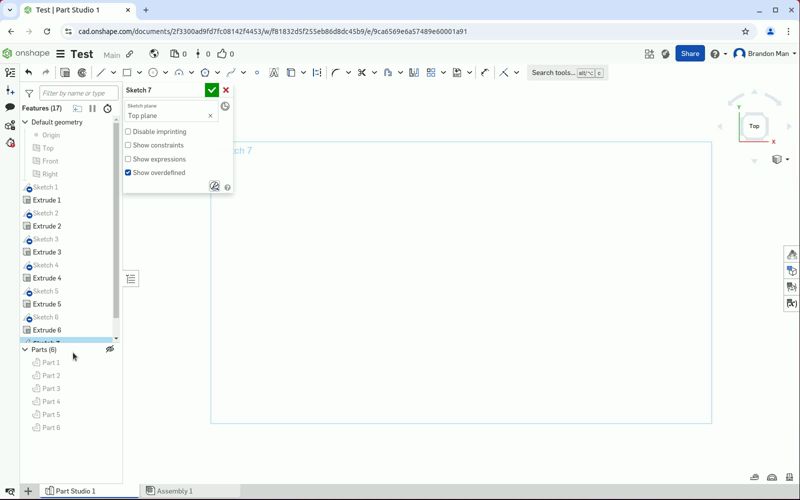
key(l)
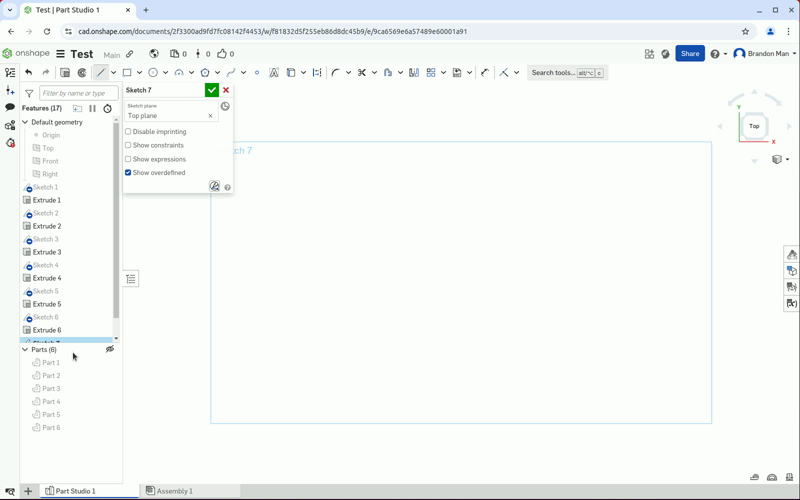
key_down(shift)
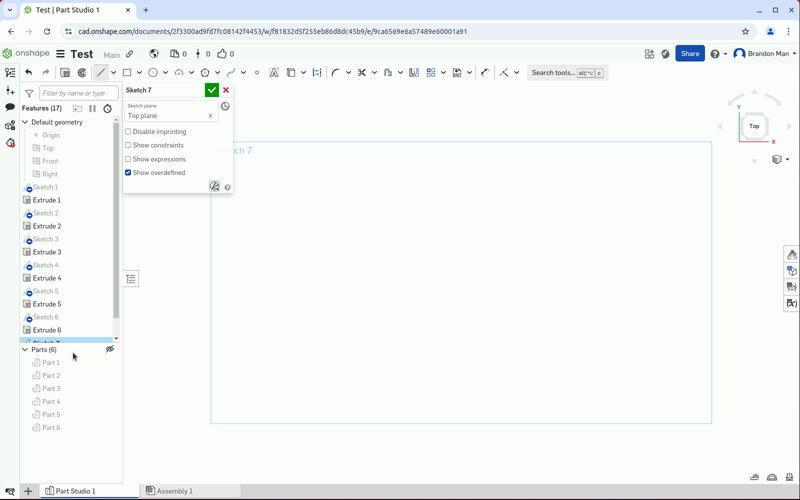
mouse_move(493, 287)
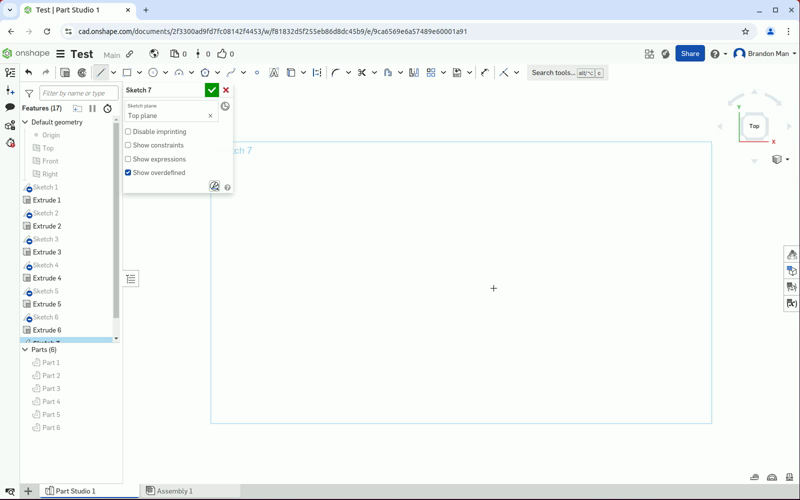
click(493, 287)
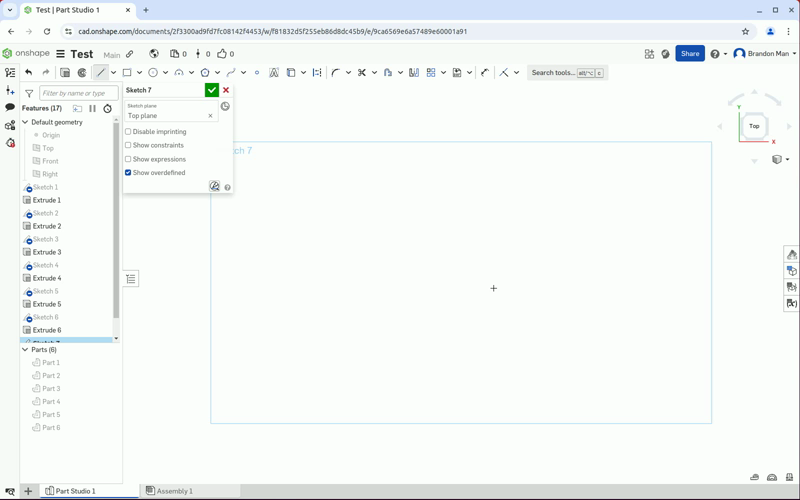
key_up(shift)
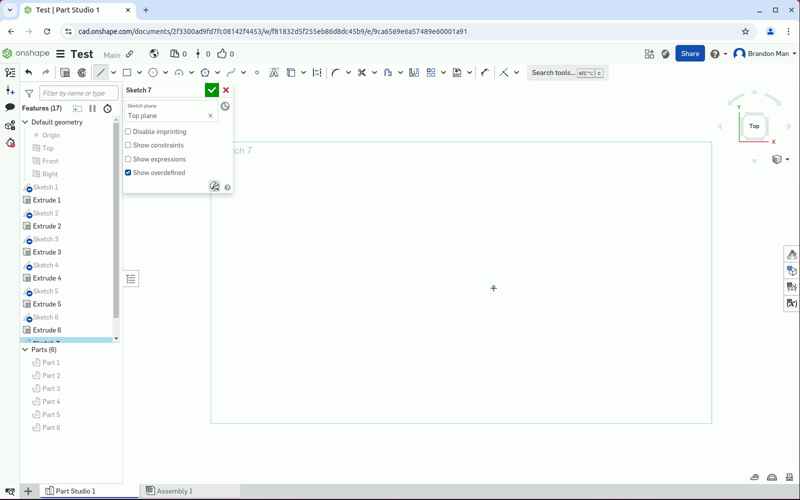
key_down(shift)
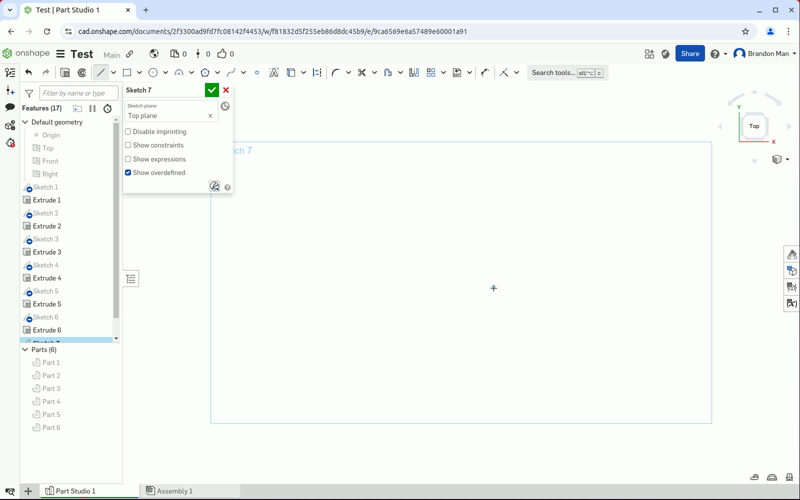
mouse_move(523, 287)
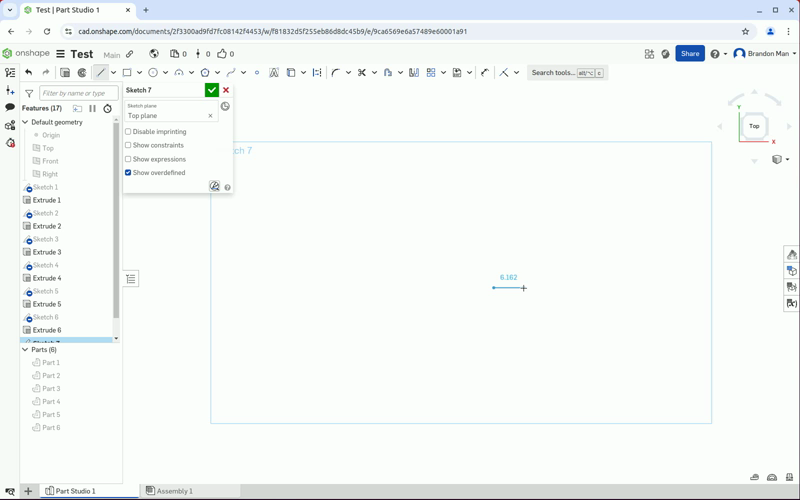
mouse_move(522, 287)
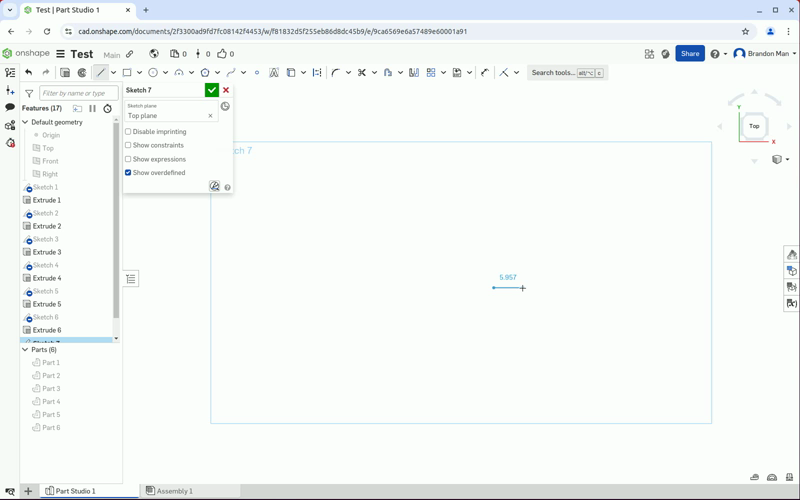
click(522, 287)
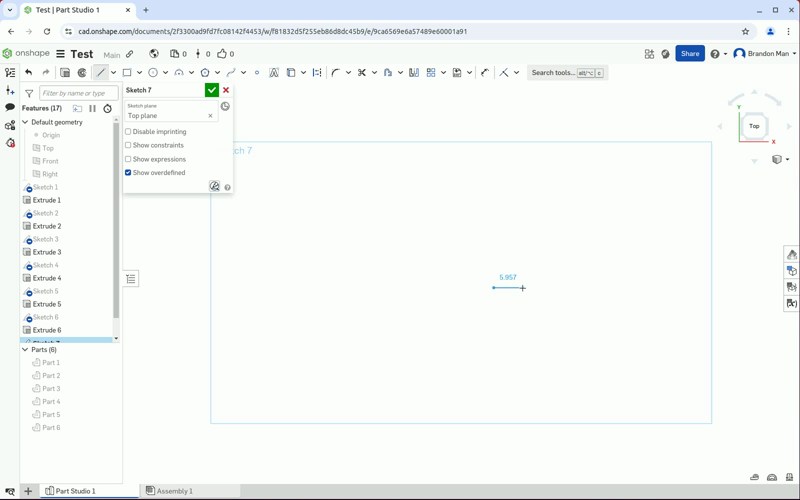
key_up(shift)
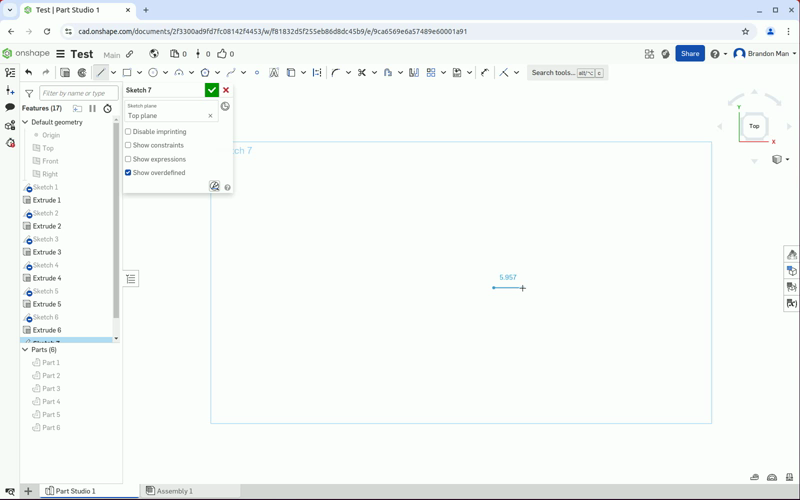
key_down(shift)
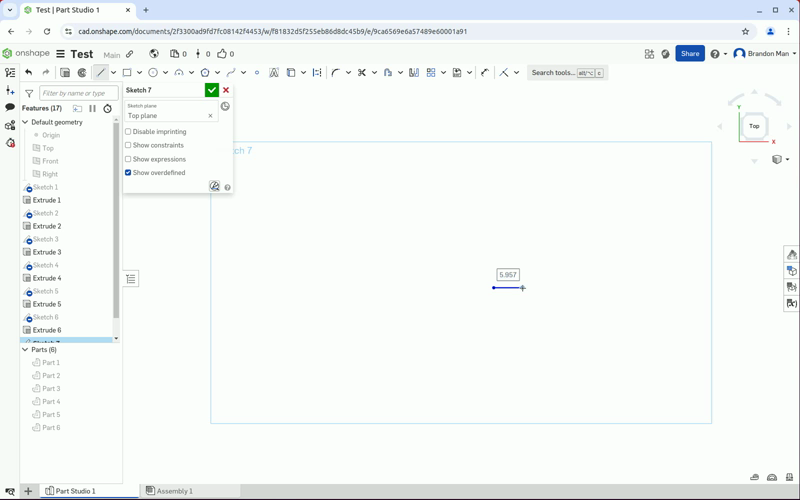
mouse_move(552, 287)
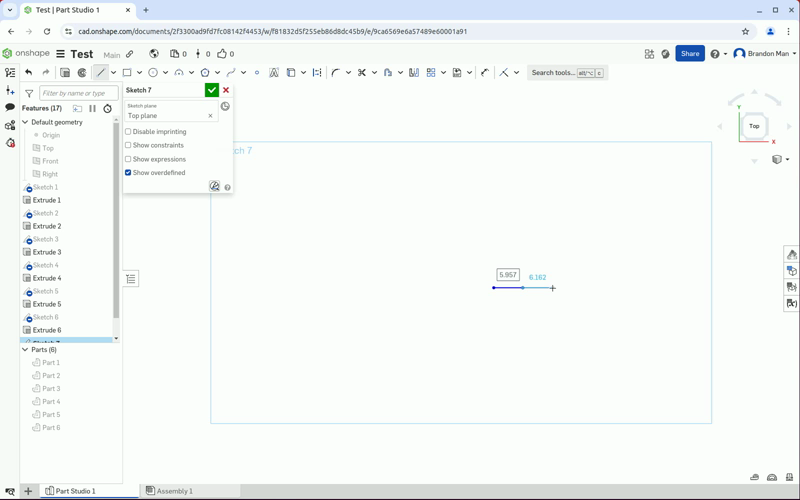
mouse_move(522, 279)
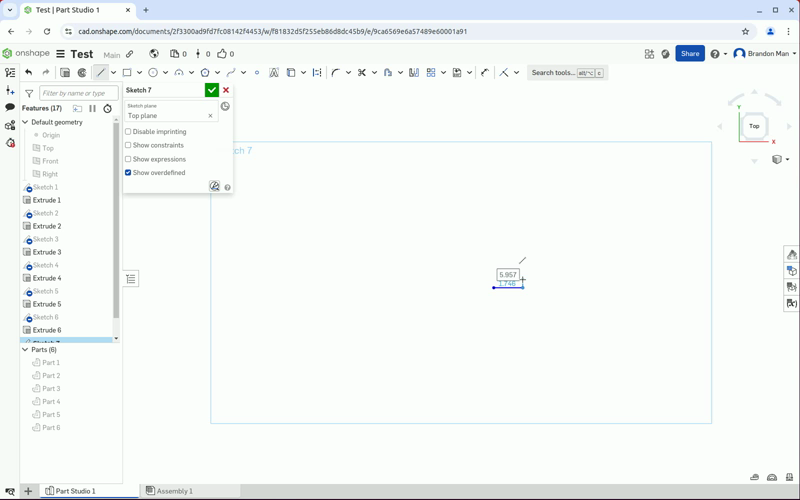
click(522, 279)
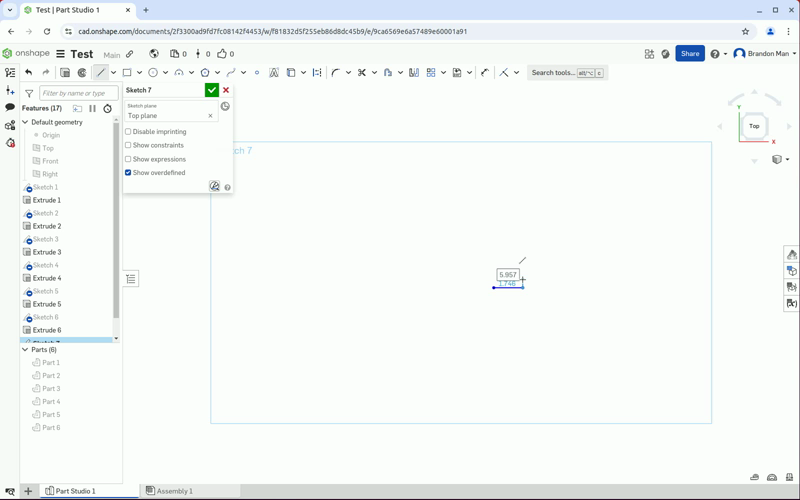
key_up(shift)
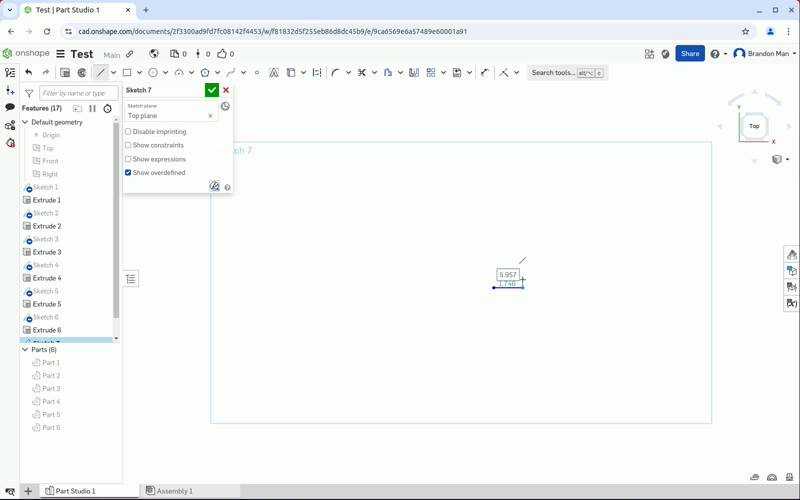
key_down(shift)
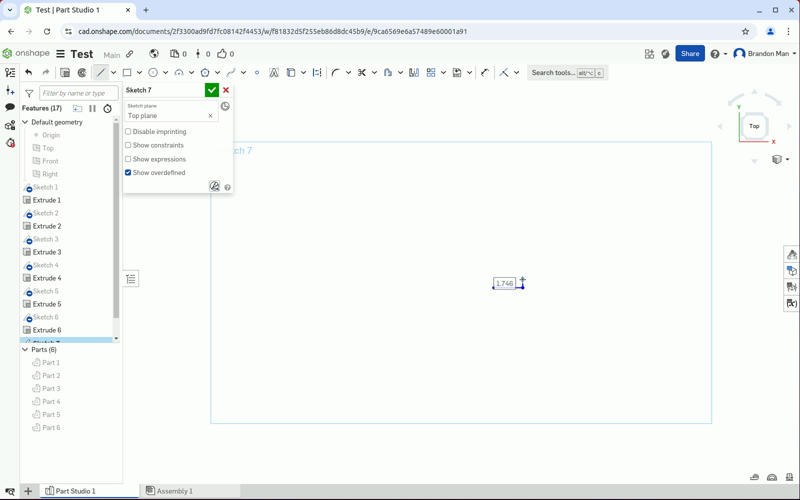
mouse_move(552, 279)
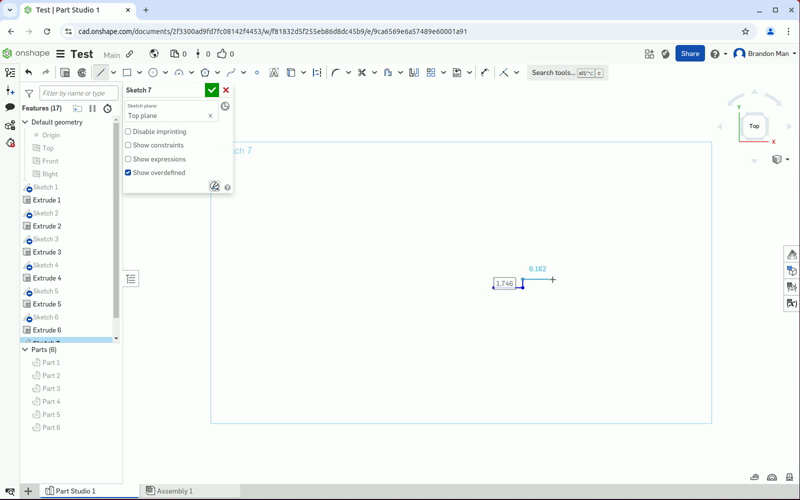
mouse_move(493, 279)
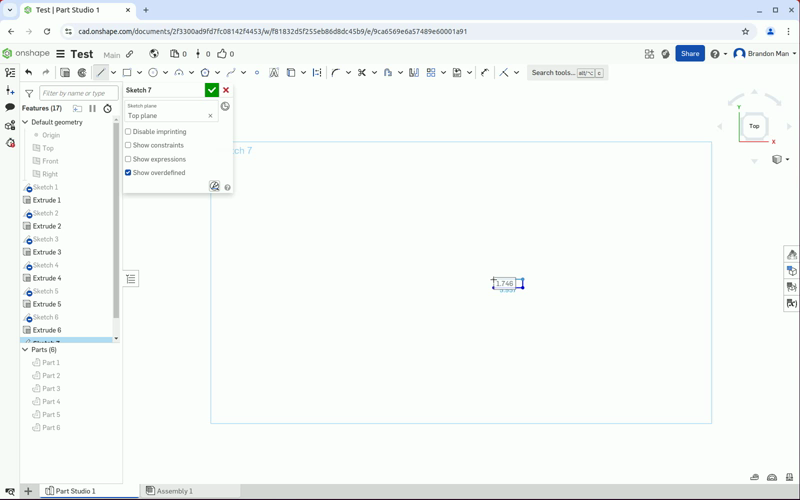
click(493, 279)
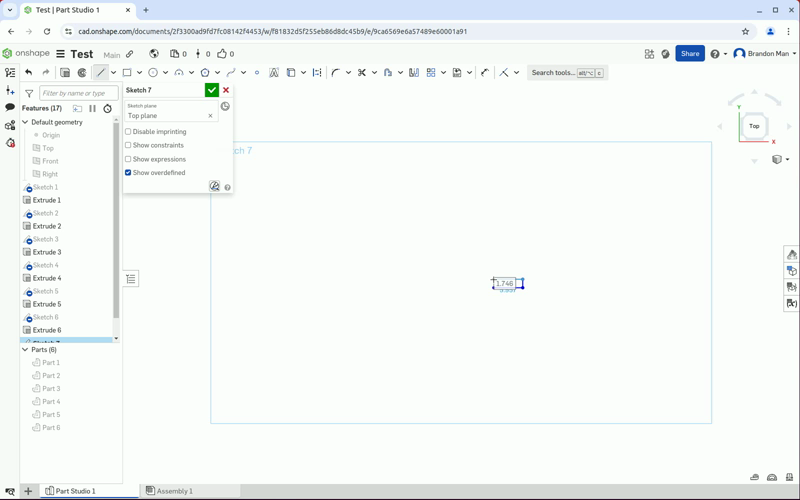
key_up(shift)
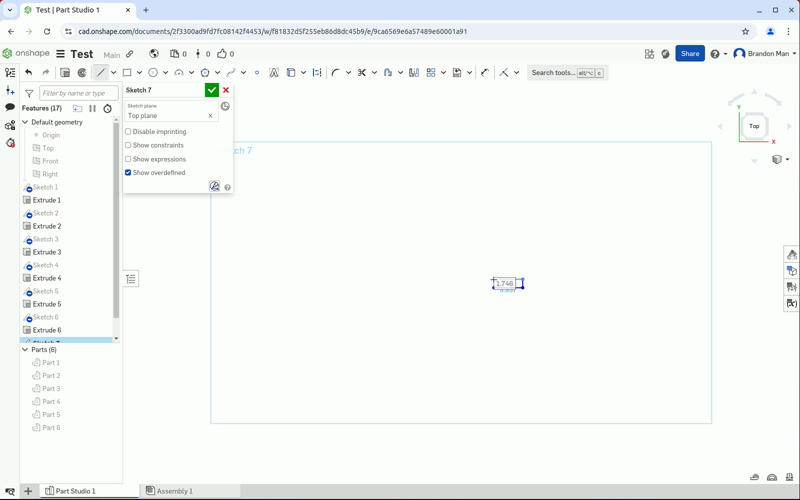
mouse_move(523, 279)
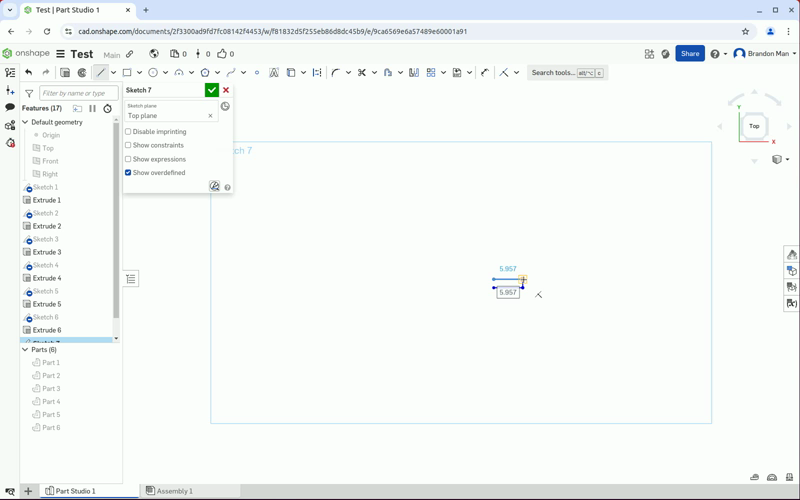
key_down(shift)
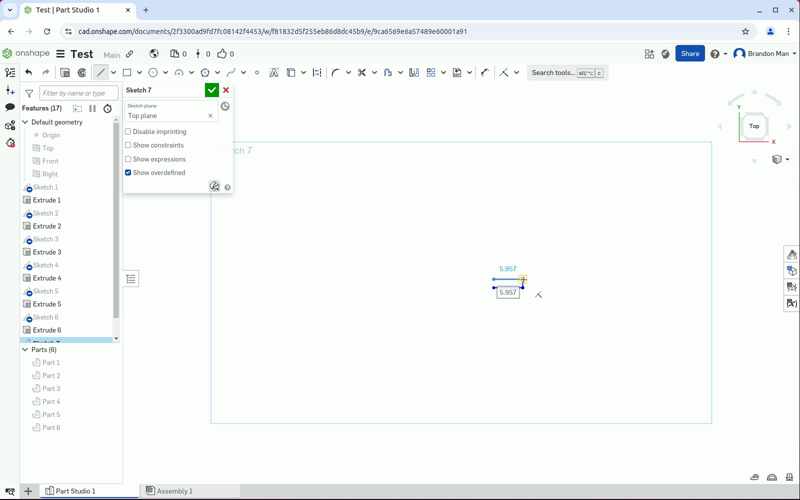
mouse_move(493, 287)
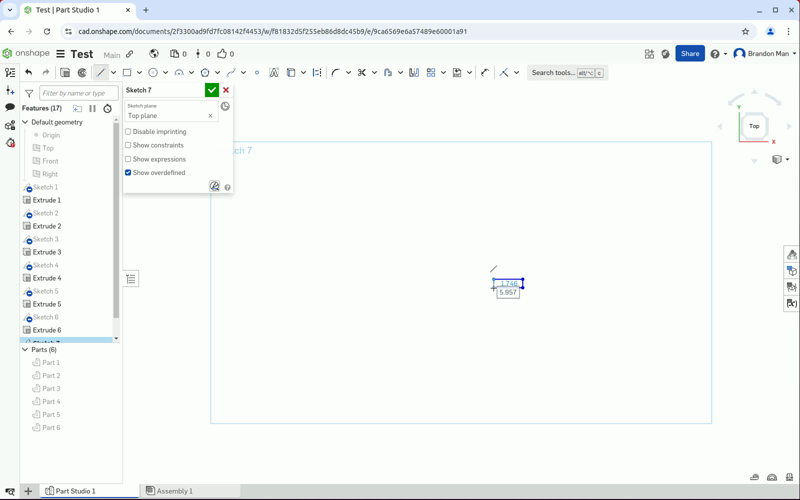
key_up(shift)
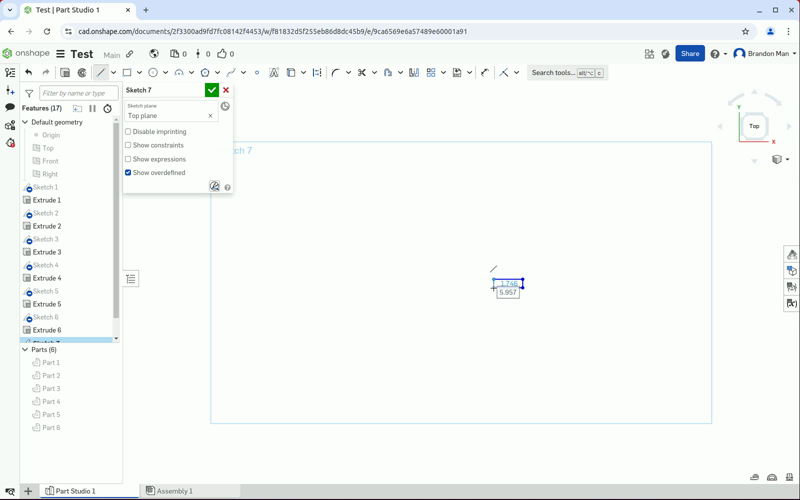
click(493, 287)
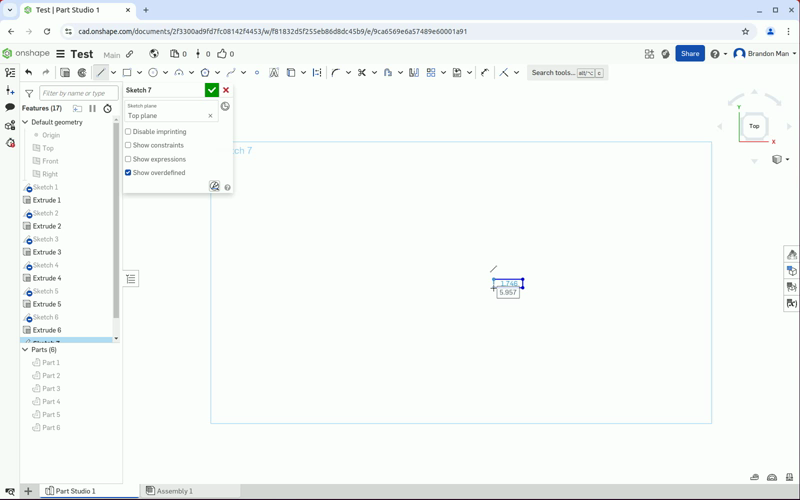
key(esc)
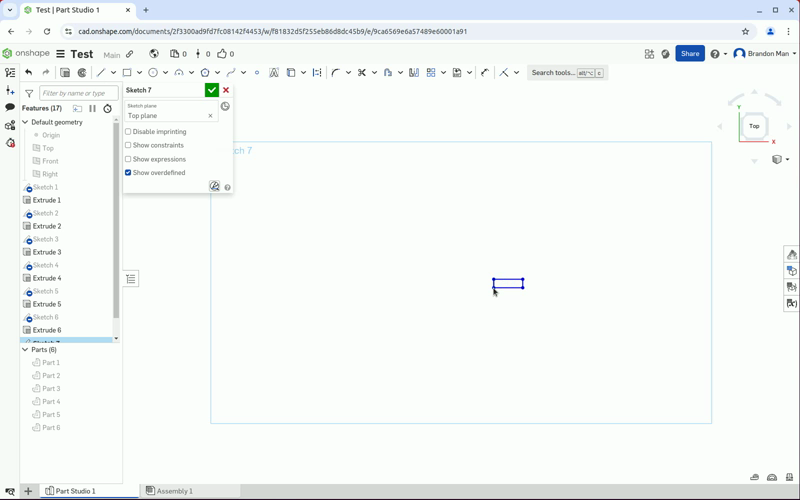
mouse_move(511, 287)
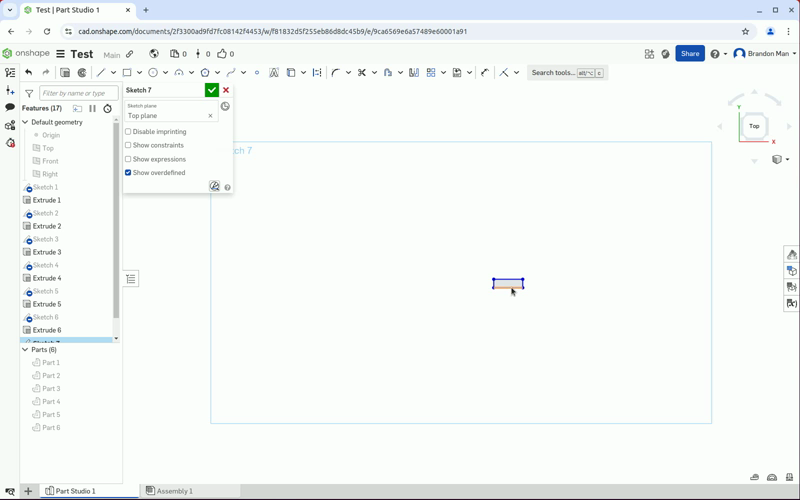
scroll(6)
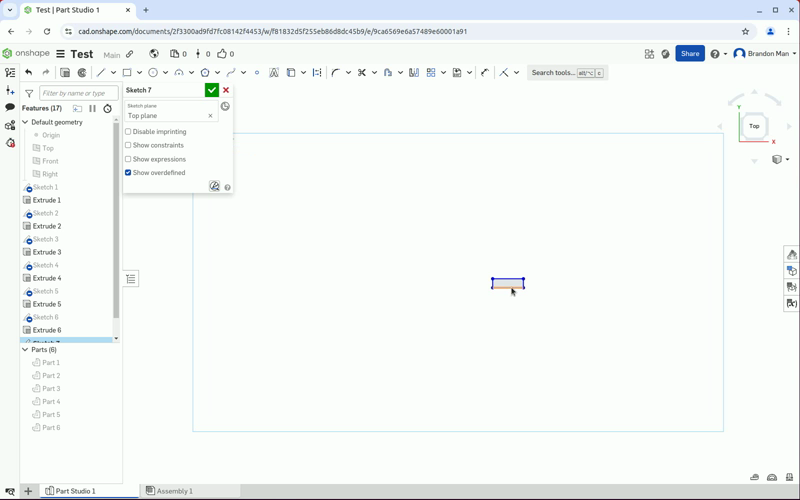
scroll(6)
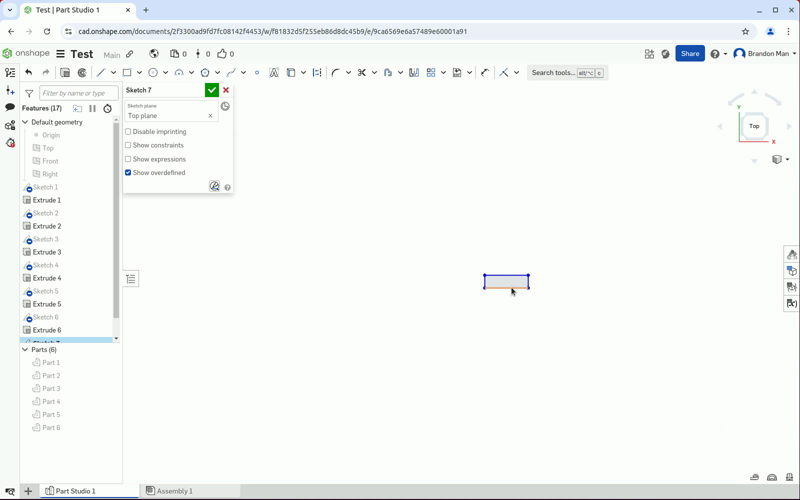
scroll(6)
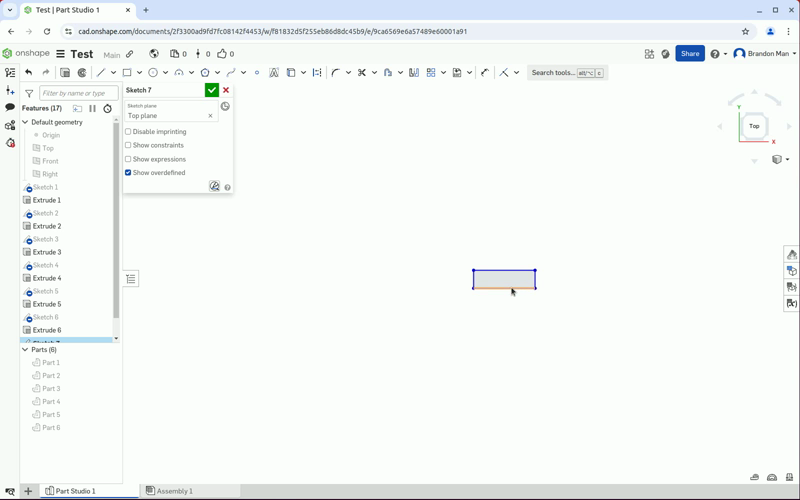
scroll(6)
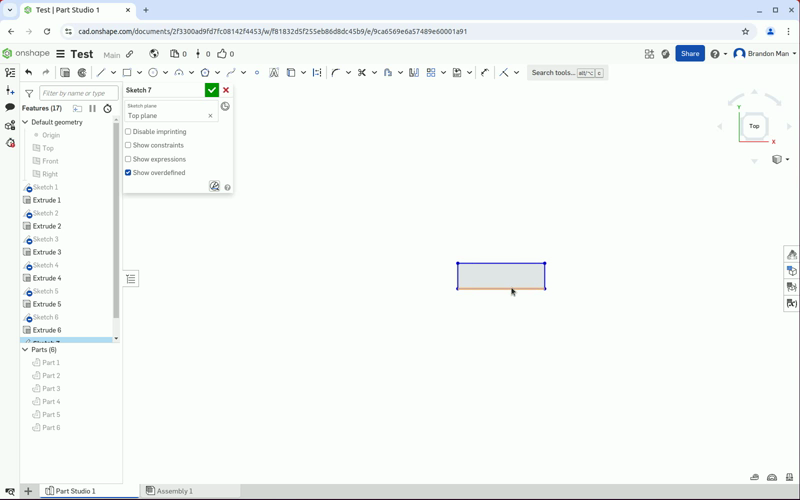
scroll(6)
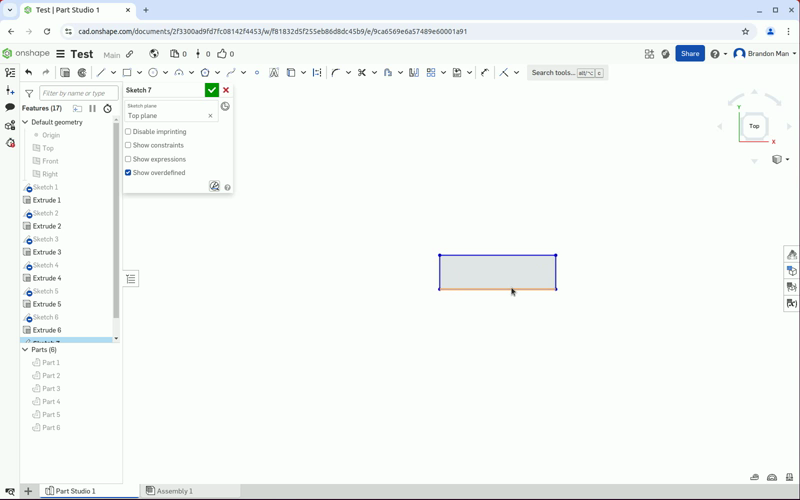
scroll(6)
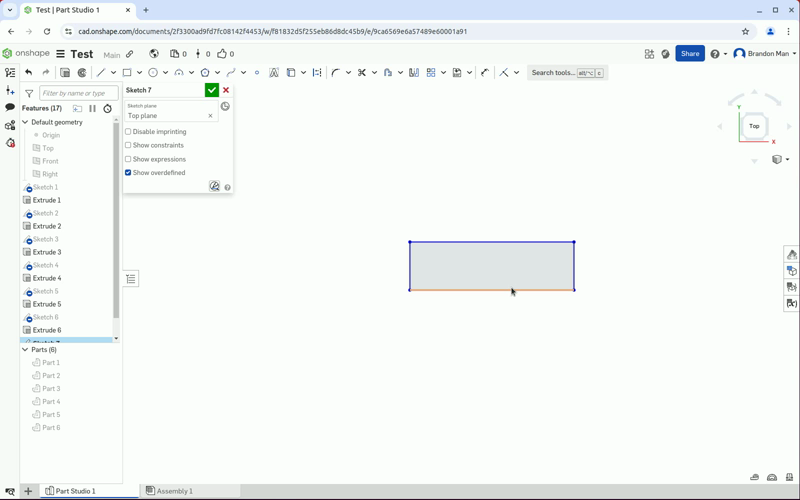
scroll(6)
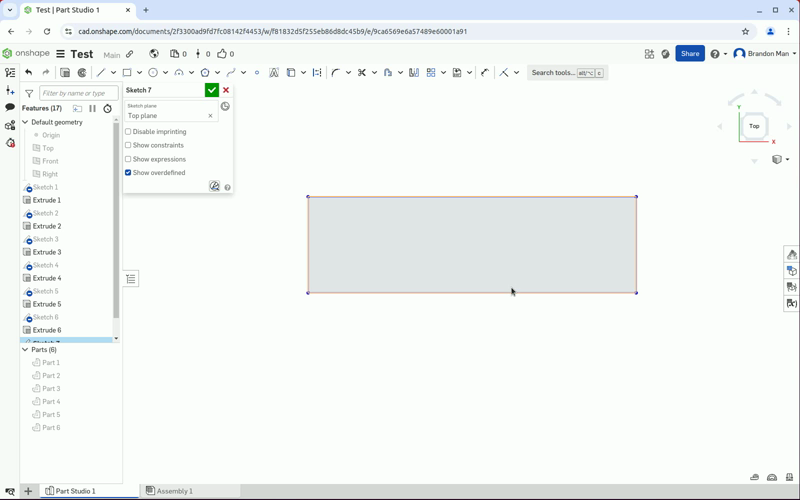
click(511, 287)
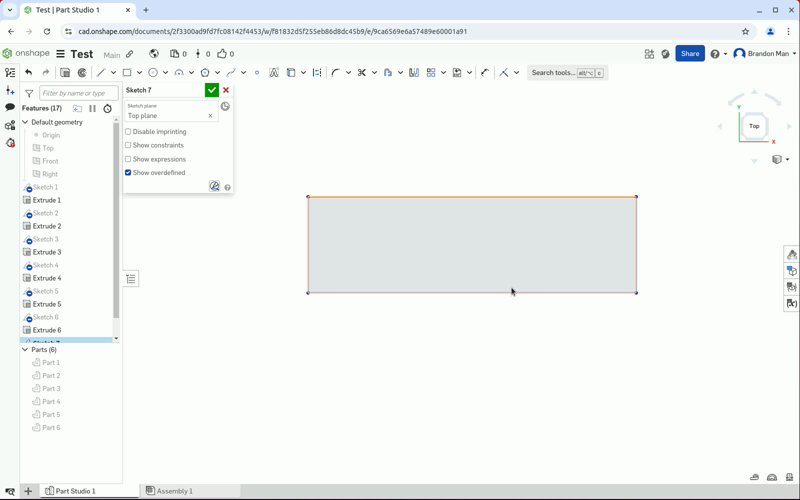
scroll(-6)
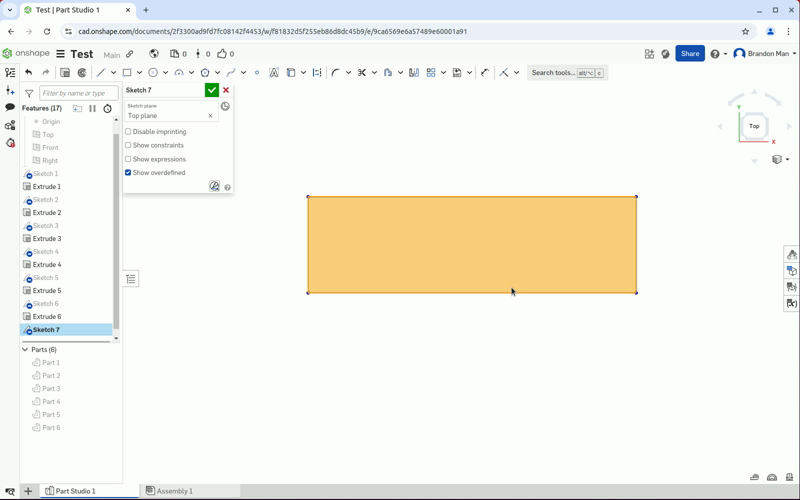
scroll(-6)
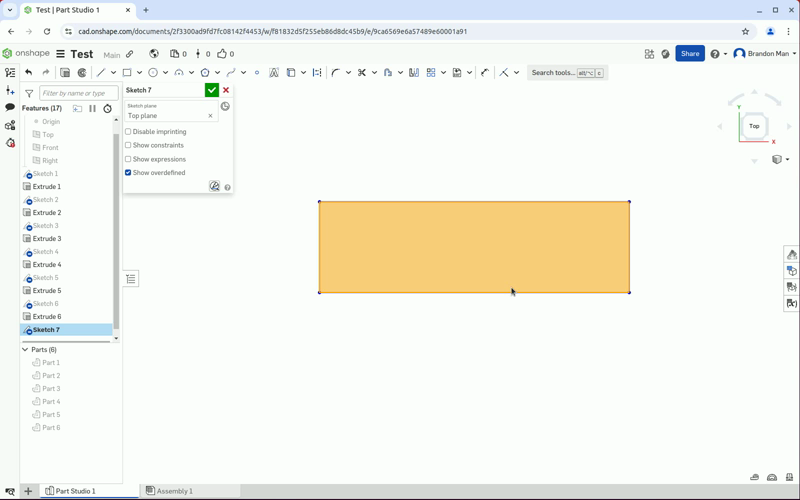
scroll(-6)
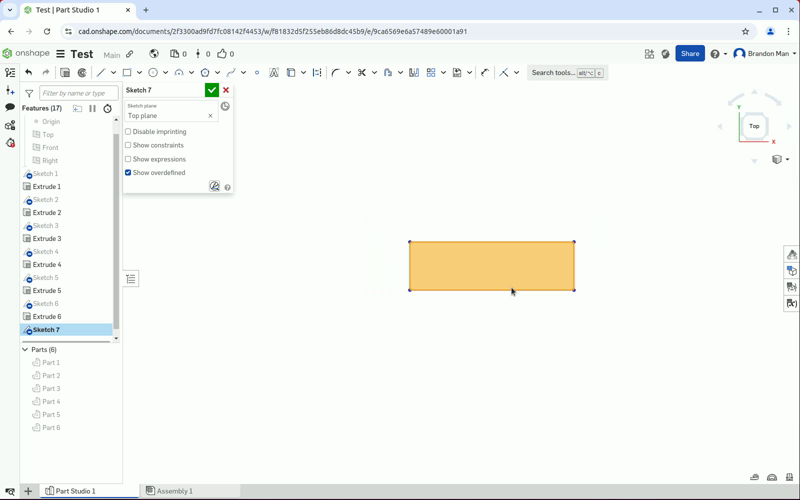
scroll(-6)
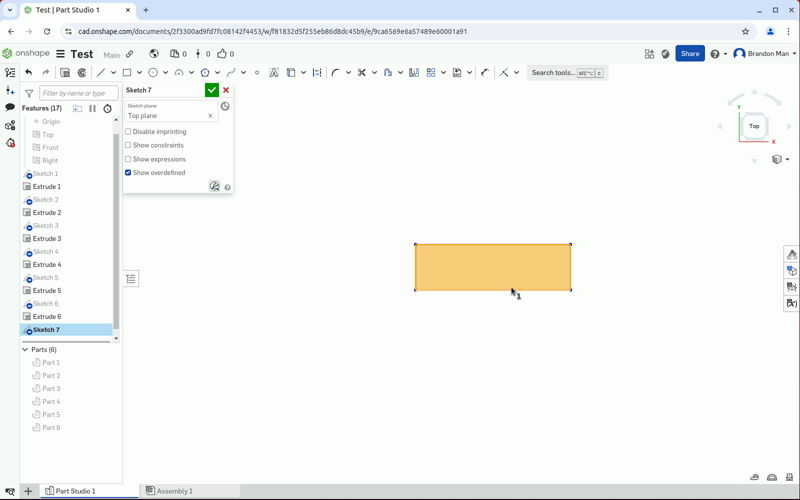
scroll(-6)
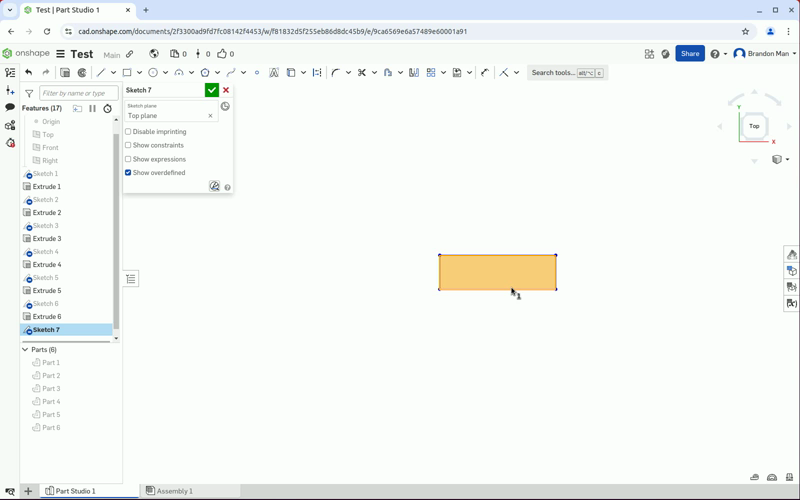
scroll(-6)
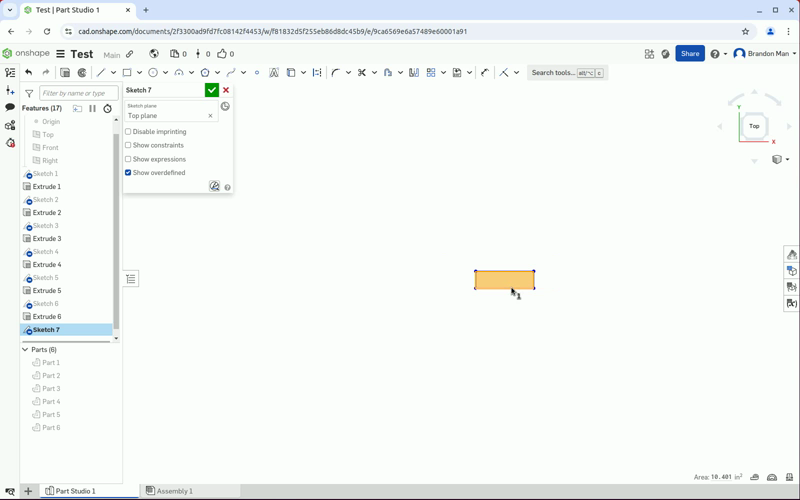
scroll(-6)
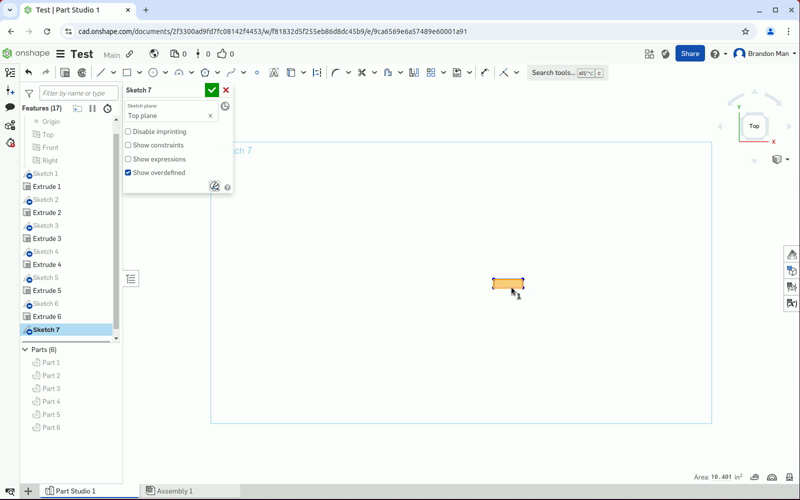
mouse_move(73, 352)
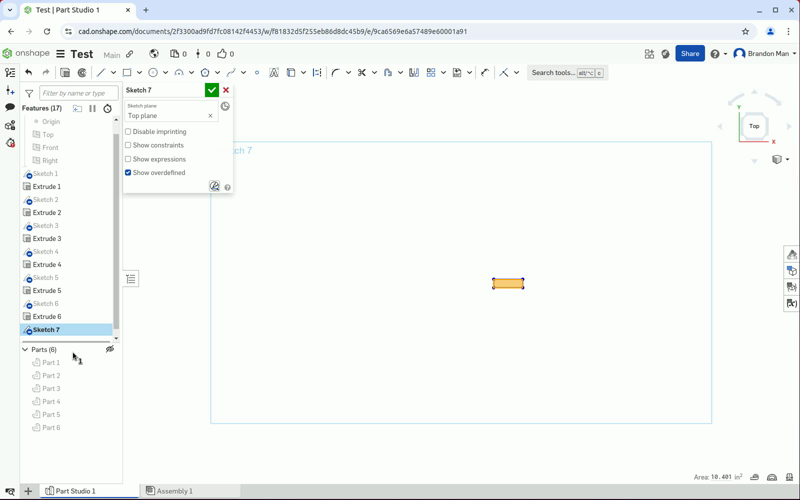
key(shift+y)
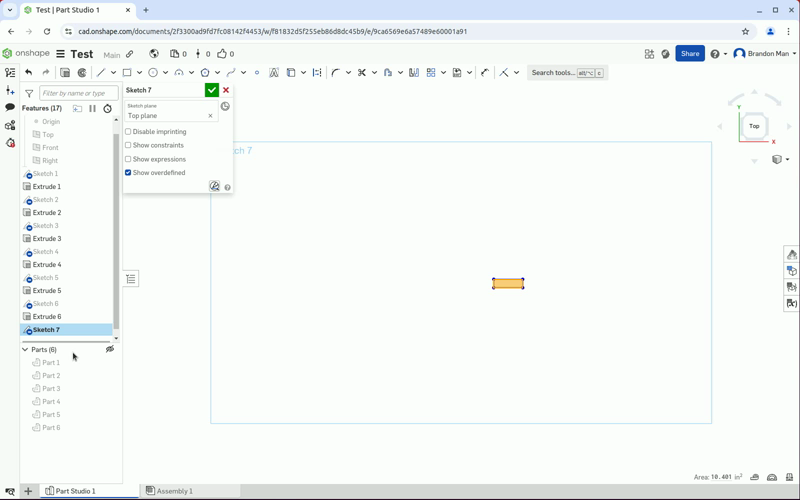
key(shift+e)
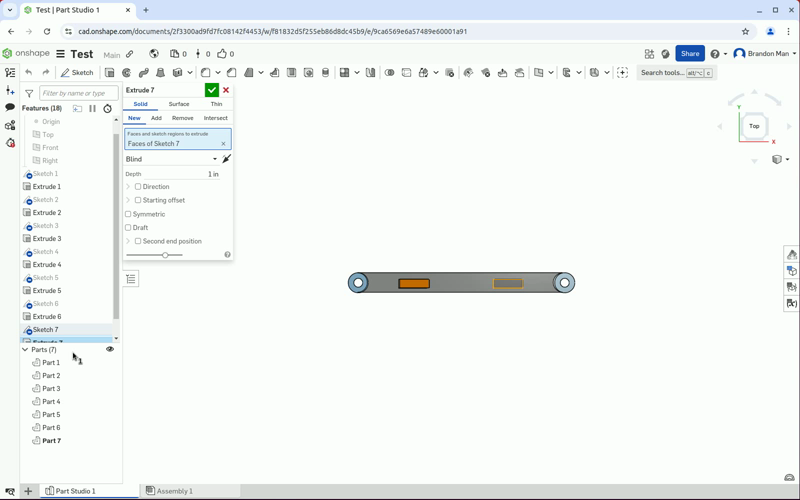
mouse_move(143, 106)
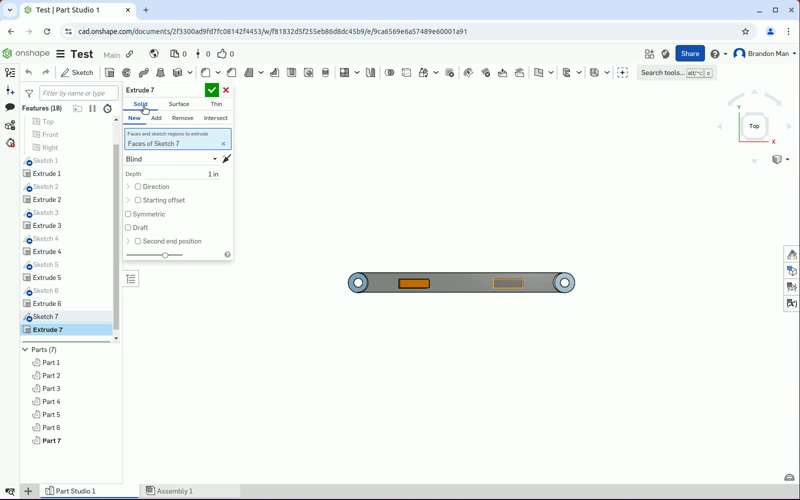
click(143, 106)
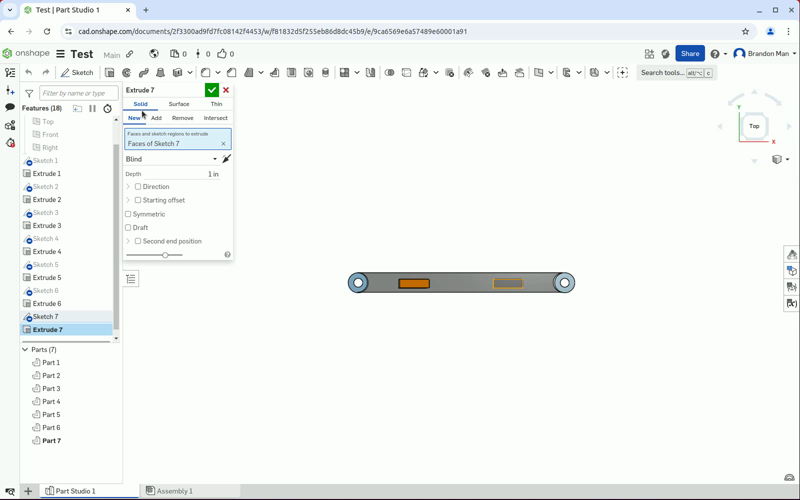
mouse_move(137, 120)
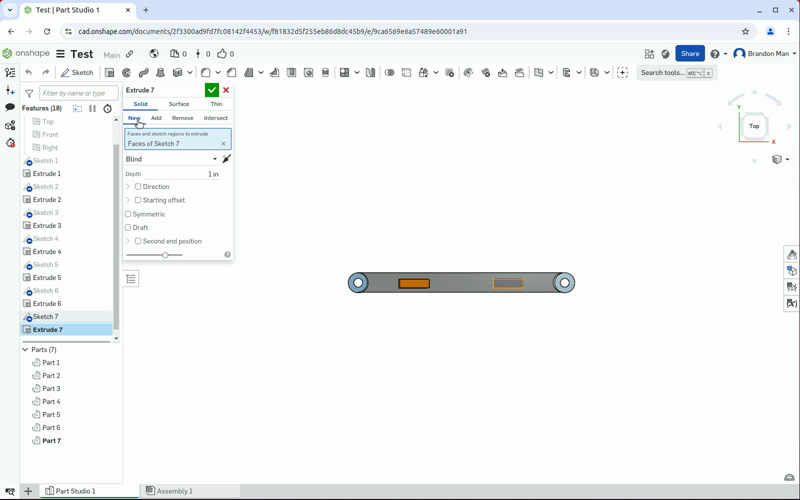
click(137, 120)
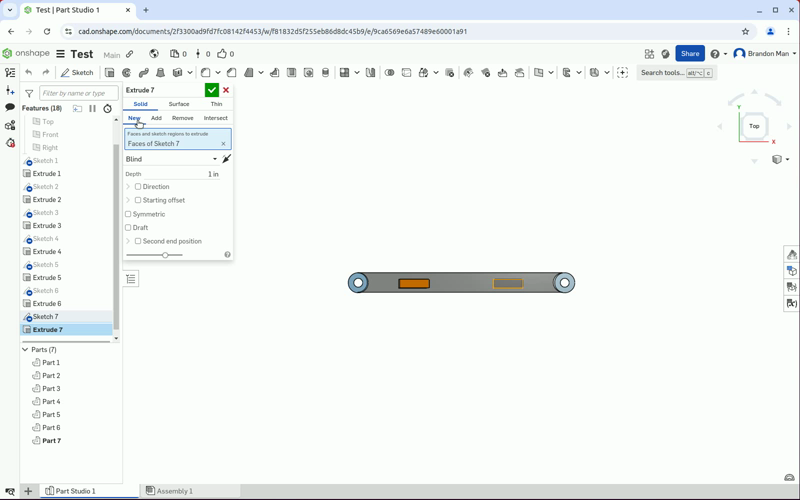
key(tab, 4)
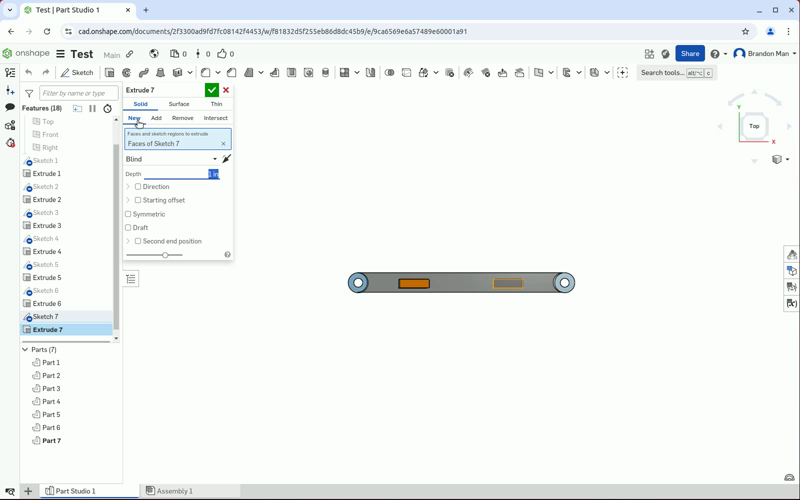
text(0.481)
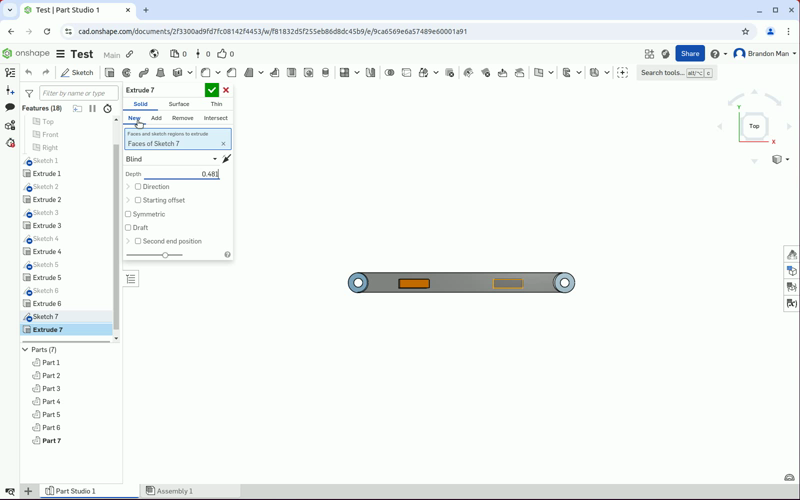
key(enter)
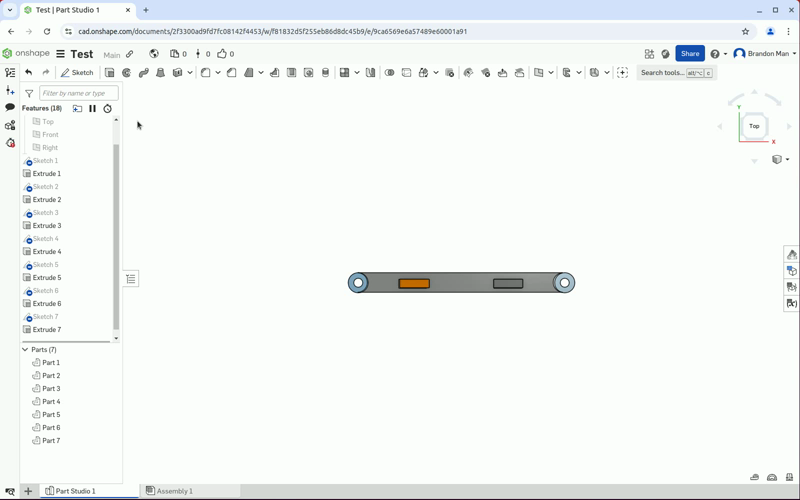
key(shift+h)
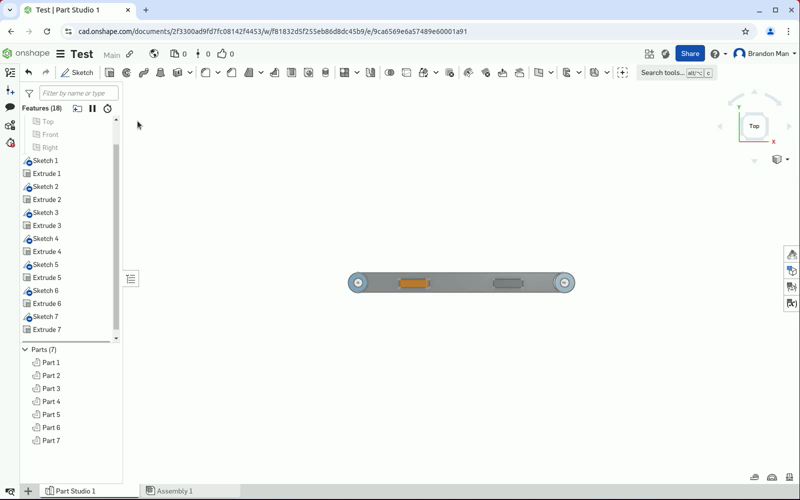
key(shift+h)
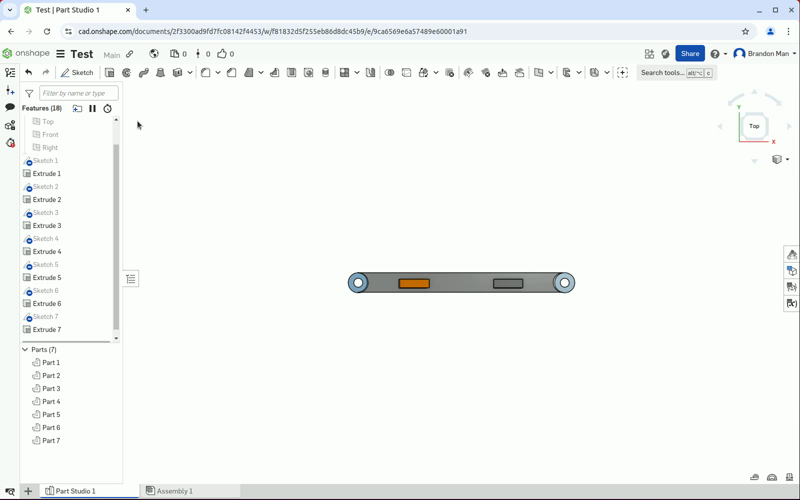
mouse_move(69, 163)
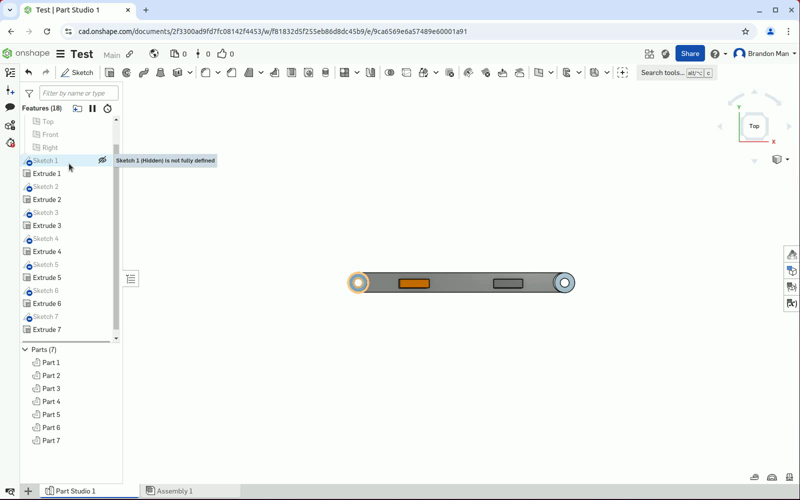
click(69, 163)
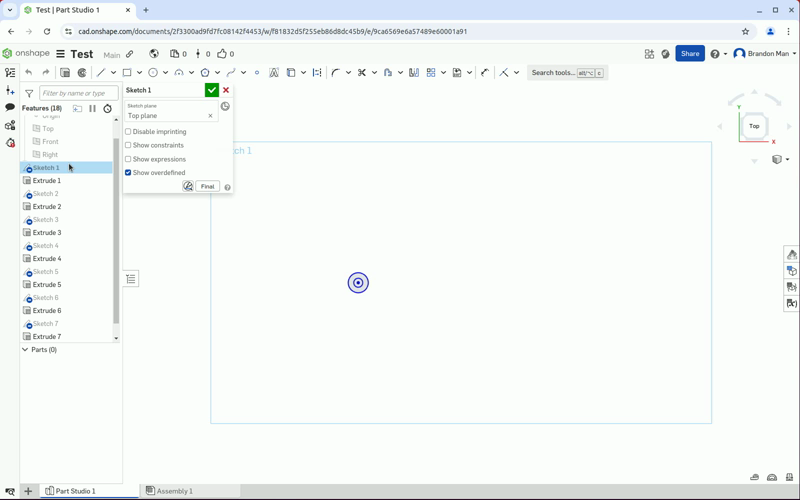
mouse_move(229, 92)
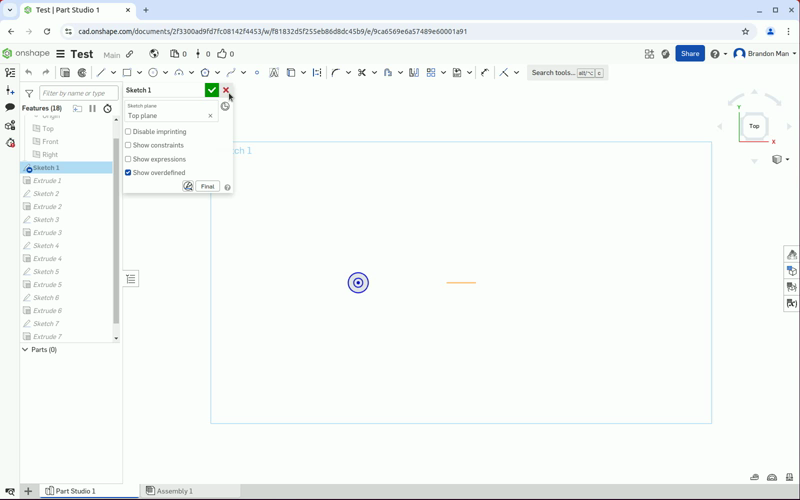
click(229, 92)
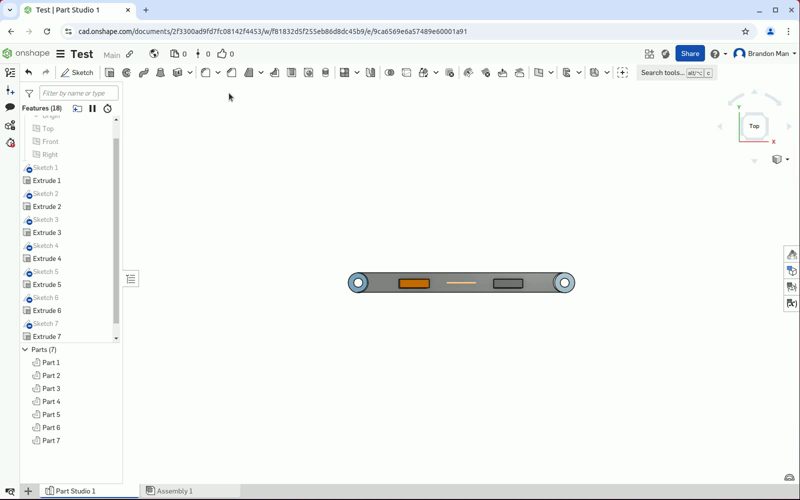
mouse_move(73, 352)
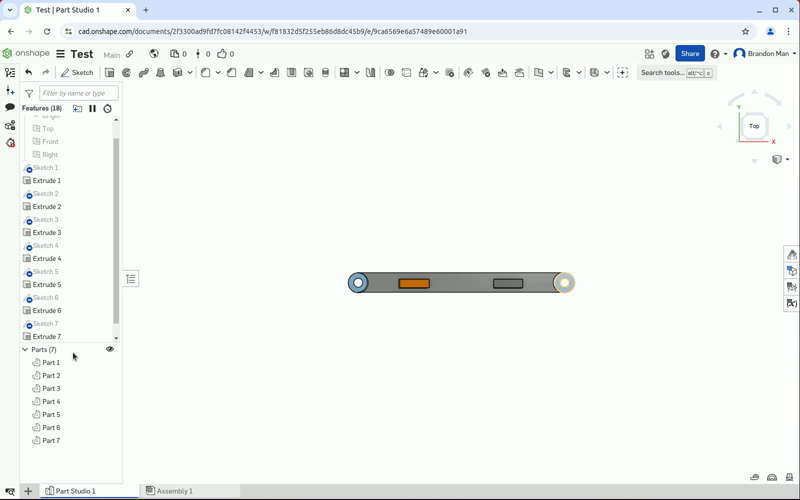
key(y)
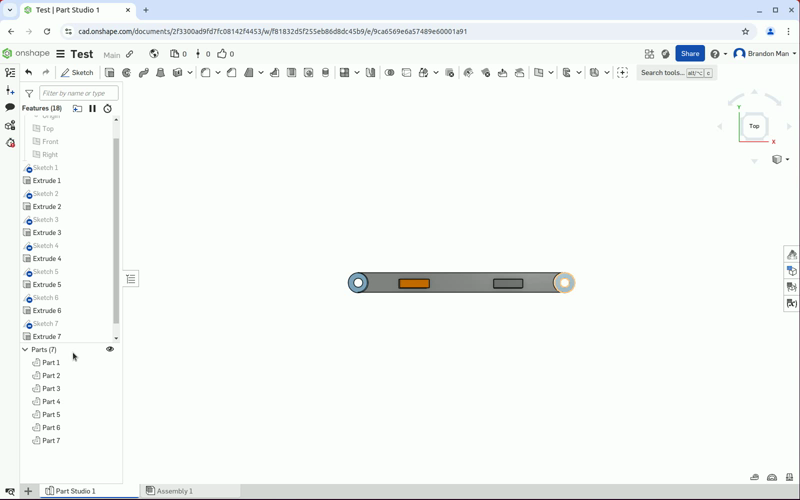
key(shift+p)
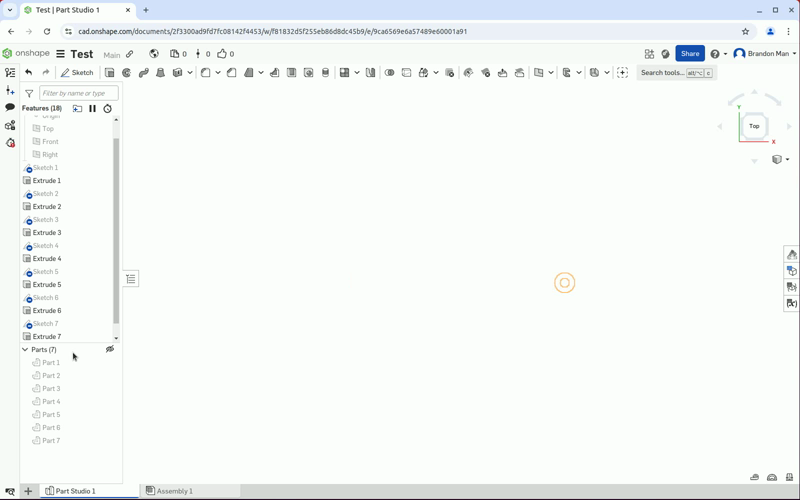
key(space)
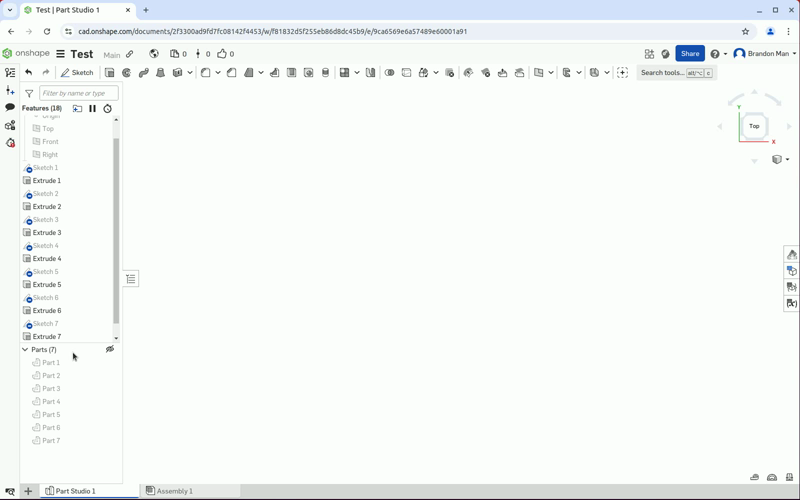
key_down(shift)
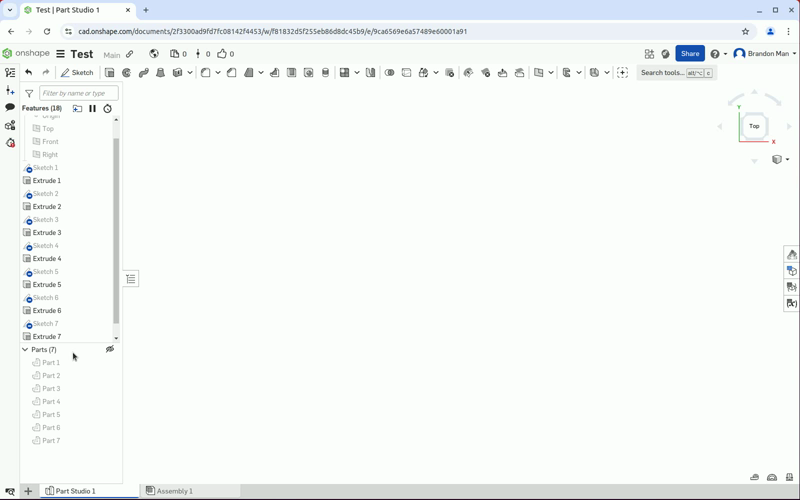
key(up)
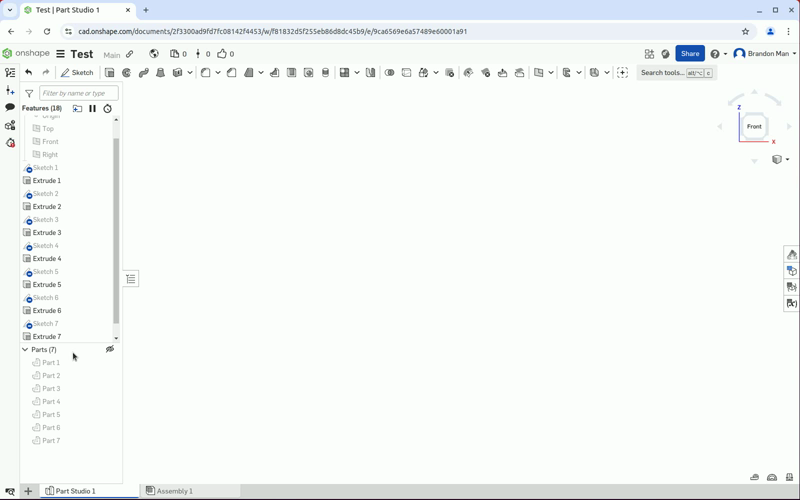
key_up(shift)
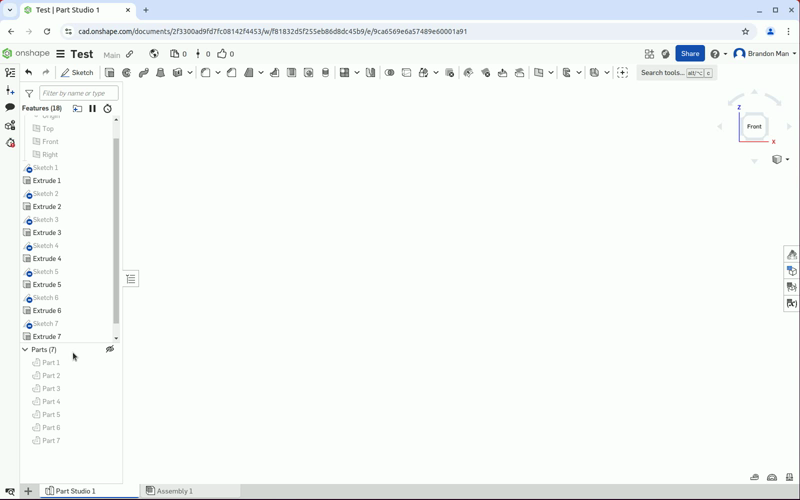
key(space)
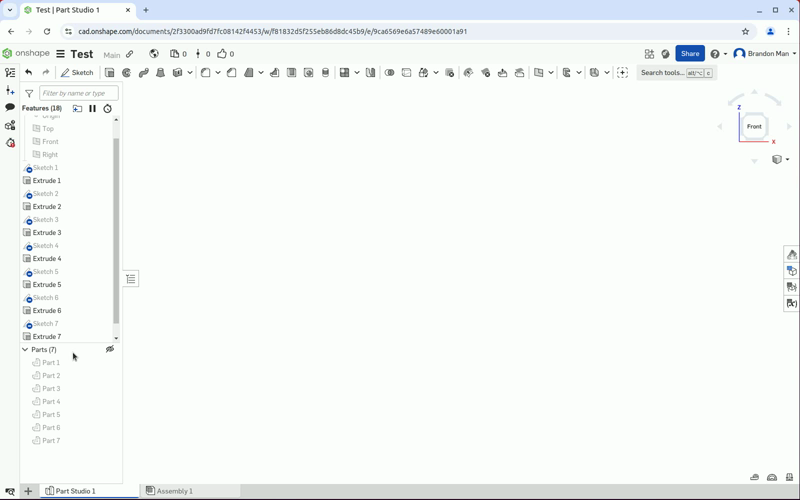
key_down(shift)
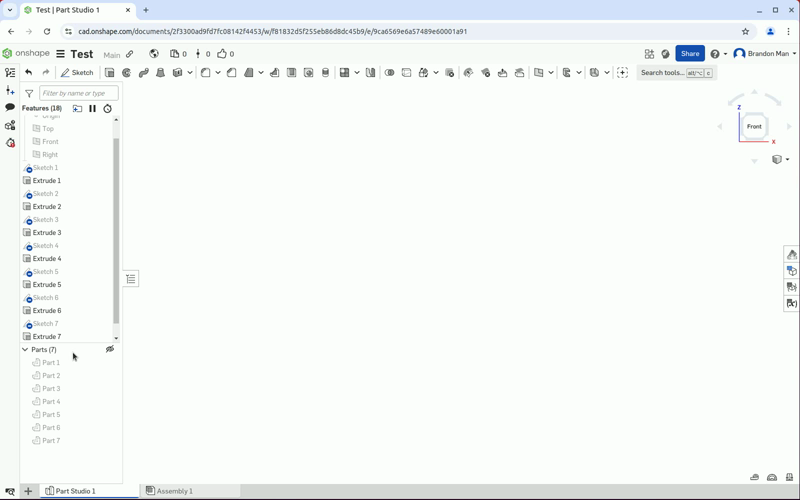
key(left)
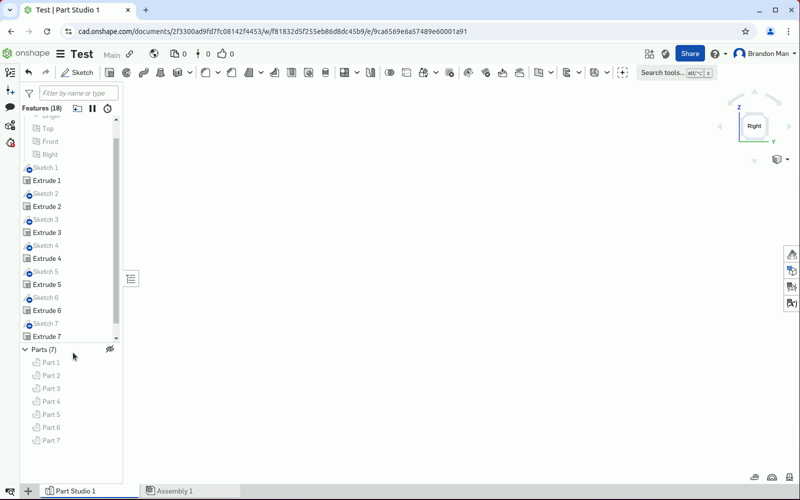
key_up(shift)
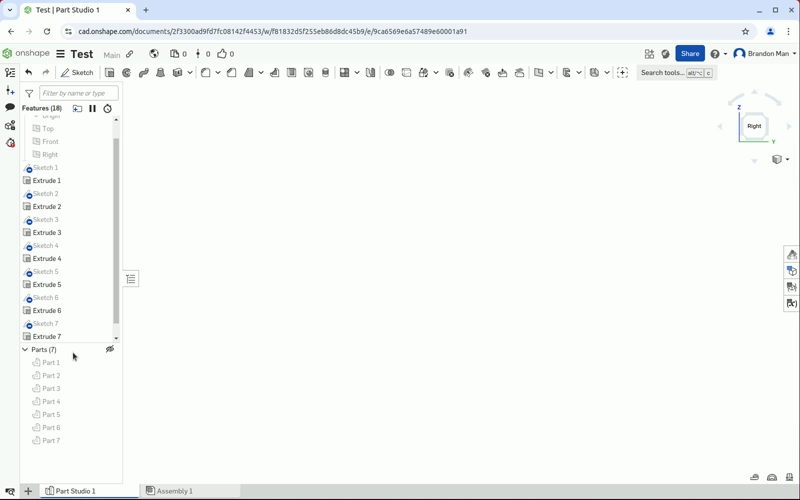
mouse_move(73, 352)
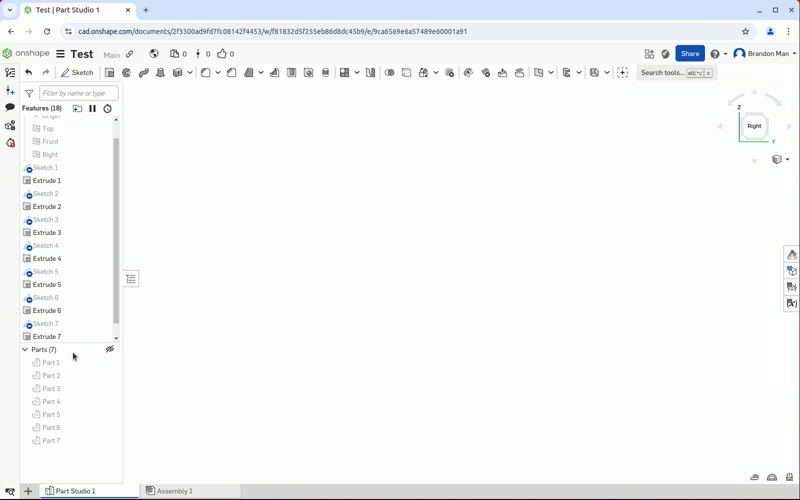
key(shift+y)
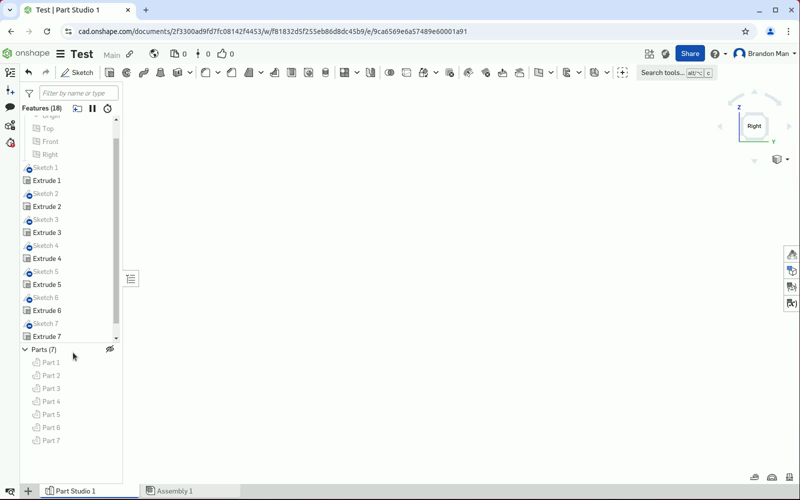
key(shift+s)
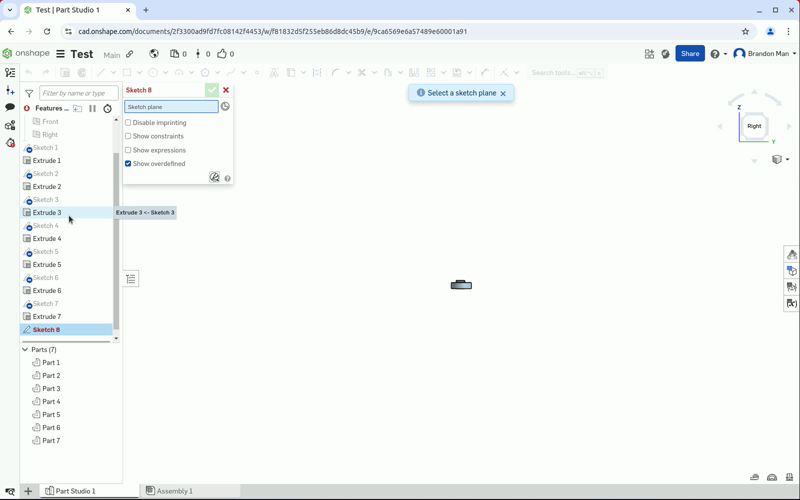
scroll(3)
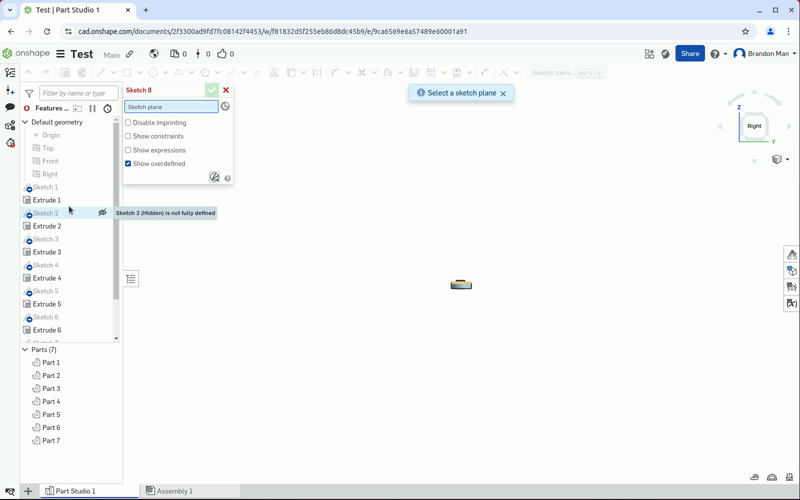
mouse_move(69, 176)
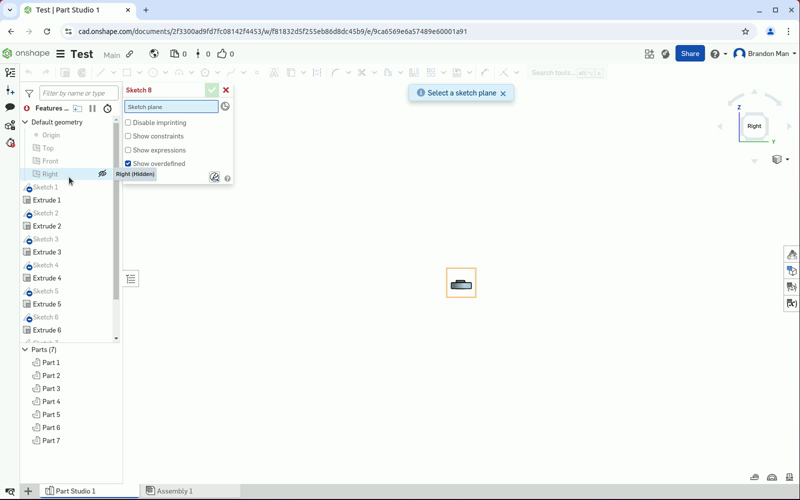
click(69, 176)
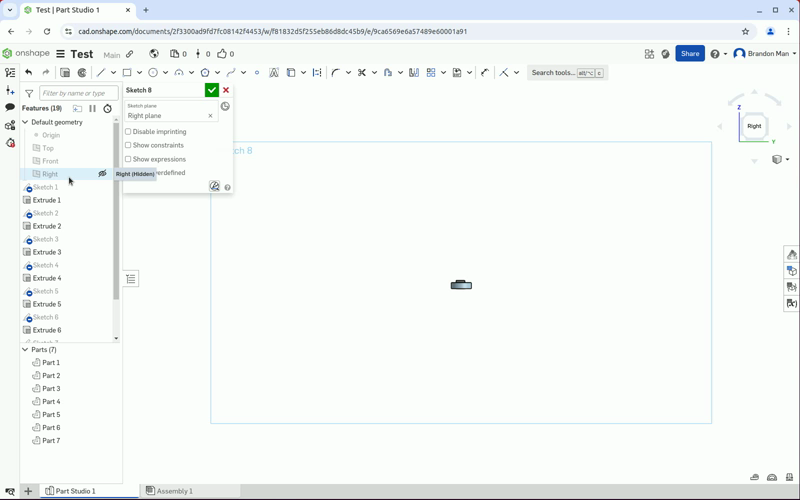
mouse_move(73, 352)
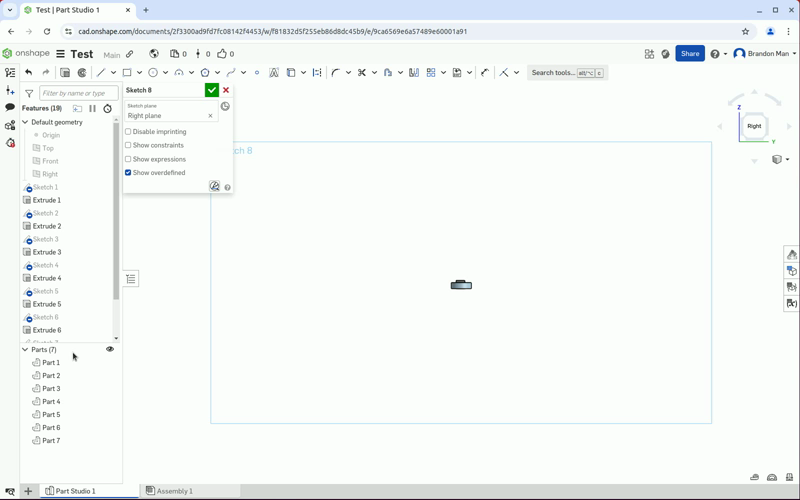
key(y)
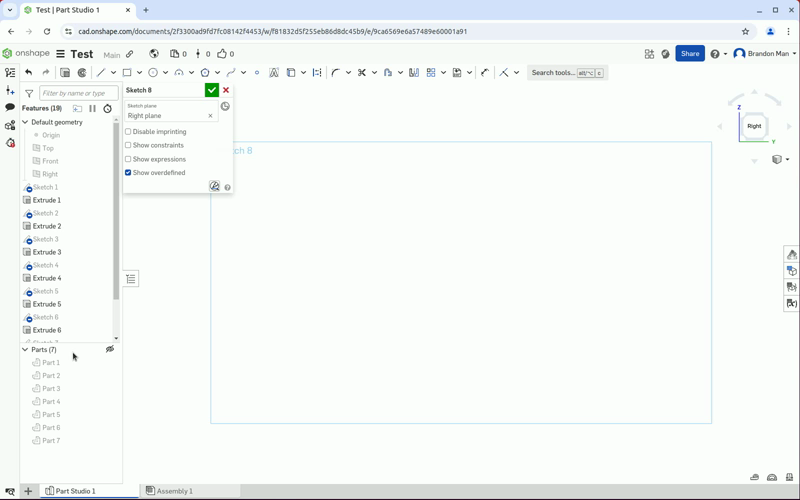
key(l)
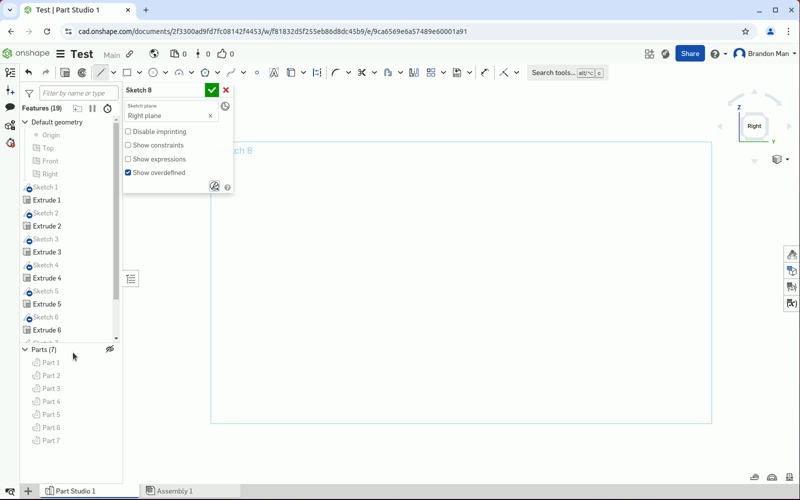
key_down(shift)
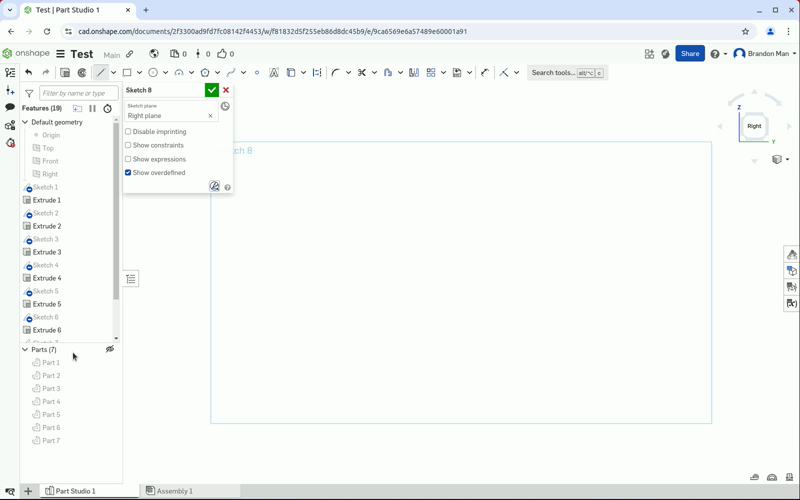
mouse_move(451, 307)
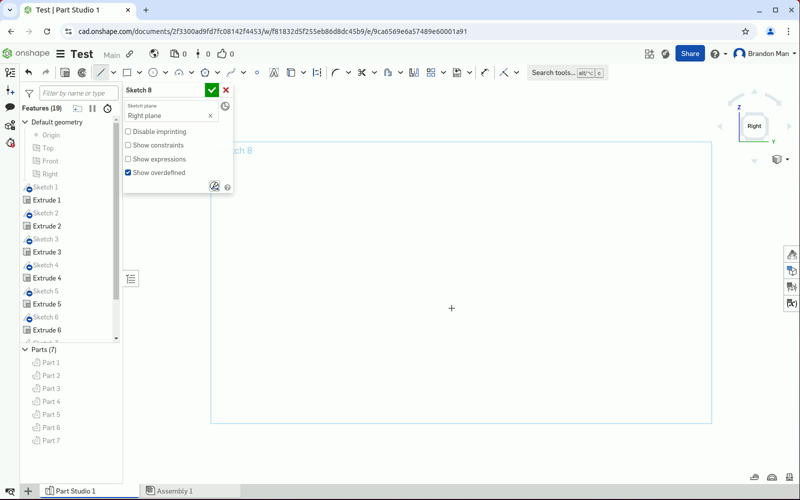
click(451, 307)
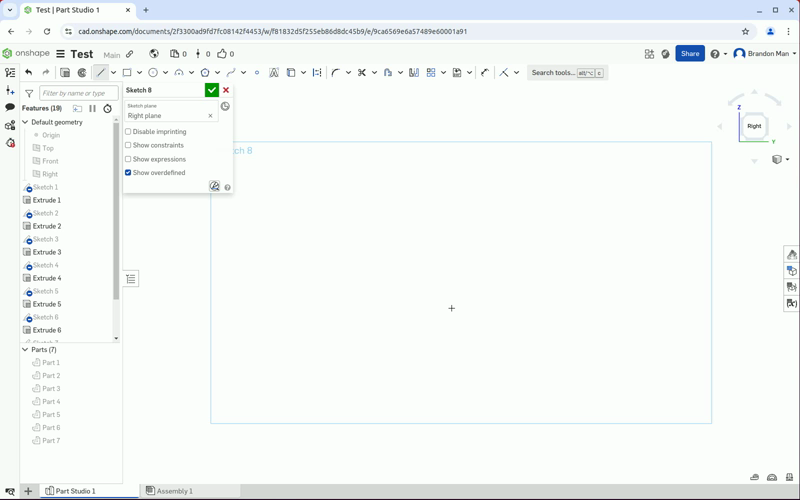
key_up(shift)
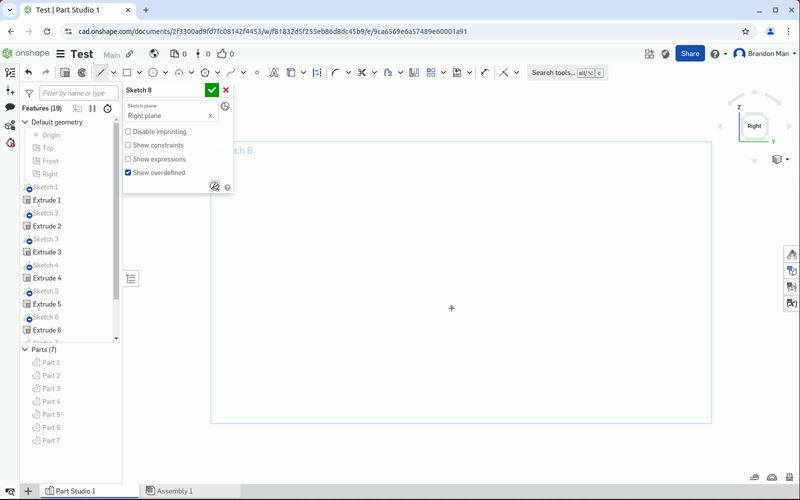
key_down(shift)
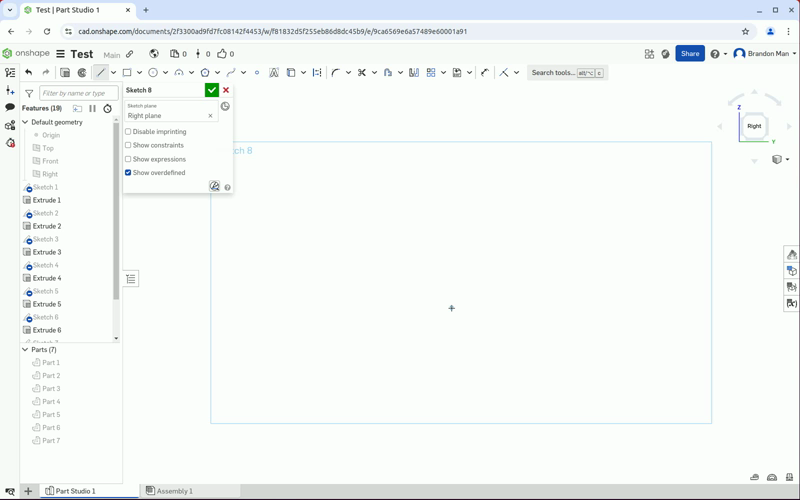
mouse_move(481, 307)
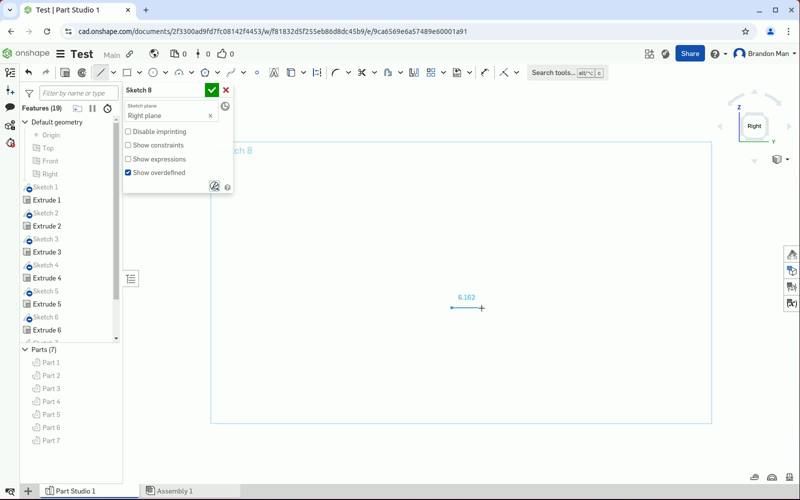
mouse_move(471, 287)
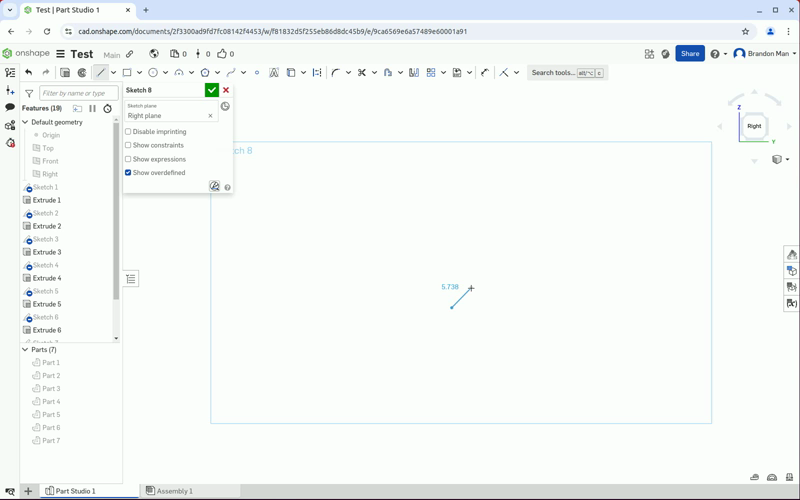
click(471, 287)
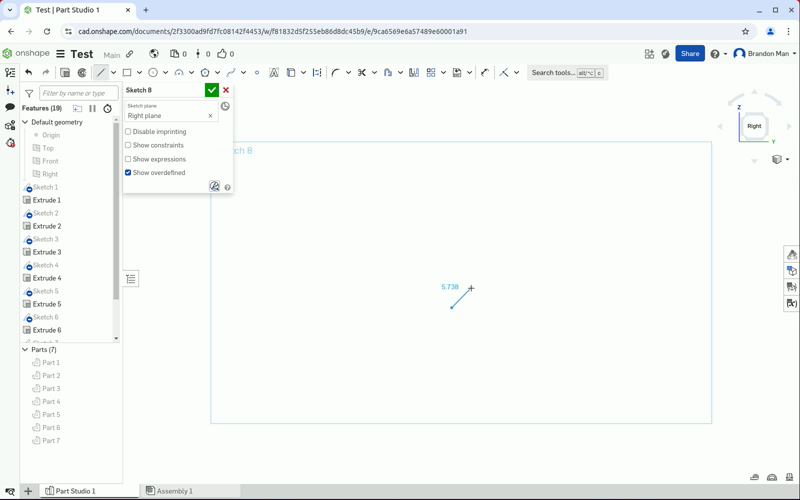
key_up(shift)
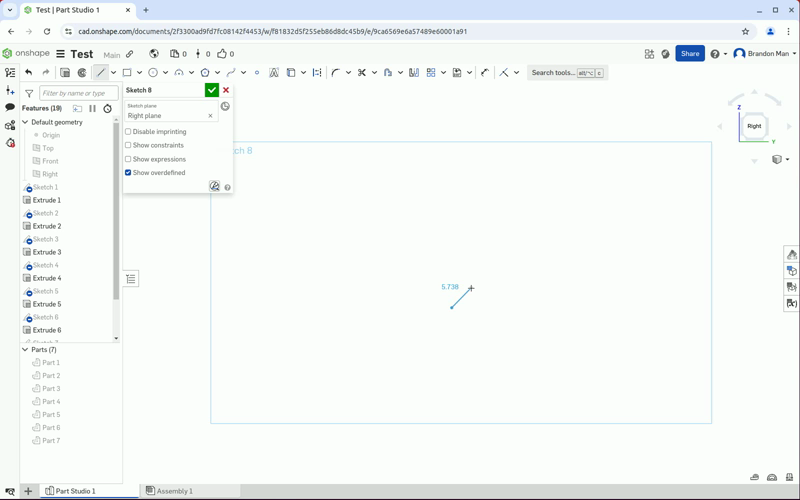
key_down(shift)
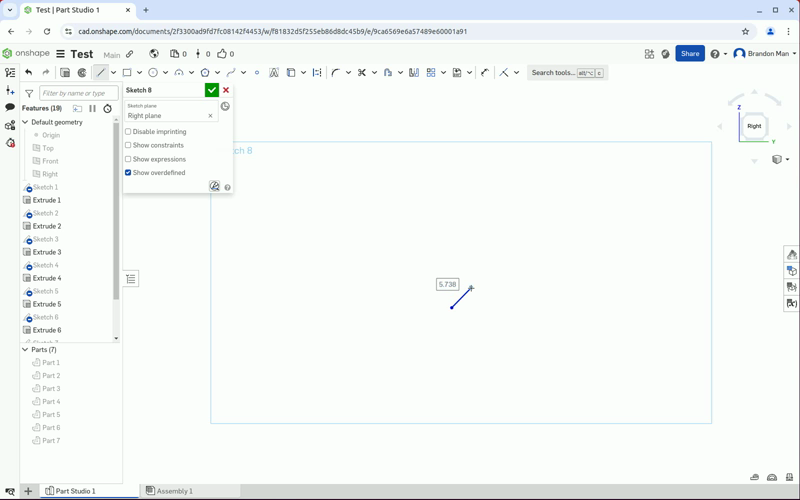
mouse_move(501, 287)
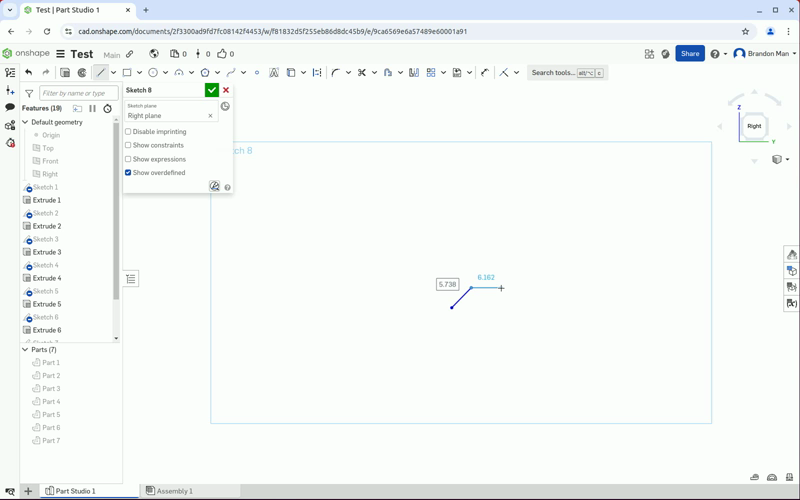
mouse_move(451, 287)
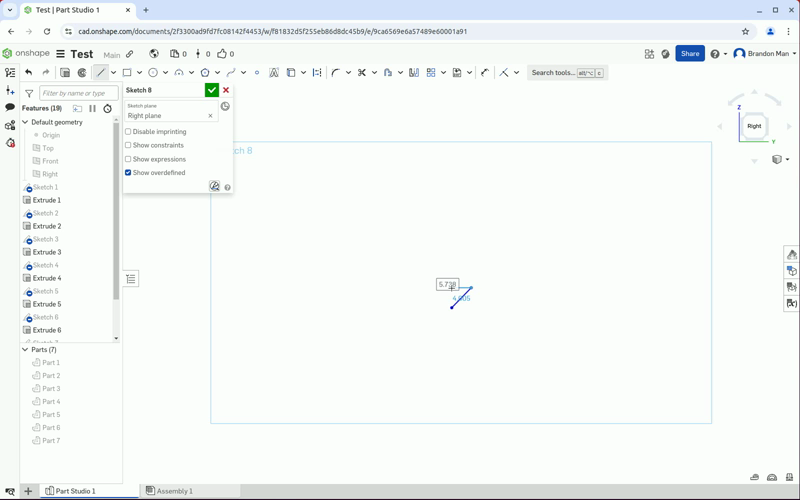
click(451, 287)
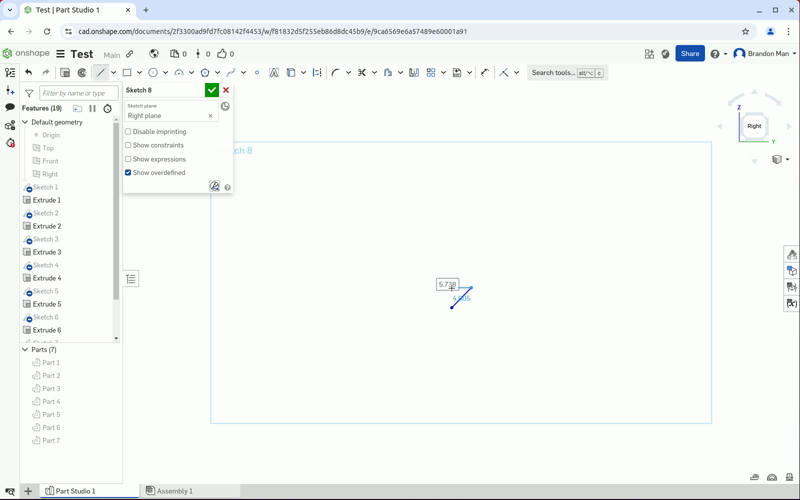
key_up(shift)
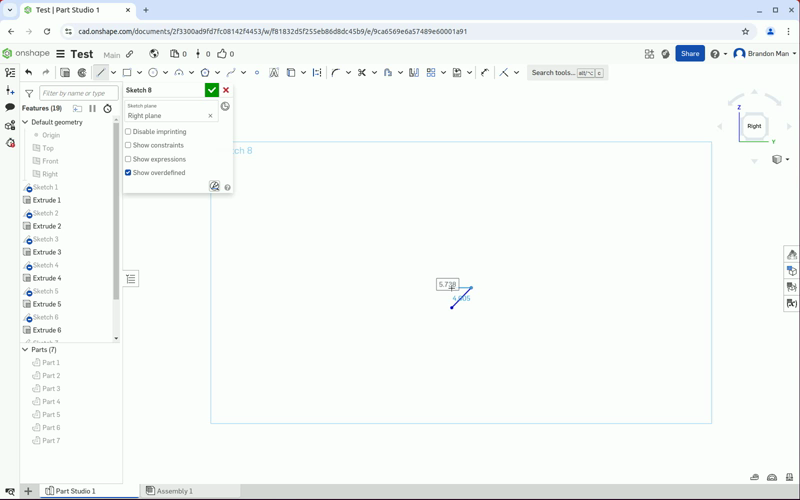
mouse_move(481, 287)
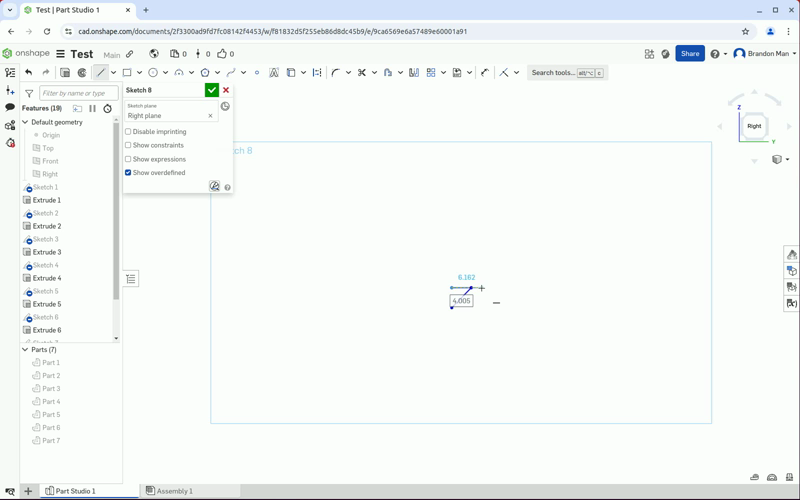
key_down(shift)
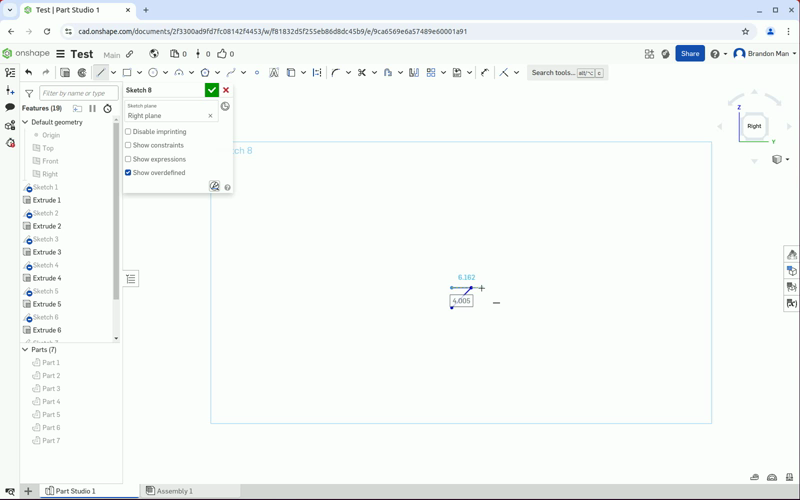
mouse_move(451, 307)
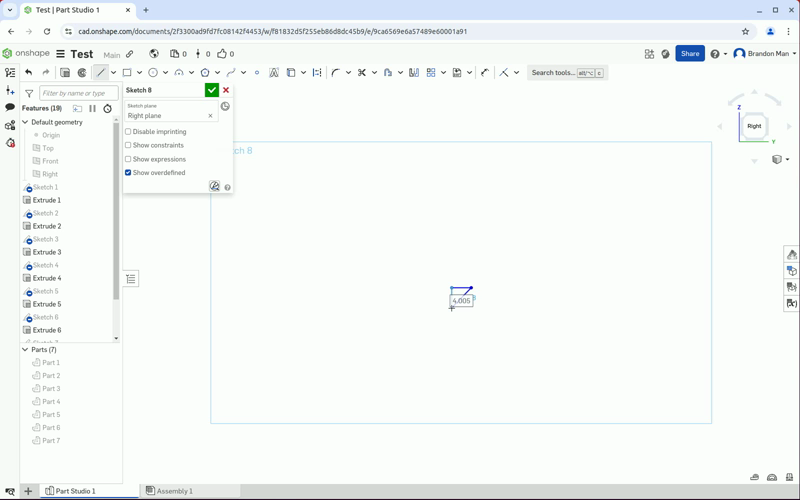
key_up(shift)
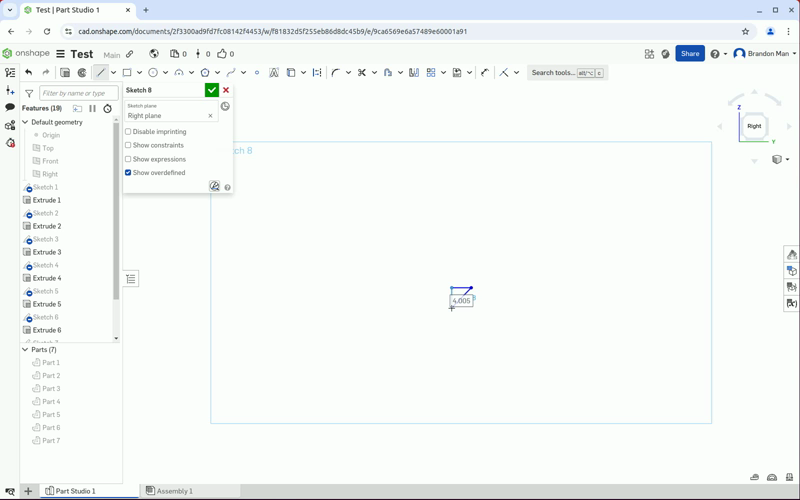
click(451, 307)
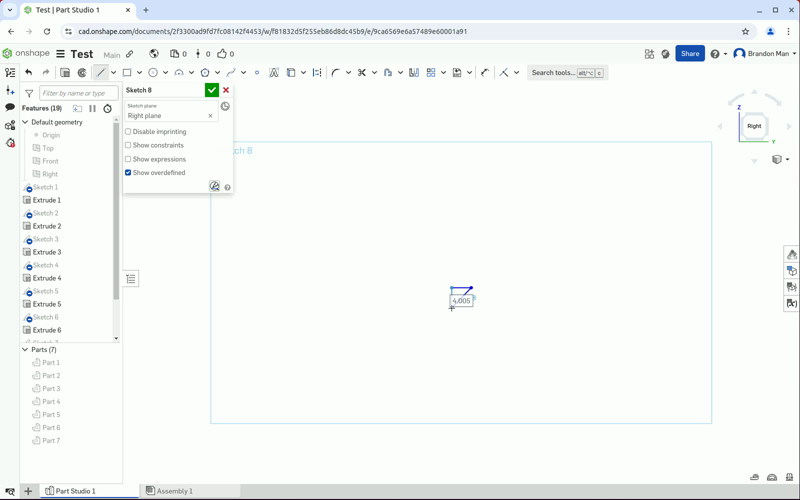
key(esc)
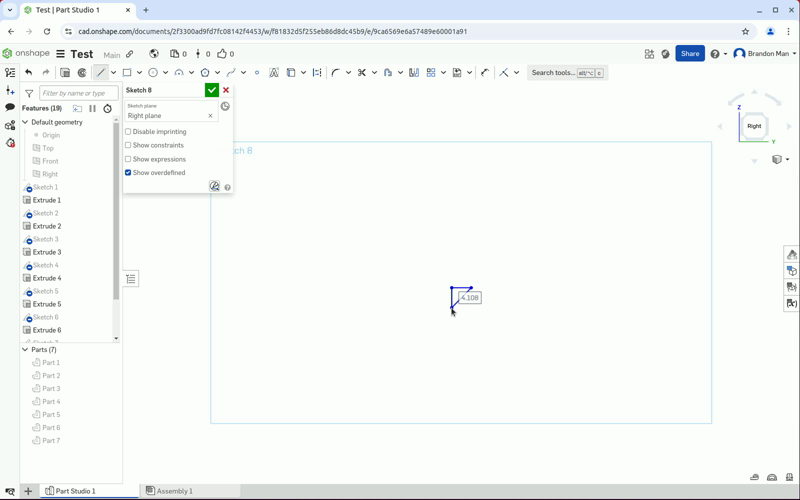
mouse_move(454, 302)
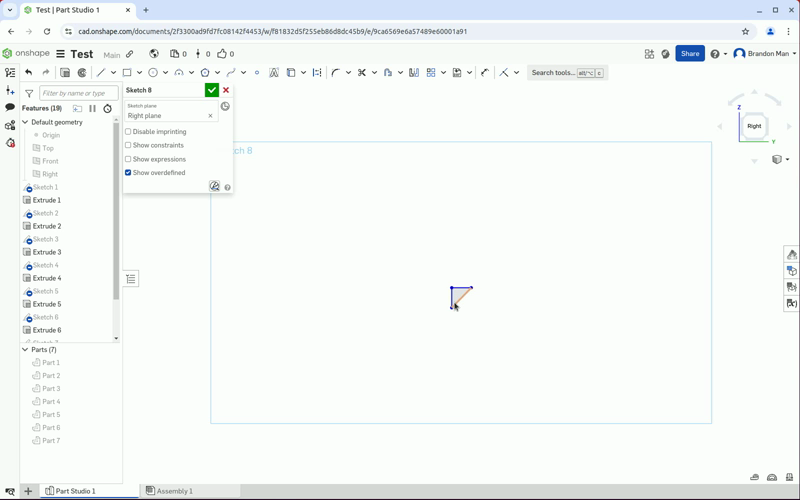
scroll(6)
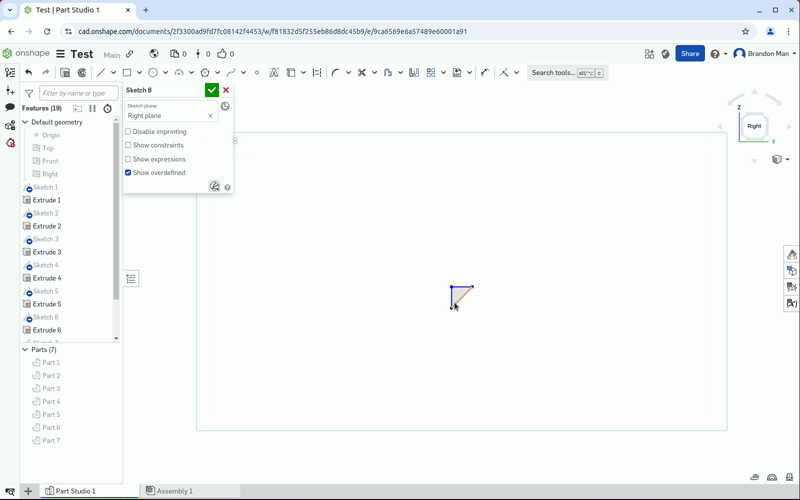
scroll(6)
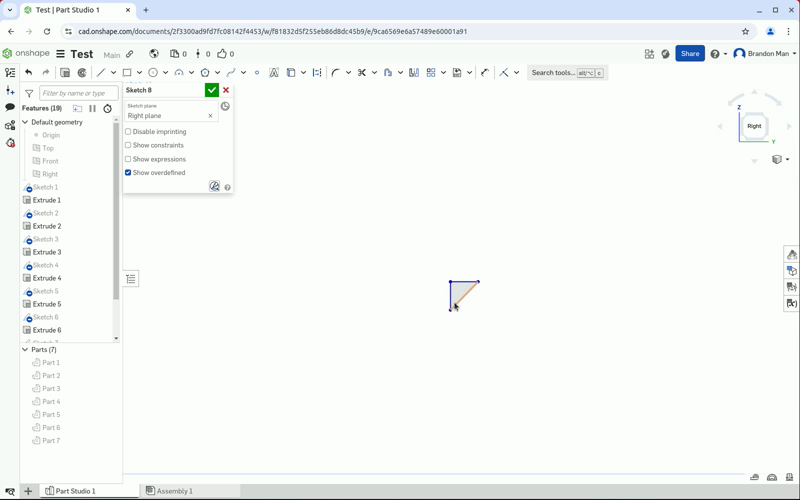
scroll(6)
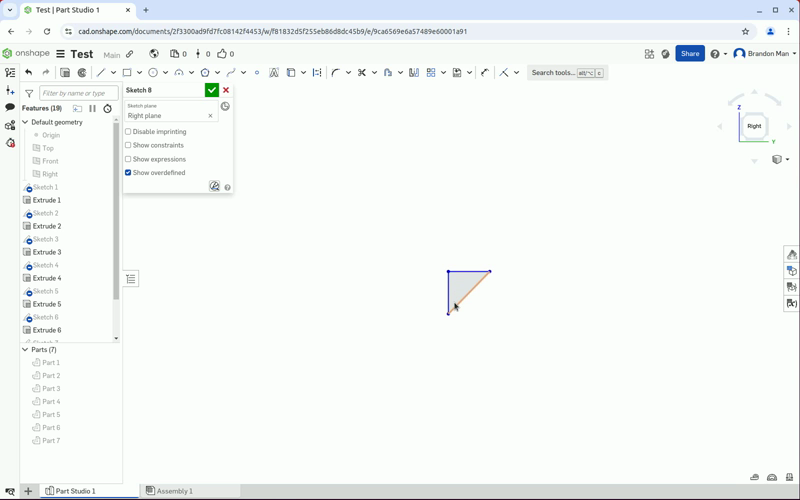
scroll(6)
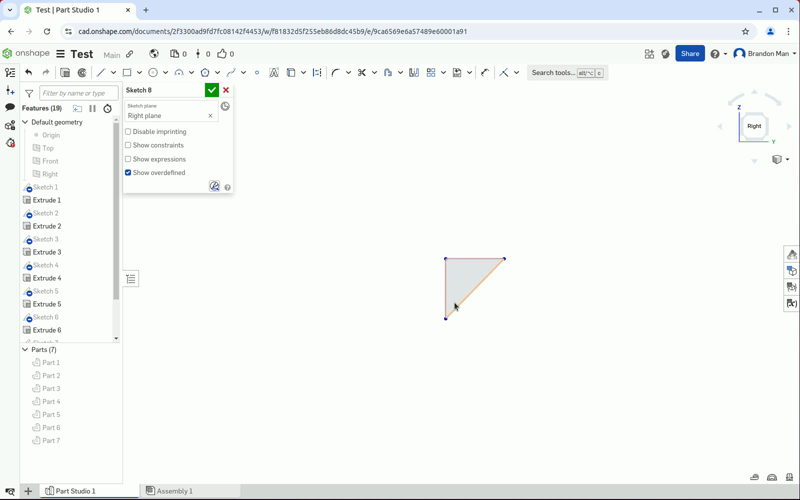
scroll(6)
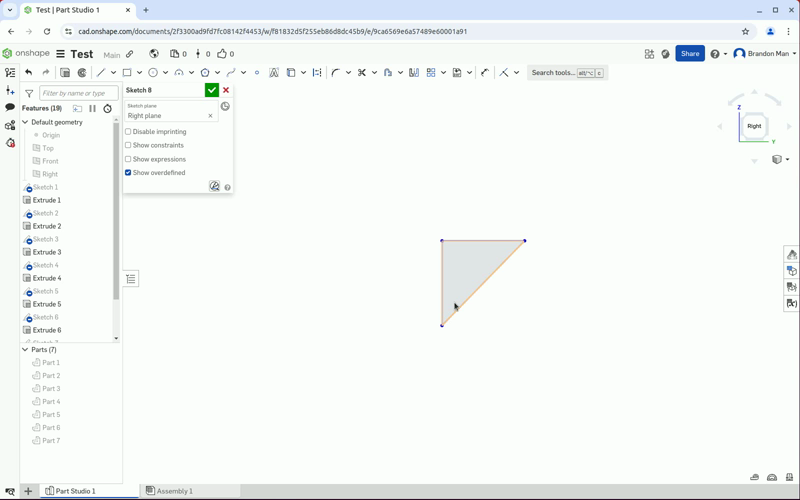
scroll(6)
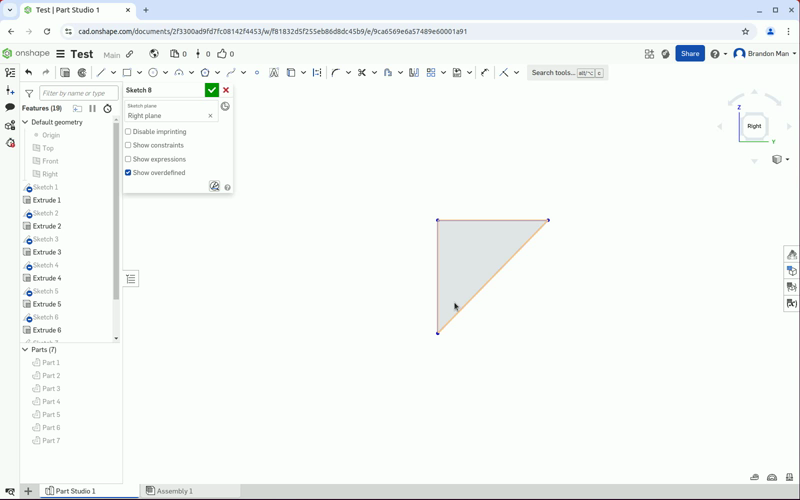
scroll(6)
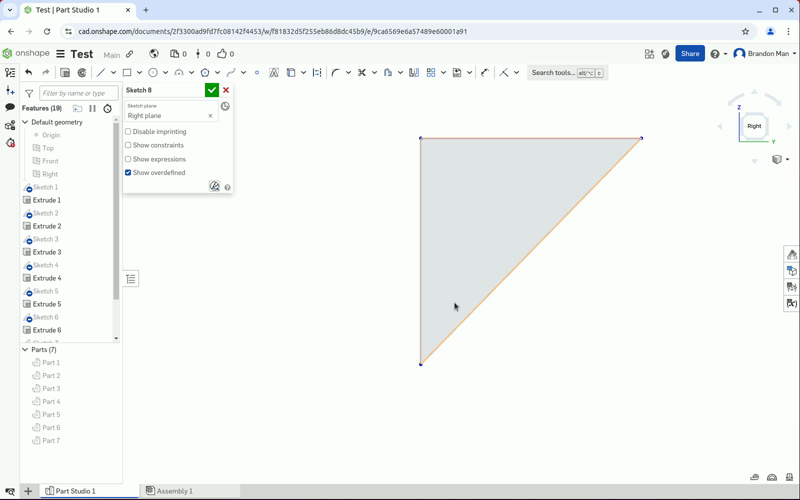
click(454, 302)
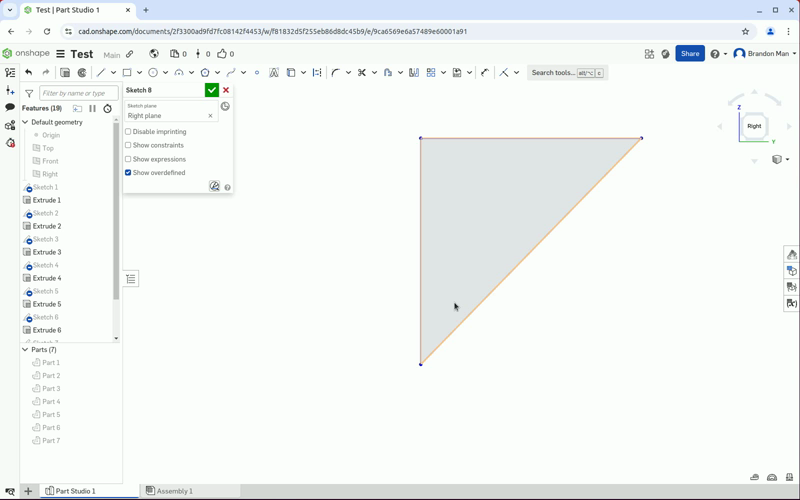
scroll(-6)
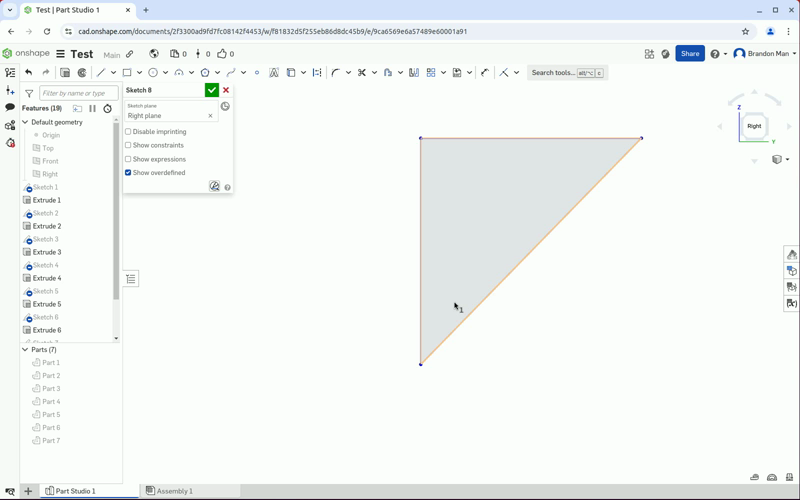
scroll(-6)
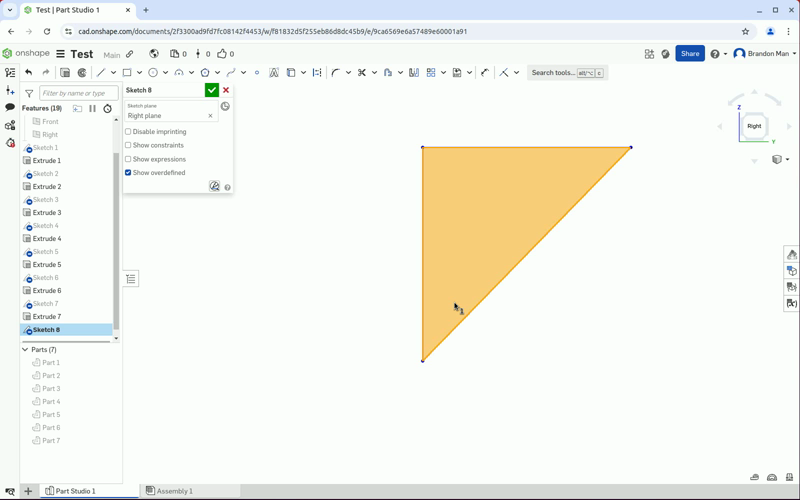
scroll(-6)
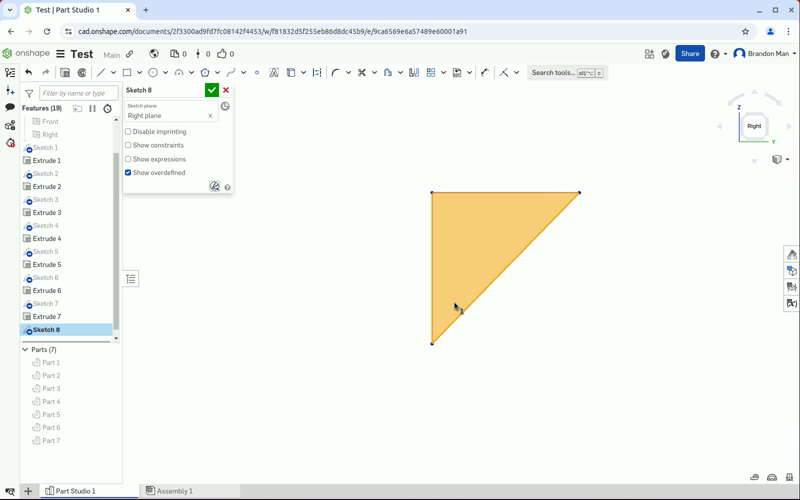
scroll(-6)
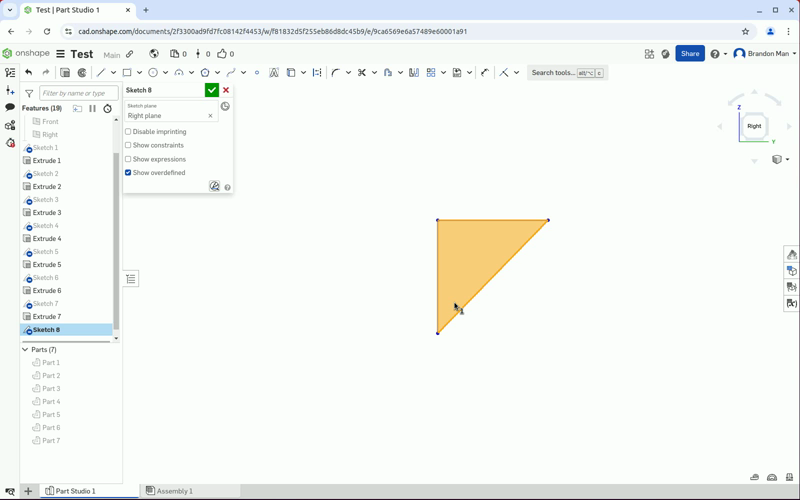
scroll(-6)
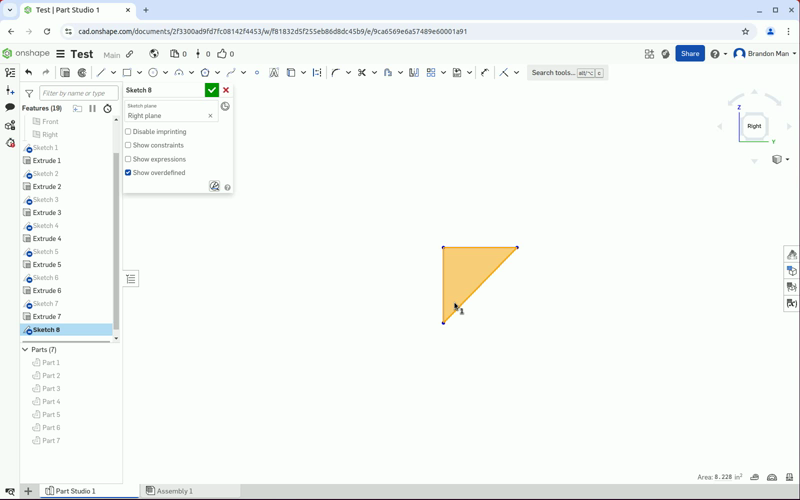
scroll(-6)
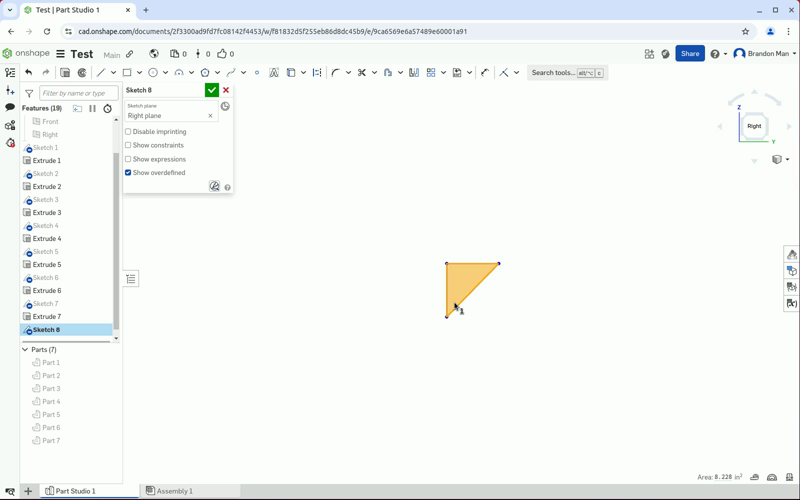
scroll(-6)
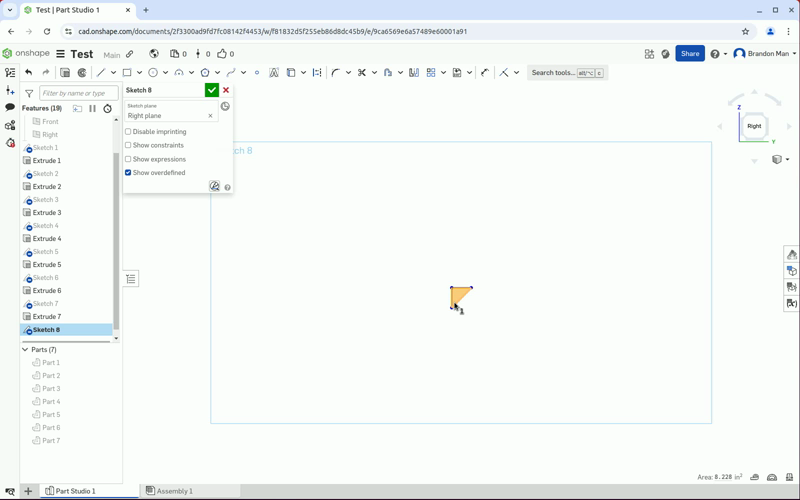
mouse_move(73, 352)
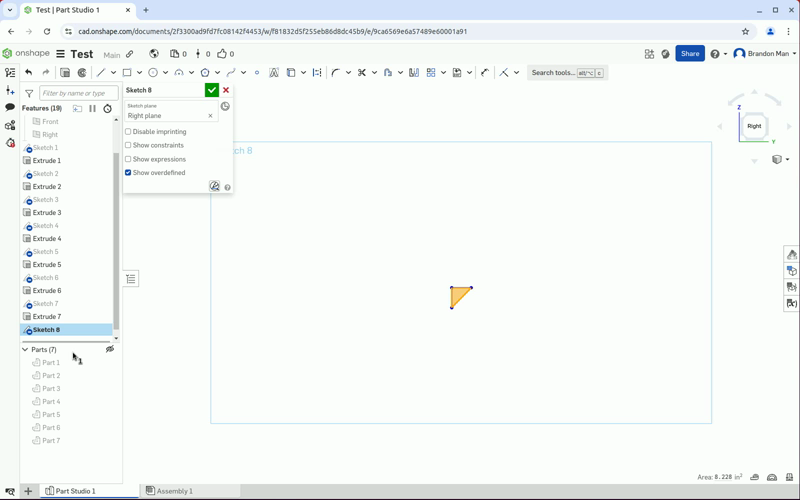
key(shift+y)
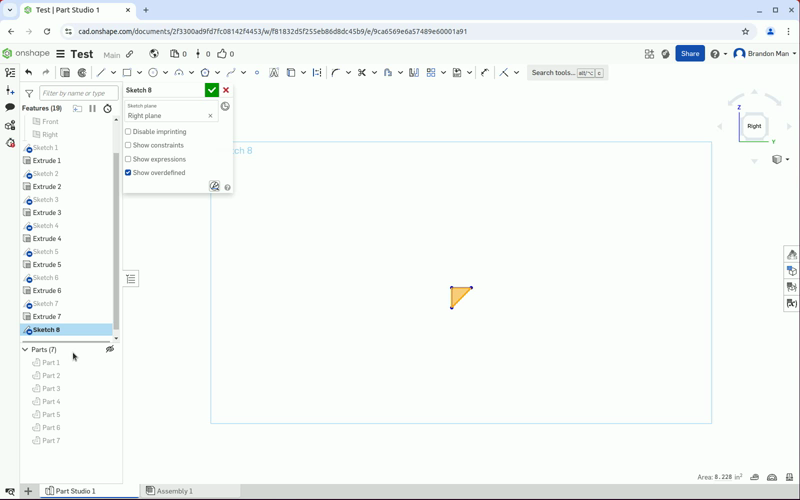
key(shift+e)
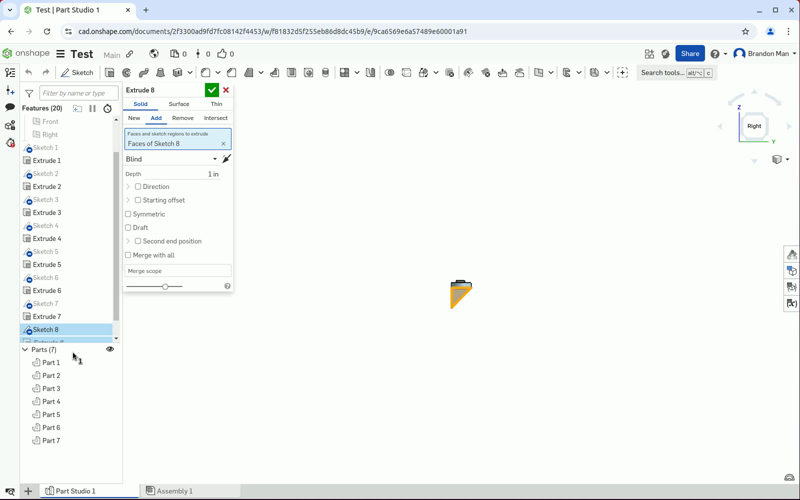
mouse_move(143, 106)
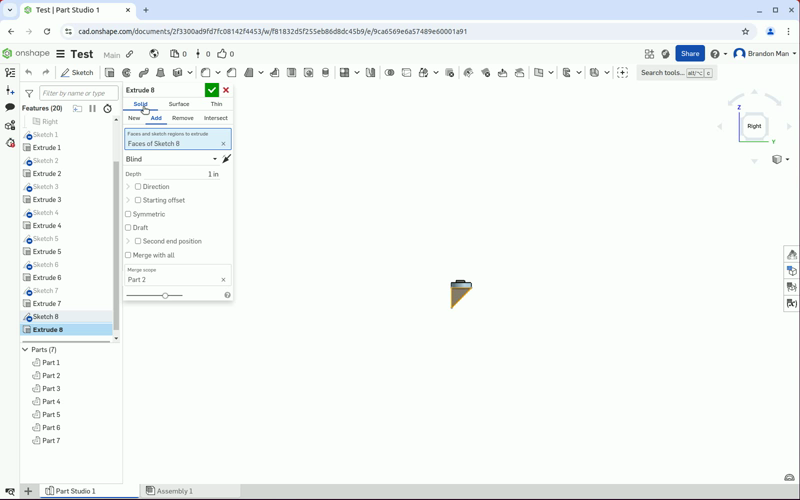
click(143, 106)
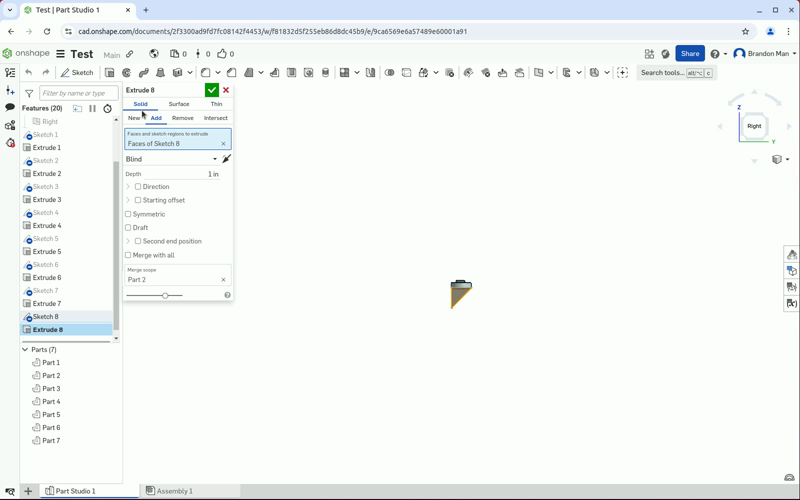
mouse_move(137, 120)
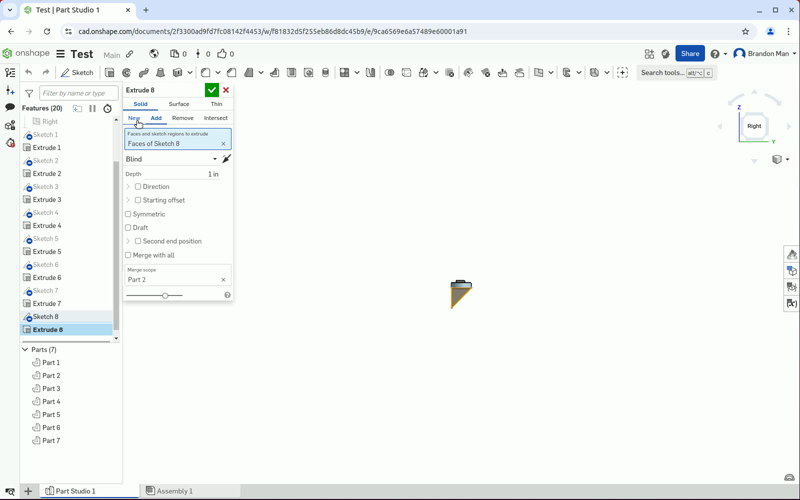
click(137, 120)
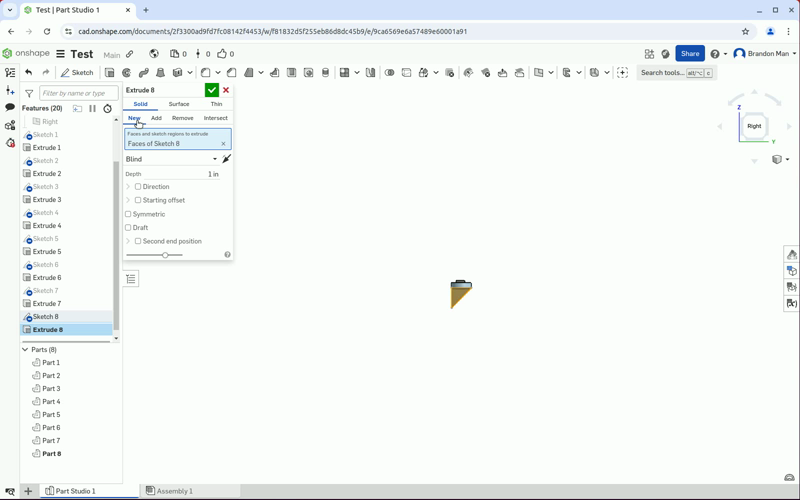
key(tab, 4)
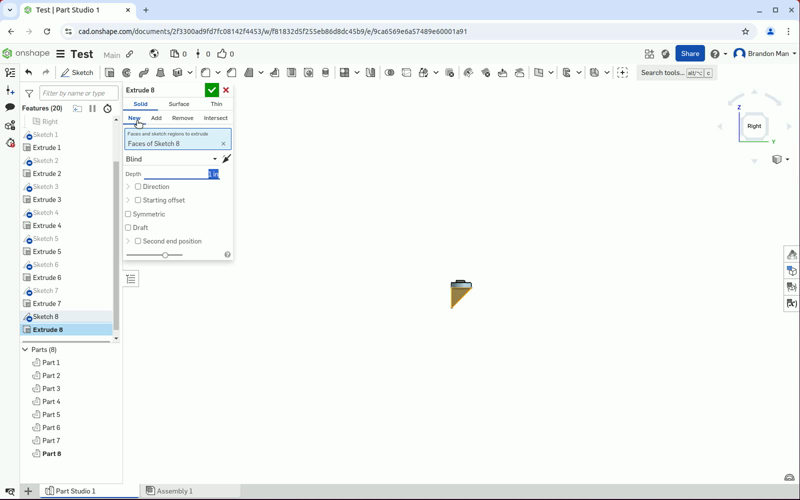
text(38.514)
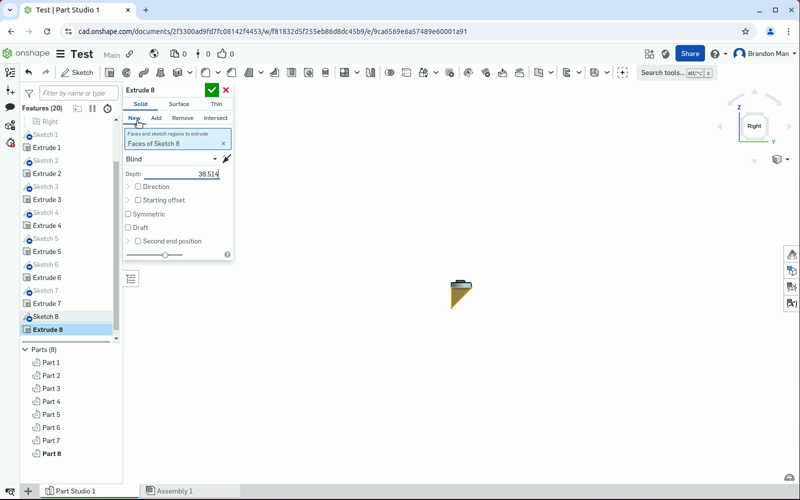
key(tab, 3)
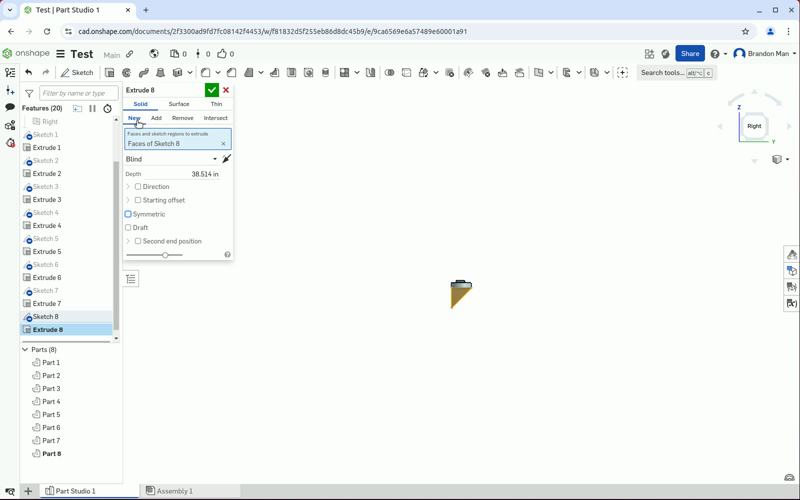
key(space)
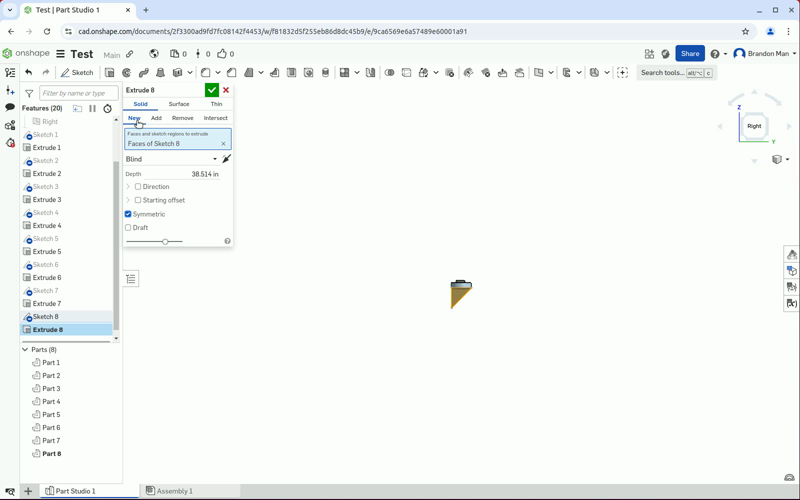
key(enter)
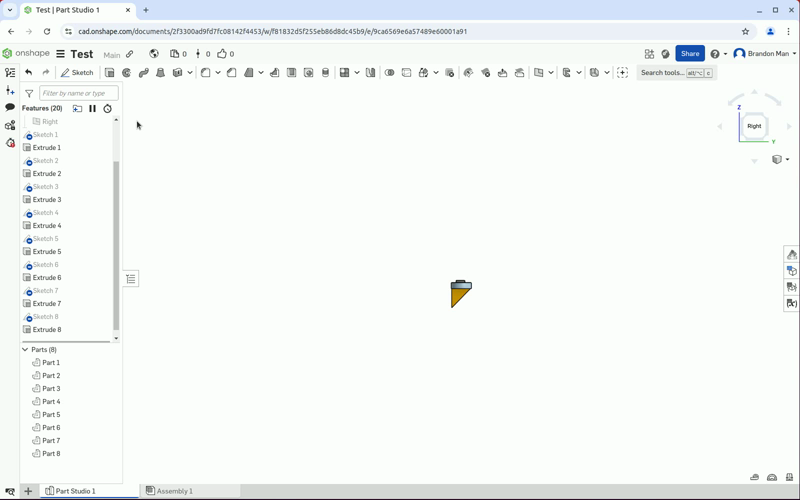
key(shift+h)
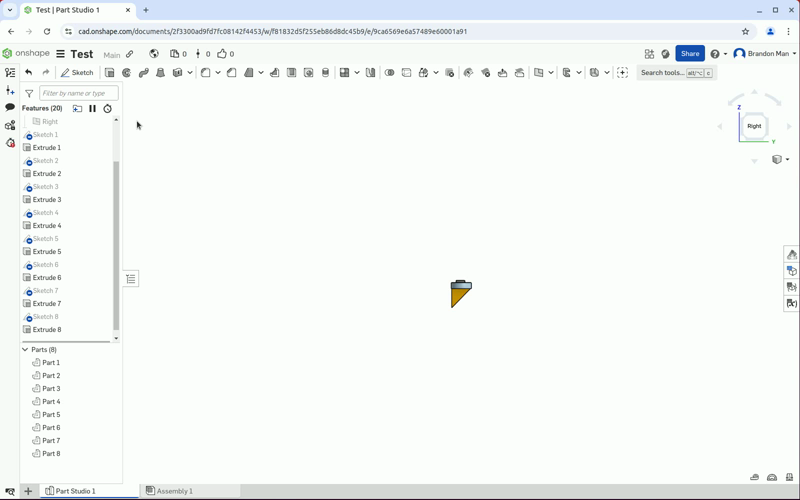
key(shift+h)
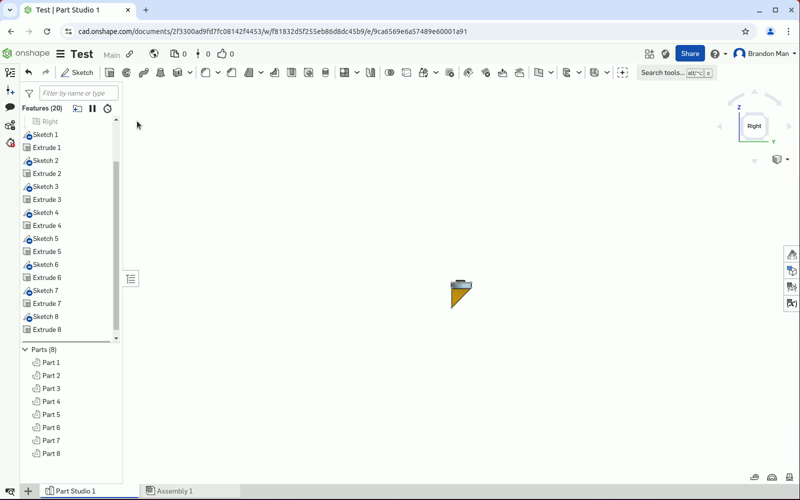
key(shift+7)
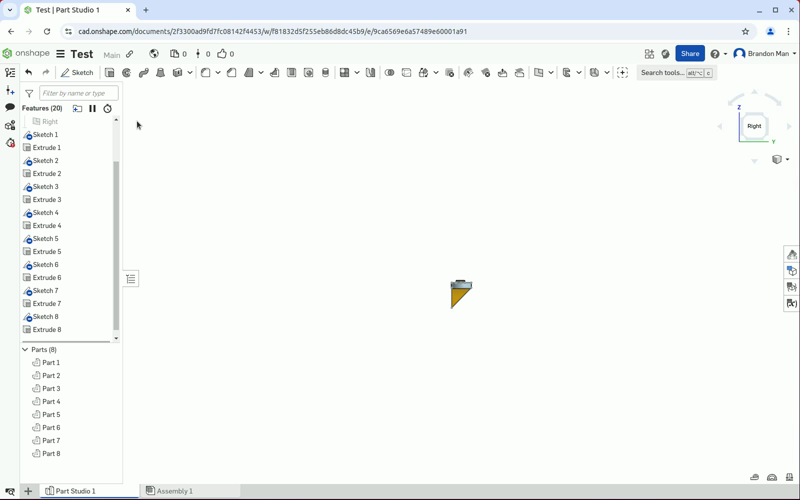
key(right, 2)
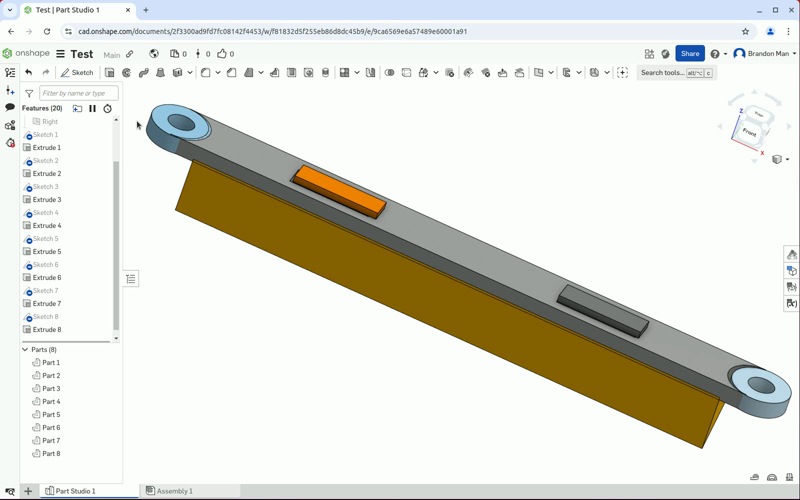
key(down, 2)
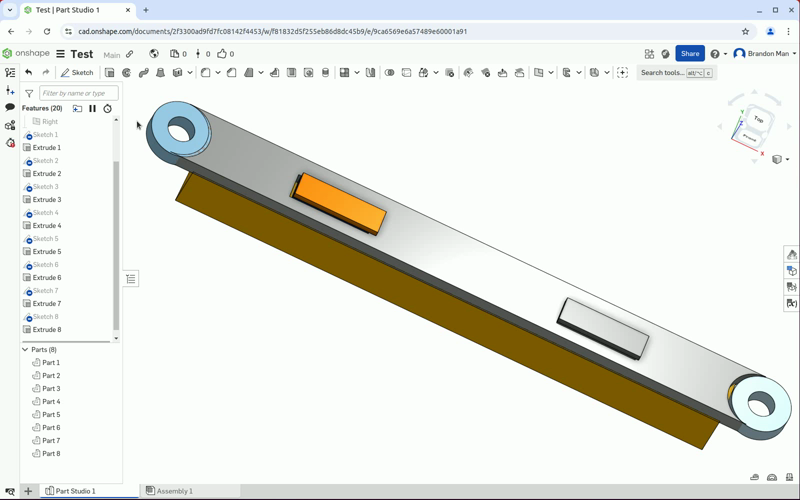
key(up, 2)
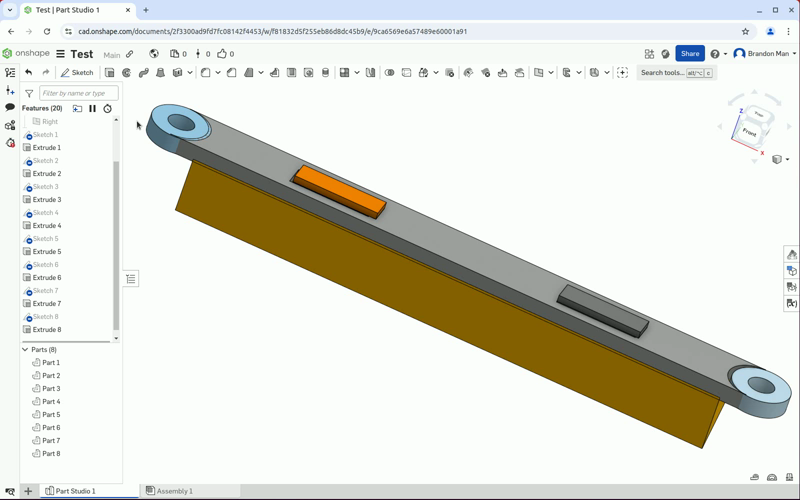
key(left, 2)
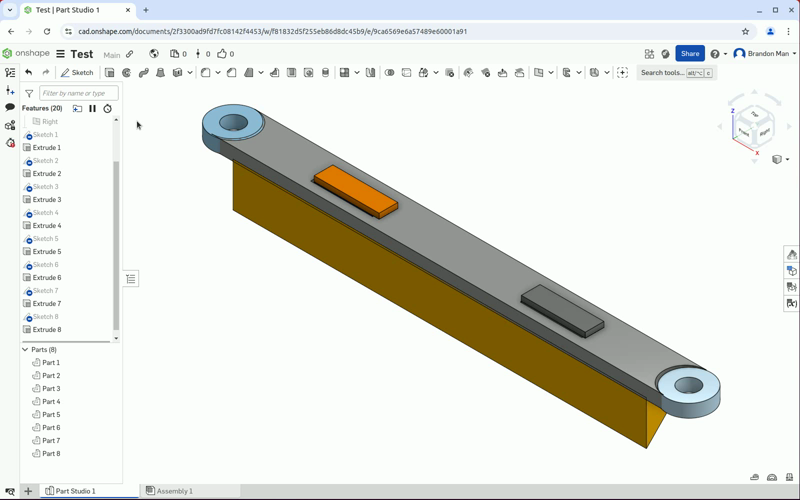
mouse_move(69, 137)
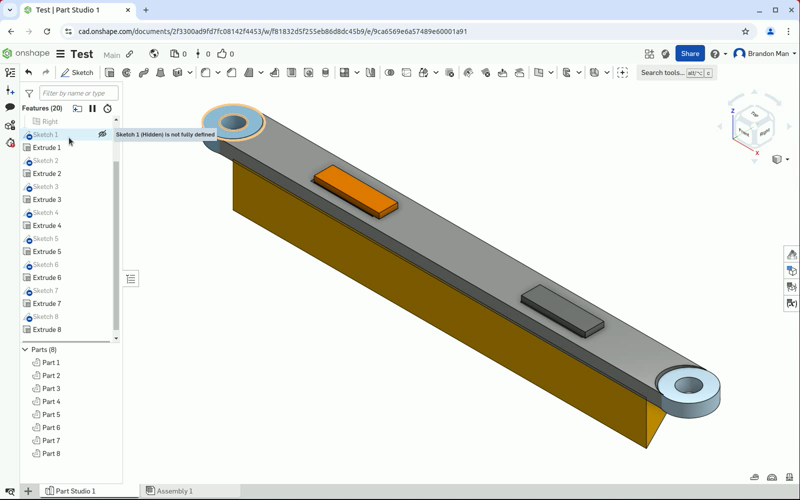
click(69, 137)